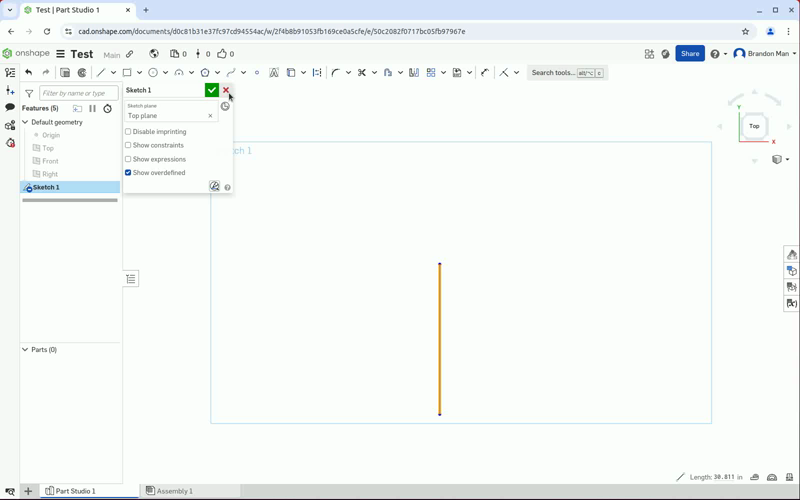
key(shift+h)
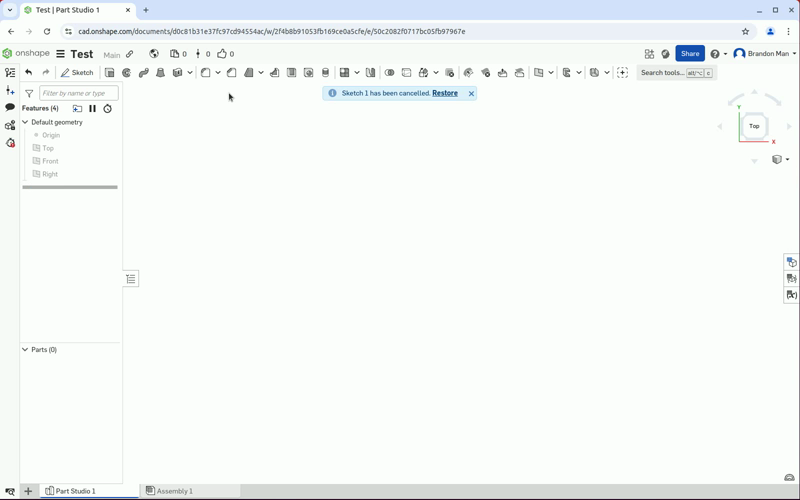
mouse_move(73, 352)
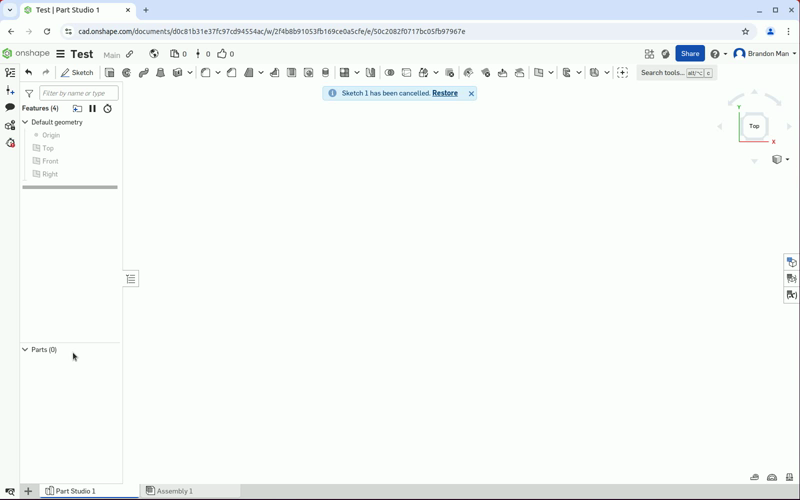
key(y)
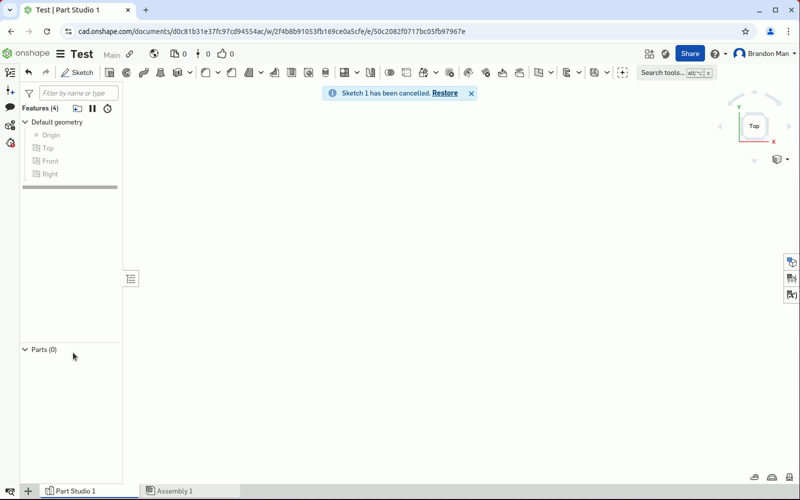
key(shift+p)
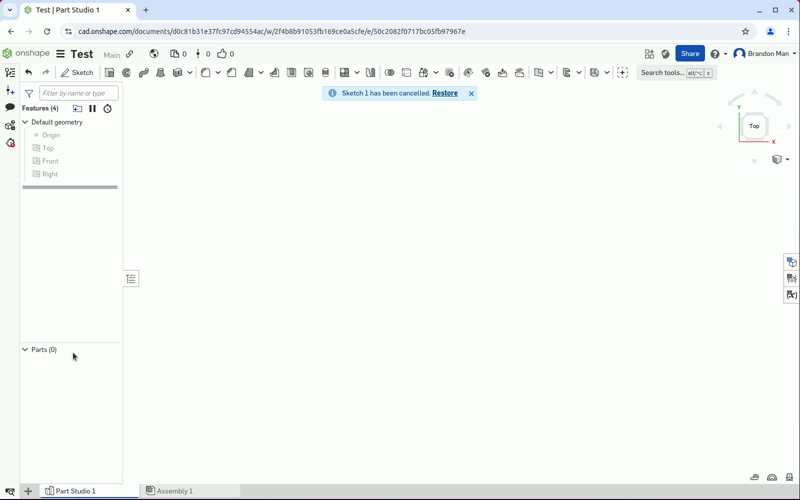
key(space)
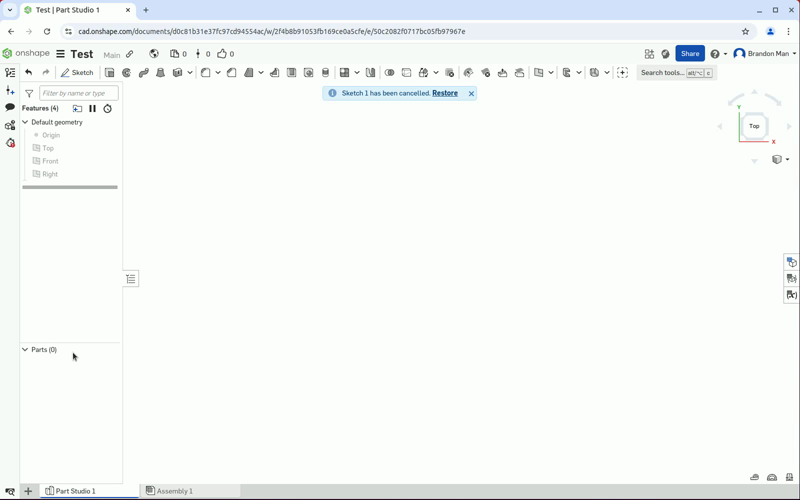
key_down(shift)
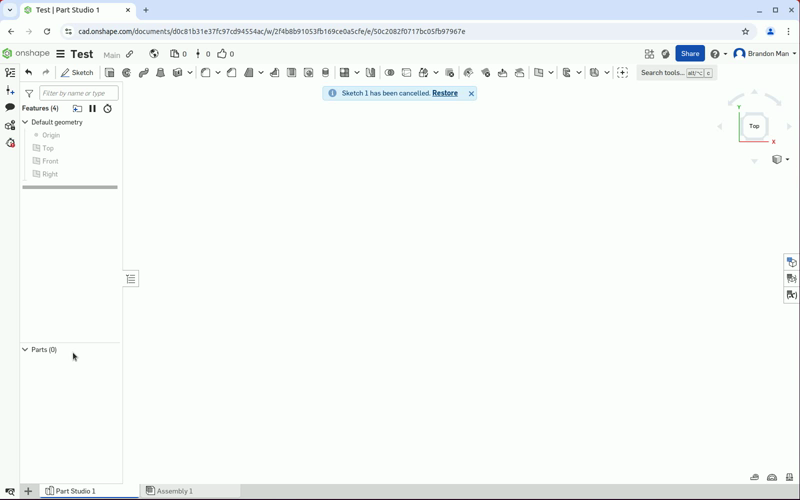
key(up)
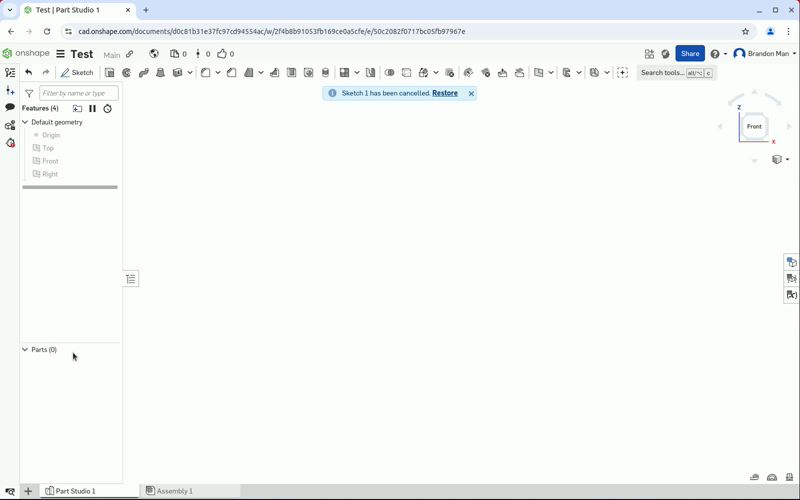
key_up(shift)
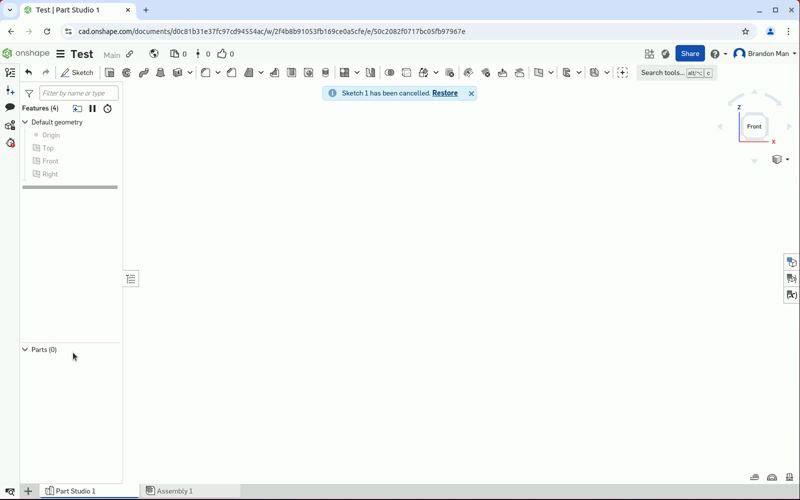
mouse_move(73, 352)
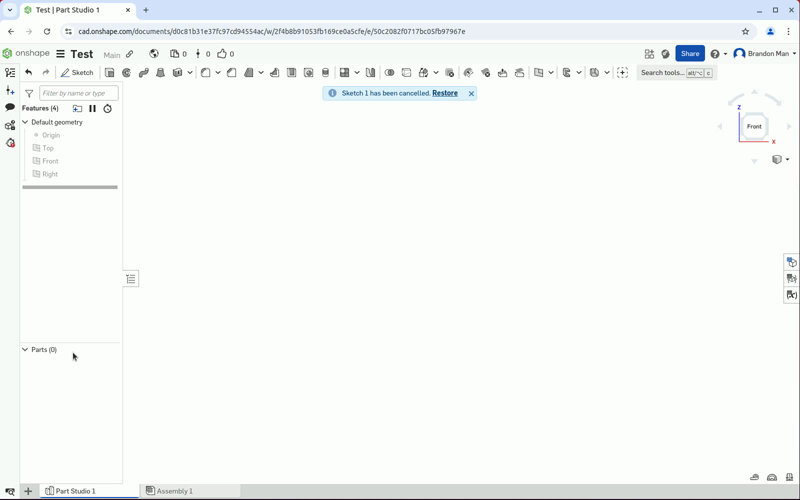
key(shift+y)
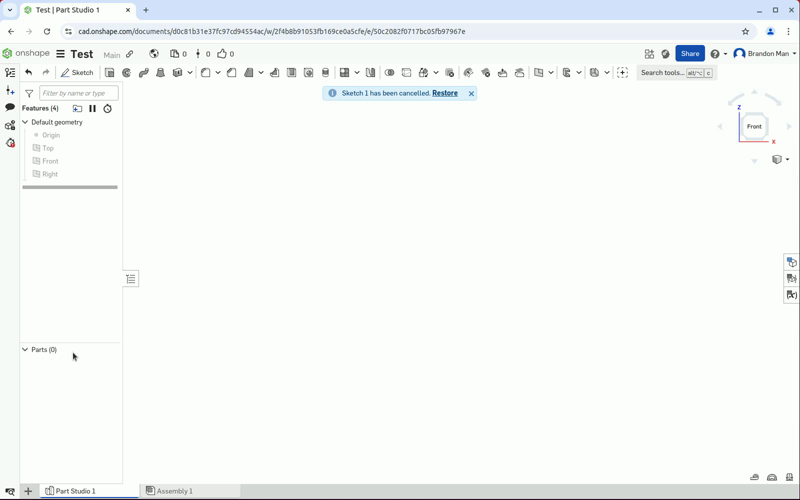
key(shift+s)
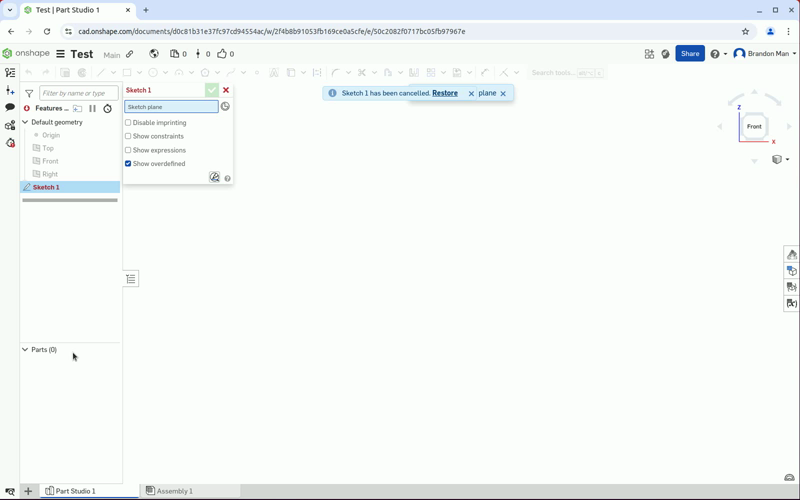
mouse_move(73, 163)
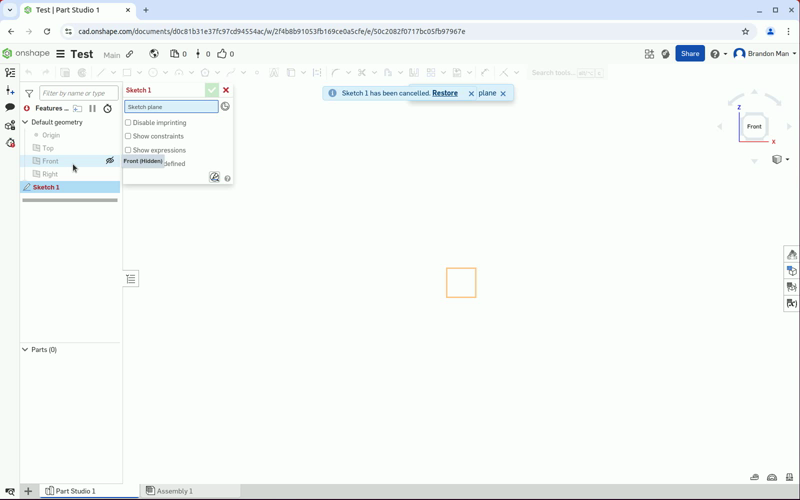
click(73, 163)
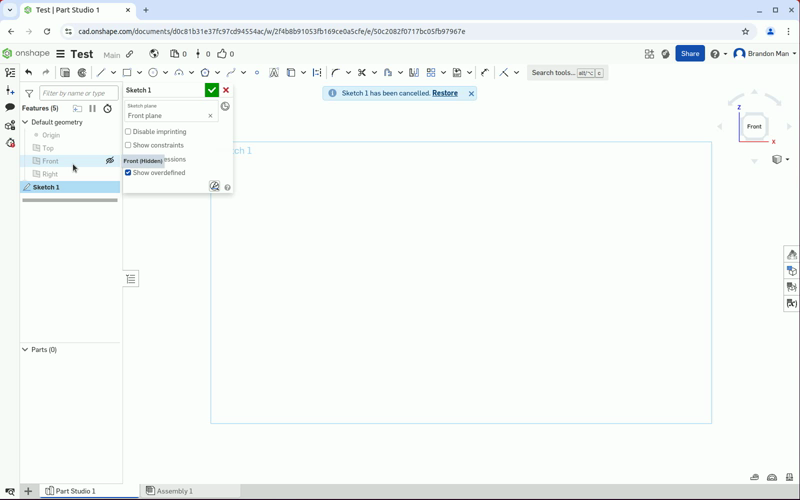
mouse_move(73, 352)
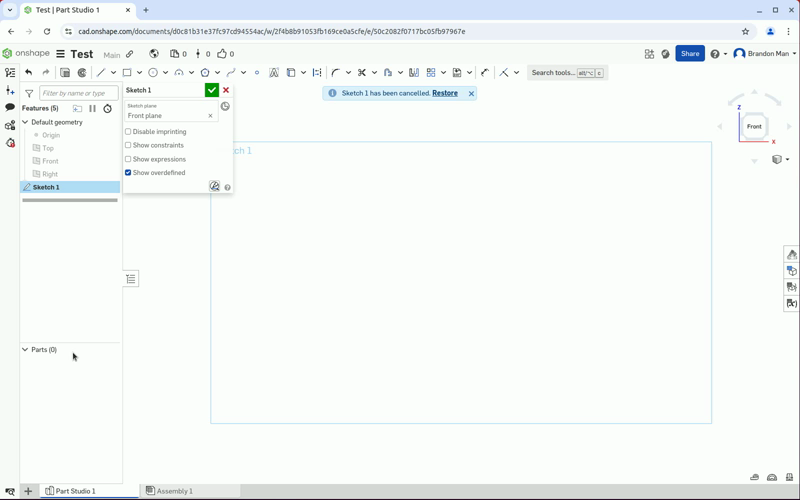
key(y)
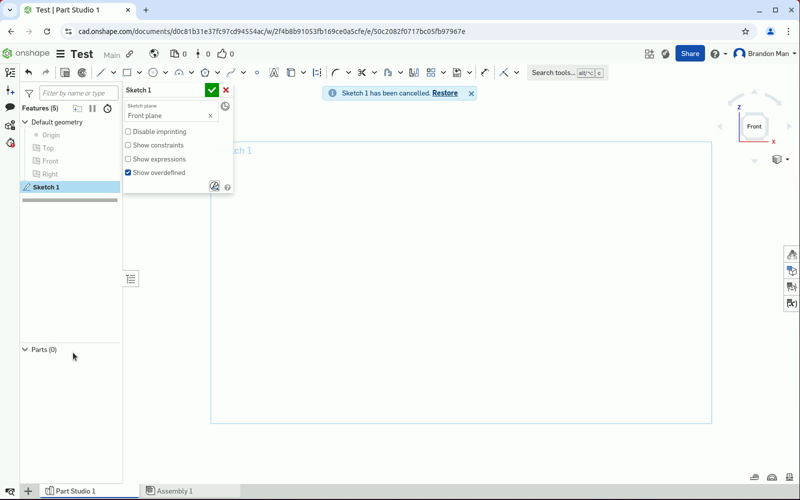
key(l)
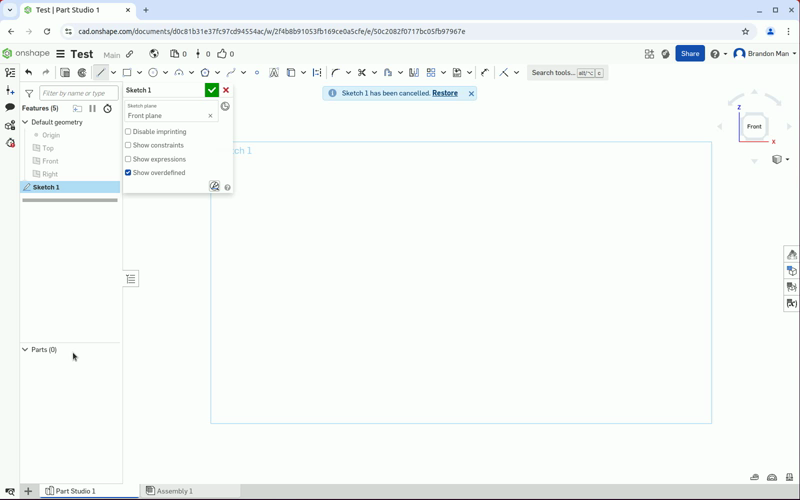
key_down(shift)
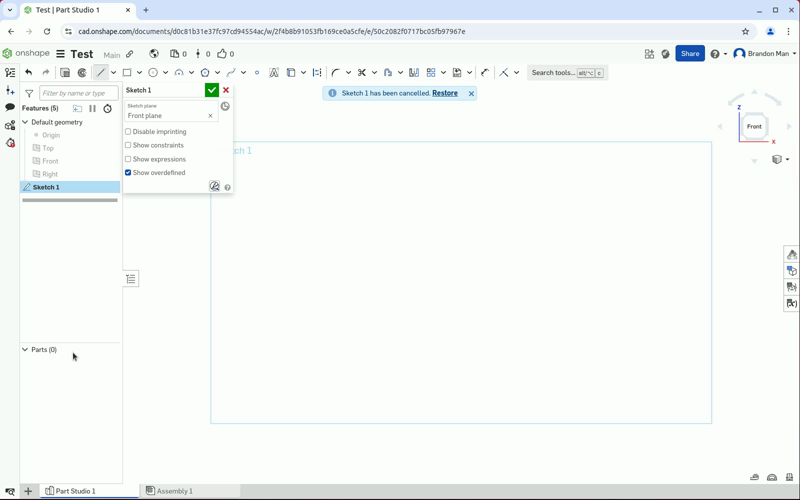
mouse_move(371, 312)
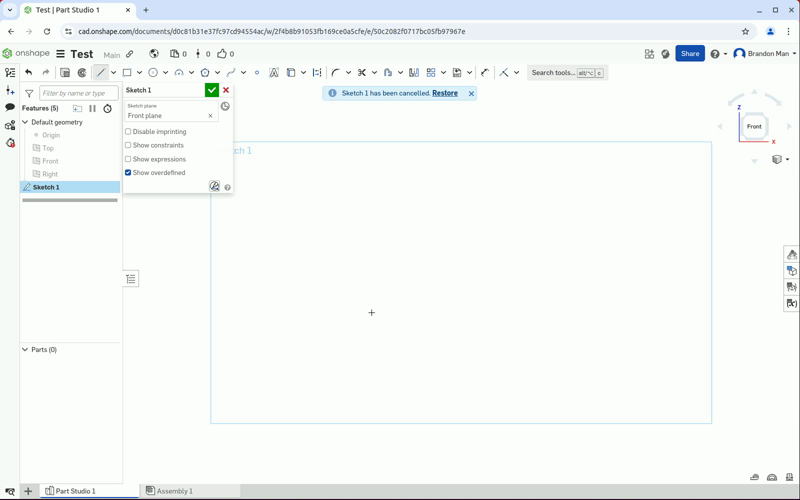
click(371, 312)
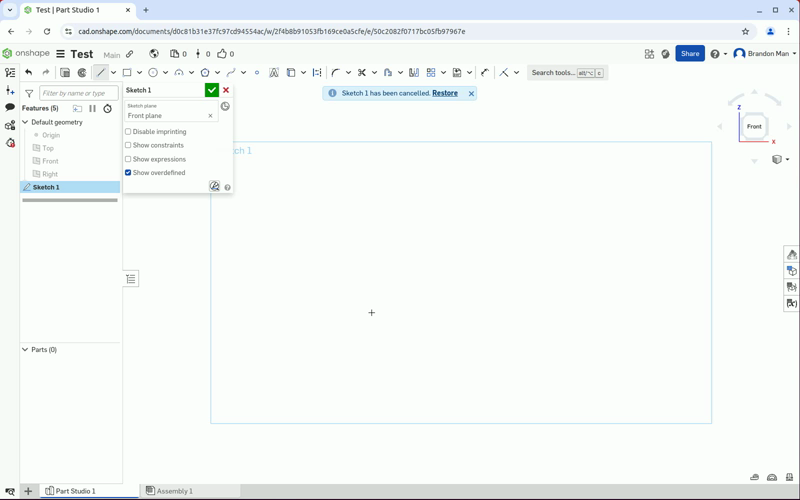
key_up(shift)
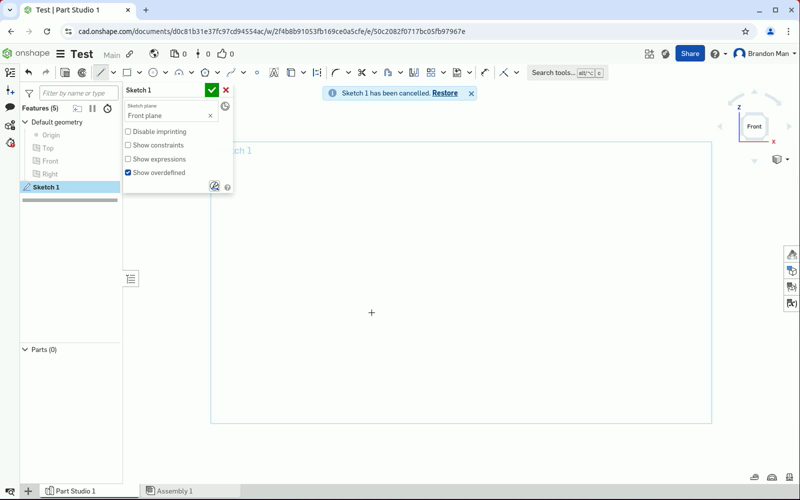
key_down(shift)
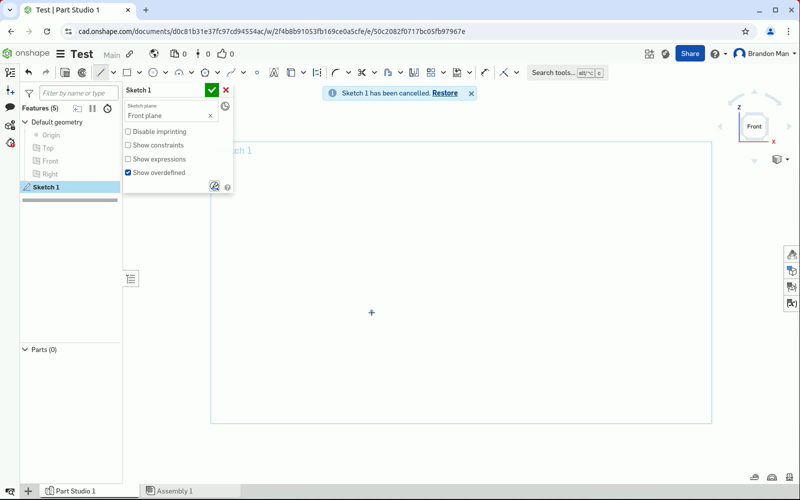
mouse_move(572, 312)
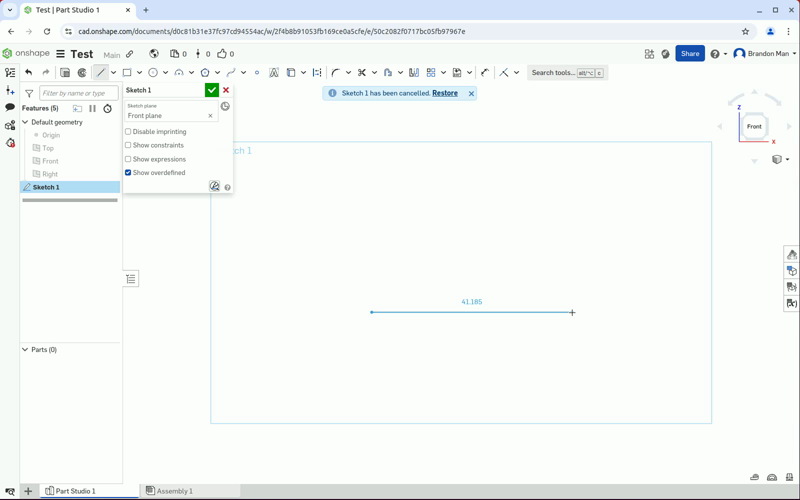
click(572, 312)
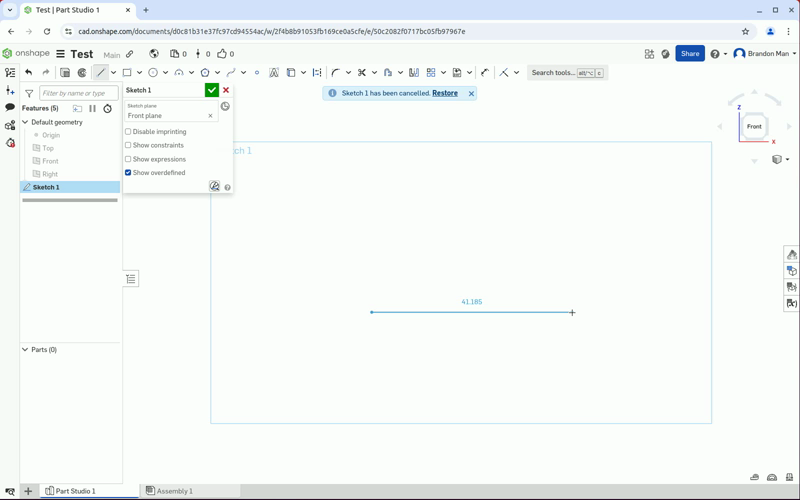
key_up(shift)
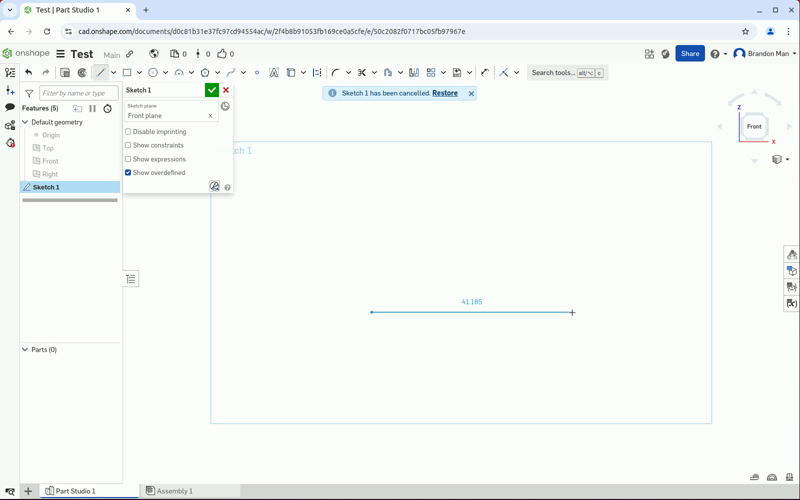
key_down(shift)
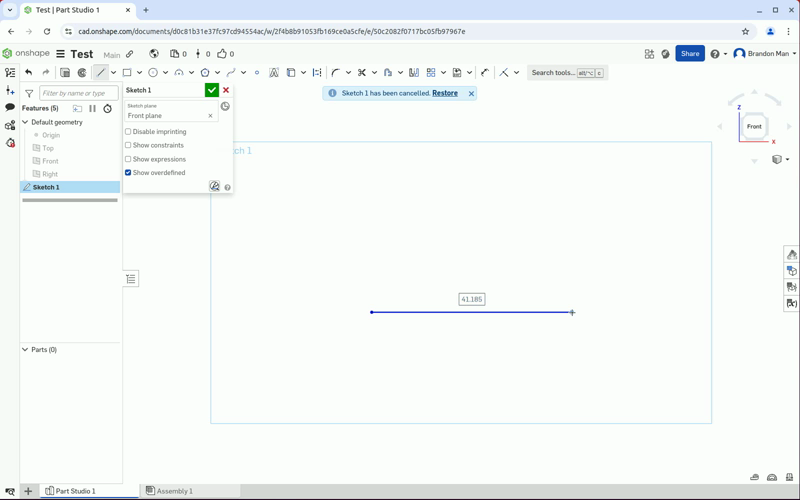
mouse_move(572, 189)
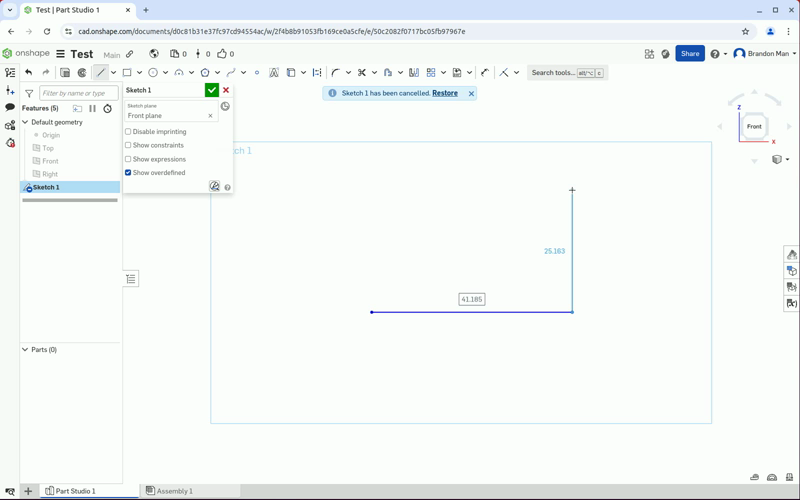
click(572, 189)
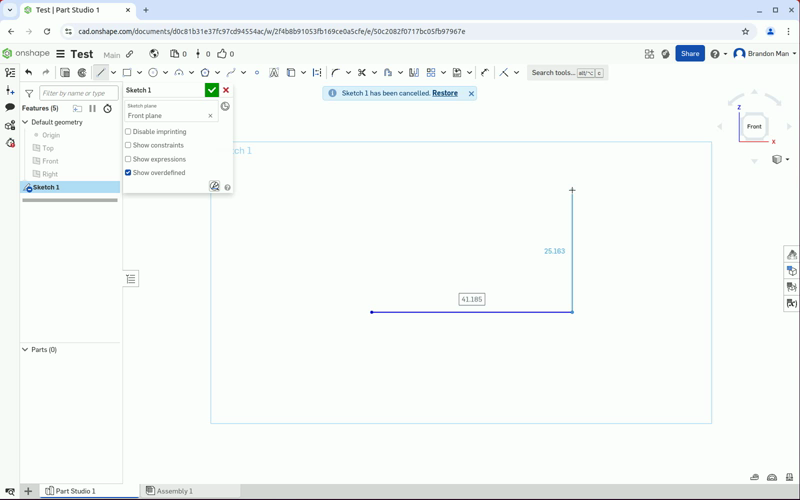
key_up(shift)
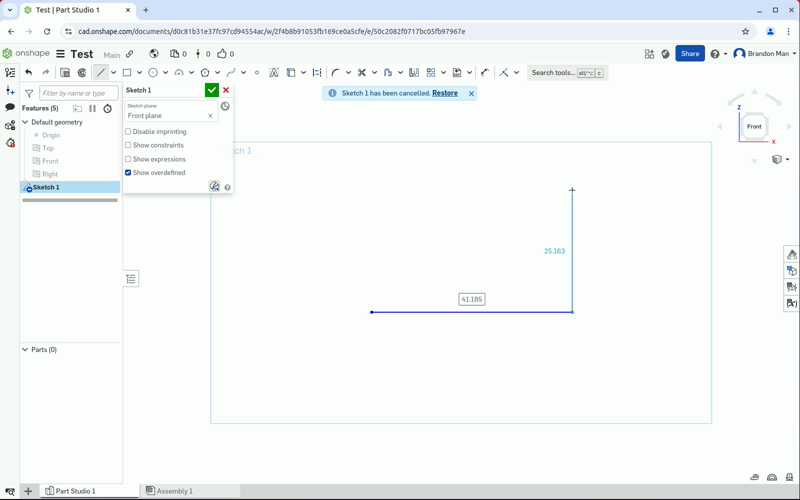
key_down(shift)
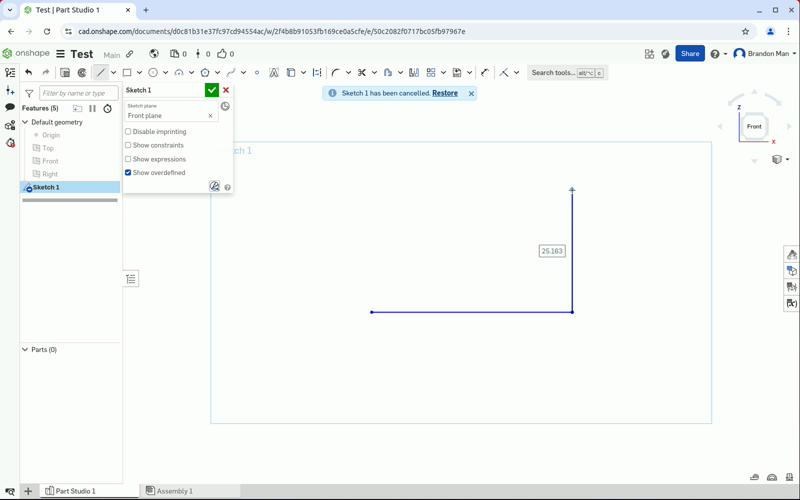
mouse_move(371, 189)
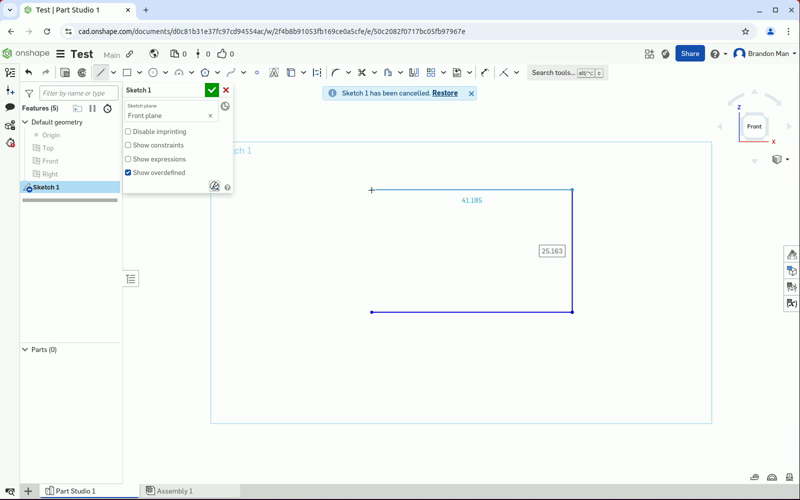
click(371, 189)
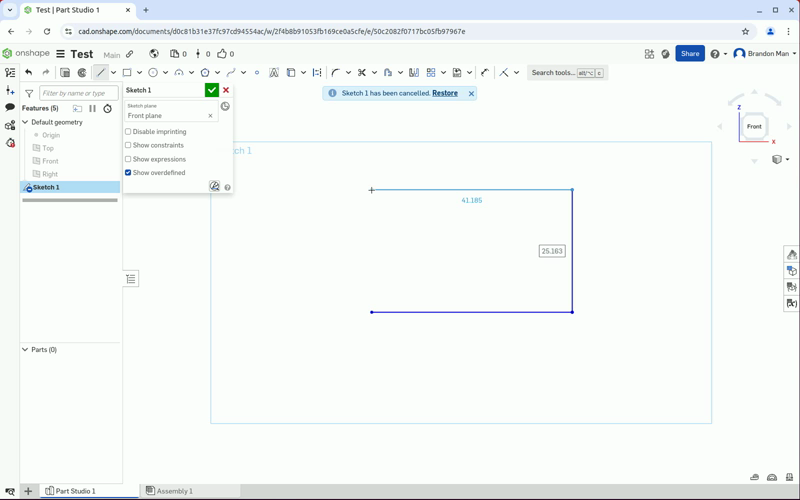
key_up(shift)
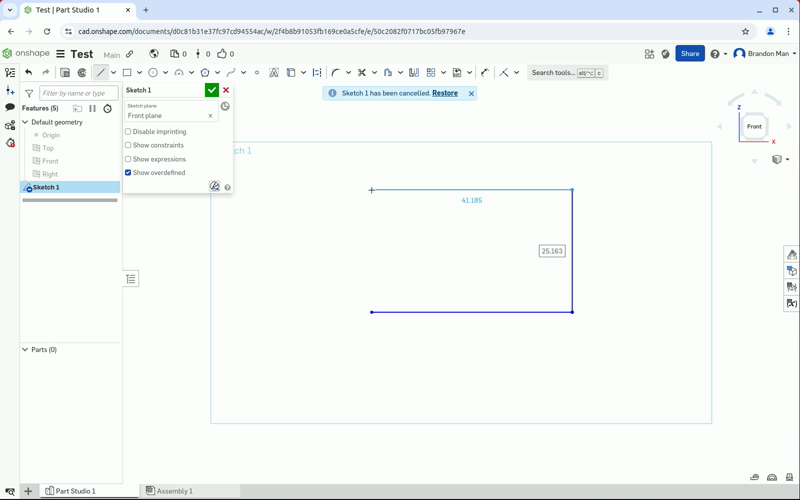
key_down(shift)
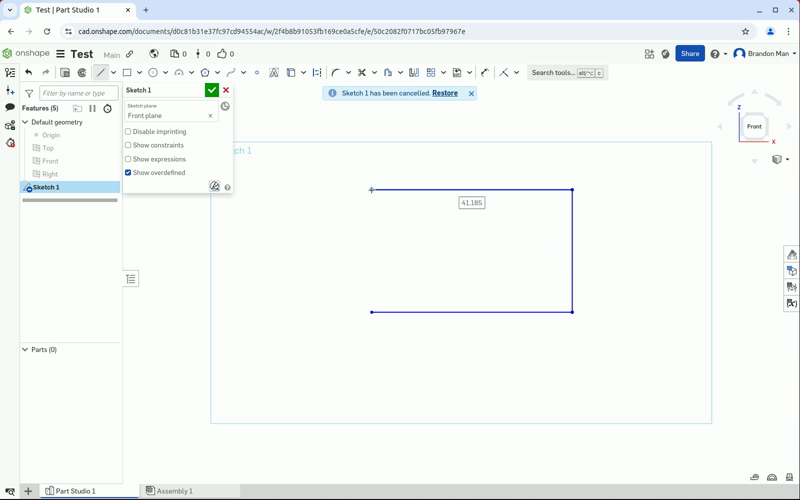
mouse_move(371, 312)
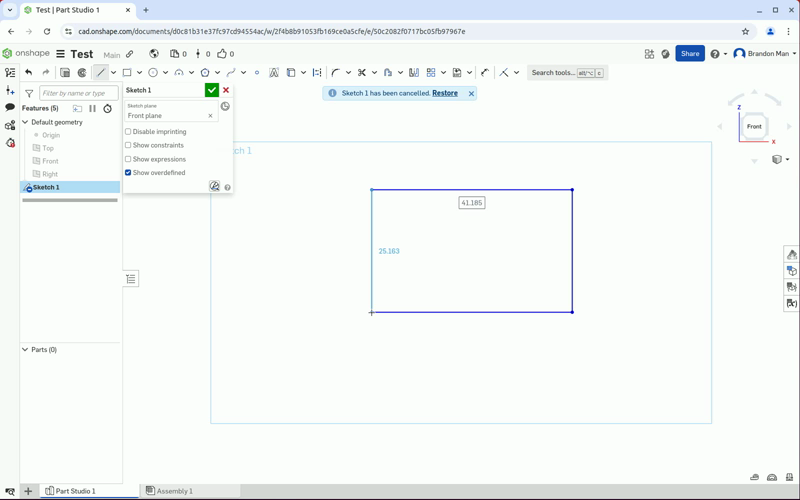
key_up(shift)
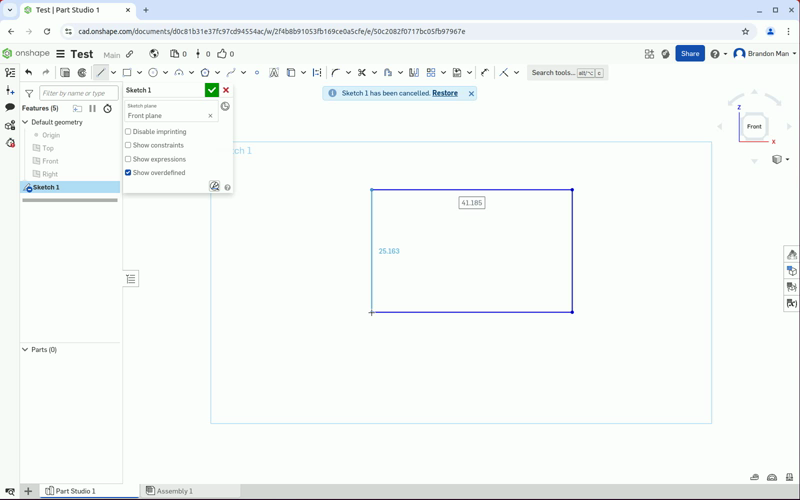
click(371, 312)
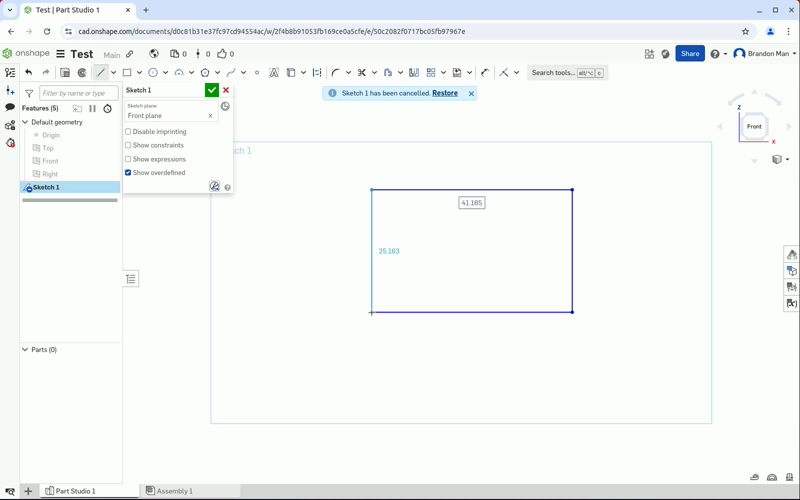
key(esc)
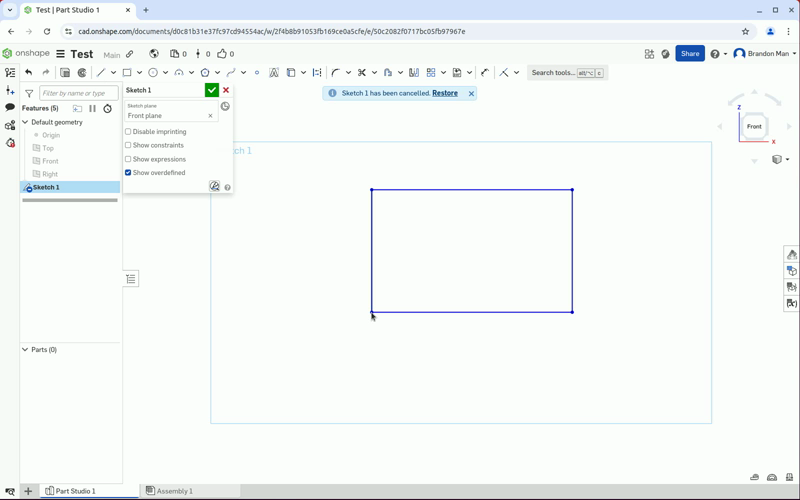
mouse_move(514, 236)
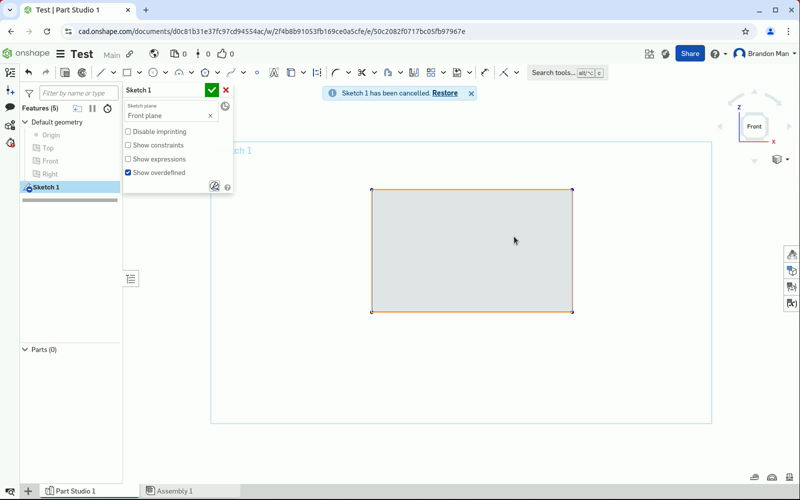
click(514, 236)
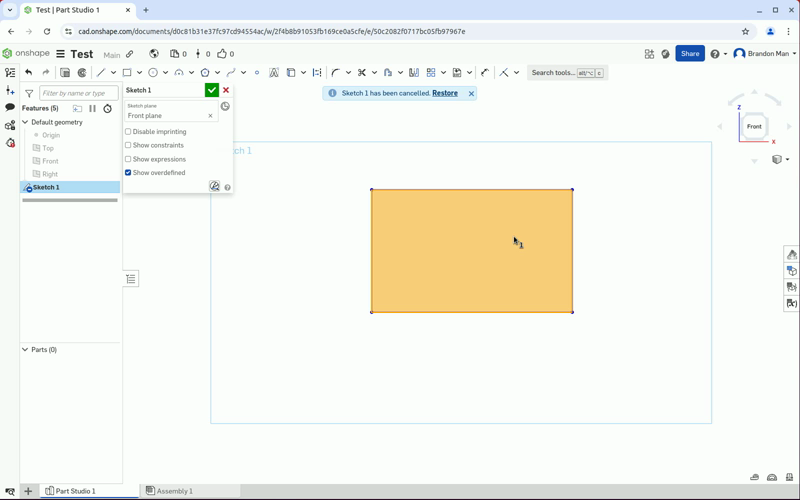
mouse_move(73, 352)
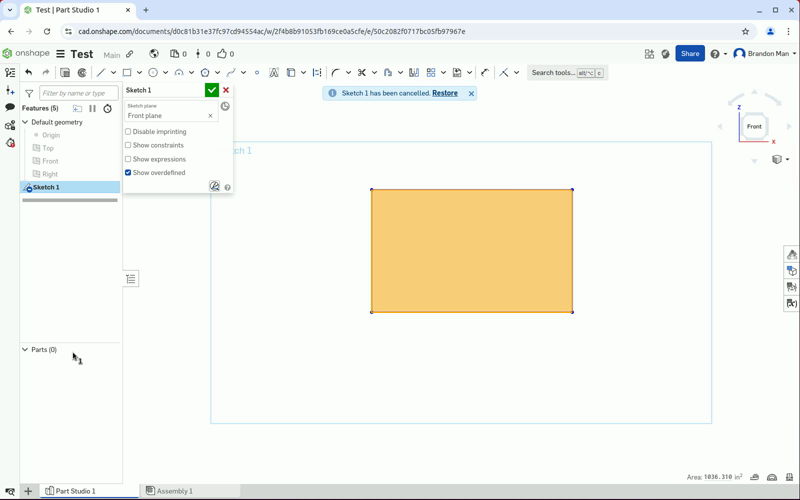
key(shift+y)
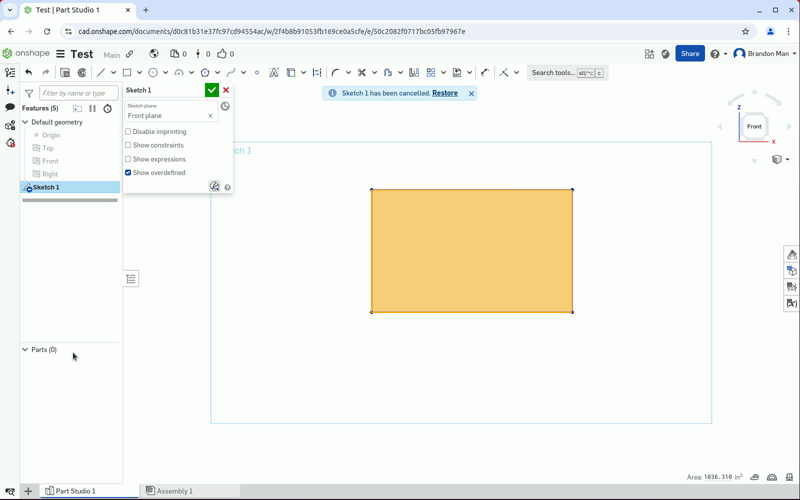
key(shift+e)
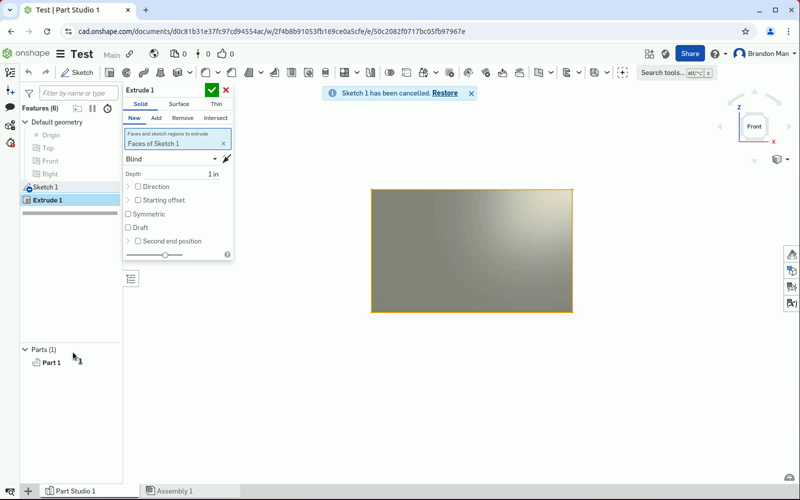
mouse_move(143, 106)
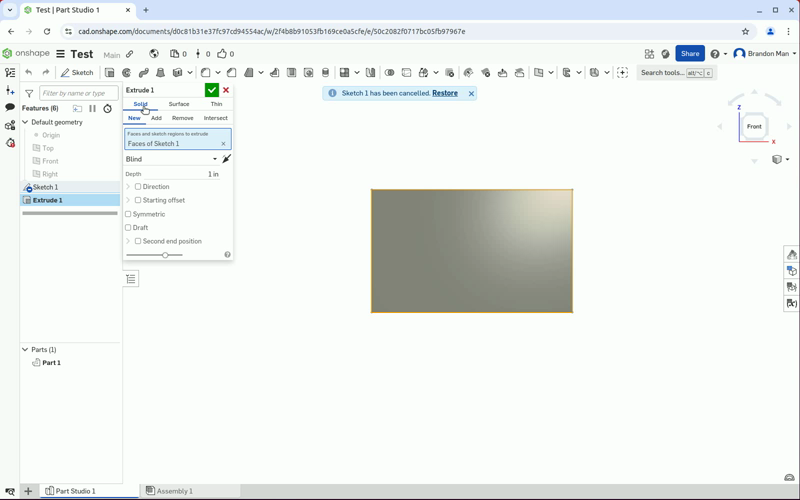
click(143, 106)
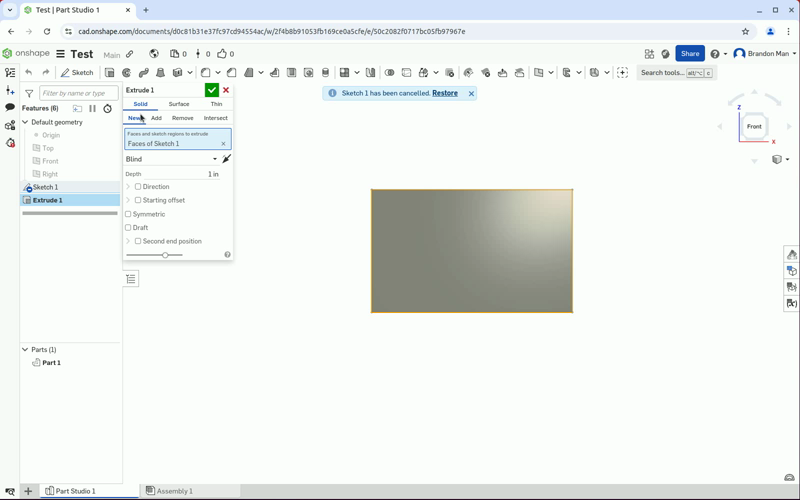
mouse_move(137, 120)
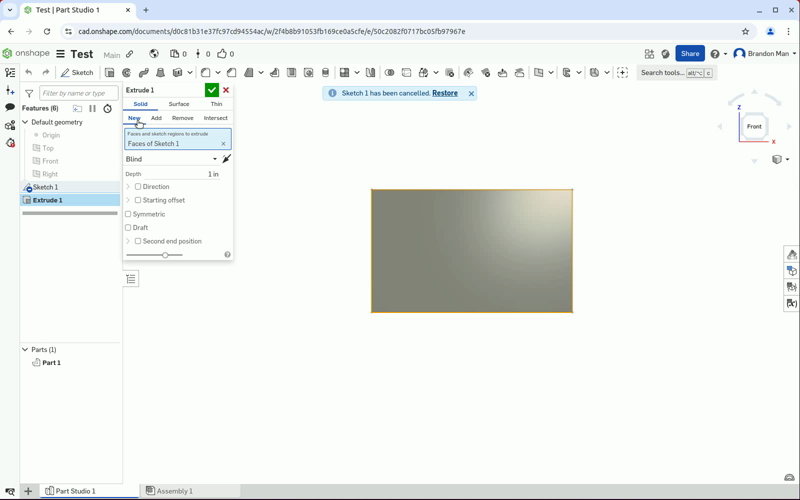
click(137, 120)
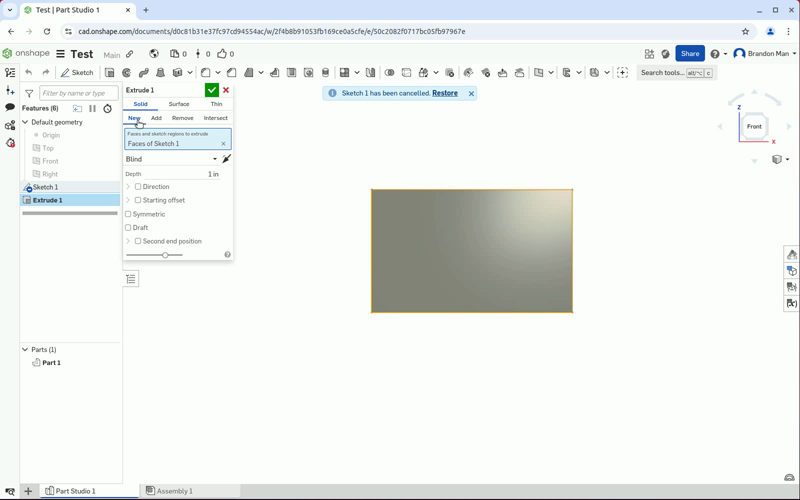
key(tab, 4)
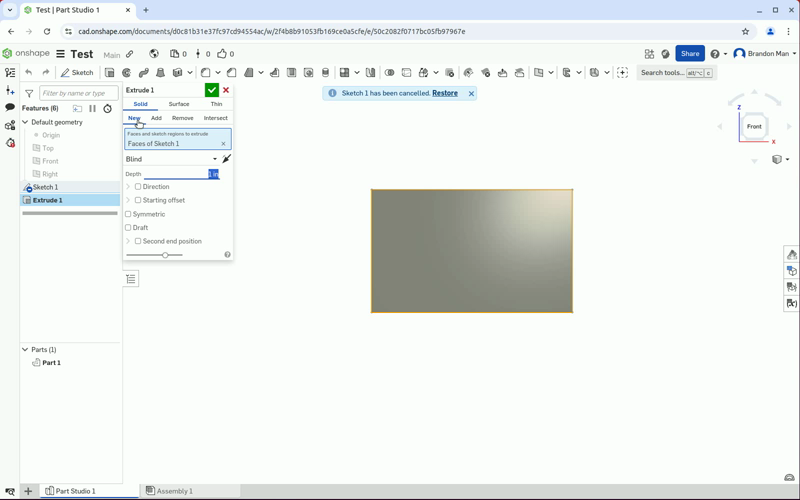
text(3.37)
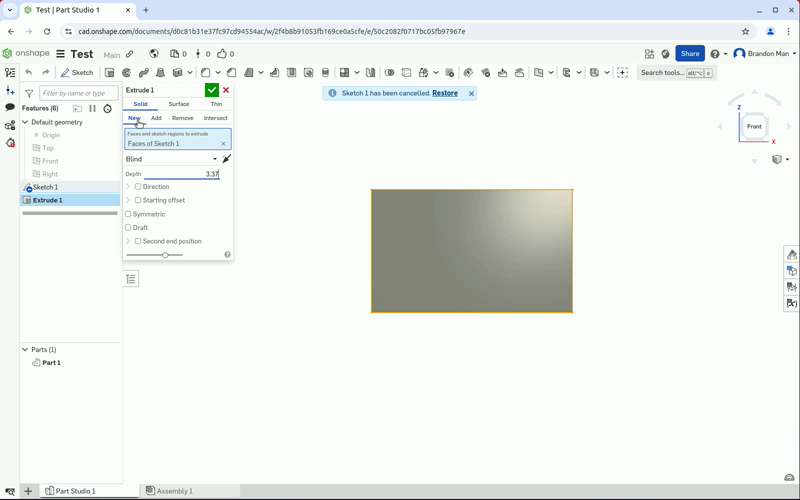
key(enter)
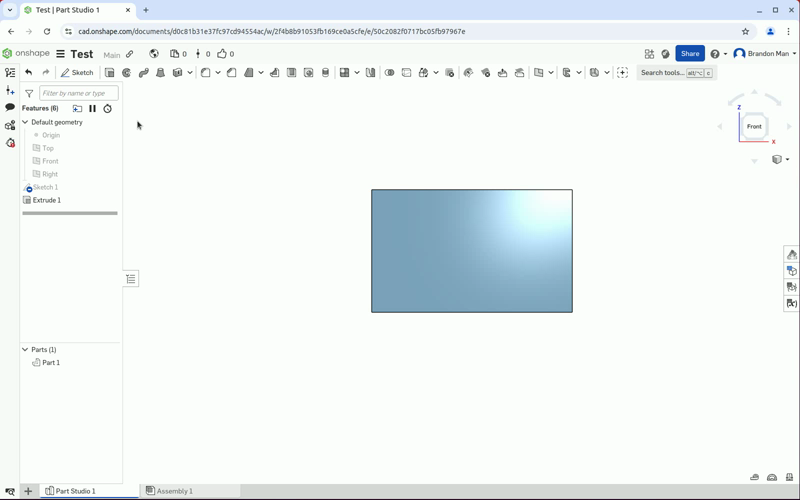
key(shift+h)
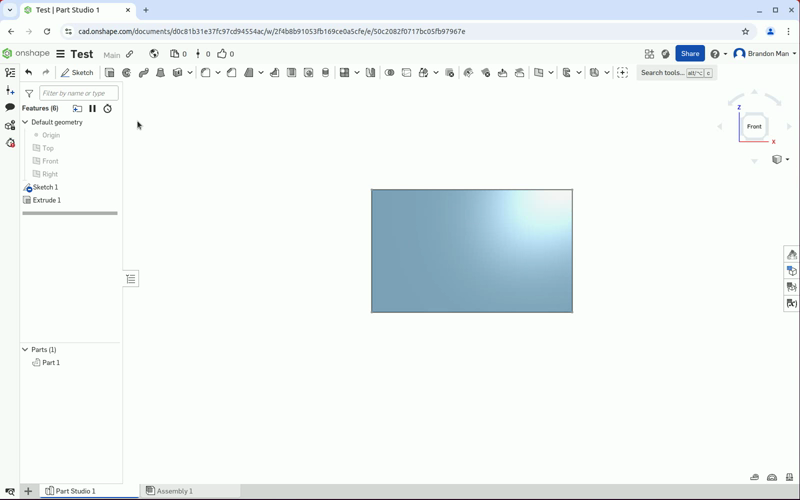
key(shift+h)
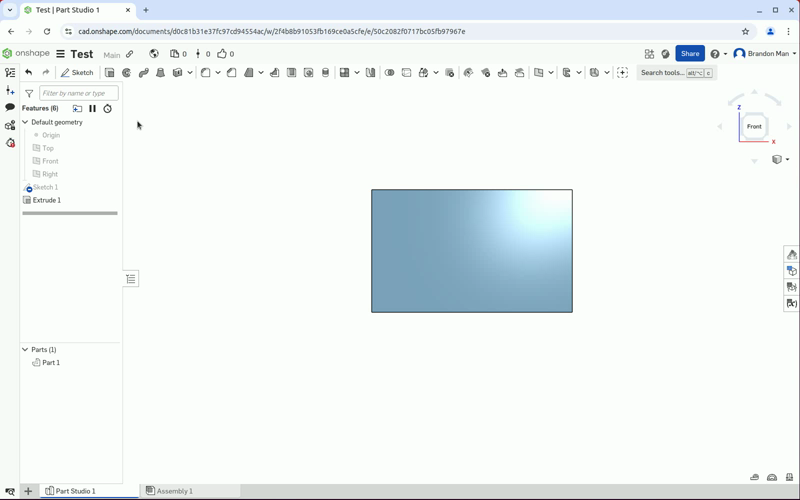
mouse_move(73, 189)
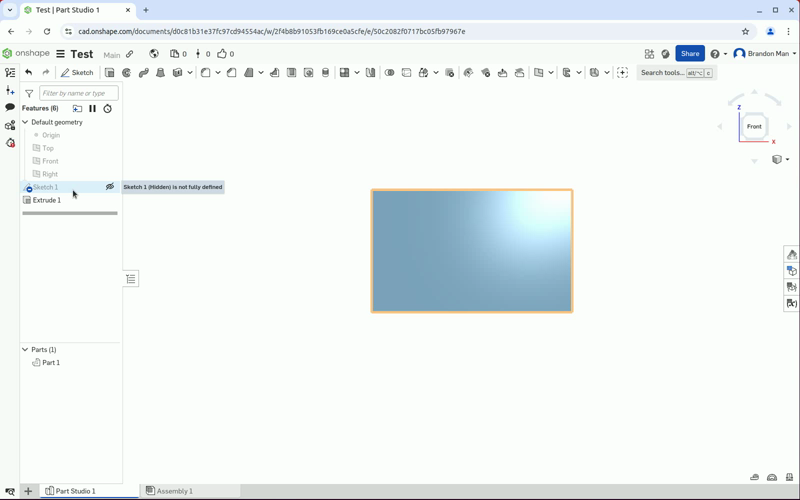
click(73, 189)
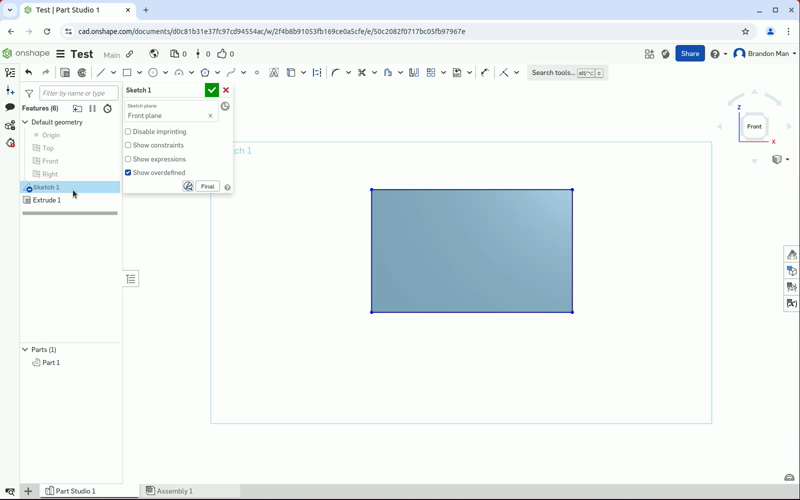
mouse_move(229, 92)
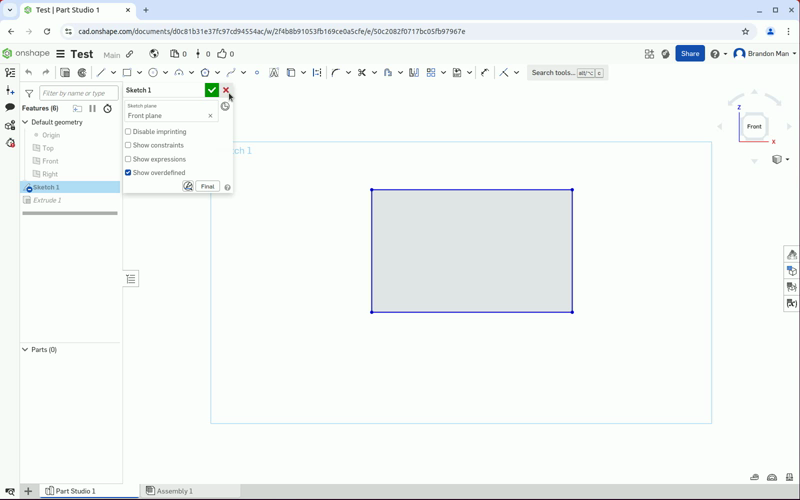
click(229, 92)
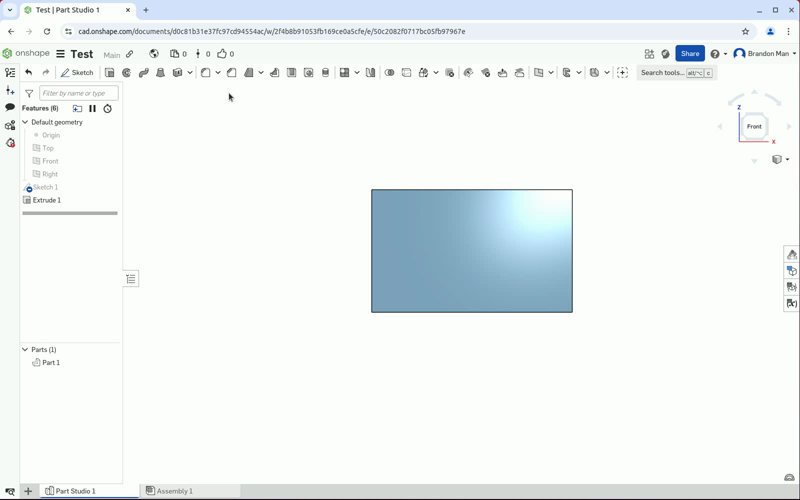
mouse_move(541, 75)
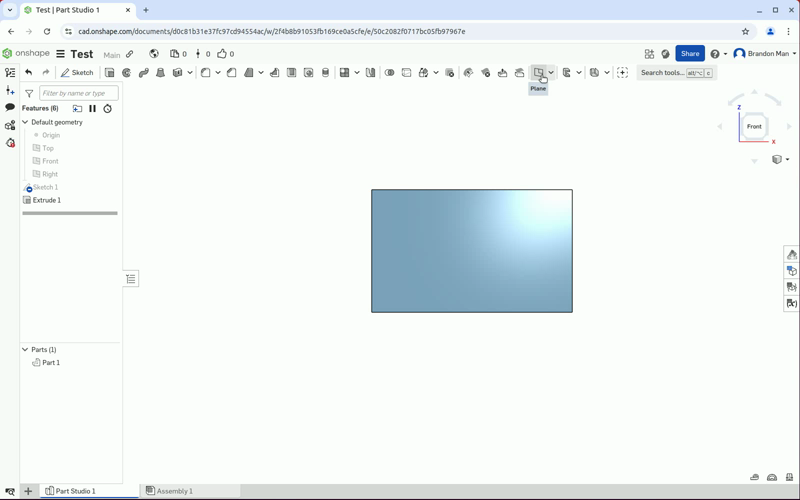
click(541, 75)
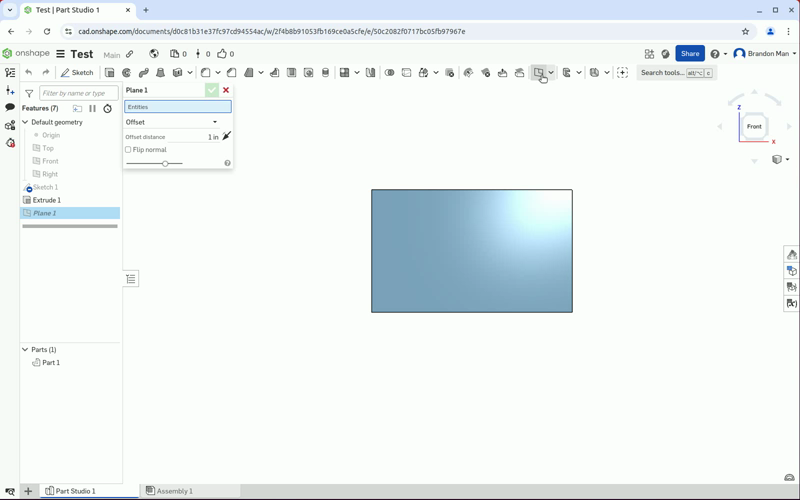
mouse_move(73, 163)
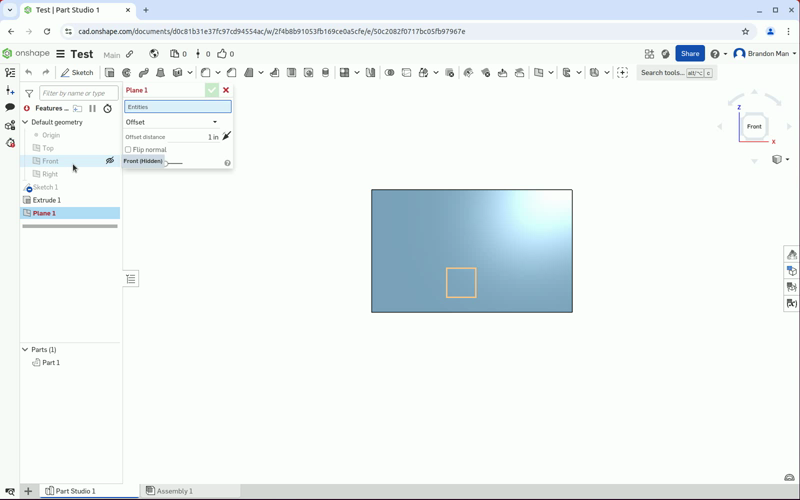
click(73, 163)
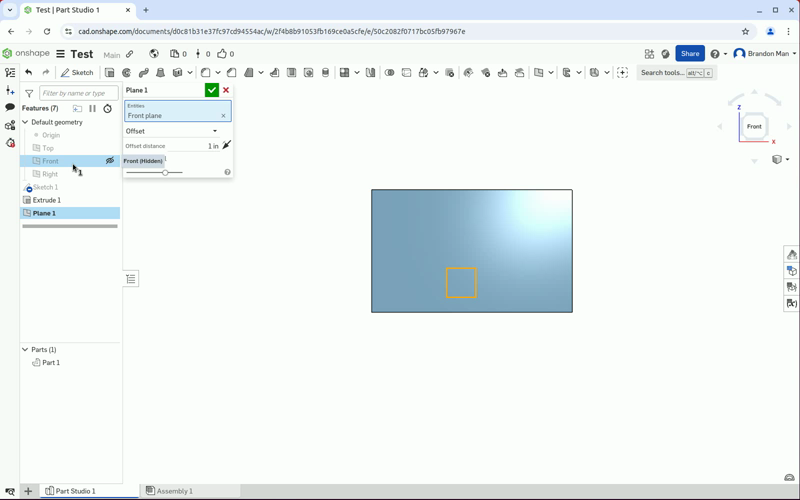
key(tab, 2)
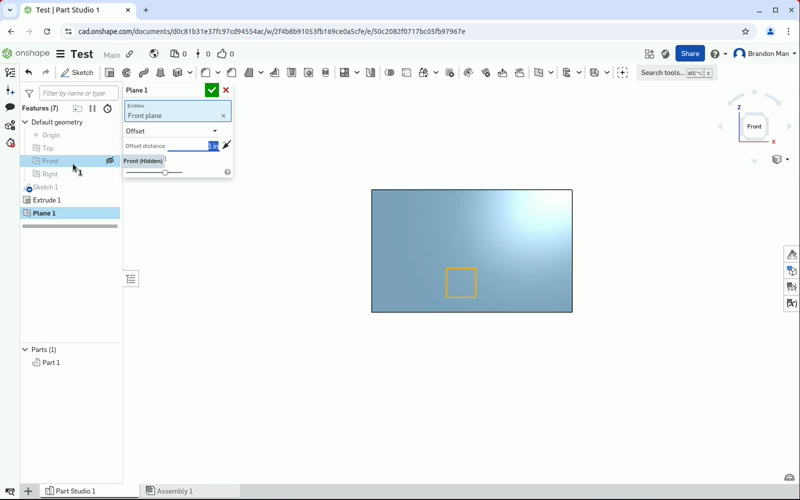
text(3.358)
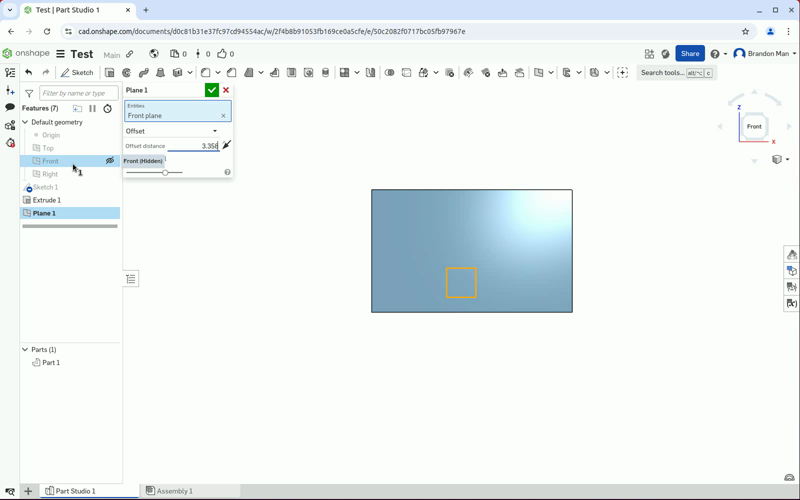
key(enter, 2)
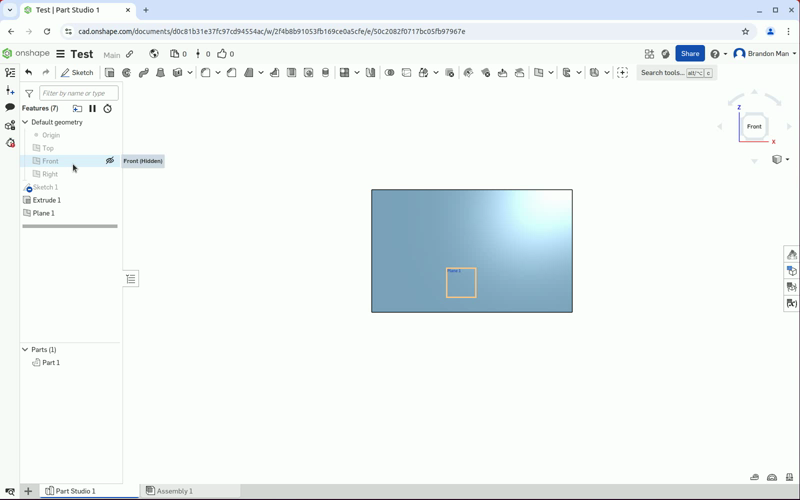
key(shift+s)
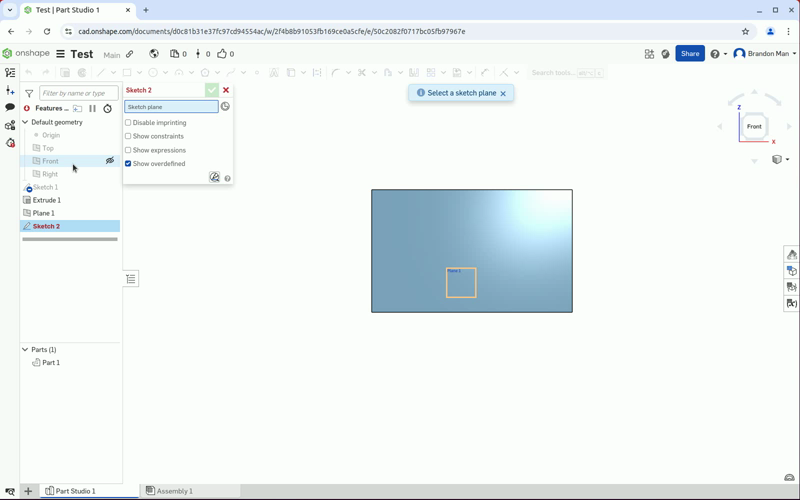
mouse_move(73, 215)
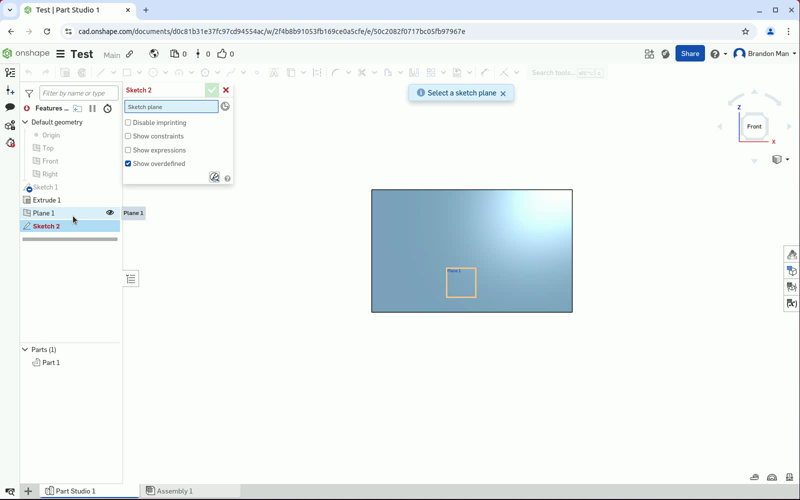
click(73, 215)
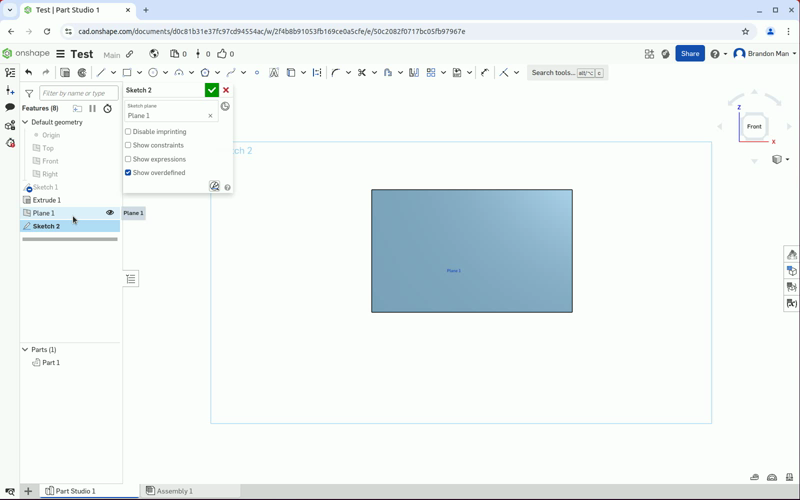
mouse_move(73, 352)
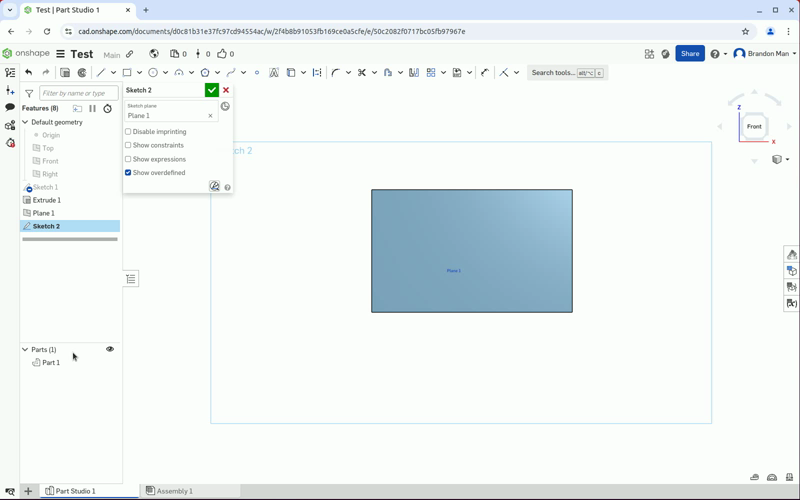
key(y)
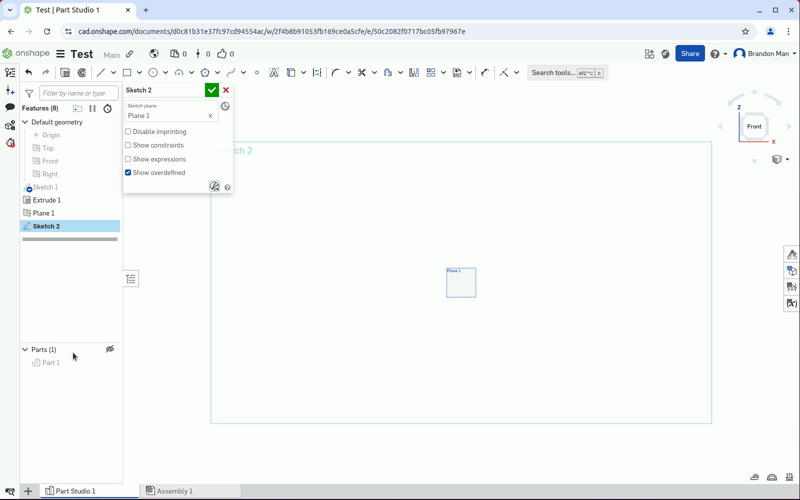
key(l)
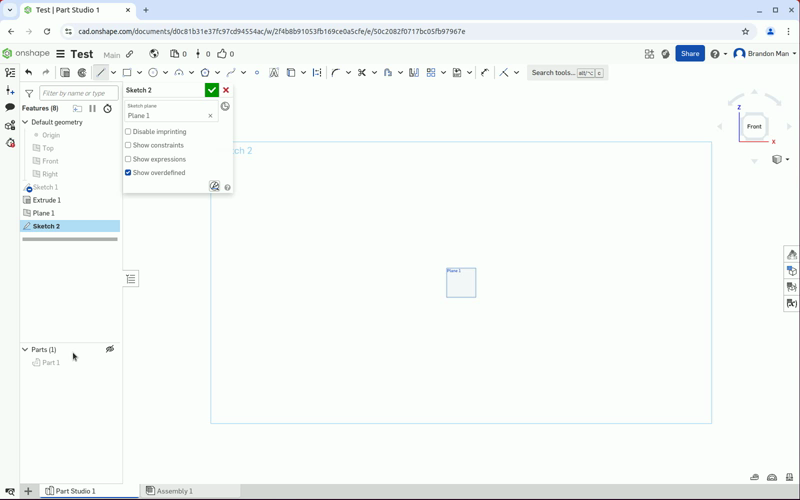
key_down(shift)
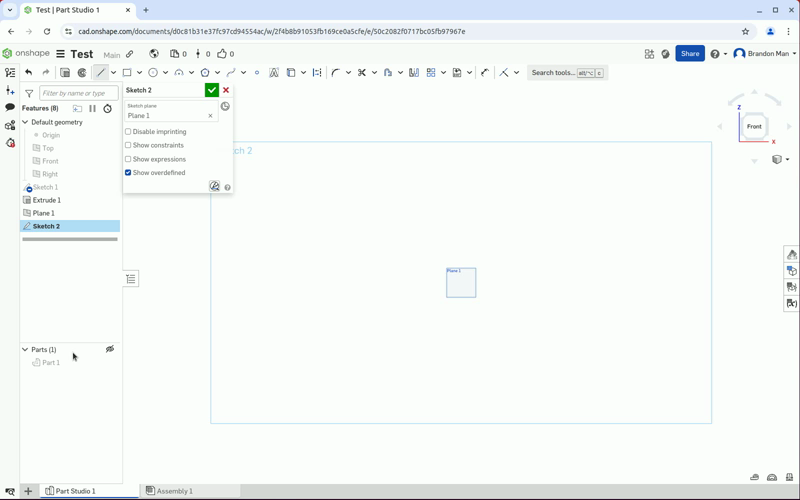
mouse_move(393, 298)
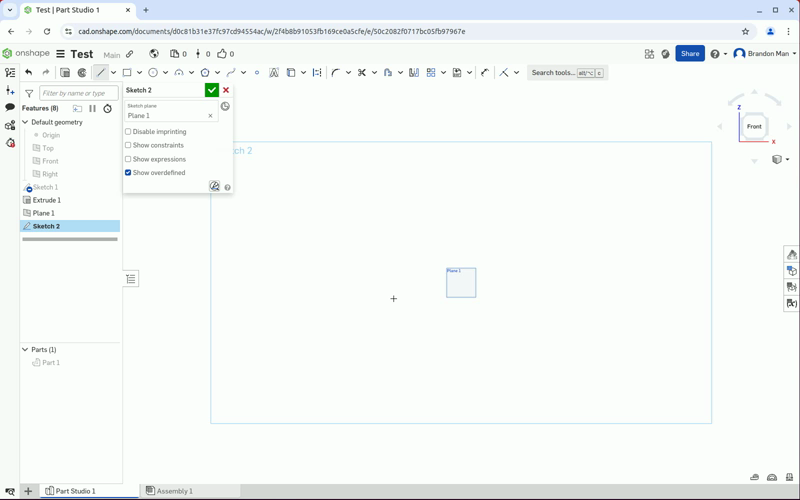
click(393, 298)
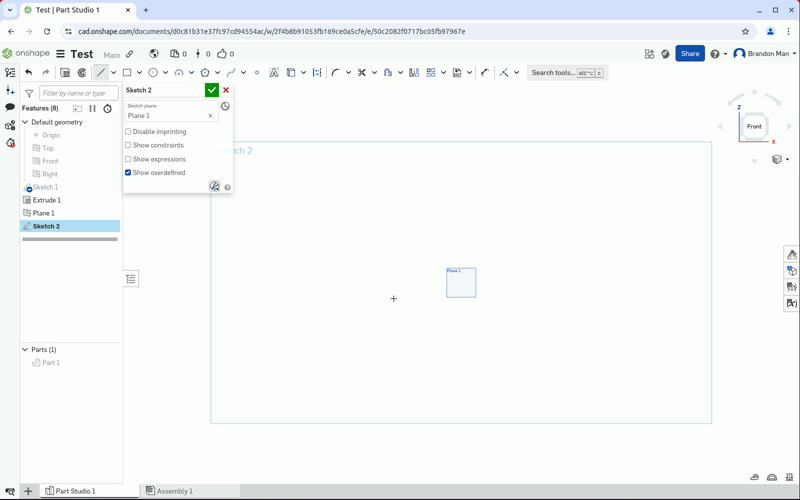
key_up(shift)
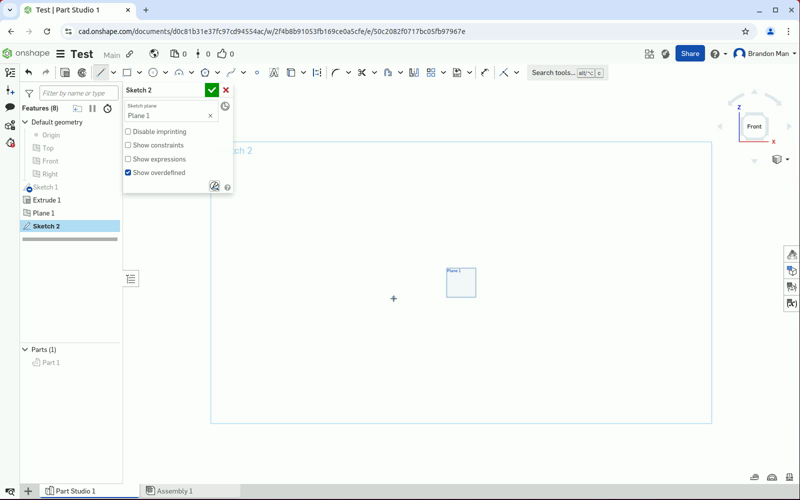
key_down(shift)
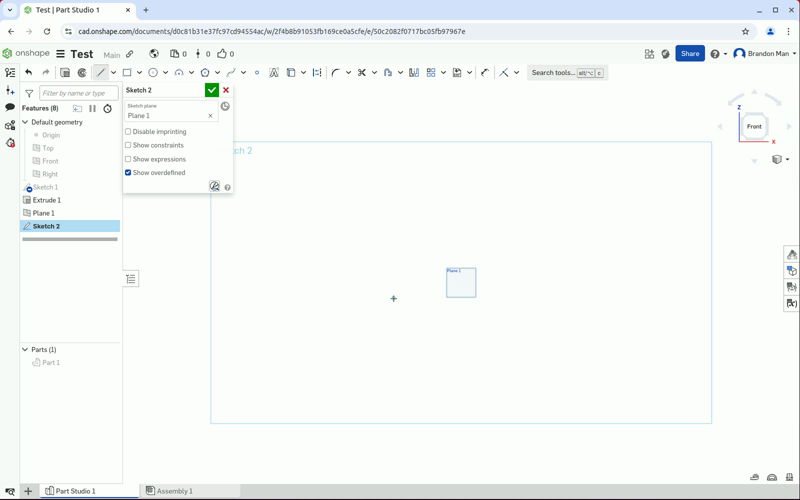
mouse_move(550, 298)
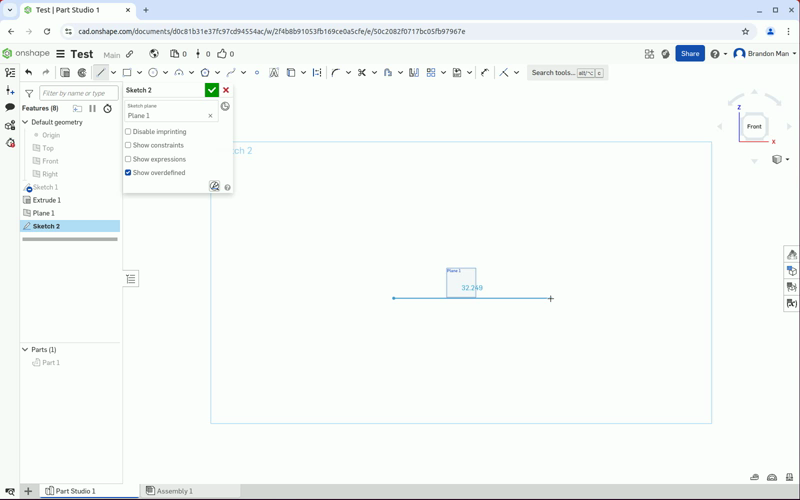
click(550, 298)
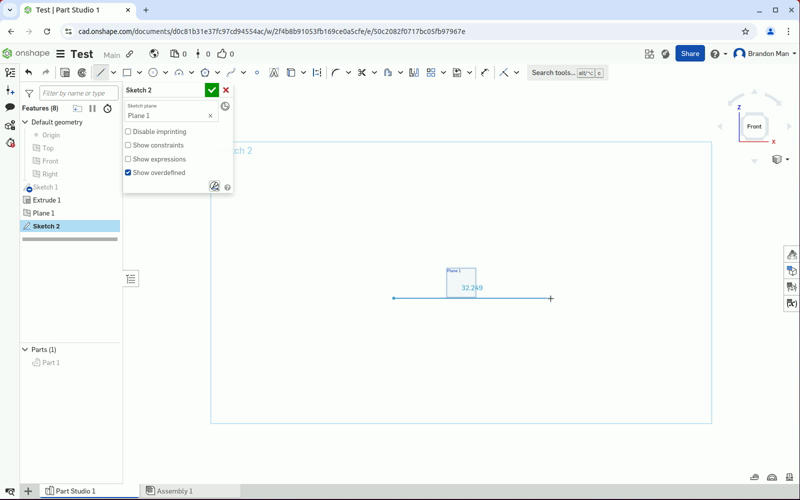
key_up(shift)
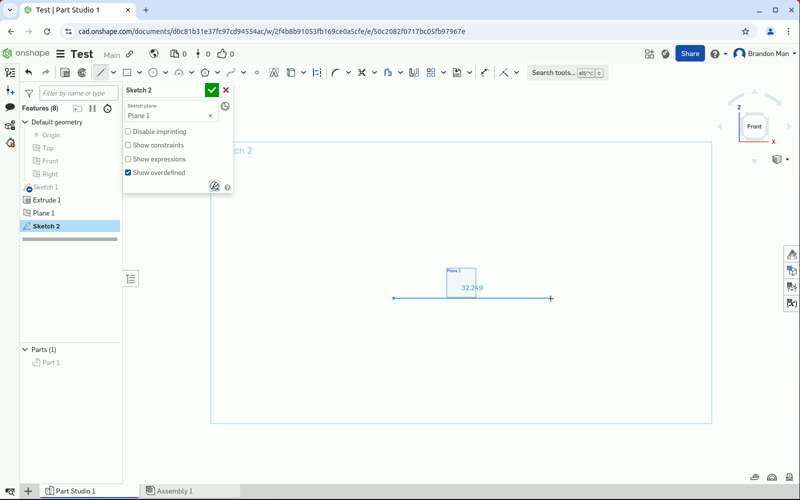
key_down(shift)
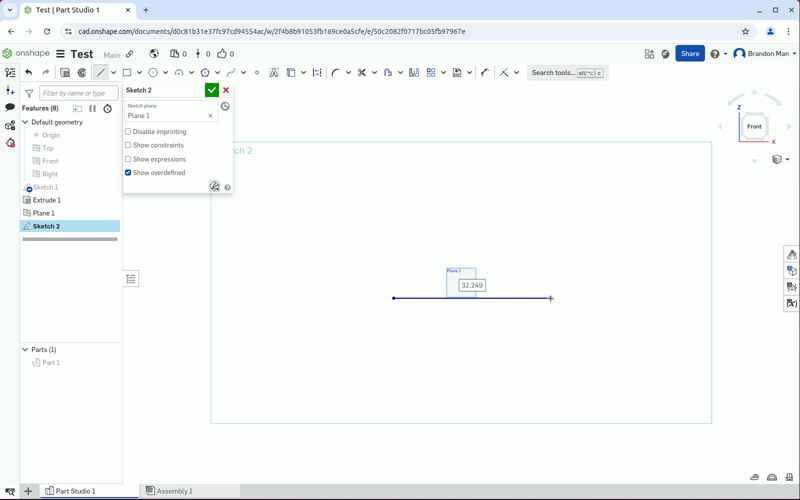
mouse_move(550, 204)
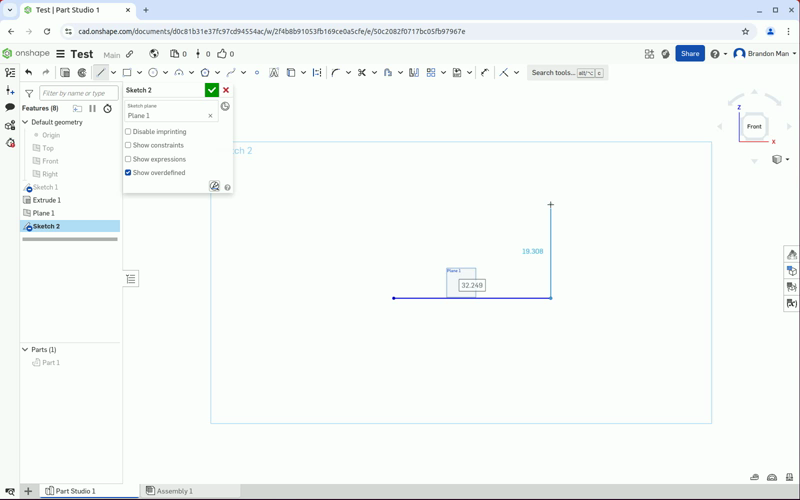
click(550, 204)
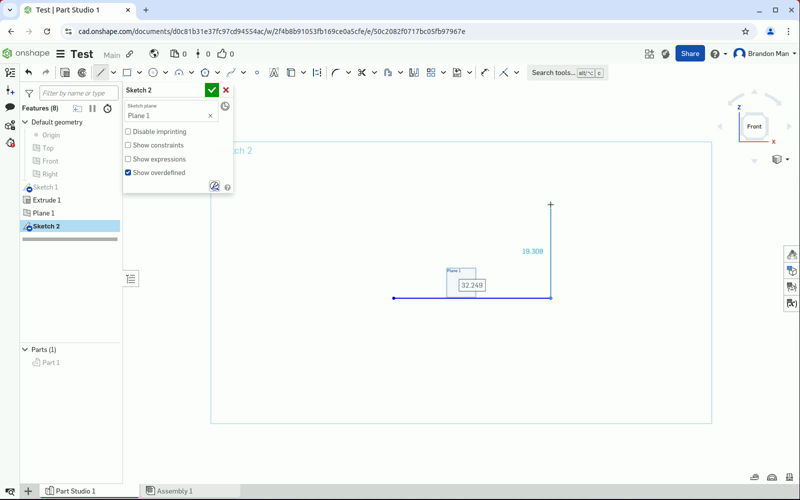
key_up(shift)
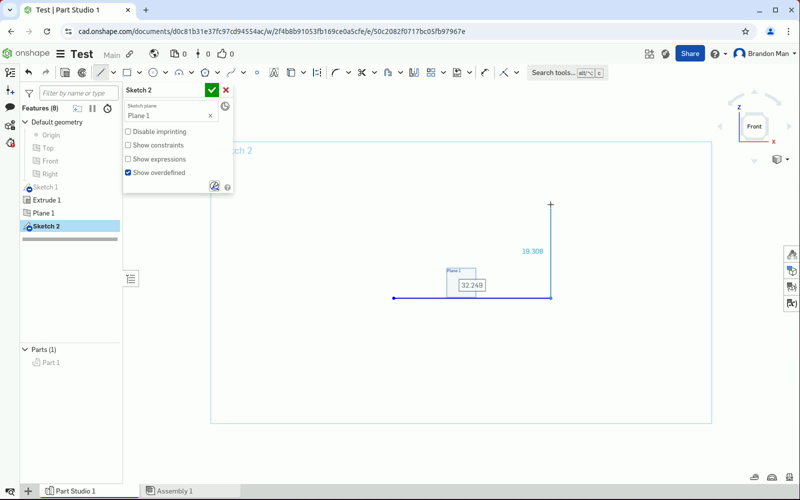
key_down(shift)
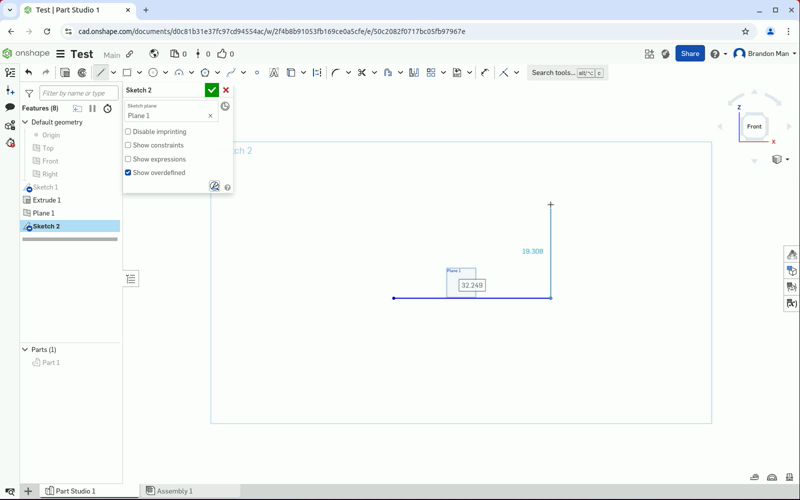
mouse_move(393, 204)
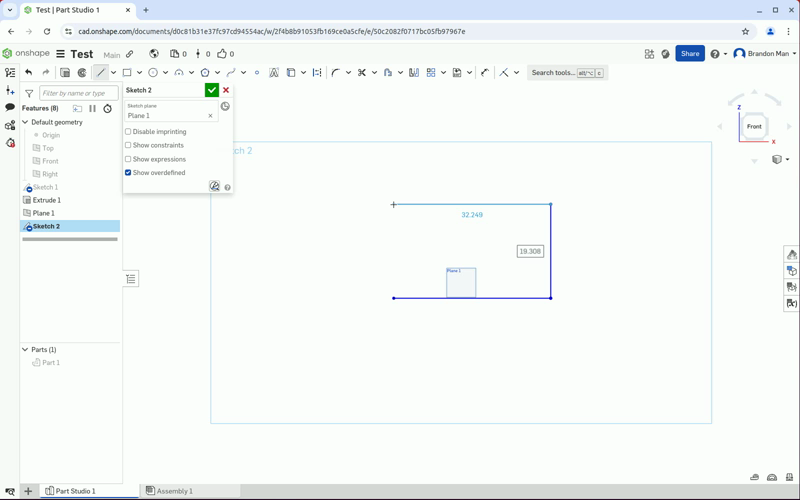
click(393, 204)
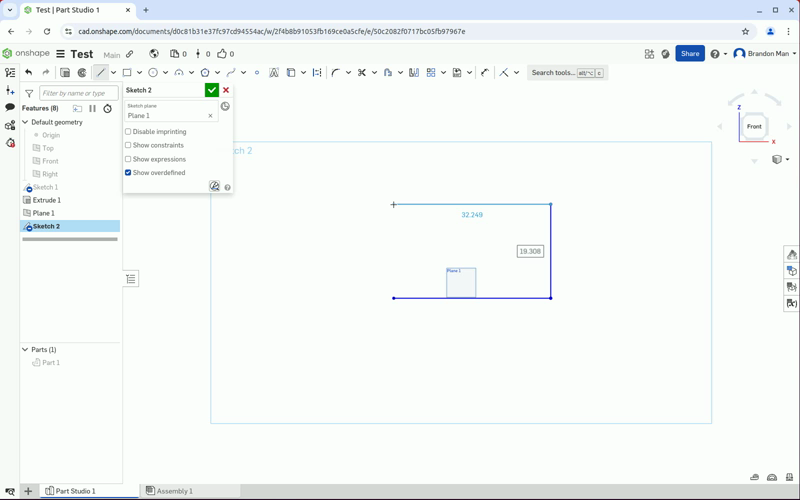
key_up(shift)
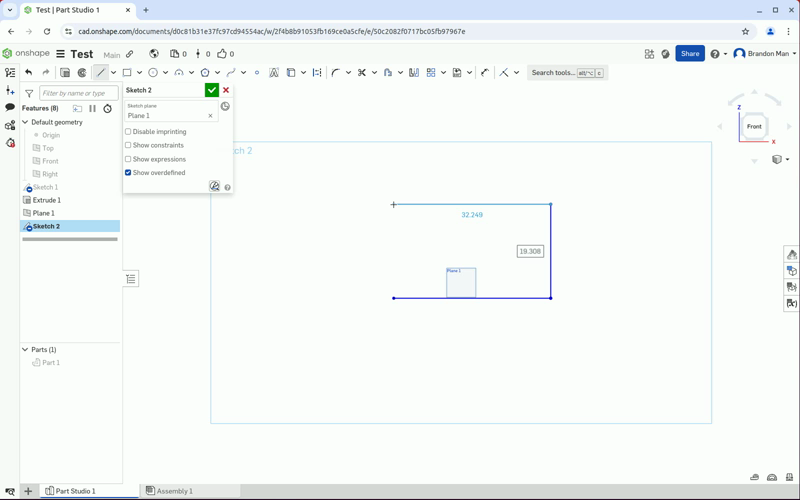
key_down(shift)
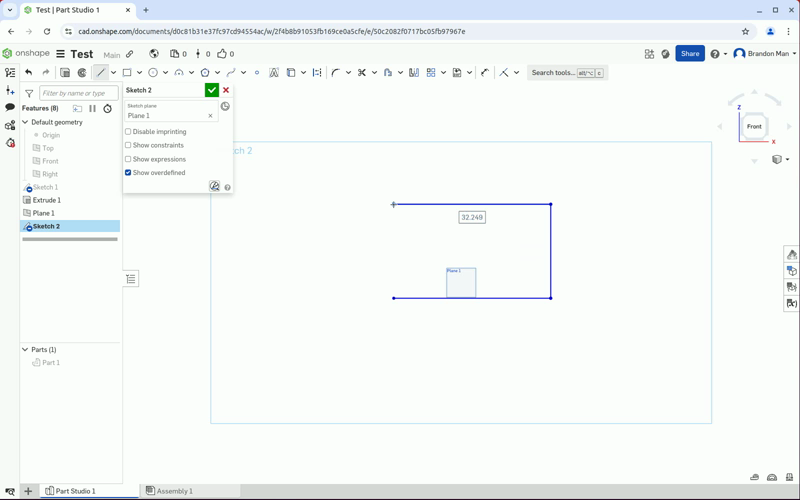
mouse_move(393, 298)
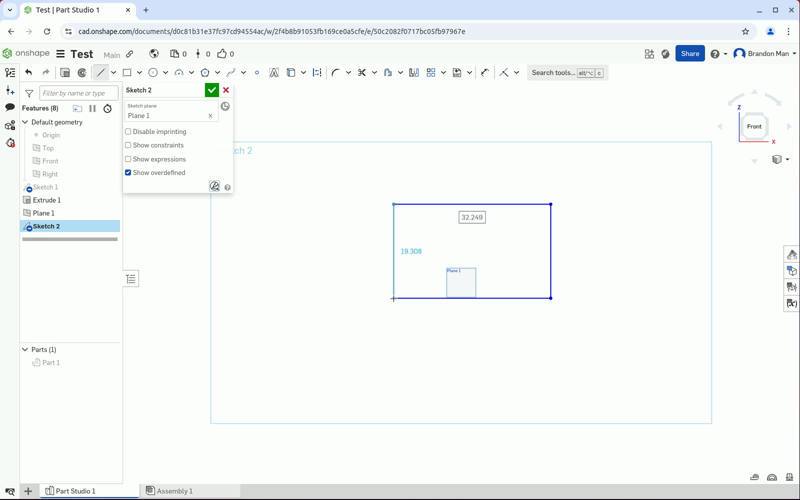
key_up(shift)
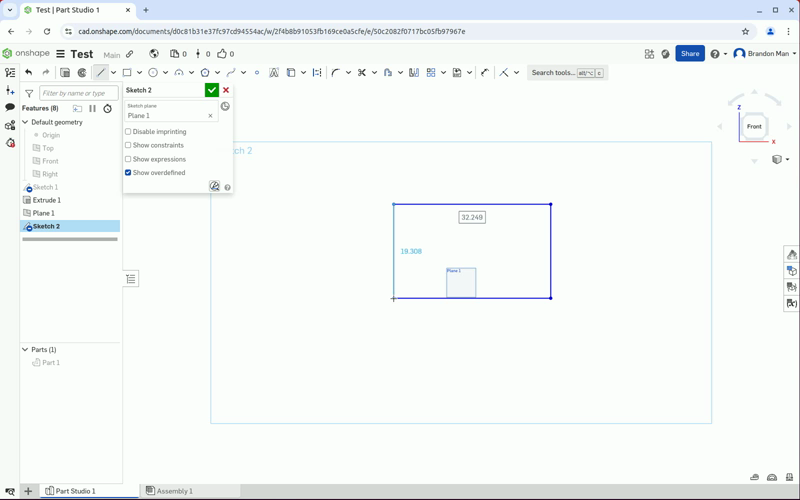
click(393, 298)
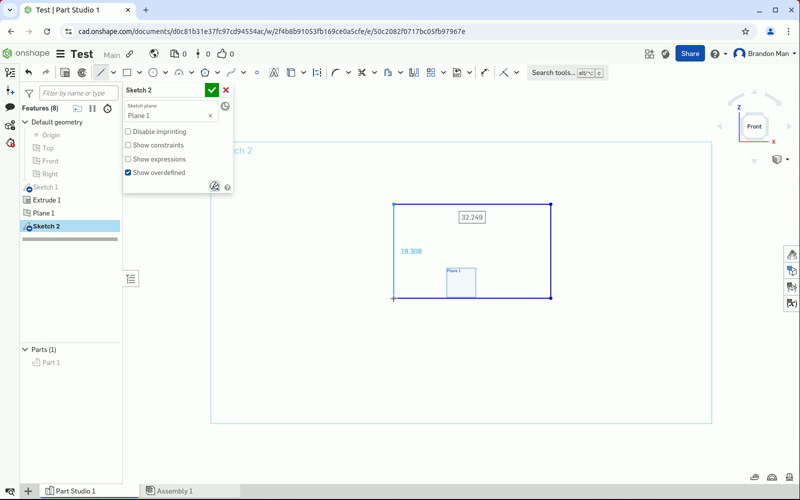
key(esc)
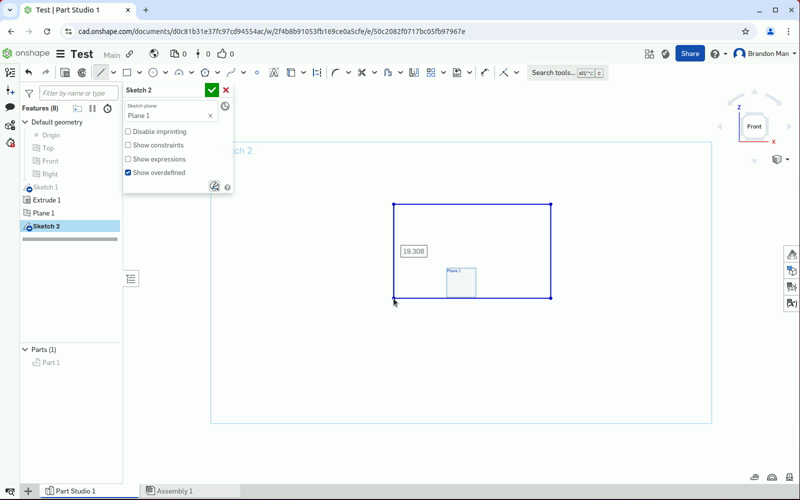
mouse_move(416, 275)
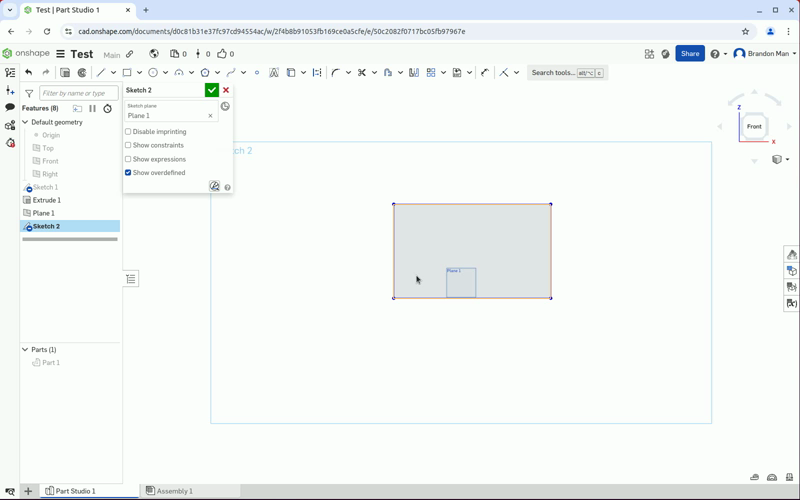
click(416, 275)
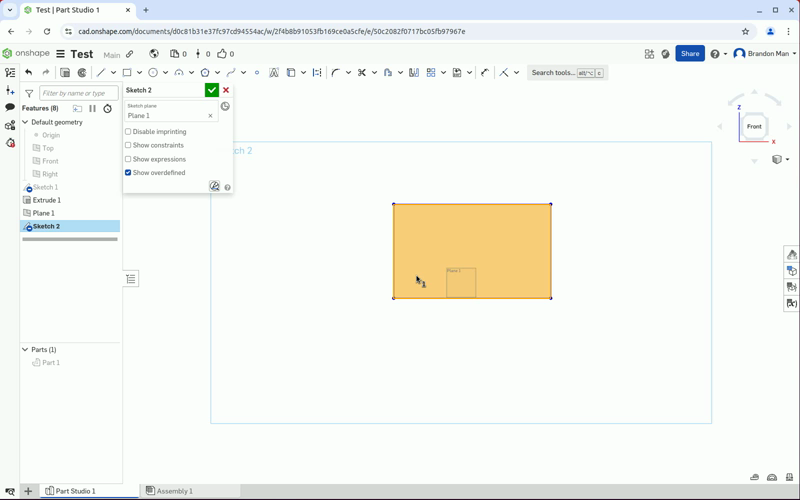
mouse_move(73, 352)
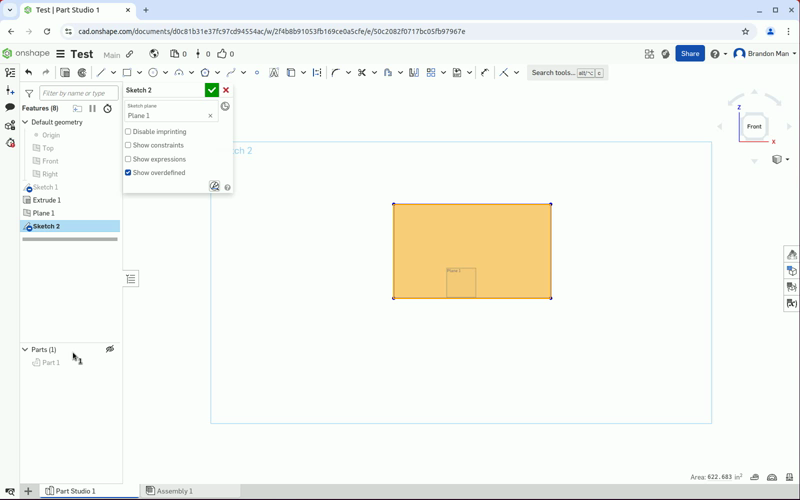
key(shift+y)
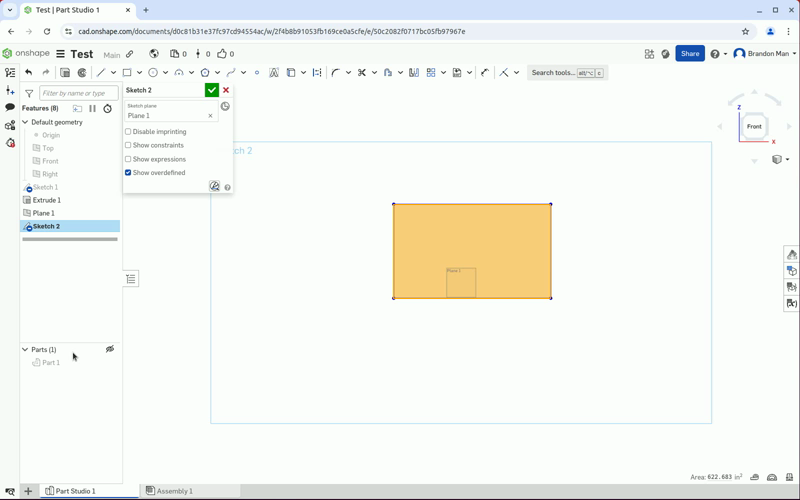
key(shift+e)
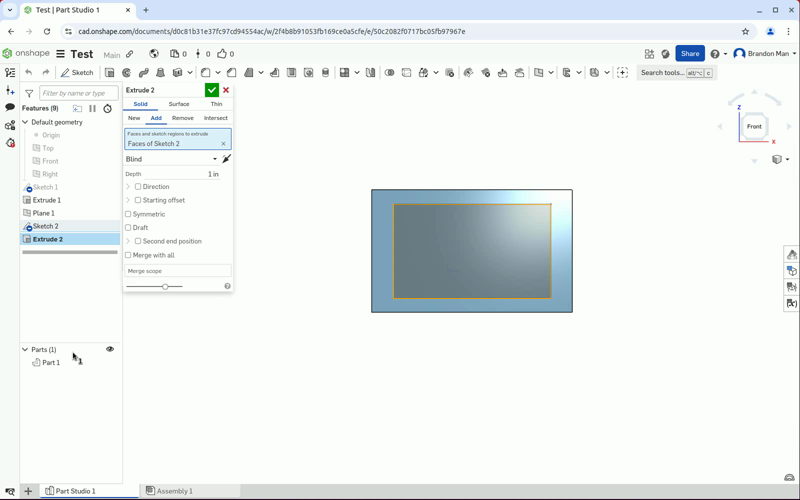
mouse_move(143, 106)
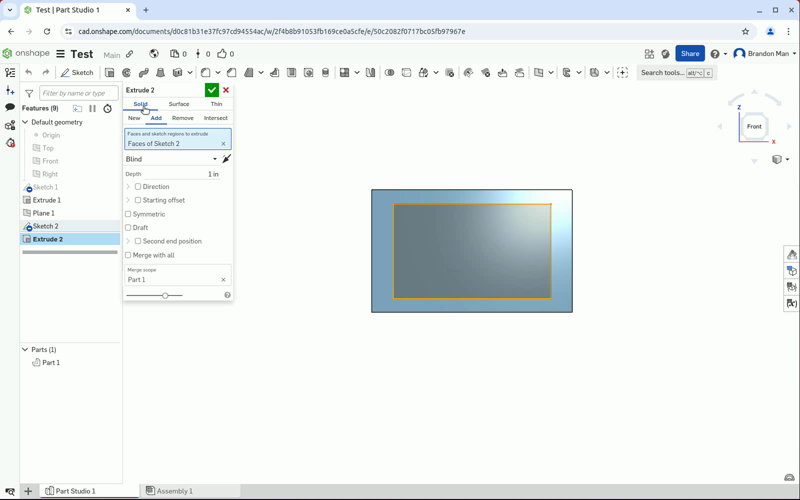
click(143, 106)
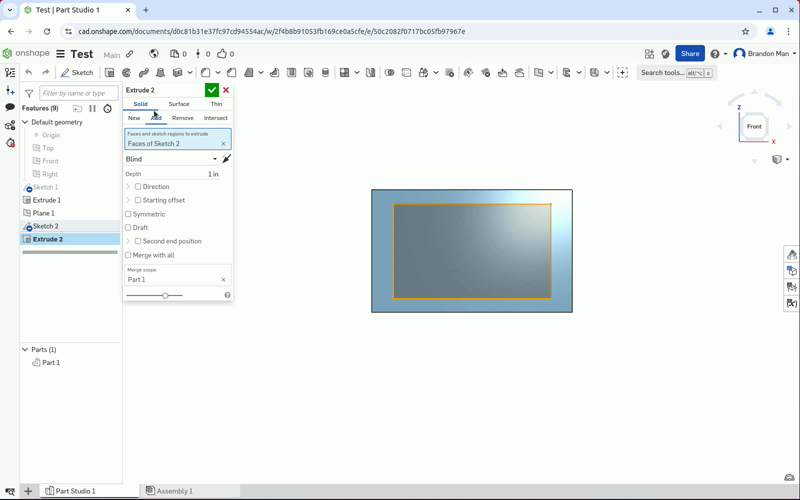
mouse_move(186, 120)
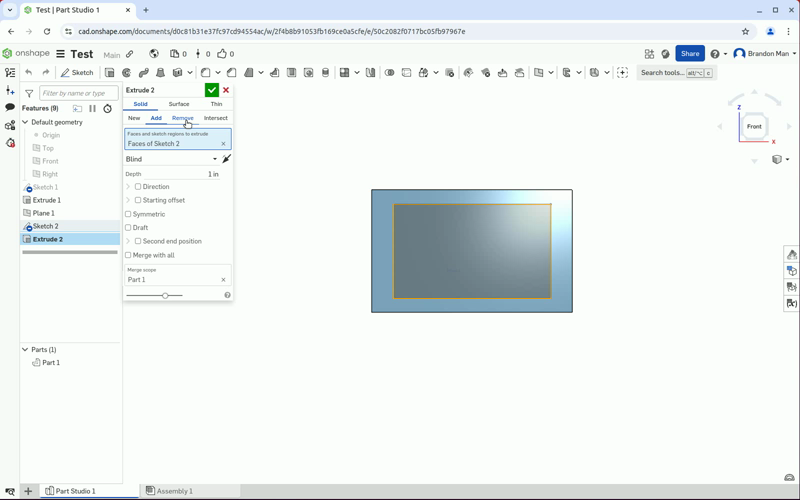
click(186, 120)
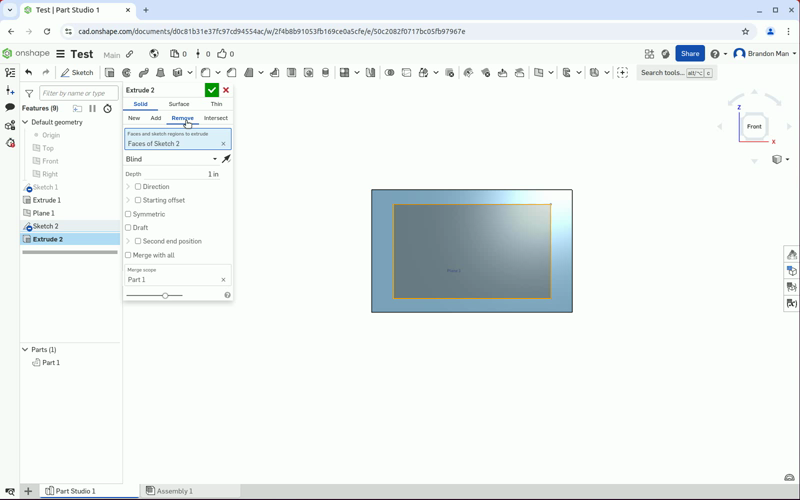
key(tab, 4)
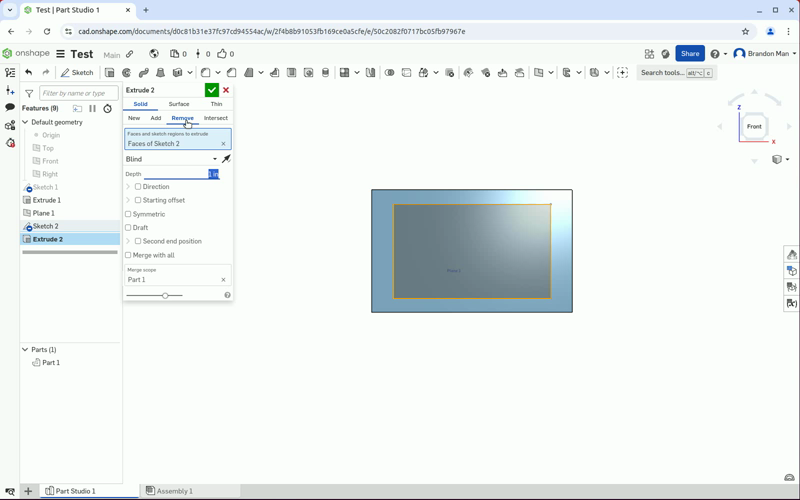
text(0.241)
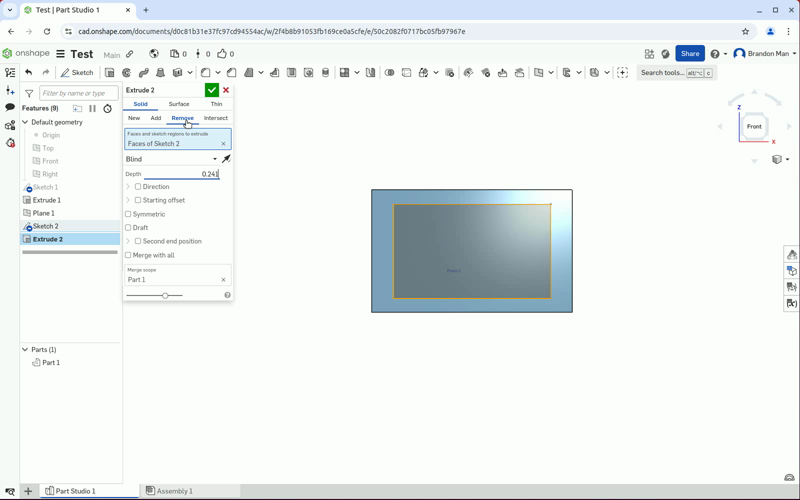
key(tab, 6)
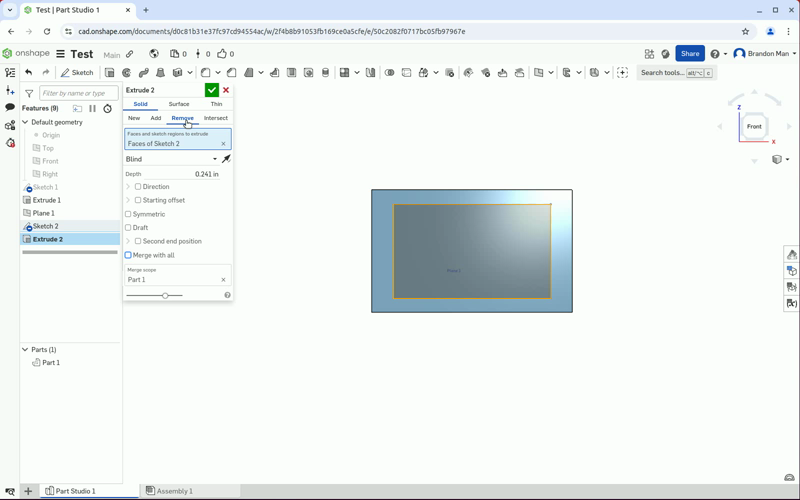
key(space)
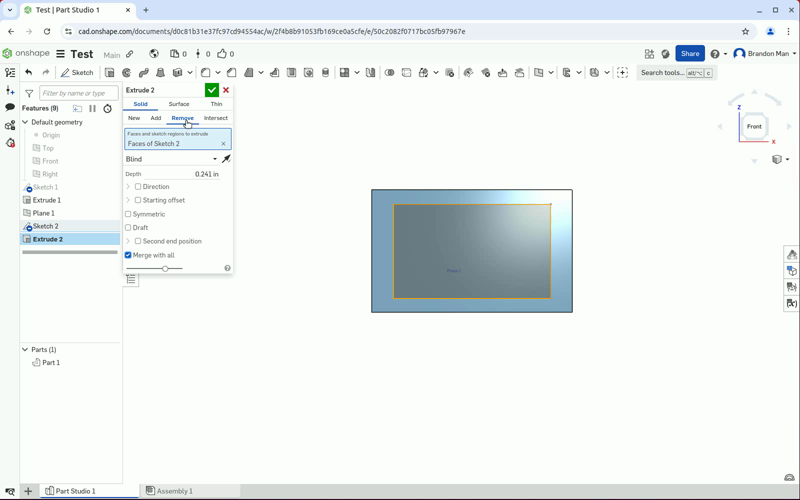
key(enter)
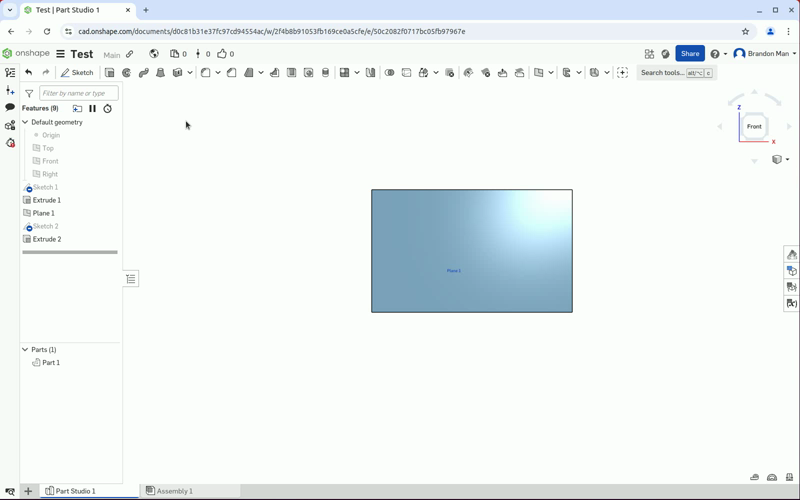
key(shift+h)
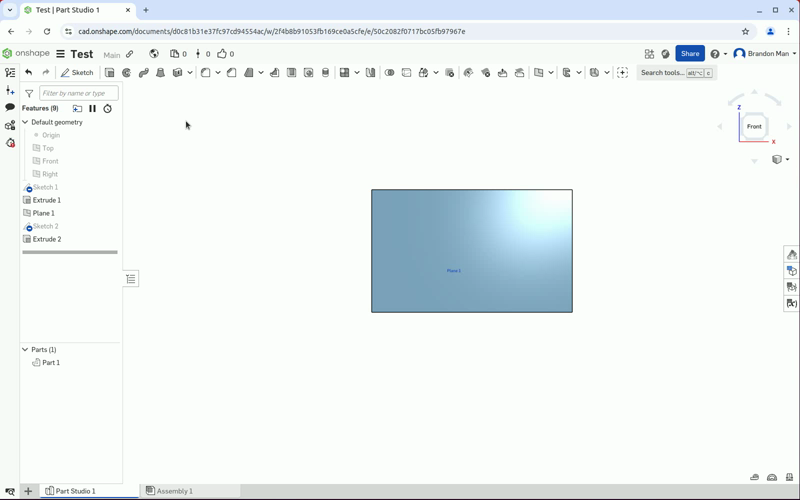
key(shift+h)
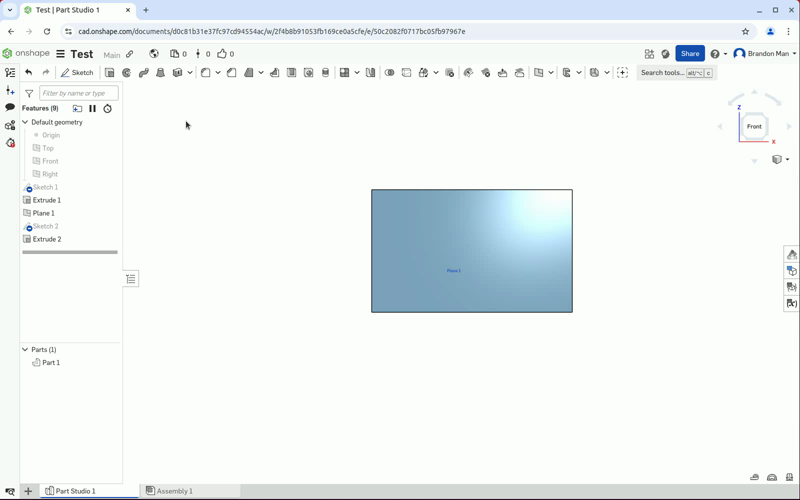
mouse_move(73, 189)
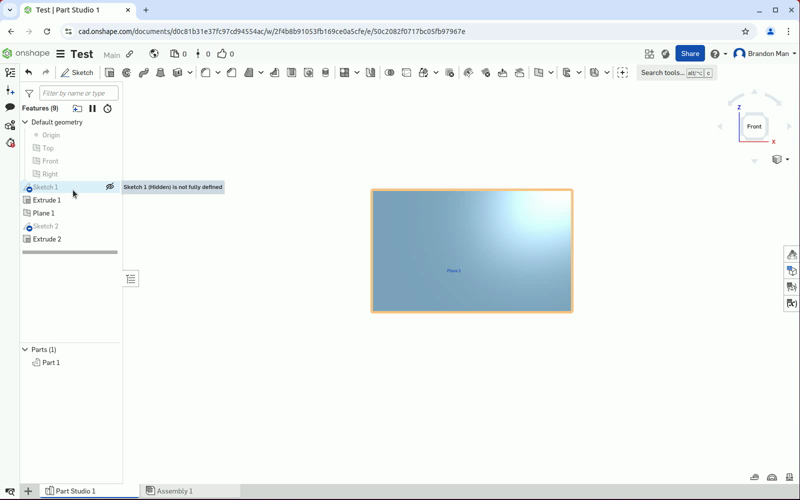
click(73, 189)
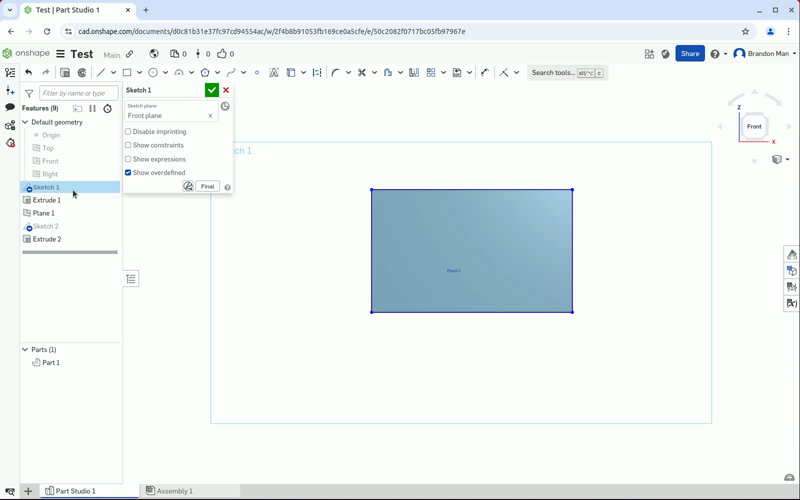
mouse_move(229, 92)
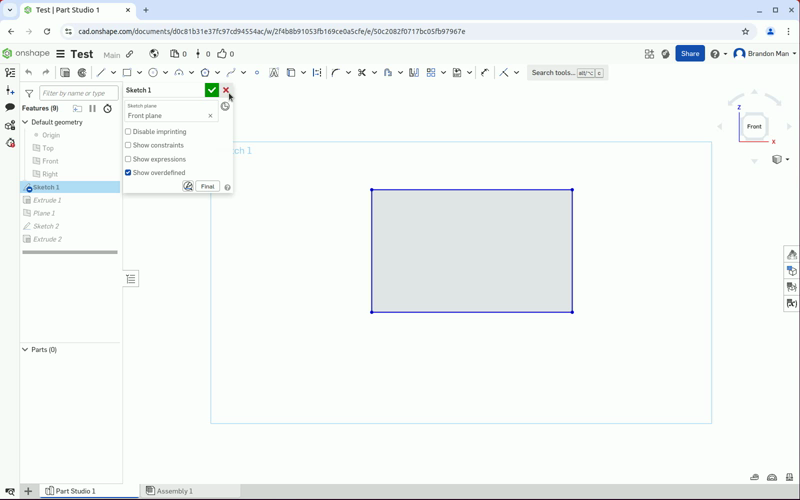
click(229, 92)
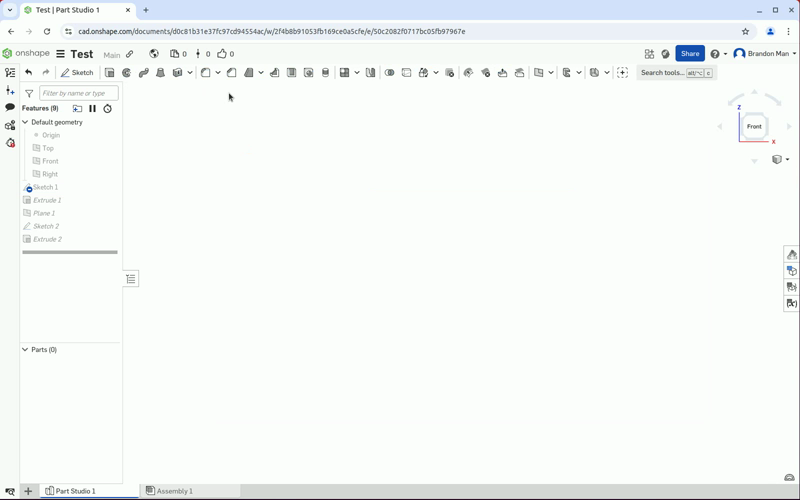
key(shift+s)
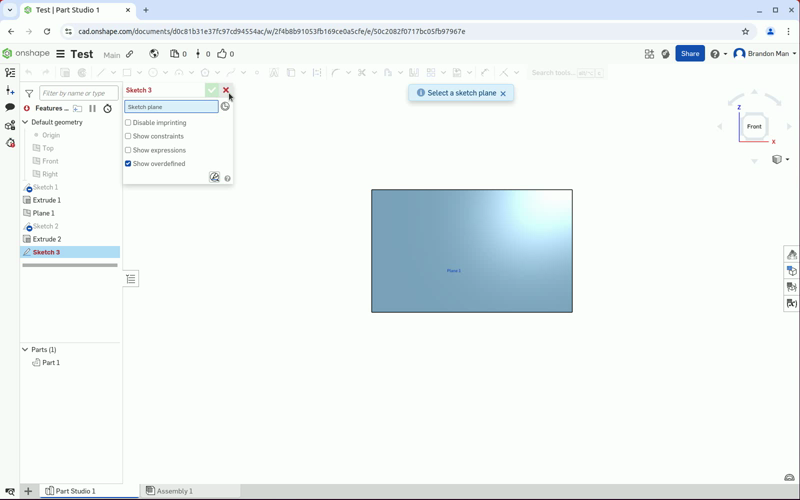
mouse_move(73, 215)
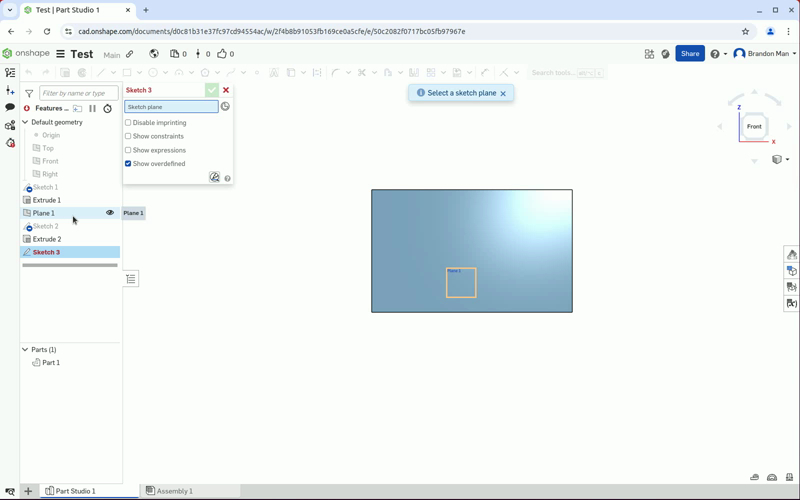
click(73, 215)
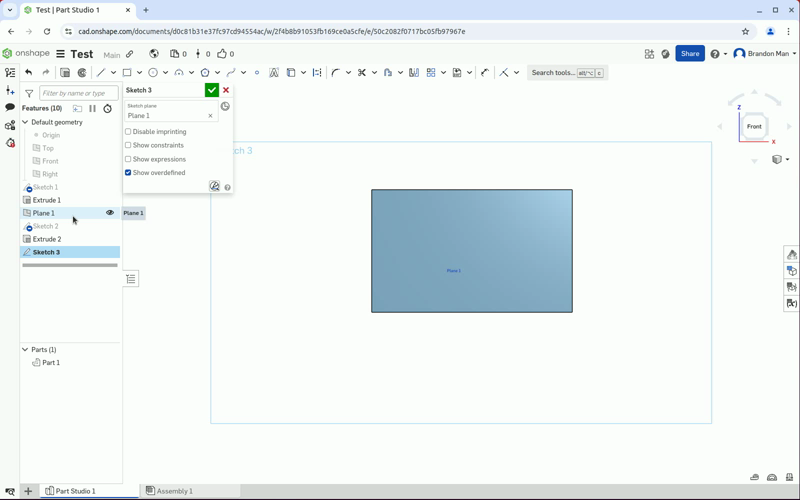
mouse_move(73, 352)
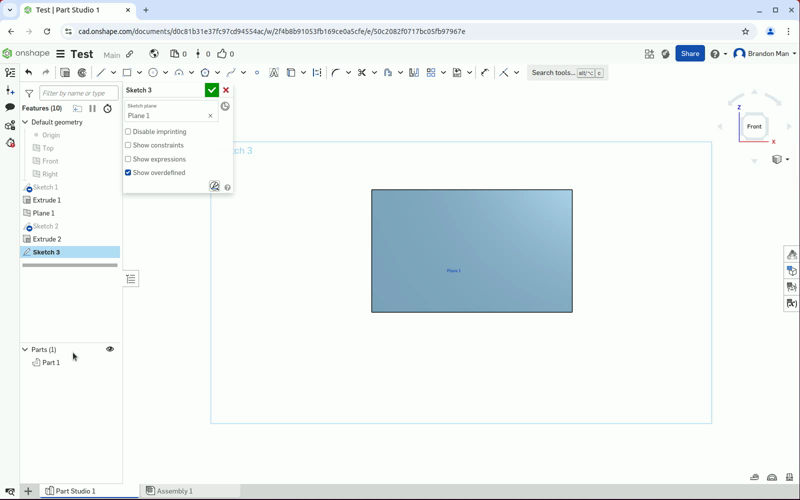
key(y)
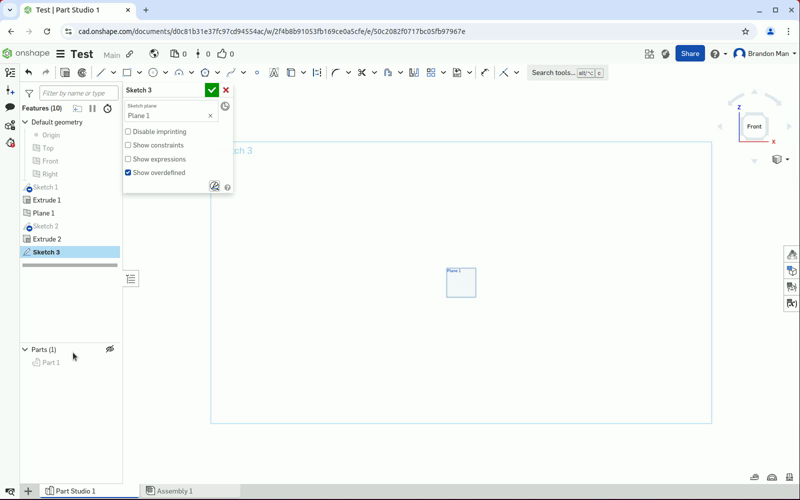
key(a)
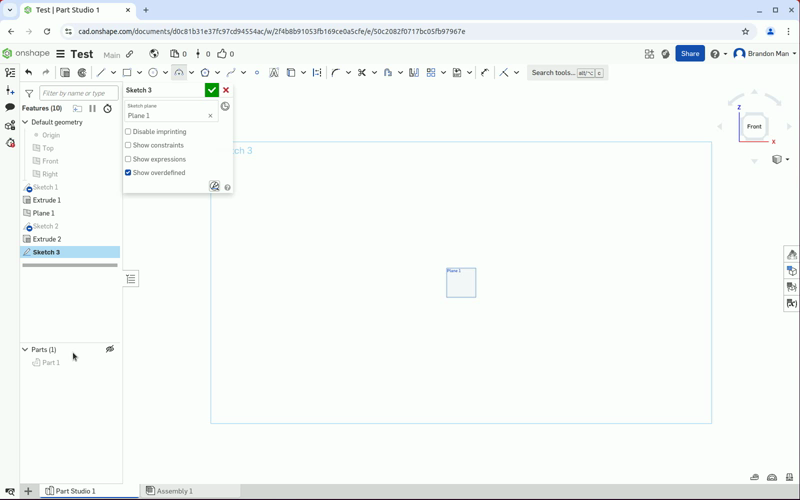
key_down(shift)
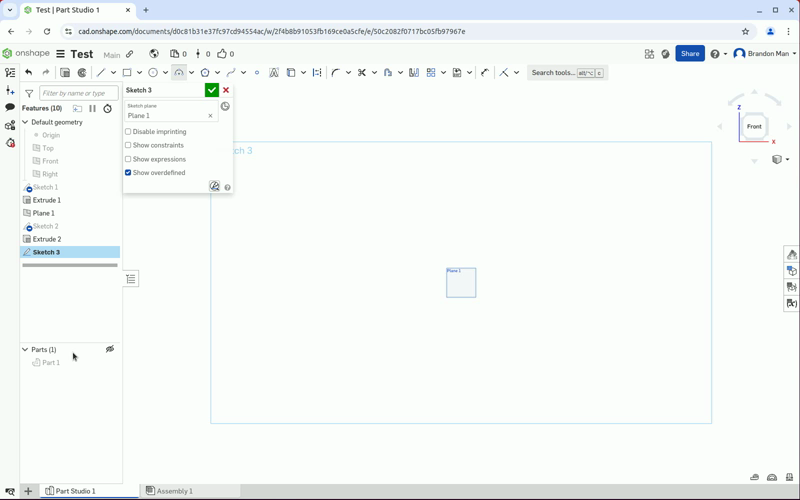
mouse_move(371, 195)
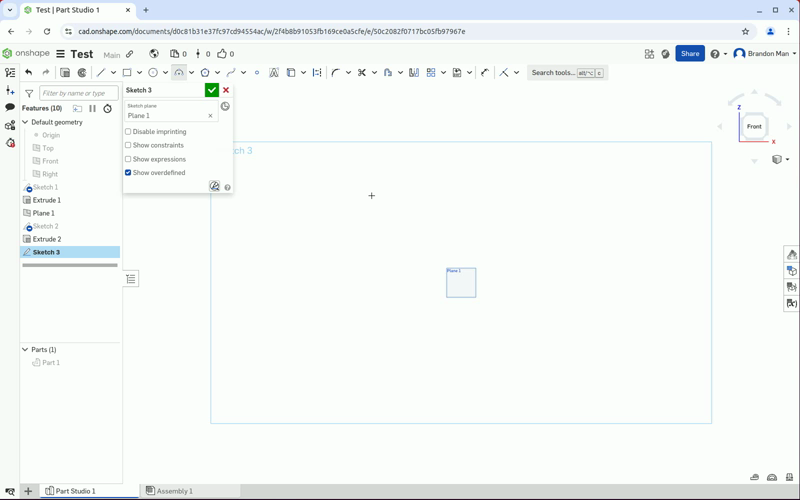
click(371, 195)
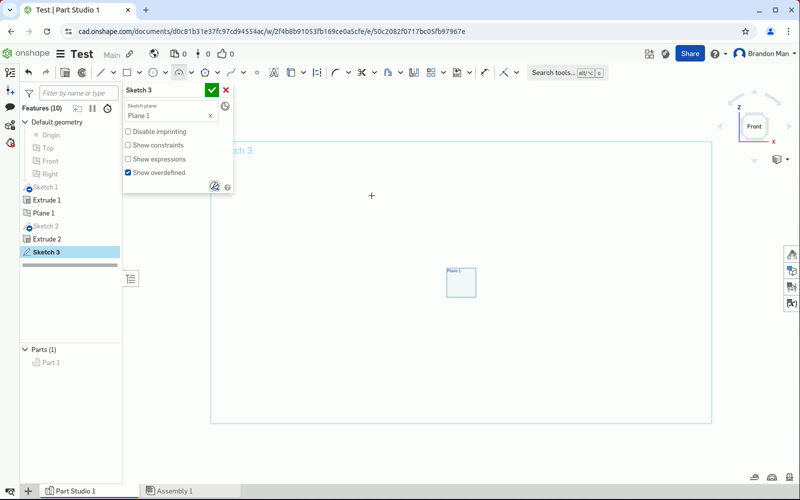
key_up(shift)
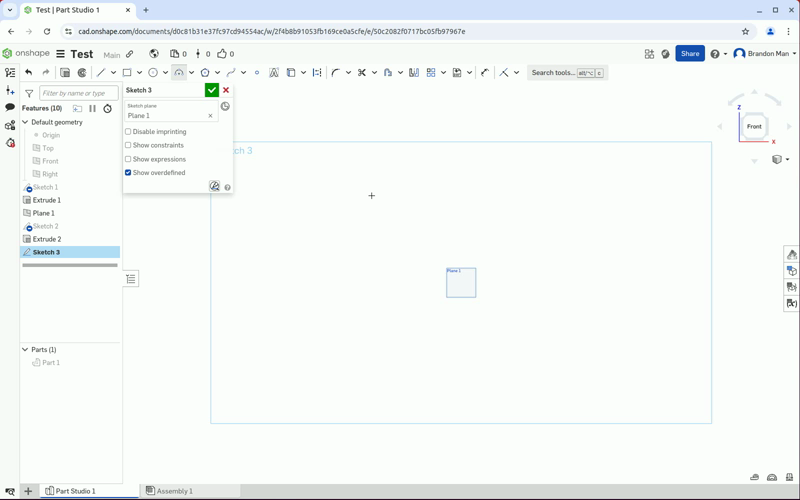
key_down(shift)
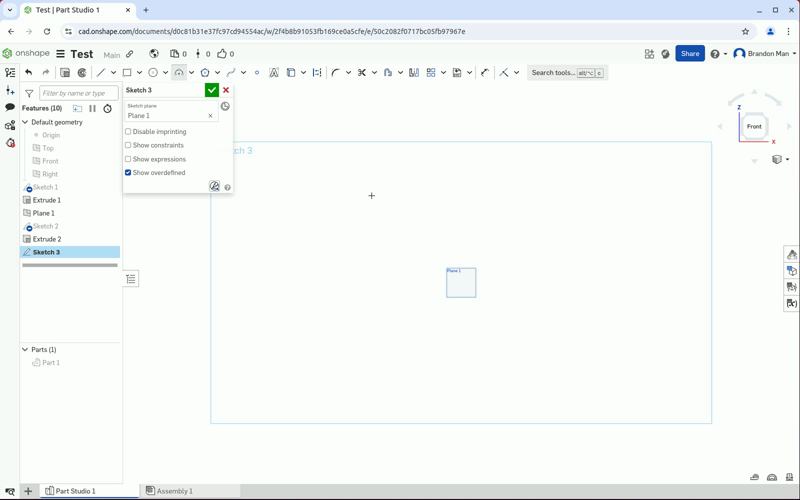
mouse_move(379, 186)
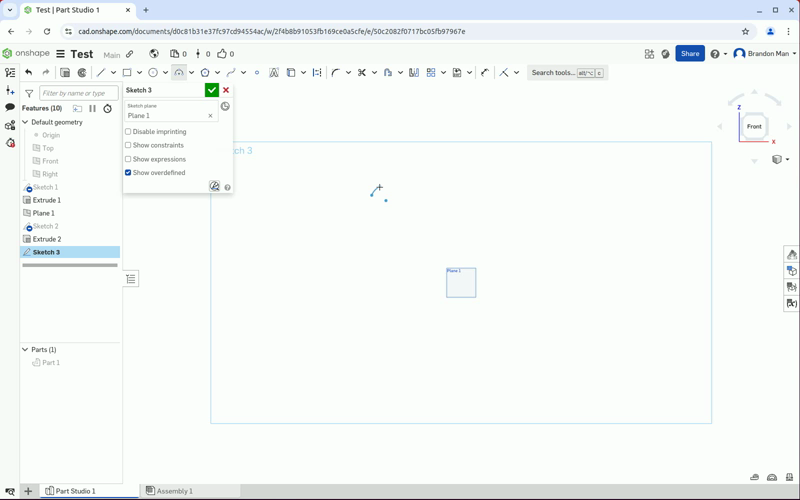
click(379, 186)
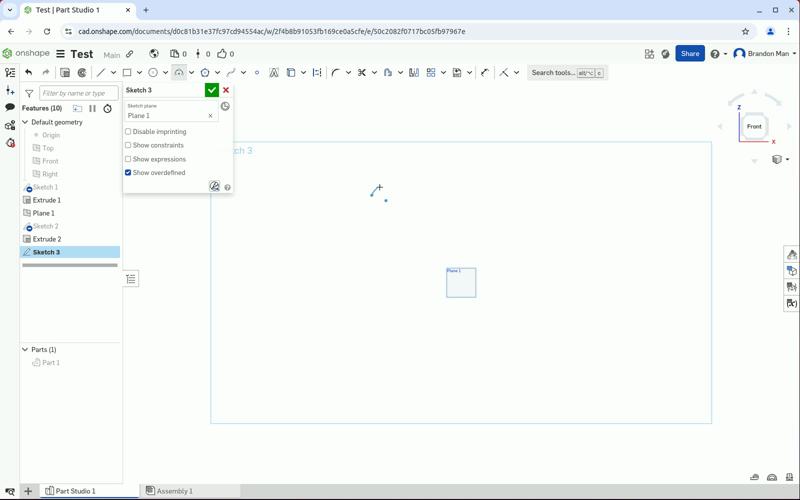
mouse_move(377, 192)
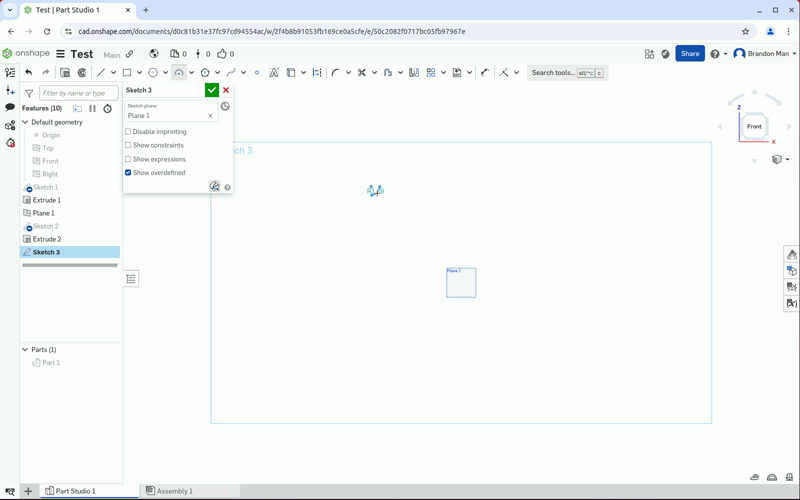
click(377, 192)
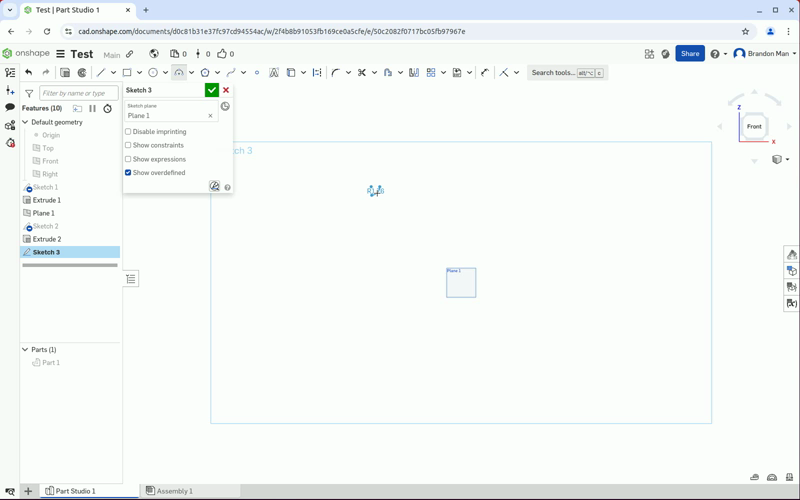
key_up(shift)
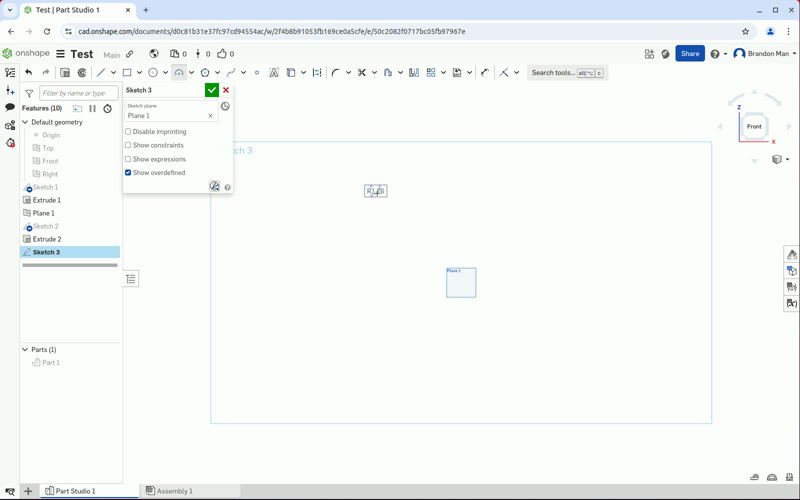
key(esc)
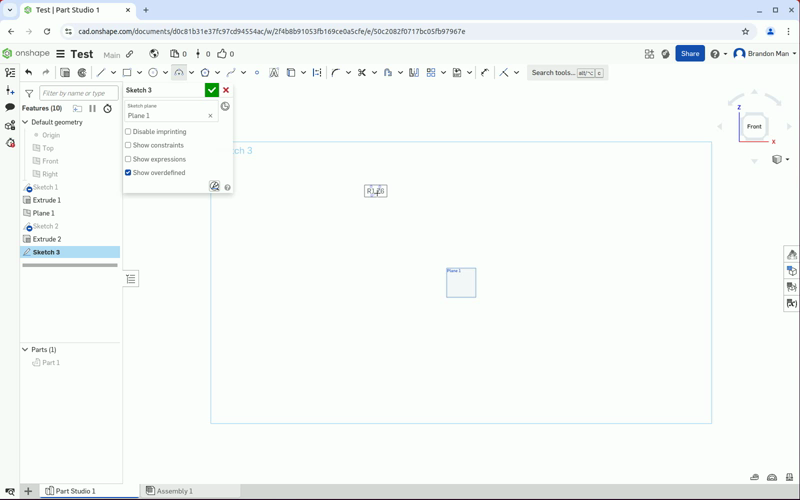
key(l)
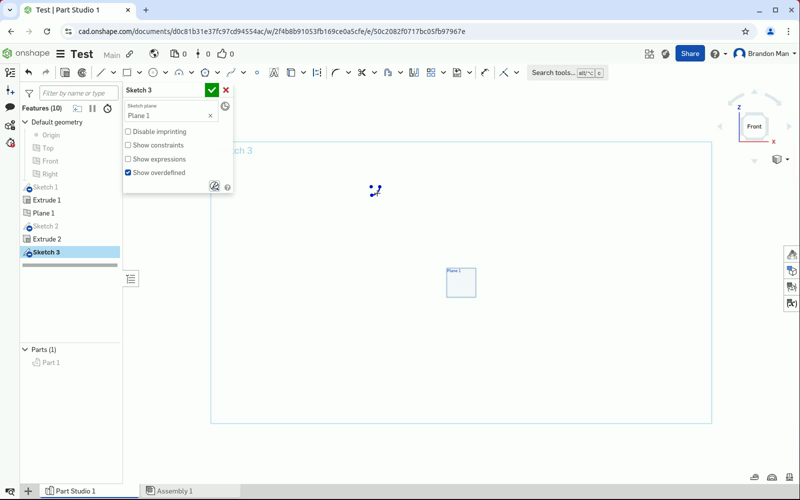
mouse_move(379, 186)
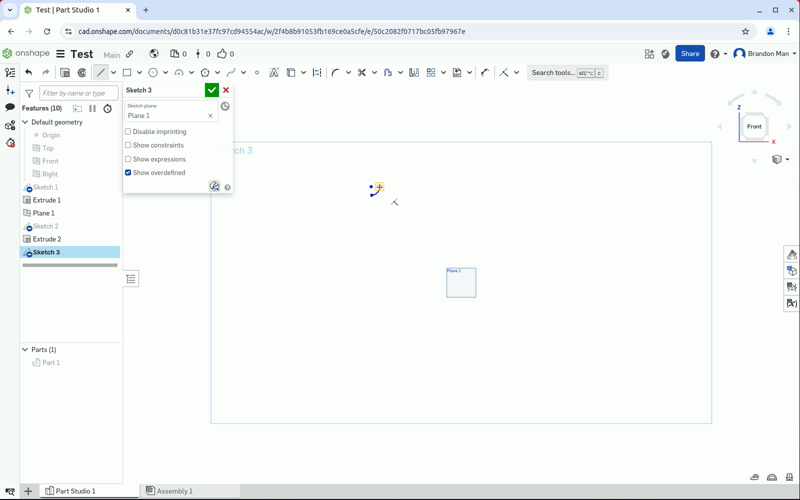
click(379, 186)
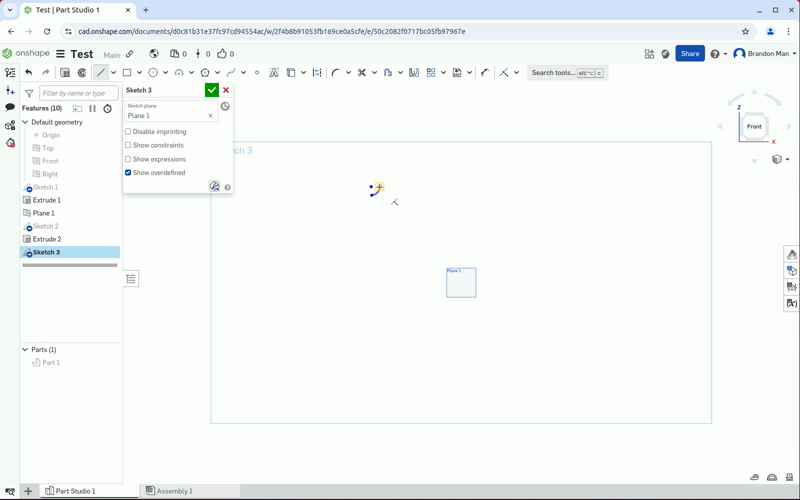
key_down(shift)
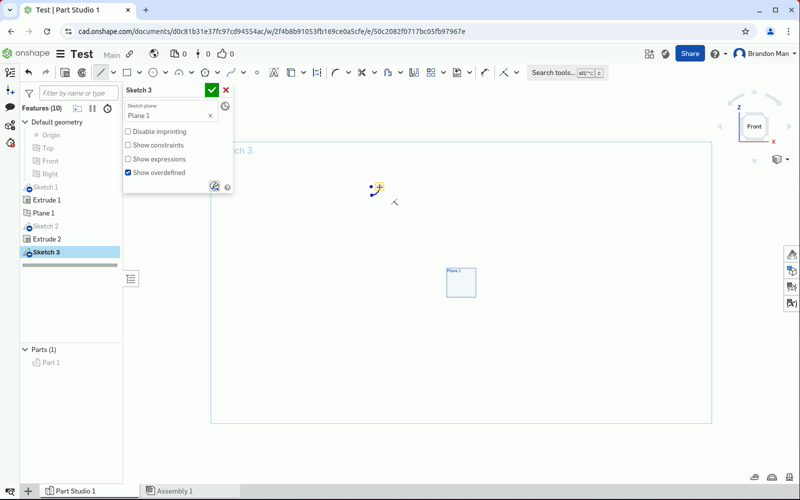
mouse_move(409, 186)
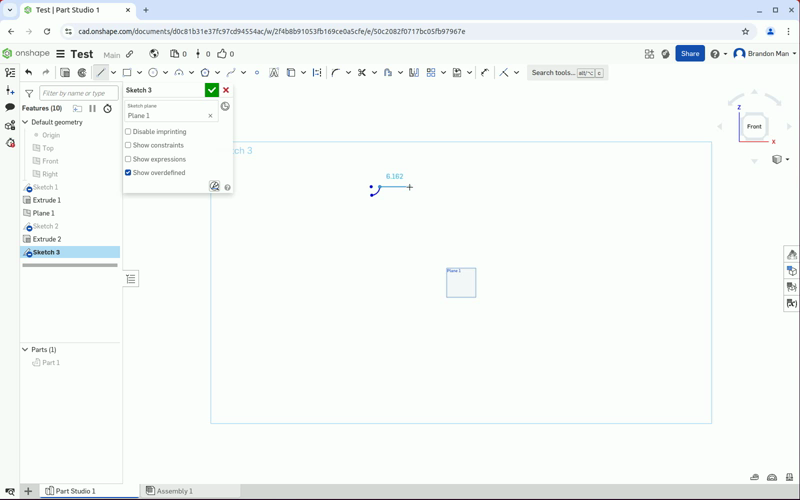
mouse_move(371, 186)
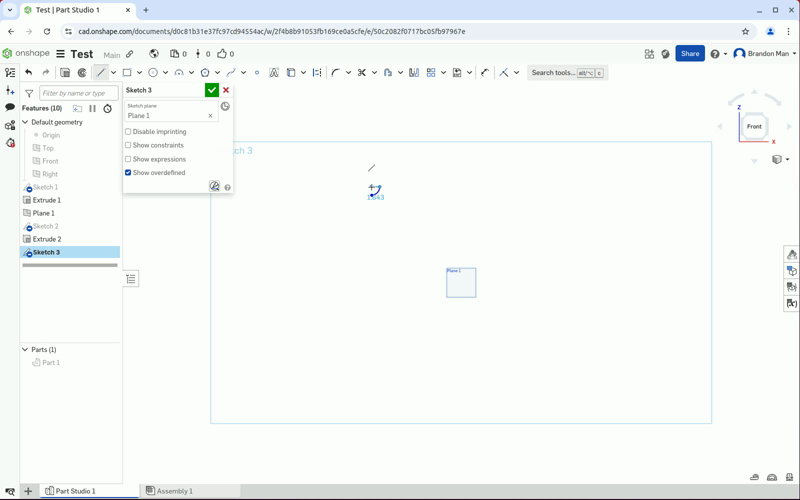
click(371, 186)
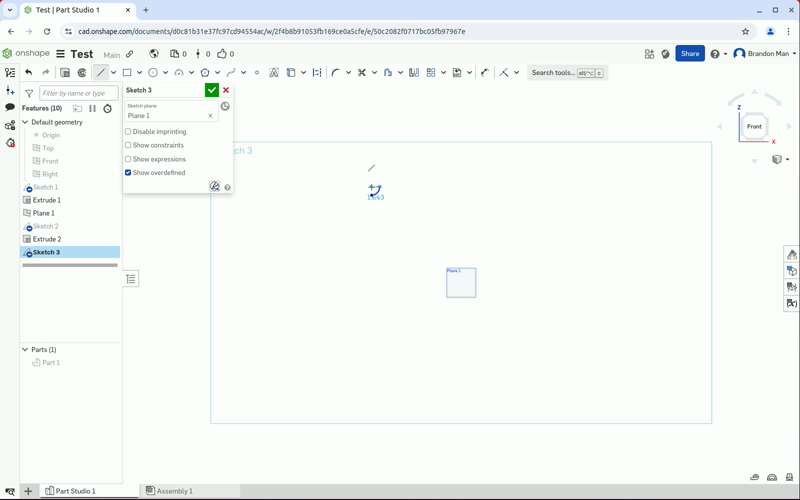
key_up(shift)
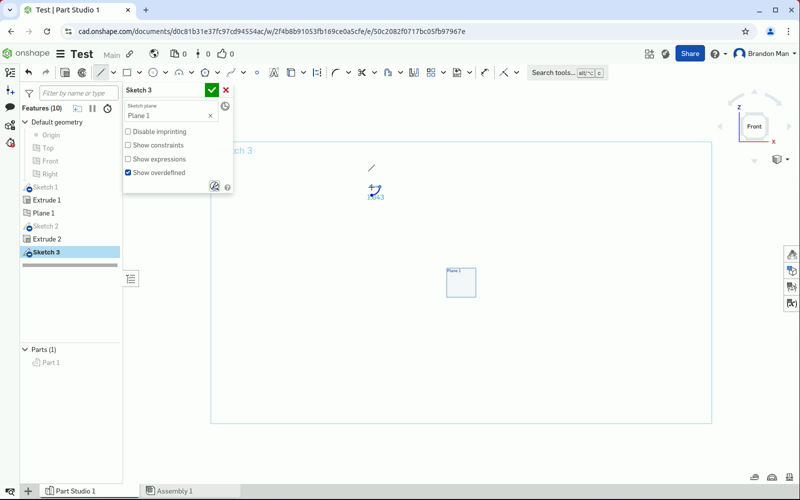
mouse_move(401, 186)
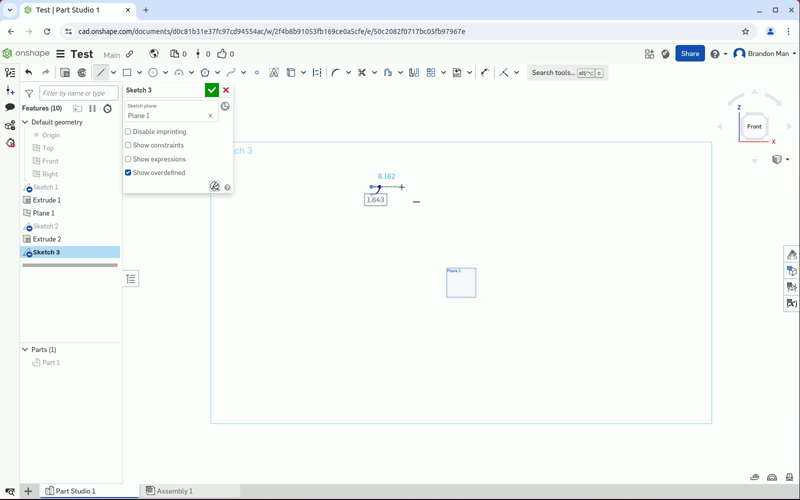
key_down(shift)
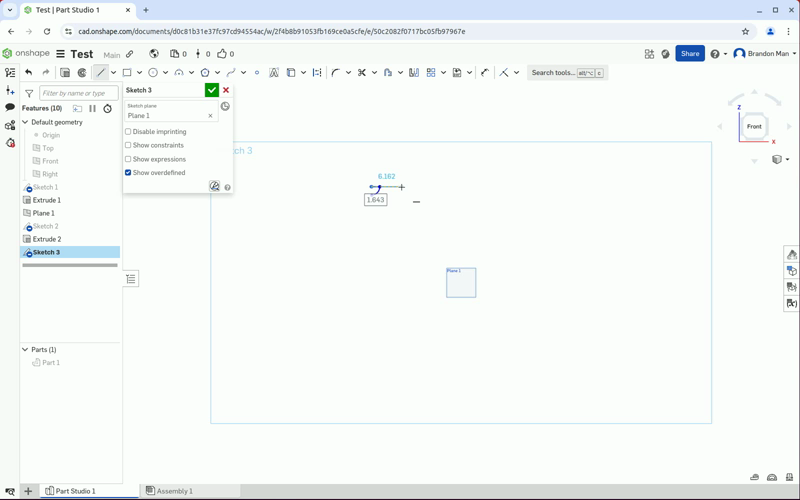
mouse_move(371, 195)
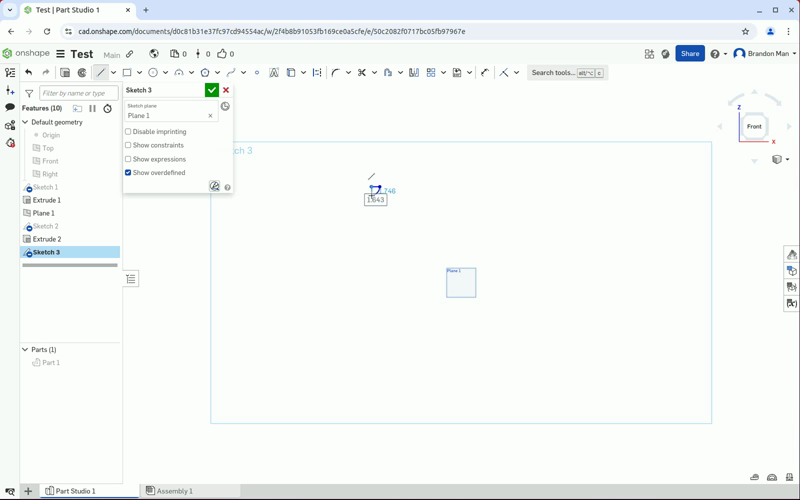
key_up(shift)
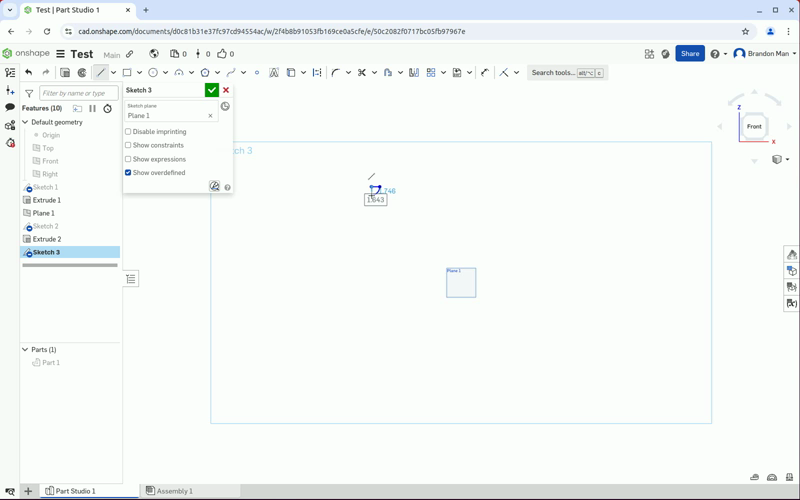
click(371, 195)
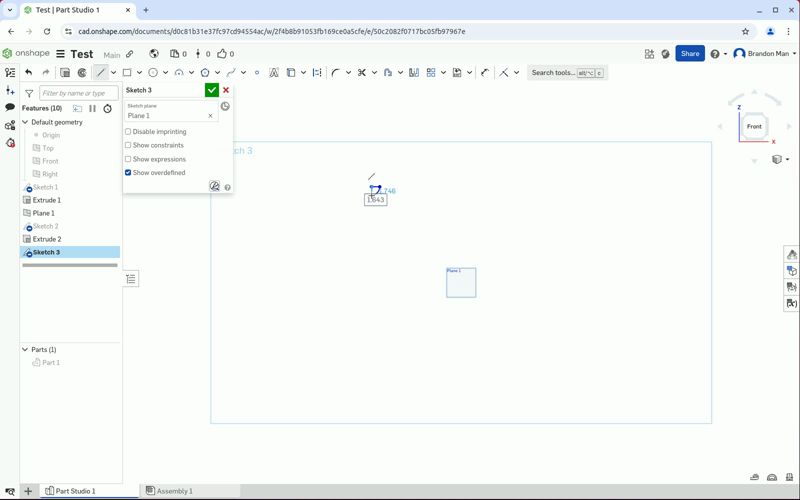
key(esc)
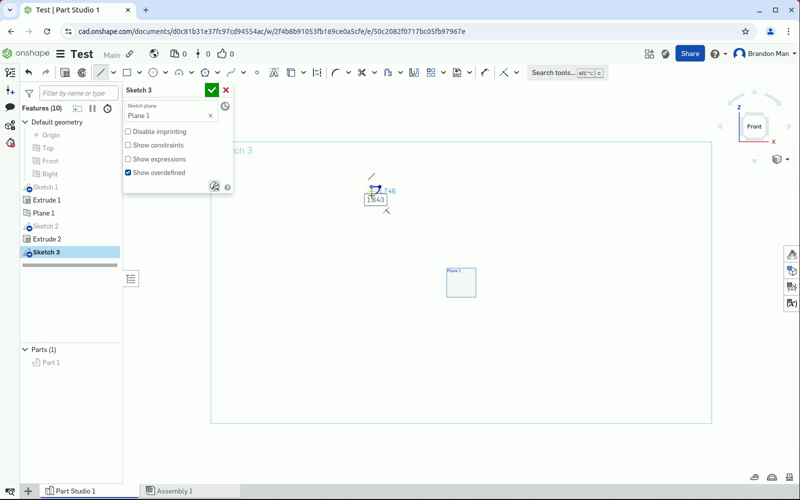
mouse_move(379, 186)
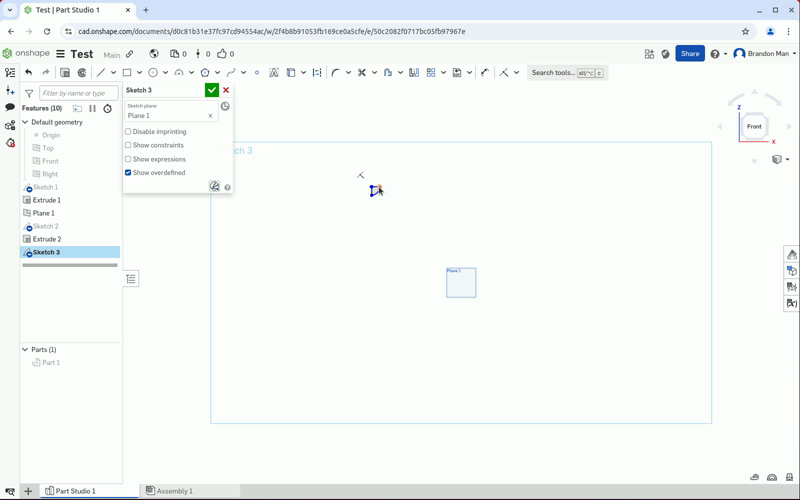
scroll(6)
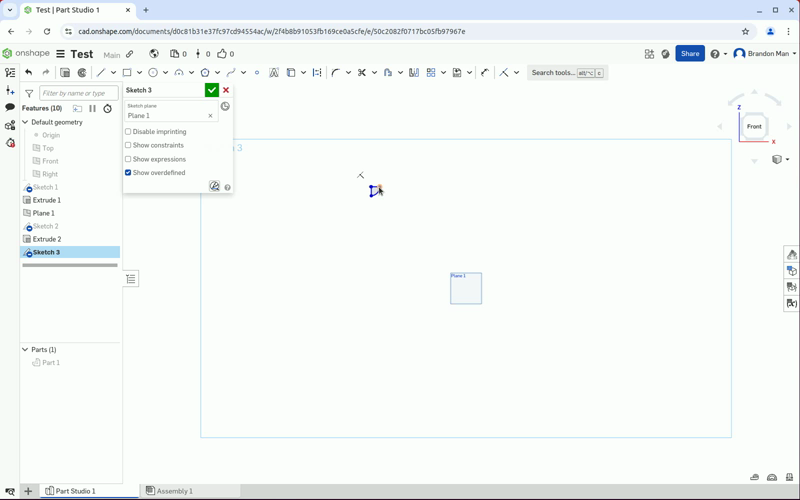
scroll(6)
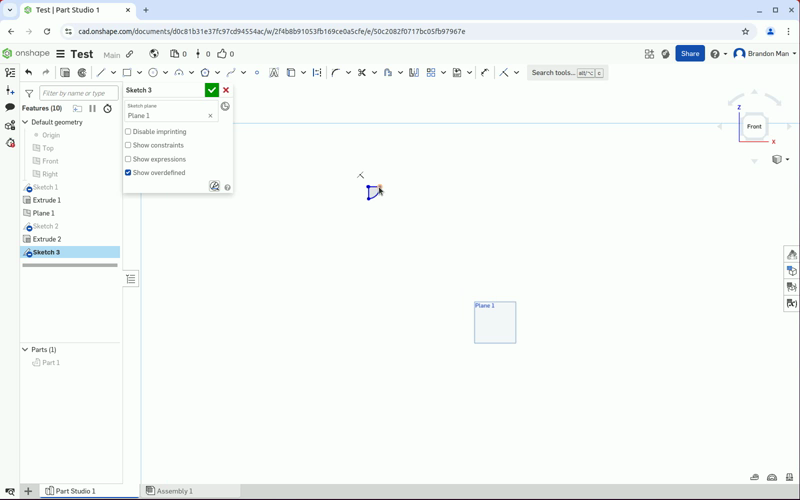
scroll(6)
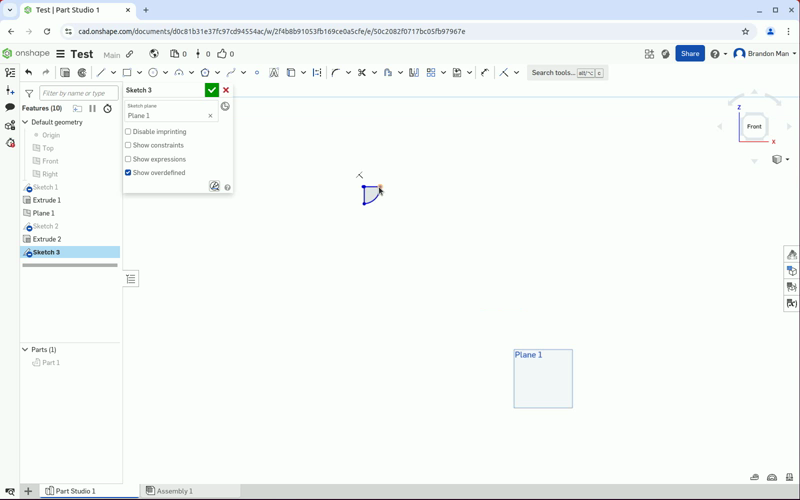
scroll(6)
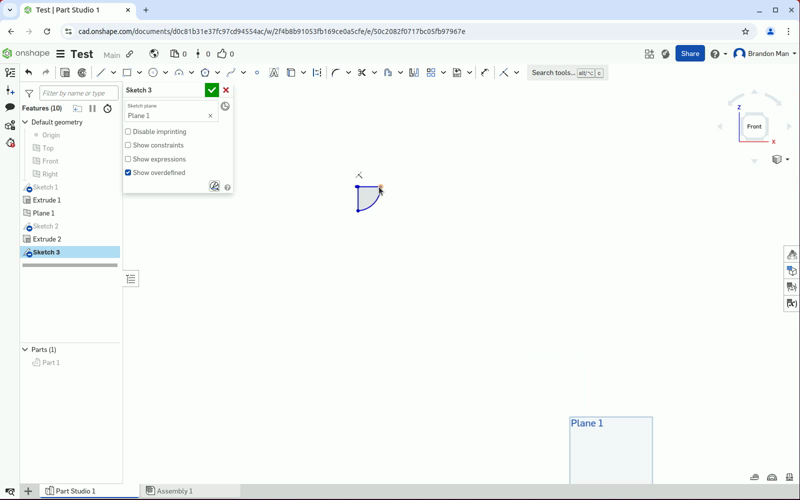
scroll(6)
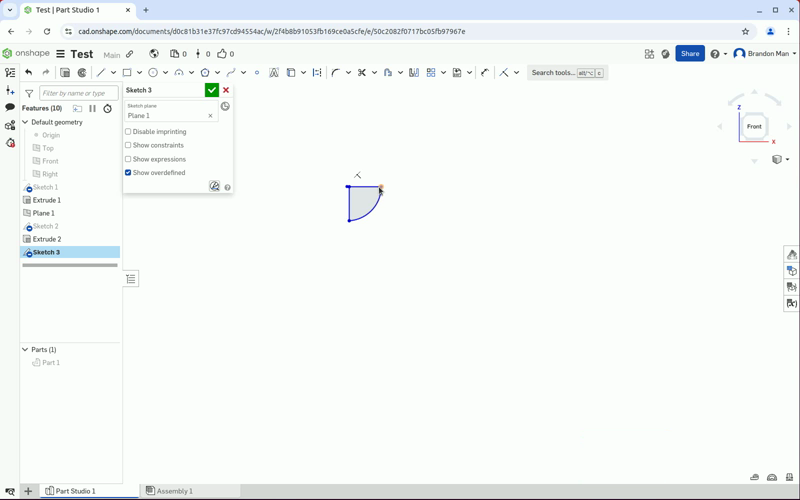
scroll(6)
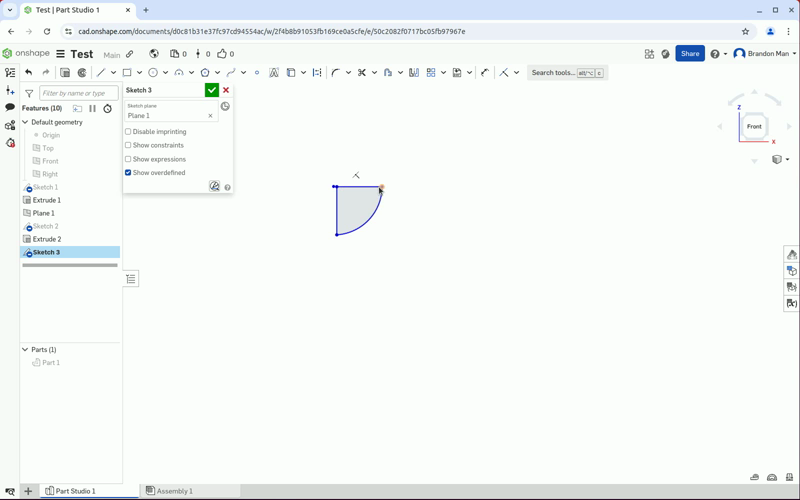
scroll(6)
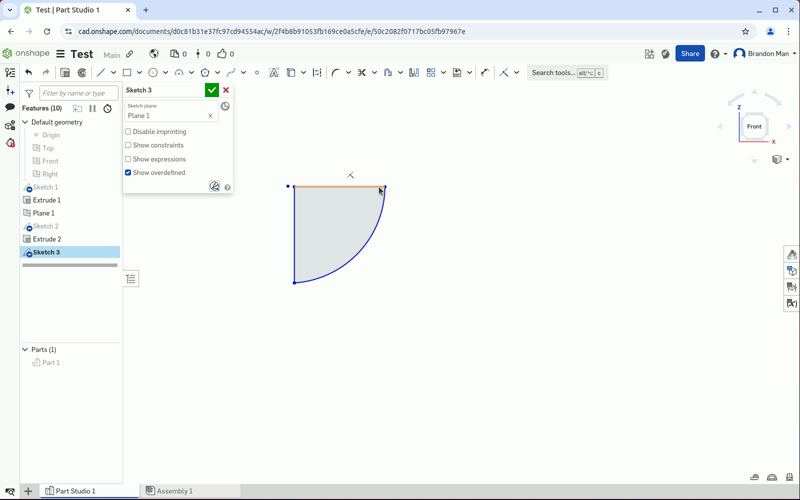
click(379, 186)
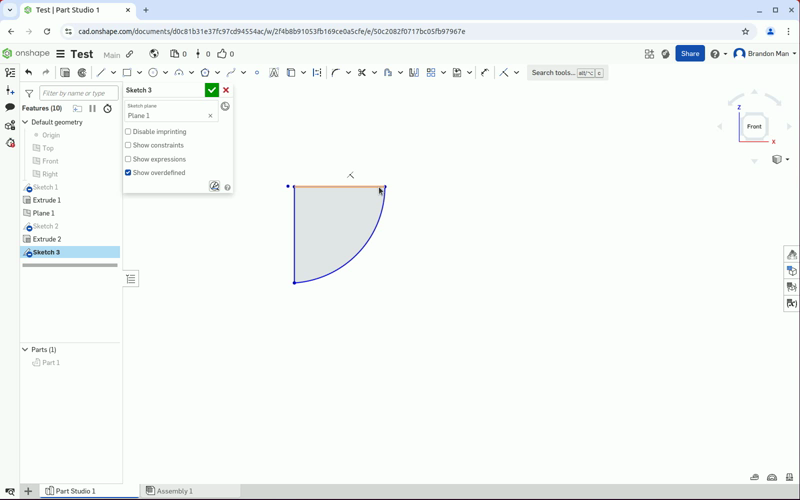
scroll(-6)
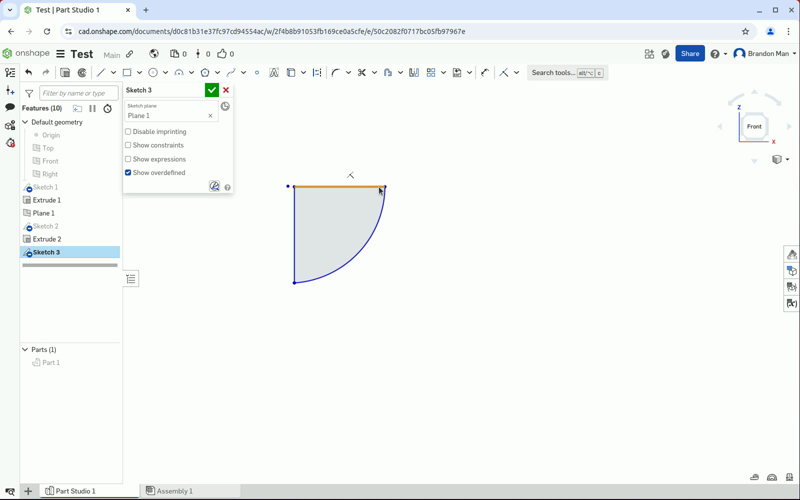
scroll(-6)
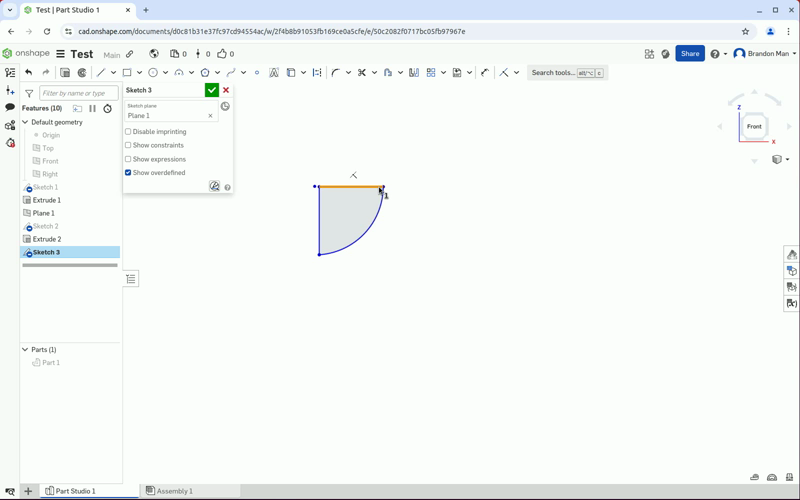
scroll(-6)
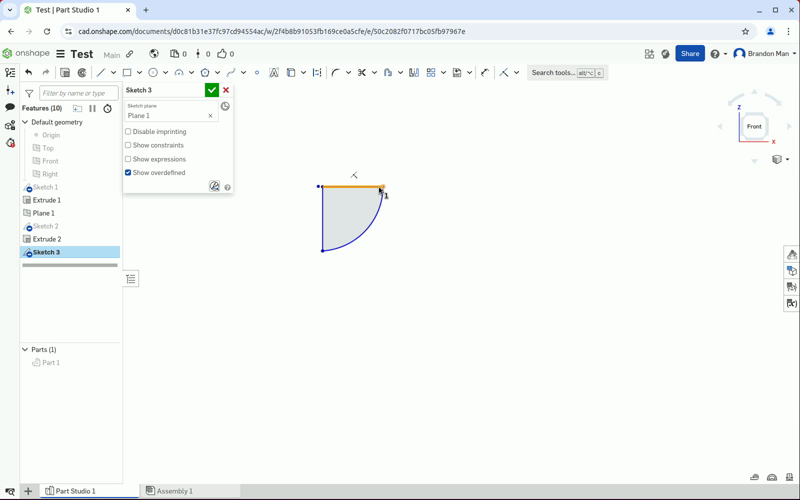
scroll(-6)
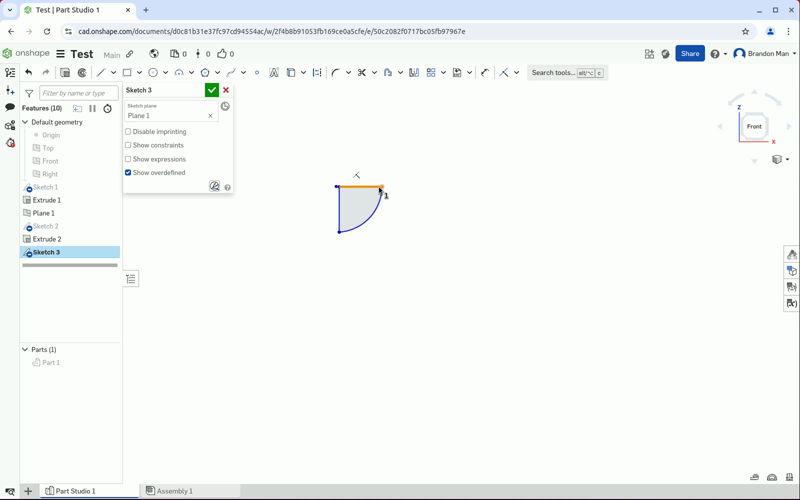
scroll(-6)
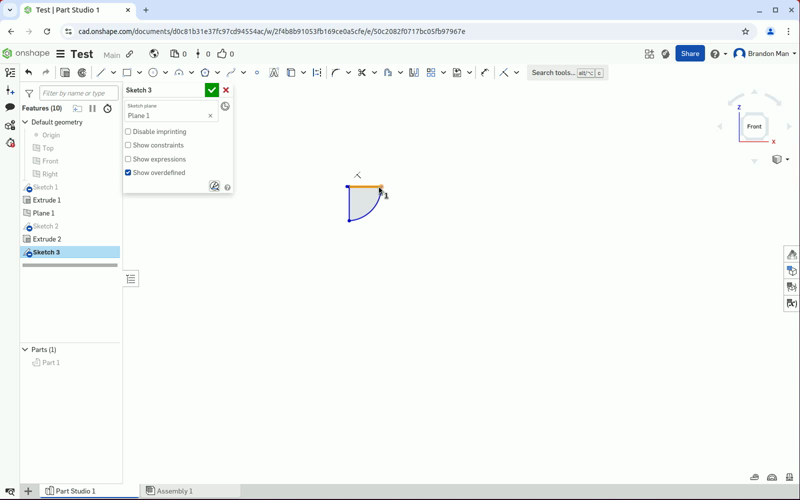
scroll(-6)
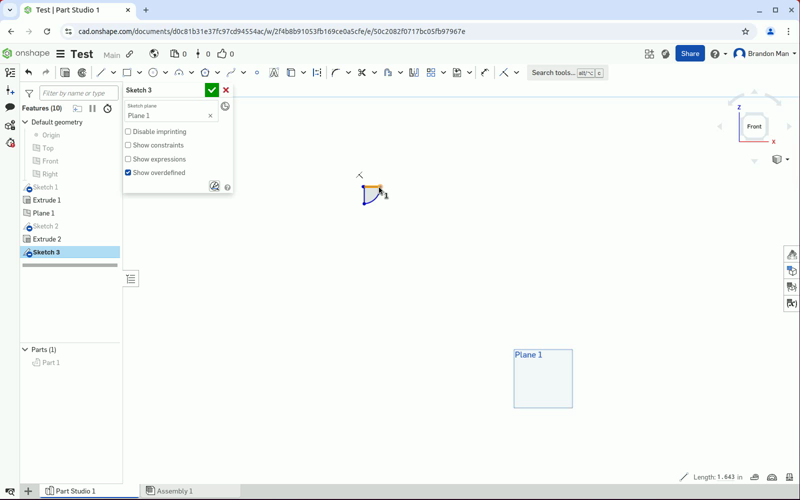
scroll(-6)
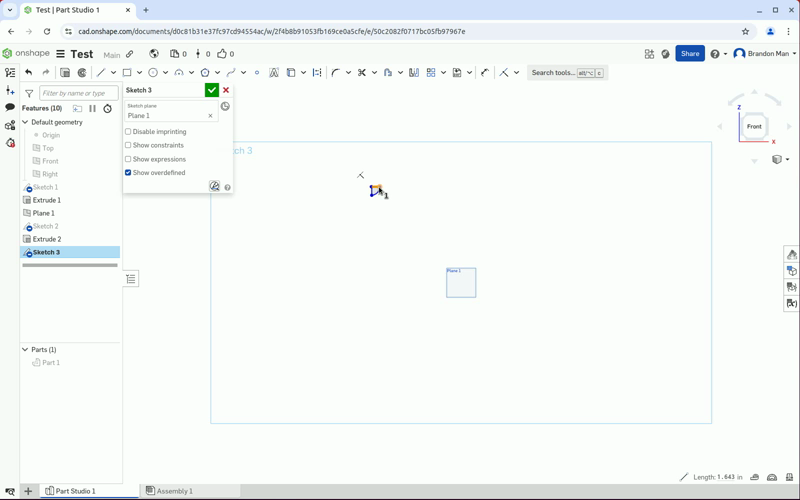
mouse_move(73, 352)
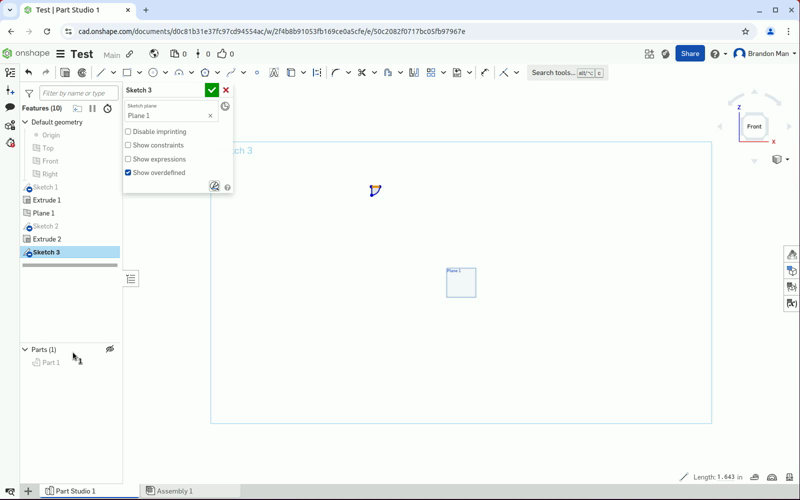
key(shift+y)
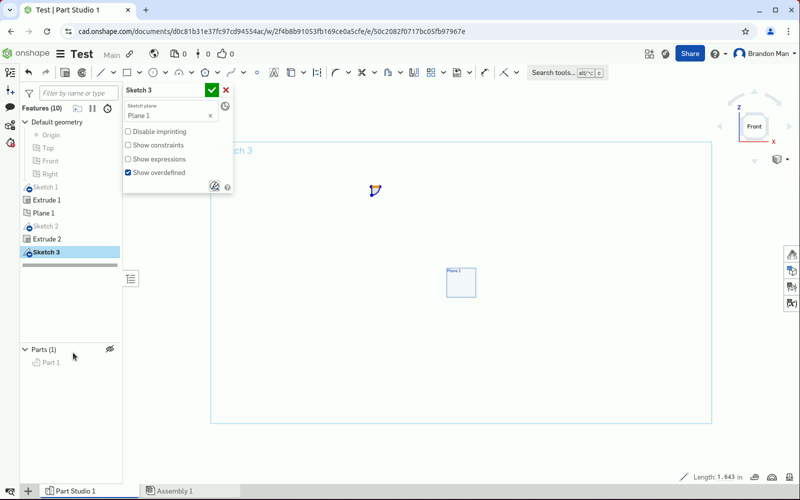
key(shift+e)
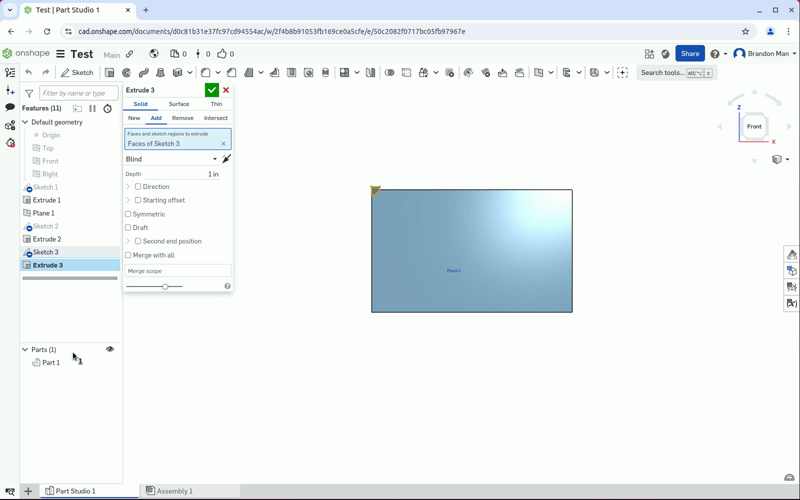
mouse_move(143, 106)
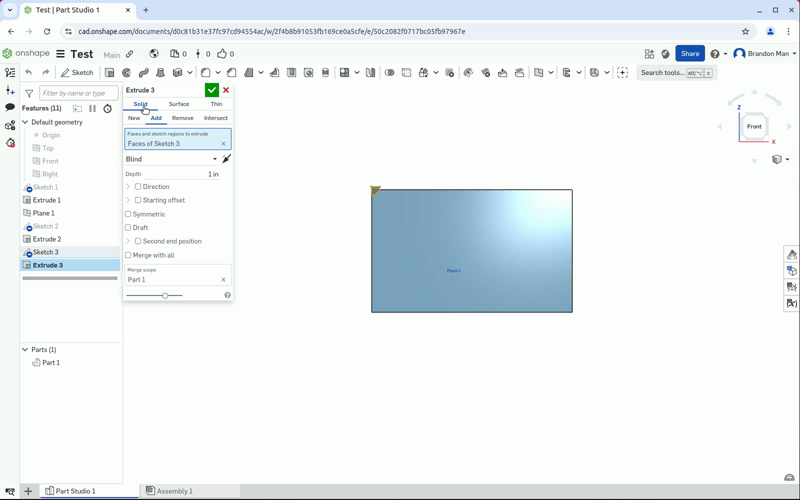
click(143, 106)
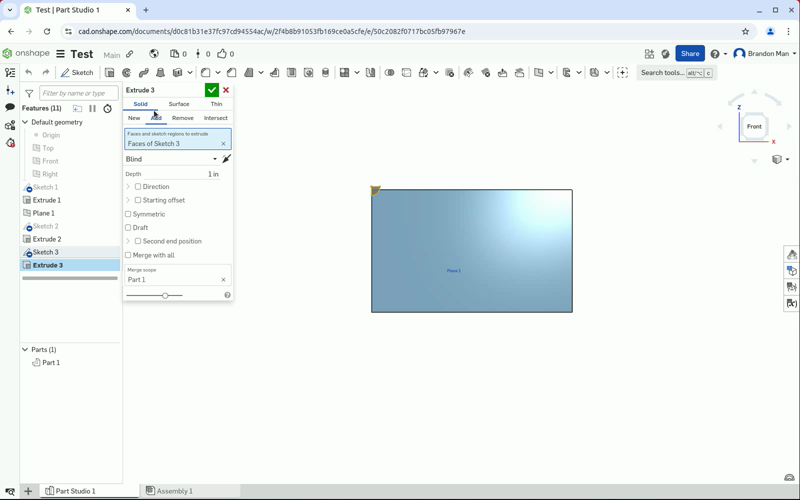
mouse_move(186, 120)
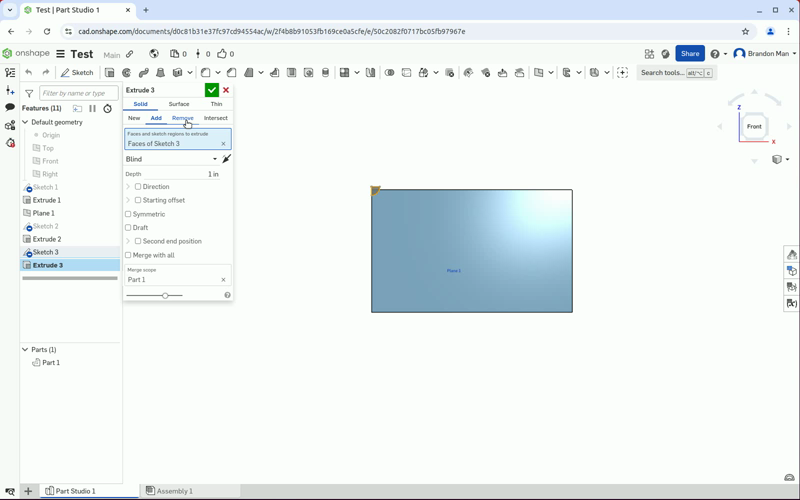
click(186, 120)
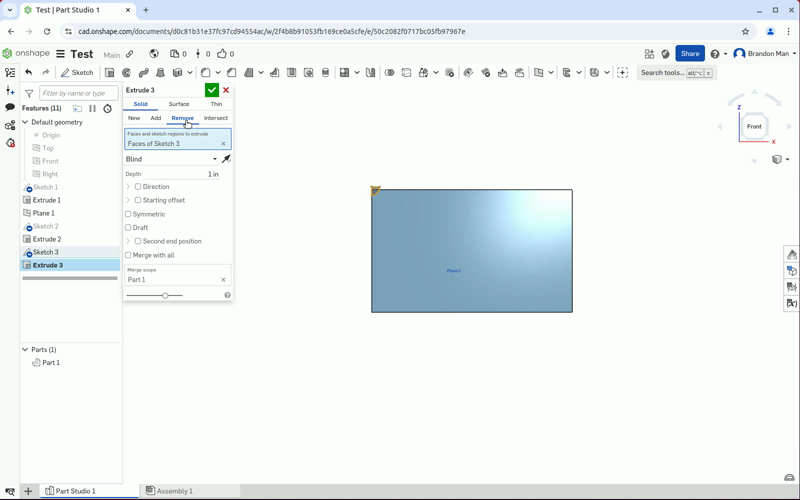
key(tab, 4)
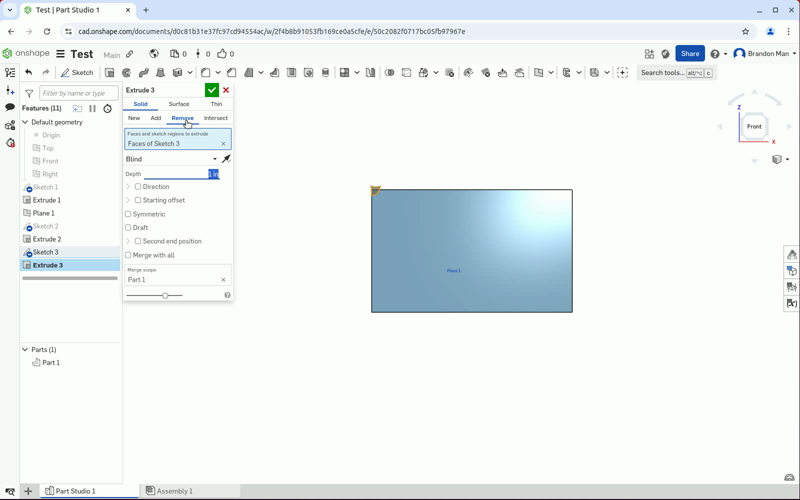
text(6.018)
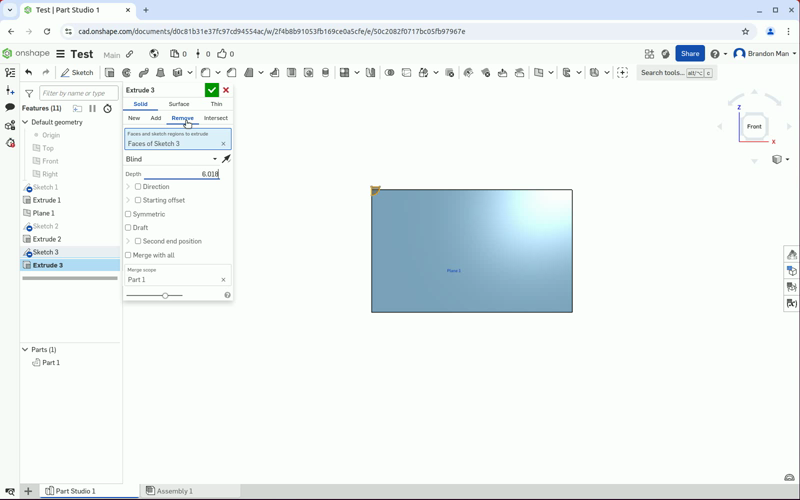
key(tab, 6)
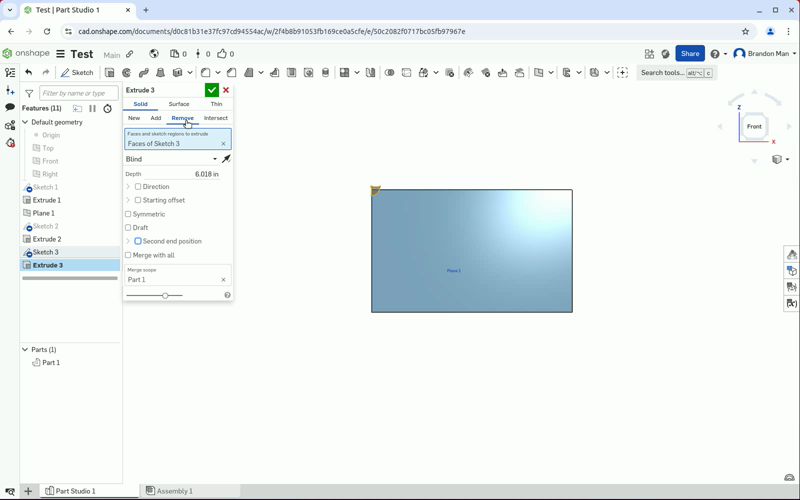
key(space)
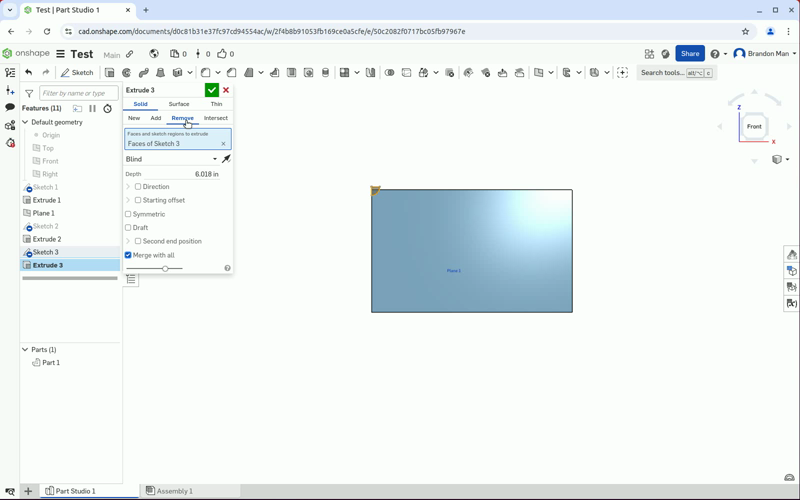
key(enter)
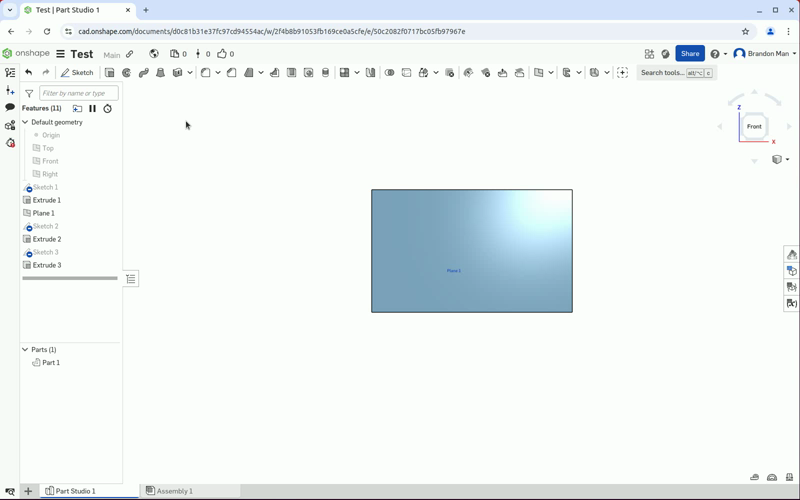
key(shift+h)
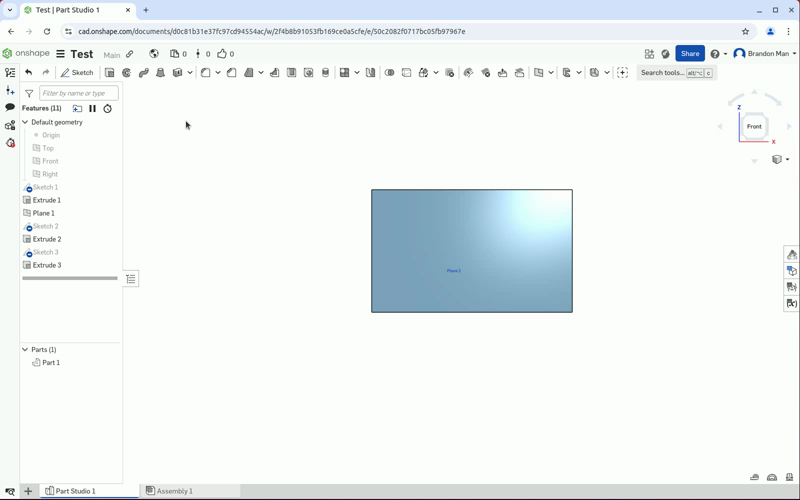
key(shift+h)
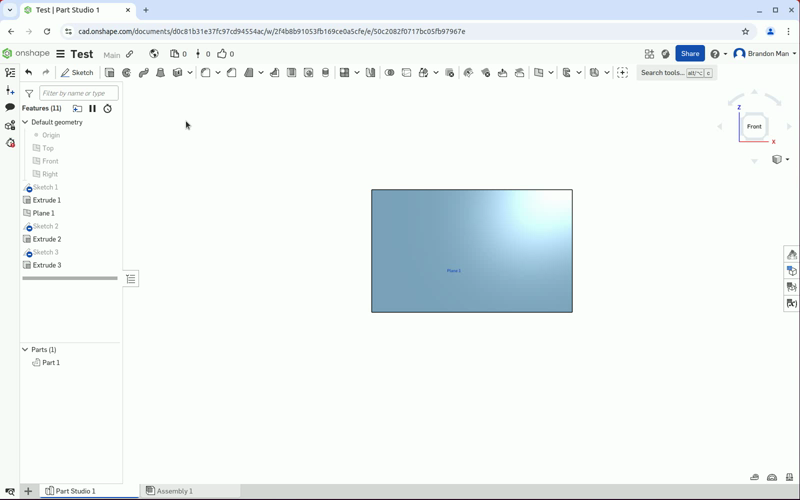
mouse_move(73, 189)
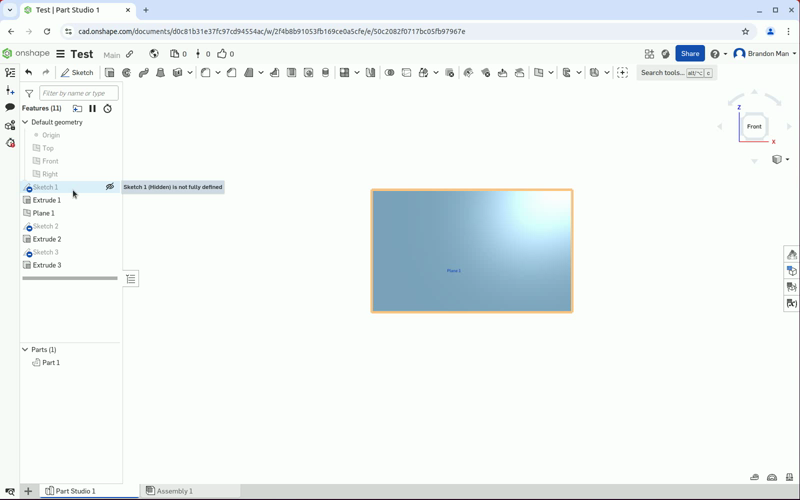
click(73, 189)
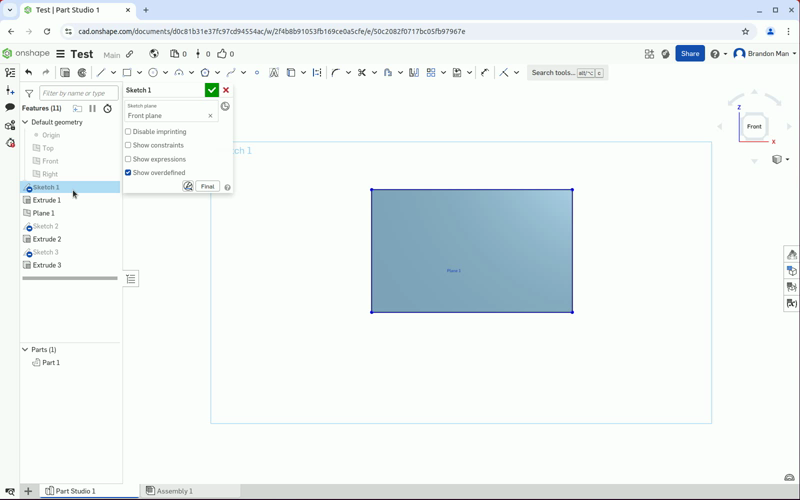
mouse_move(229, 92)
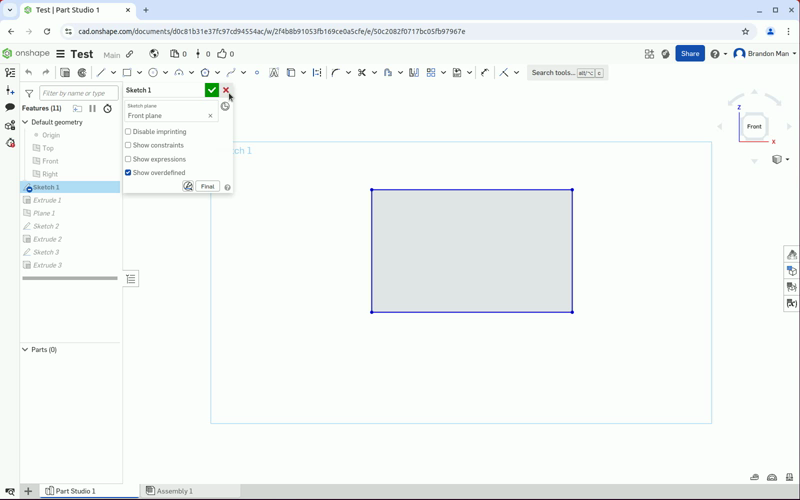
click(229, 92)
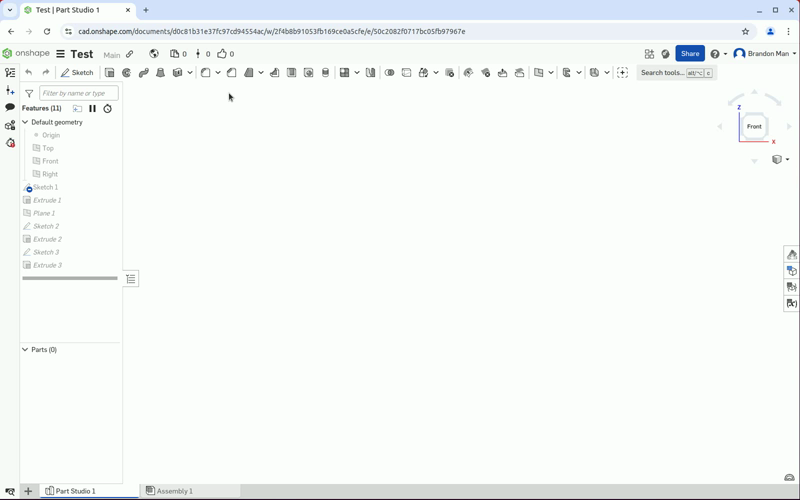
key(shift+s)
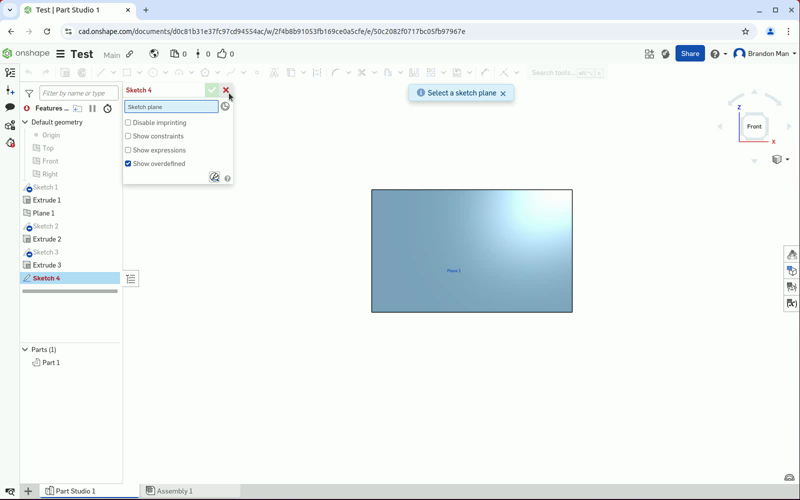
mouse_move(73, 215)
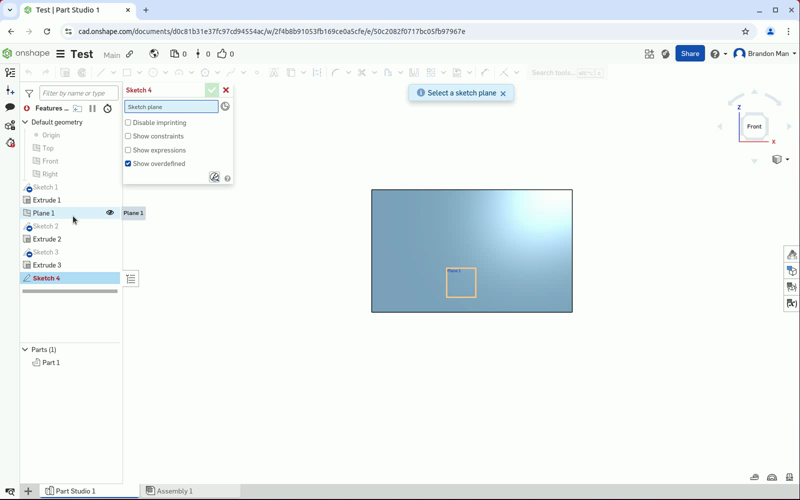
click(73, 215)
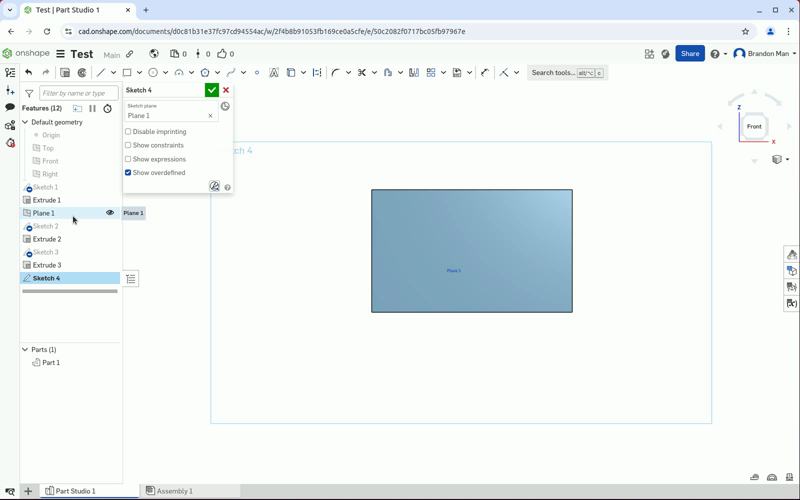
mouse_move(73, 352)
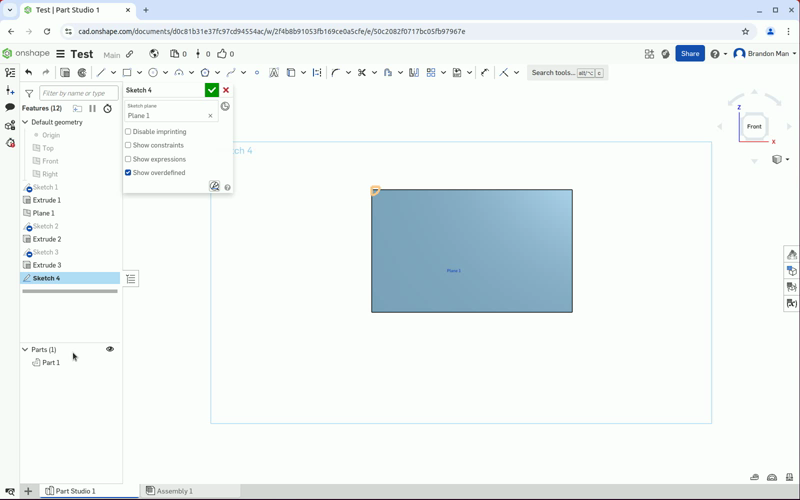
key(y)
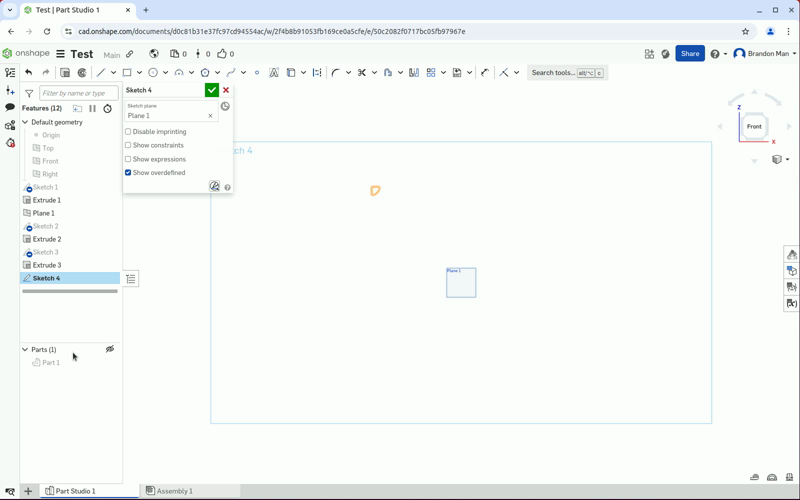
key(l)
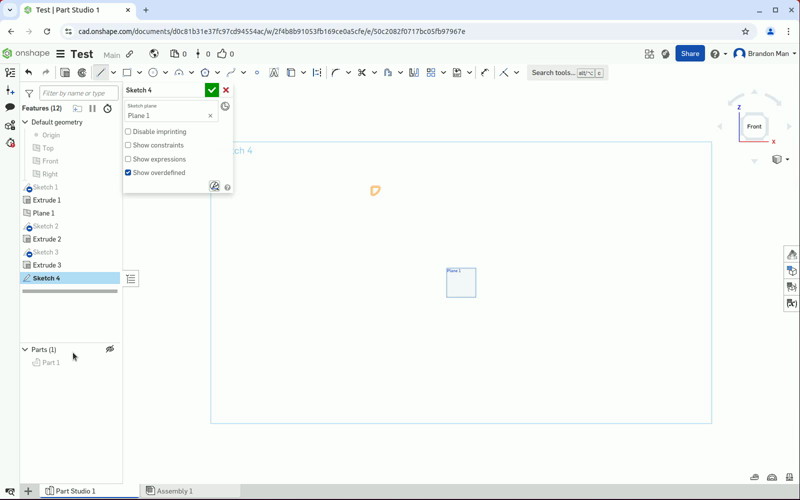
key_down(shift)
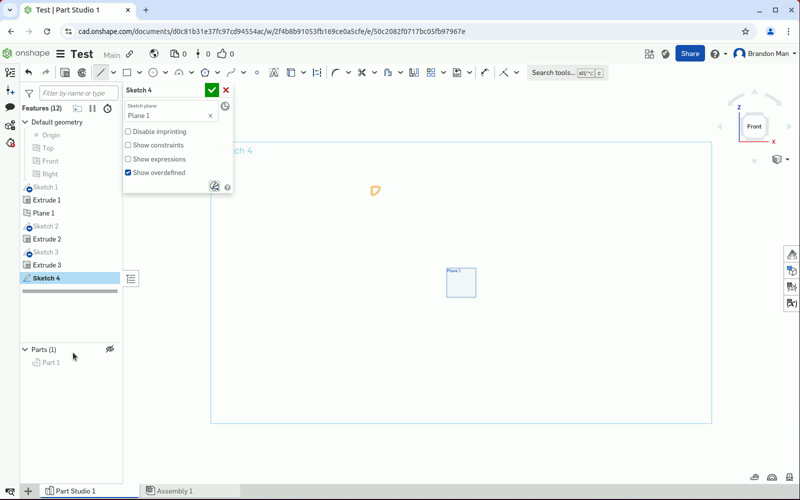
mouse_move(371, 312)
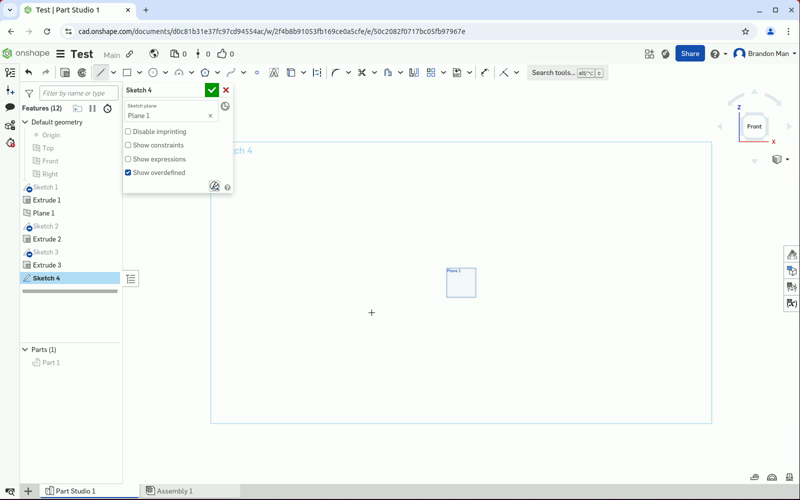
click(371, 312)
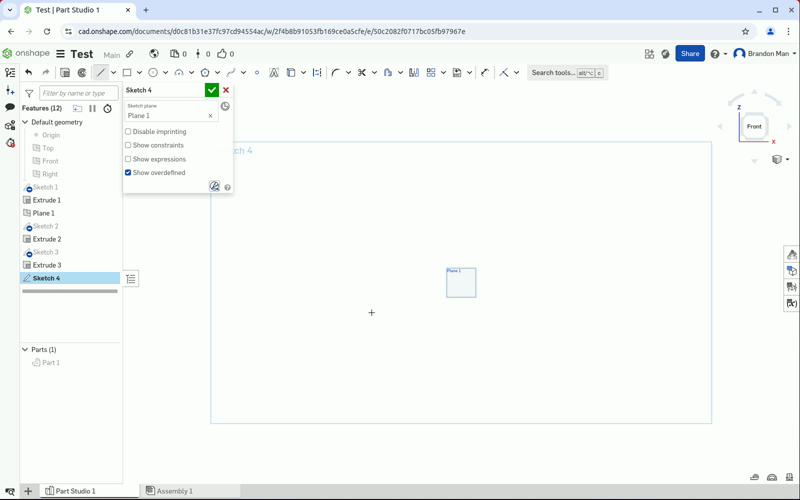
key_up(shift)
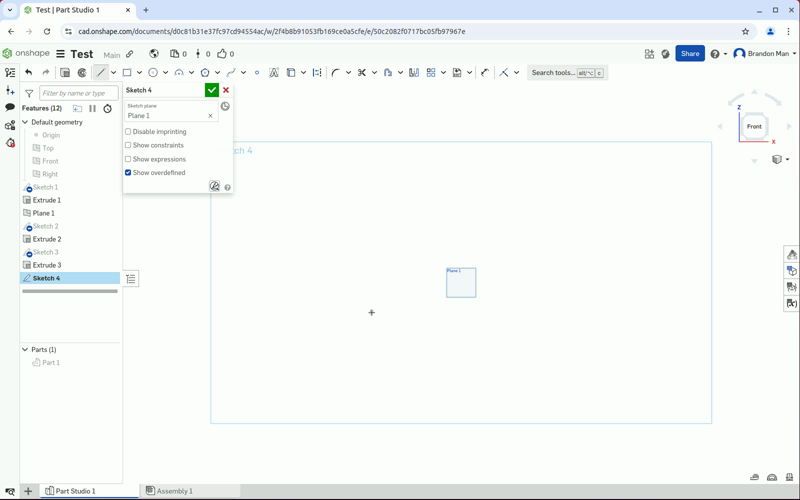
key_down(shift)
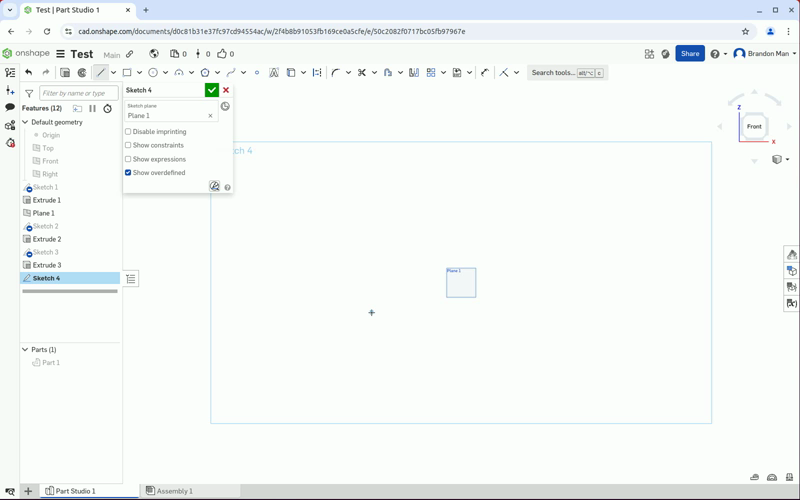
mouse_move(401, 312)
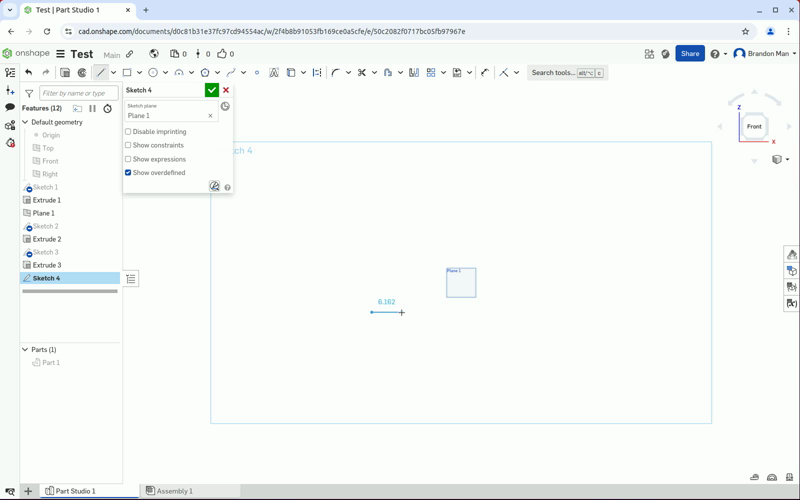
mouse_move(379, 312)
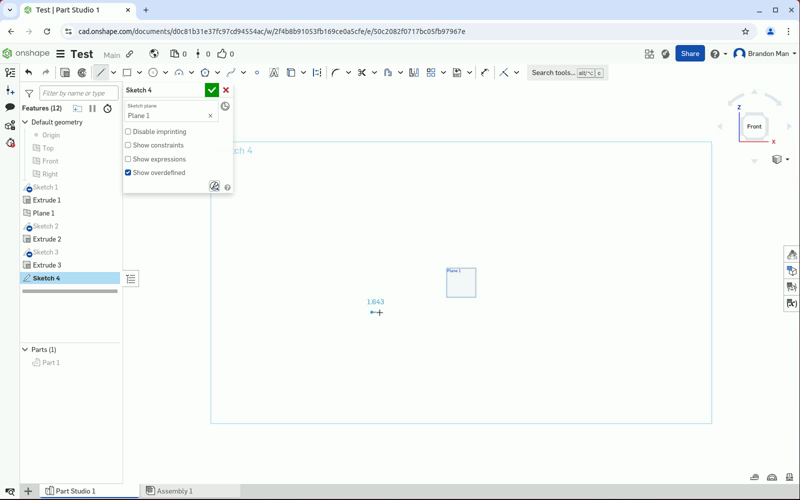
click(379, 312)
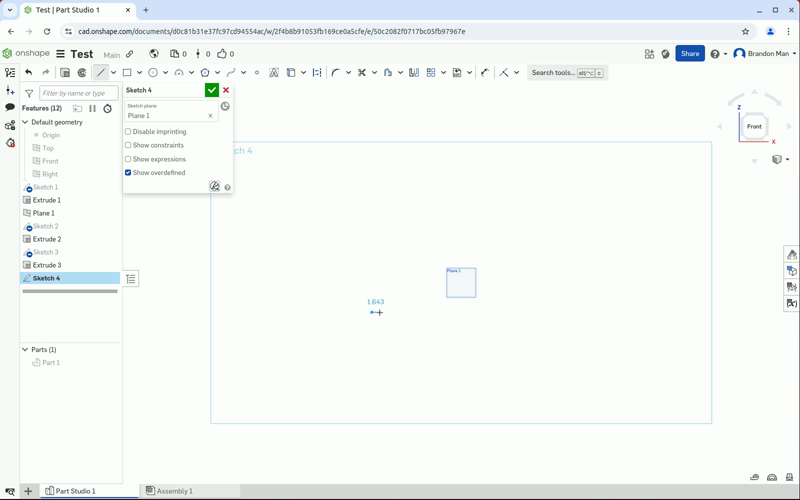
key_up(shift)
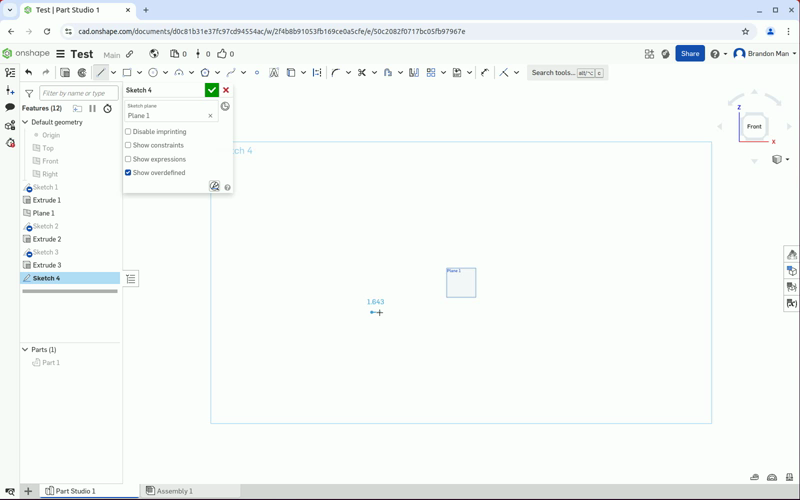
key(esc)
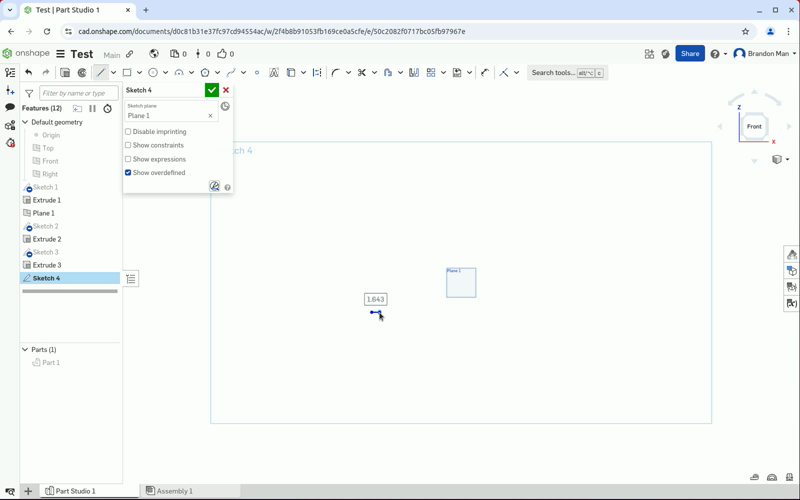
key(a)
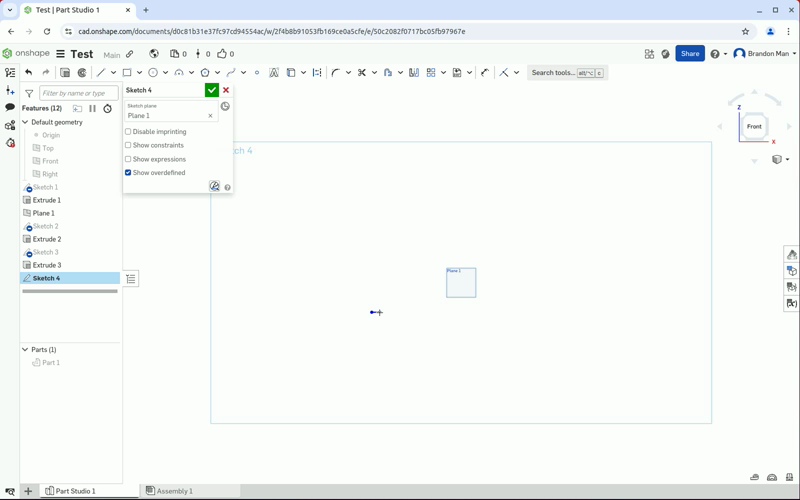
mouse_move(379, 312)
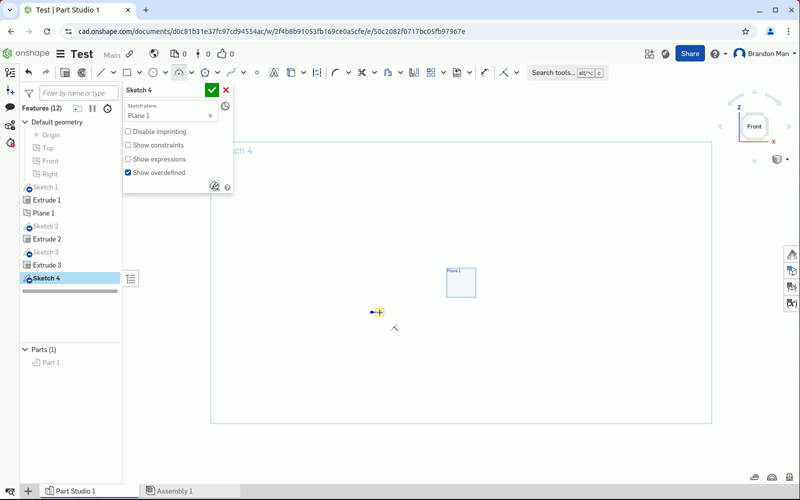
click(379, 312)
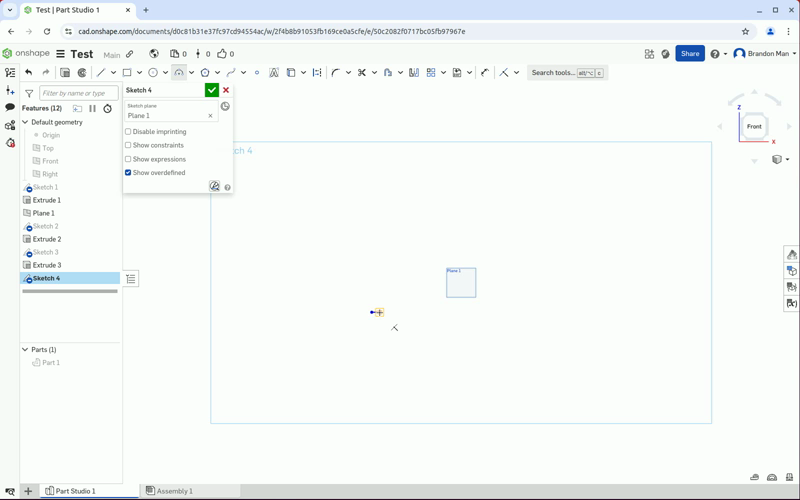
key_down(shift)
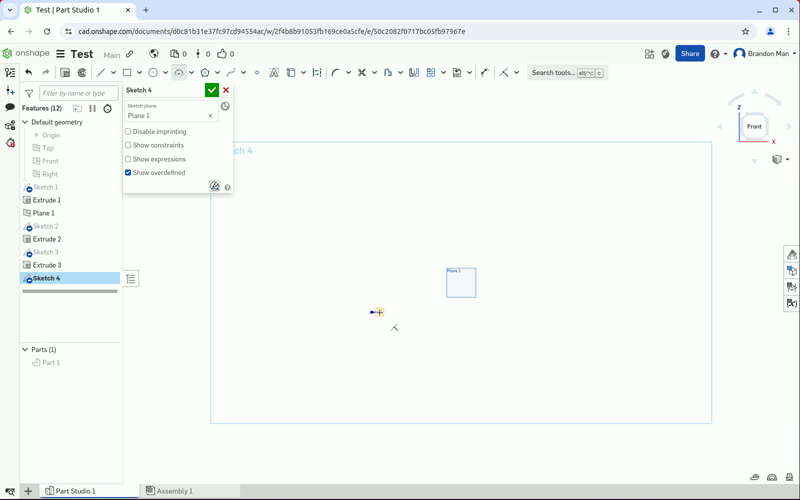
mouse_move(371, 303)
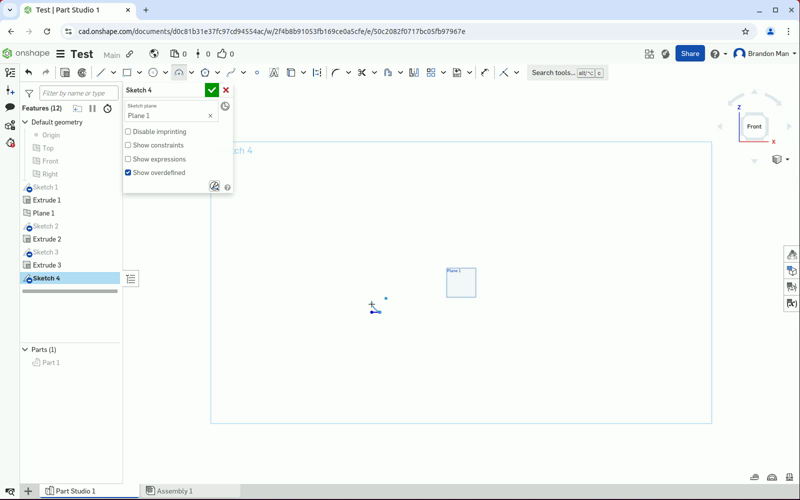
click(371, 303)
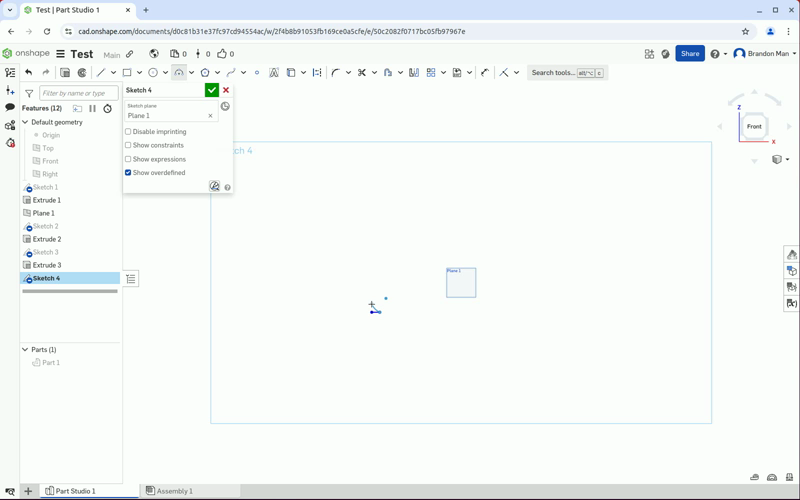
mouse_move(377, 306)
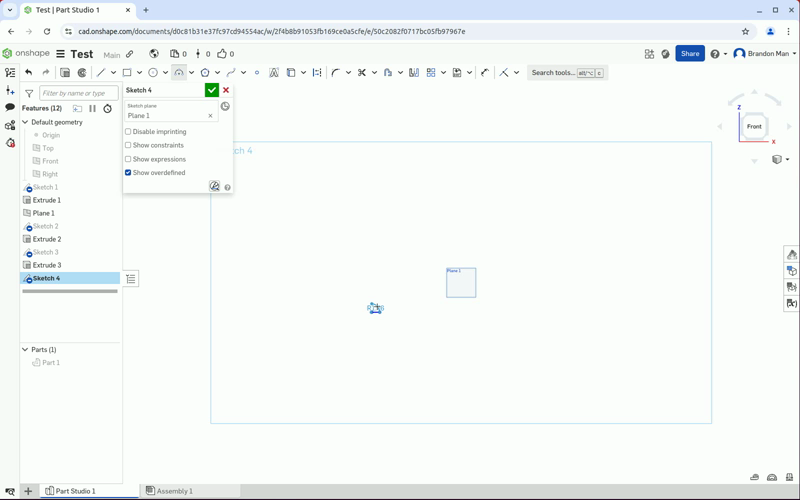
click(377, 306)
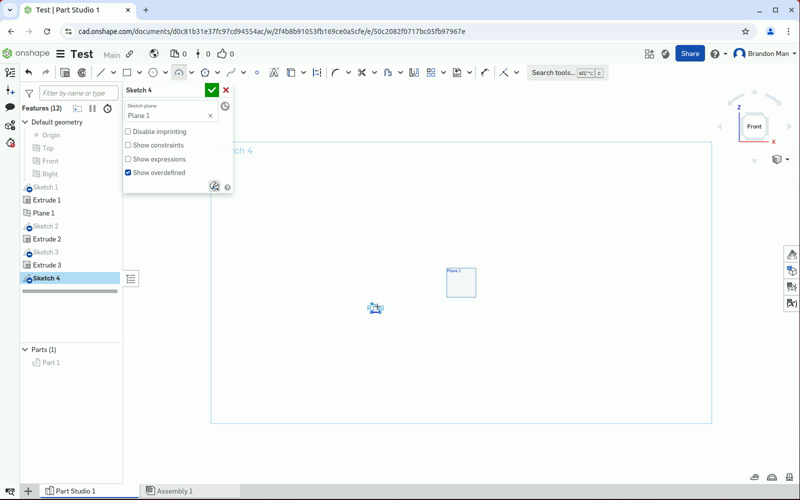
key_up(shift)
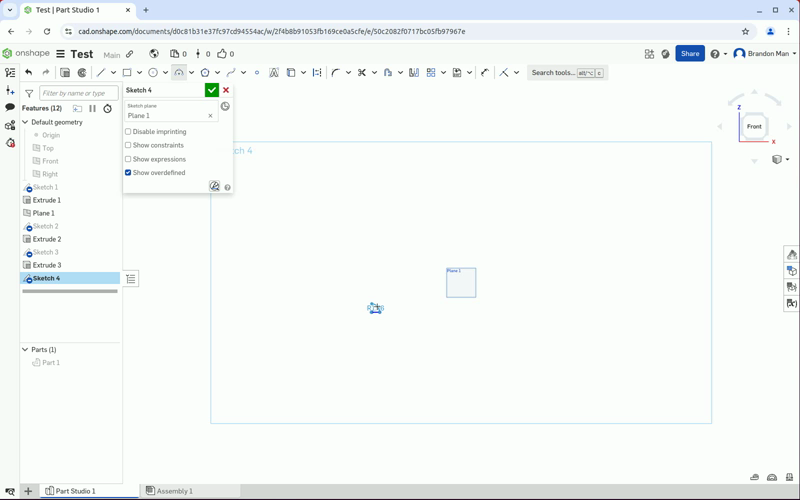
key(esc)
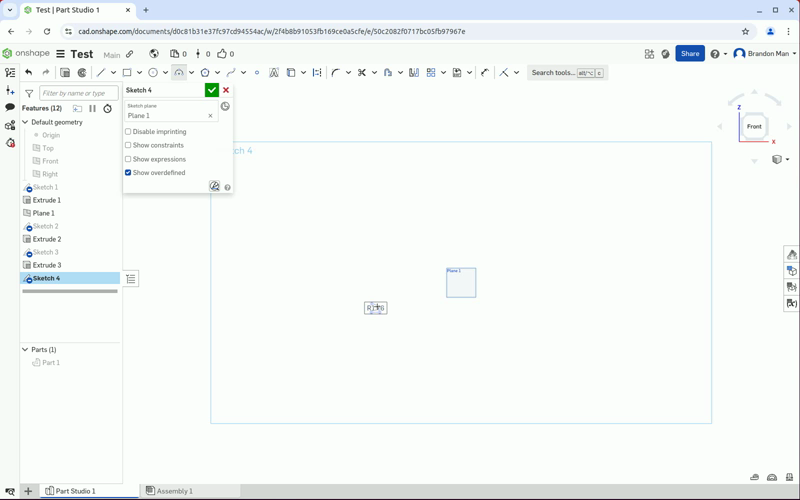
key(l)
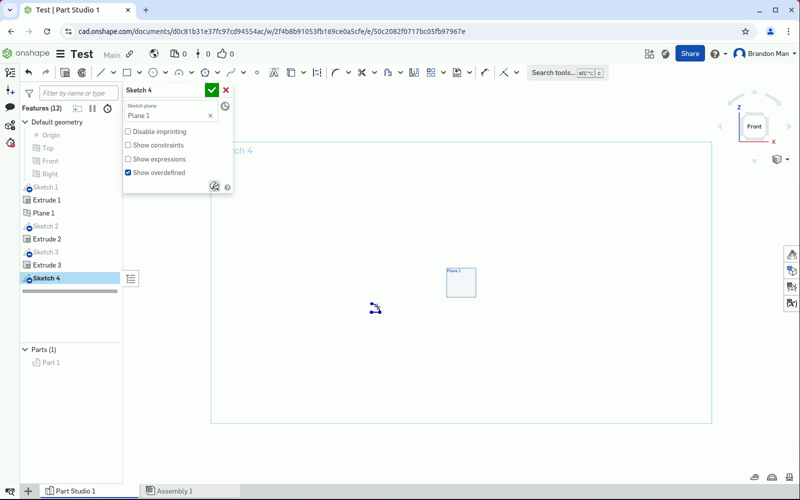
mouse_move(371, 303)
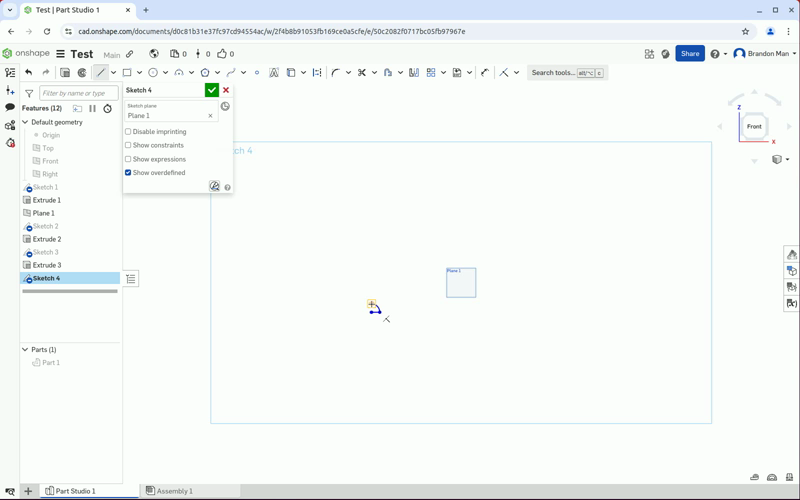
click(371, 303)
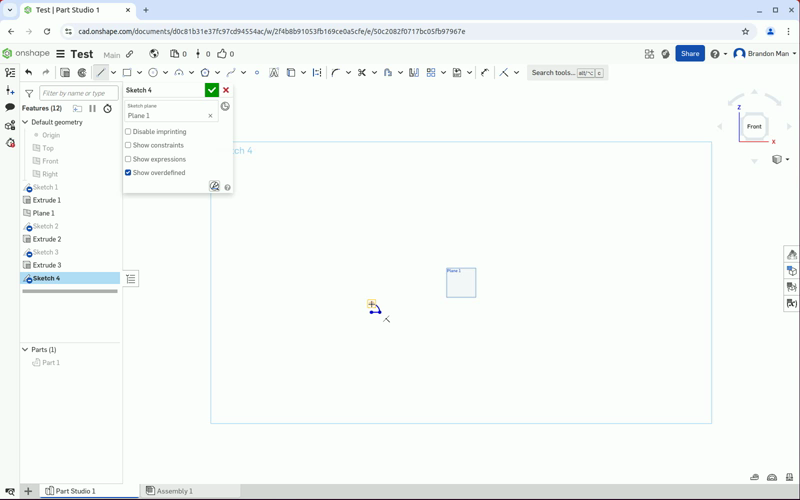
mouse_move(401, 303)
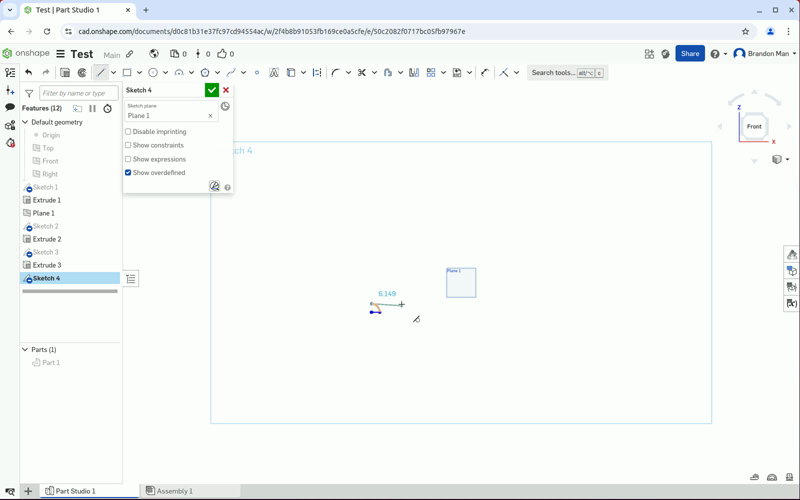
key_down(shift)
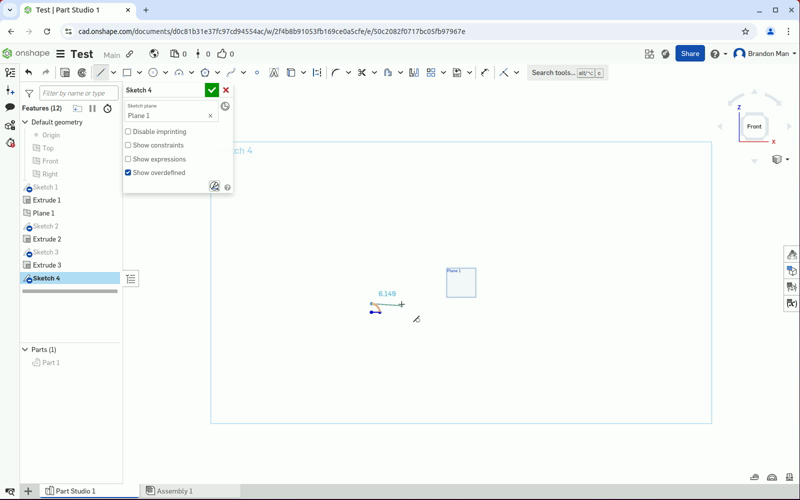
mouse_move(371, 312)
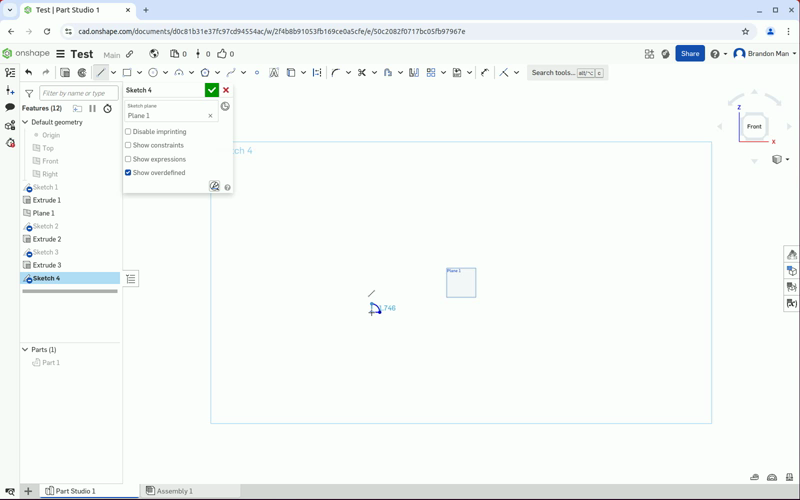
key_up(shift)
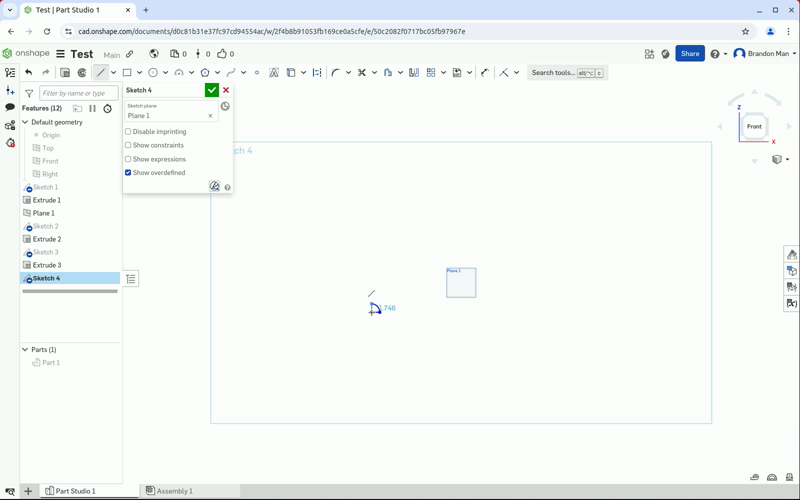
click(371, 312)
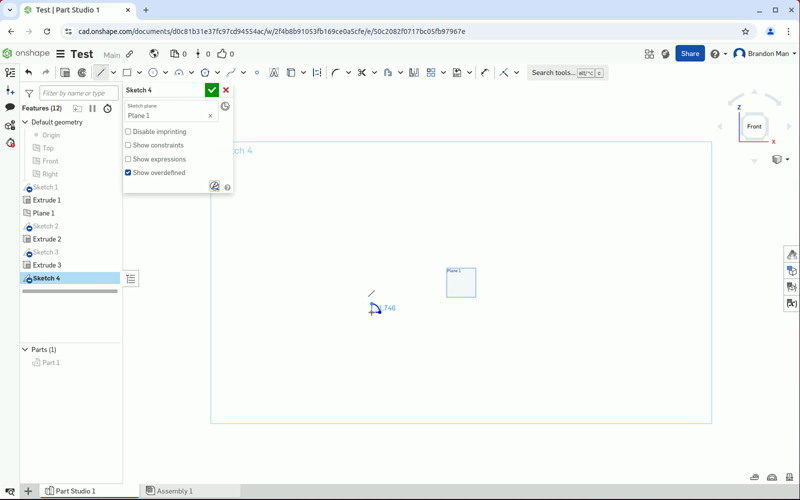
key(esc)
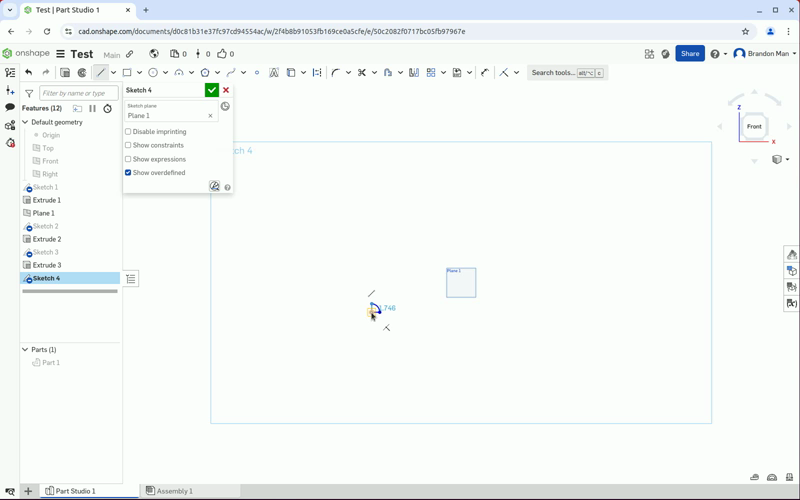
mouse_move(373, 305)
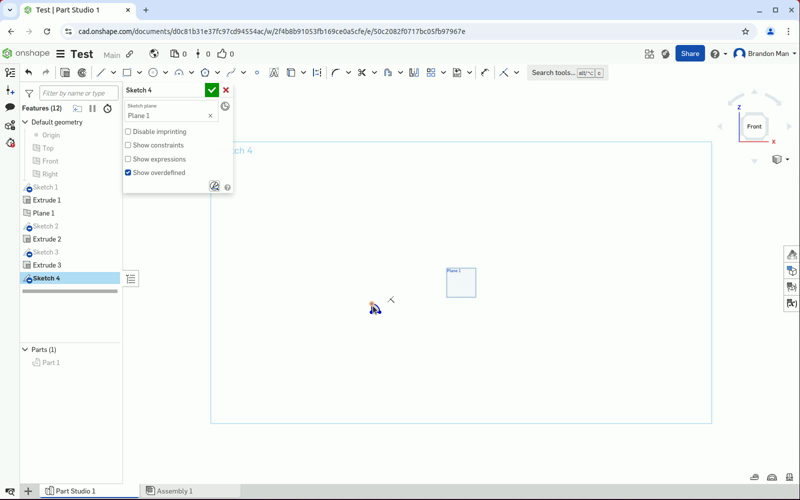
scroll(6)
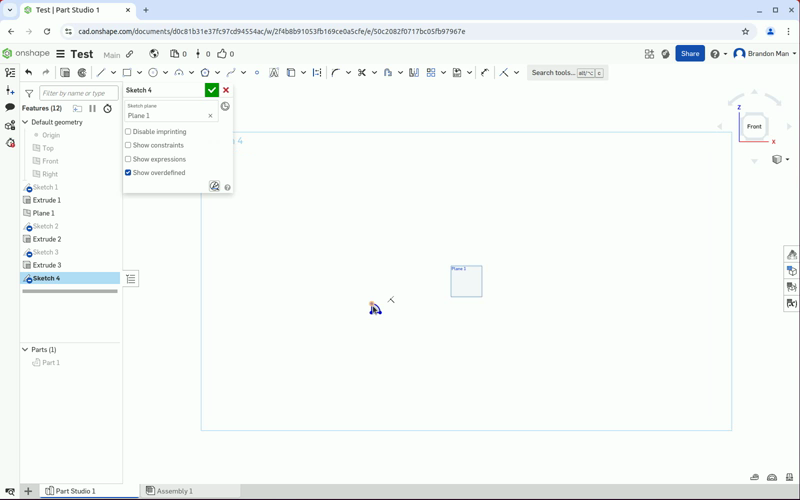
scroll(6)
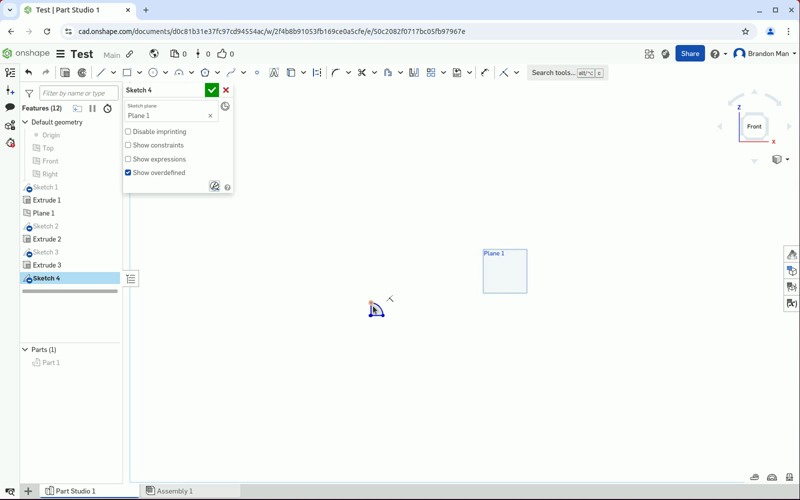
scroll(6)
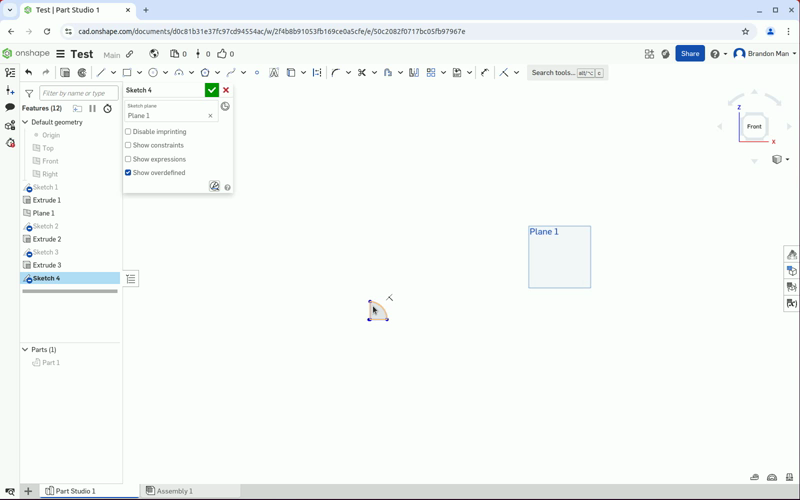
scroll(6)
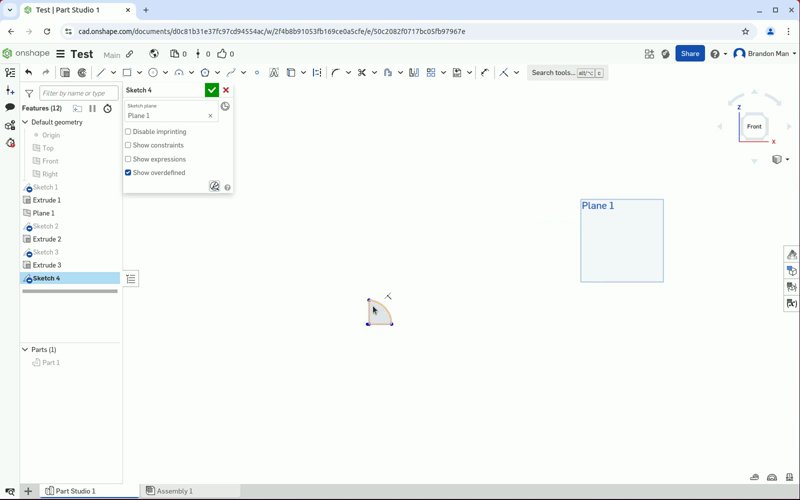
scroll(6)
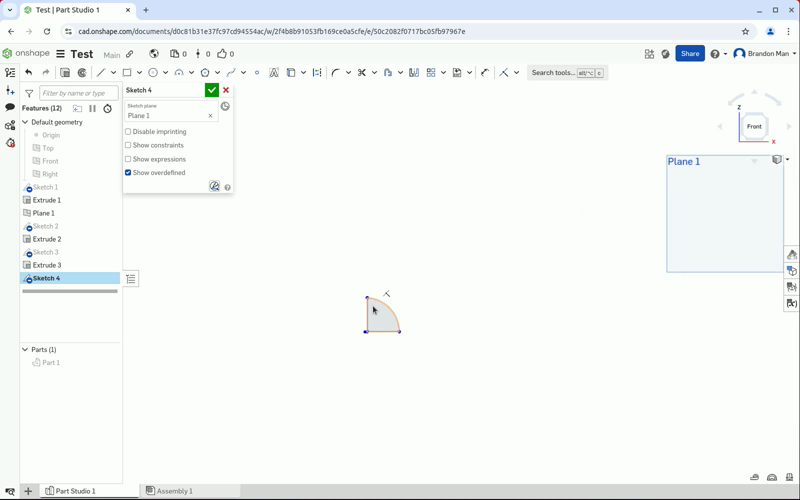
scroll(6)
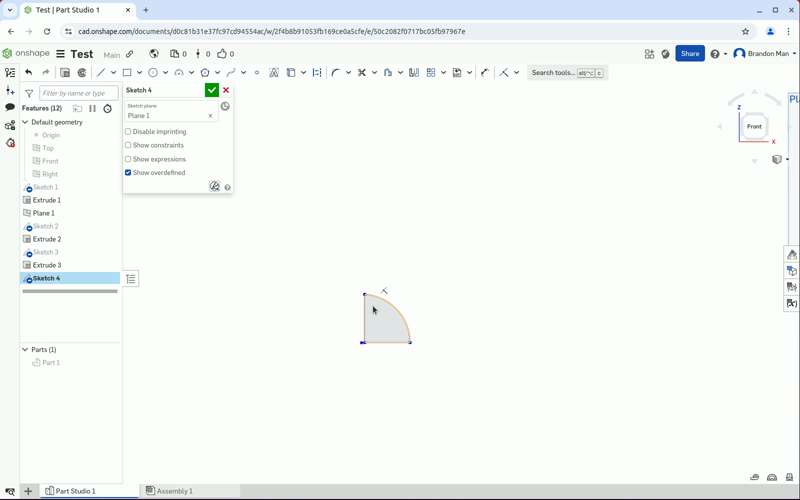
scroll(6)
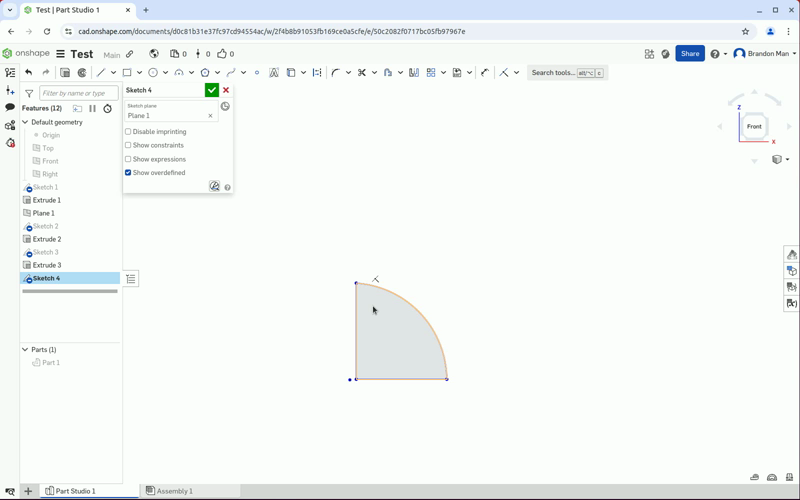
click(373, 305)
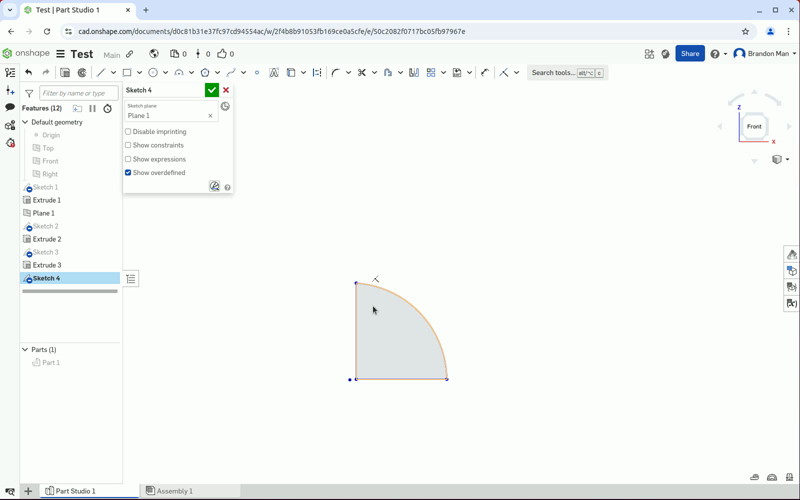
scroll(-6)
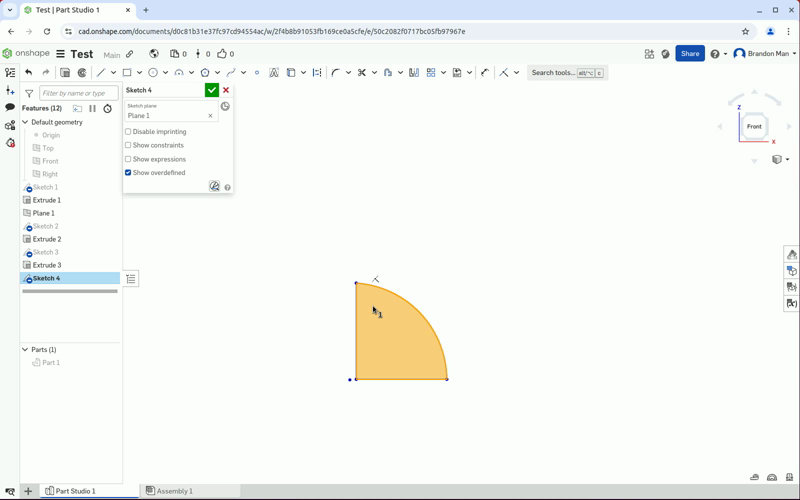
scroll(-6)
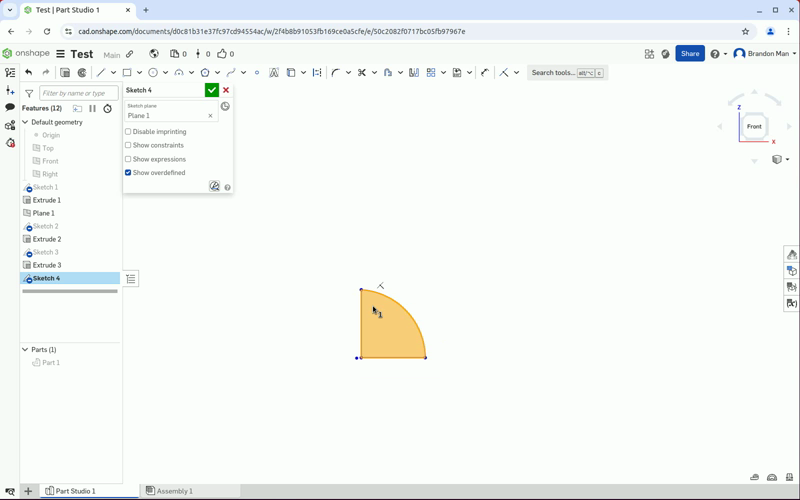
scroll(-6)
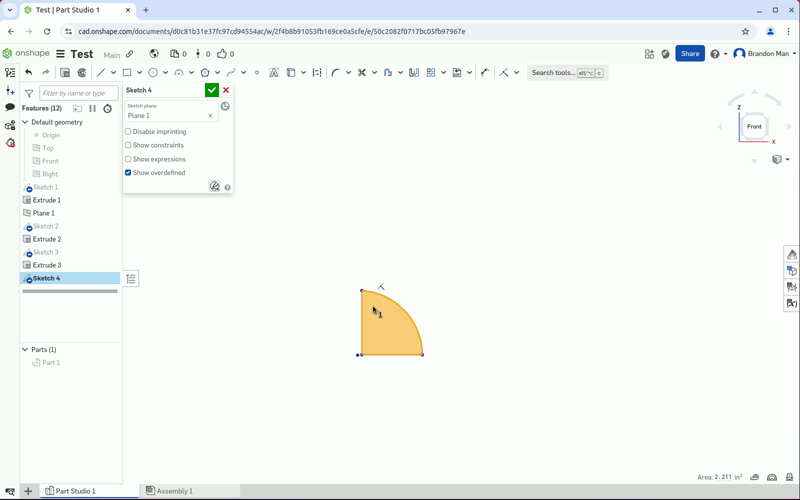
scroll(-6)
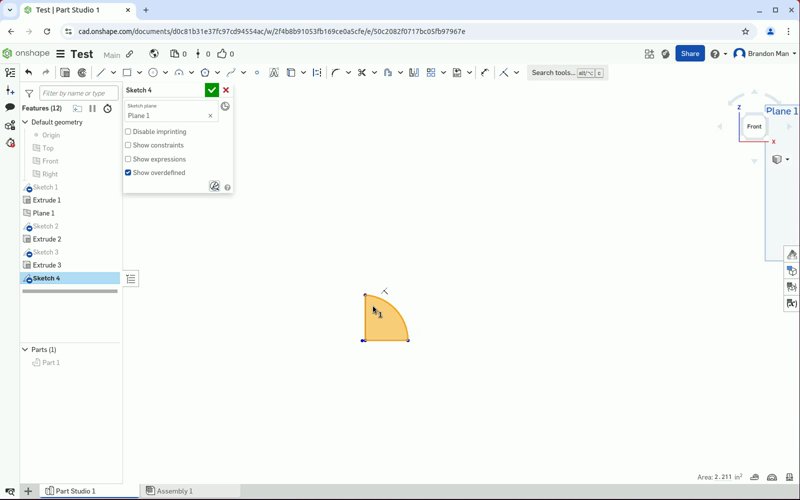
scroll(-6)
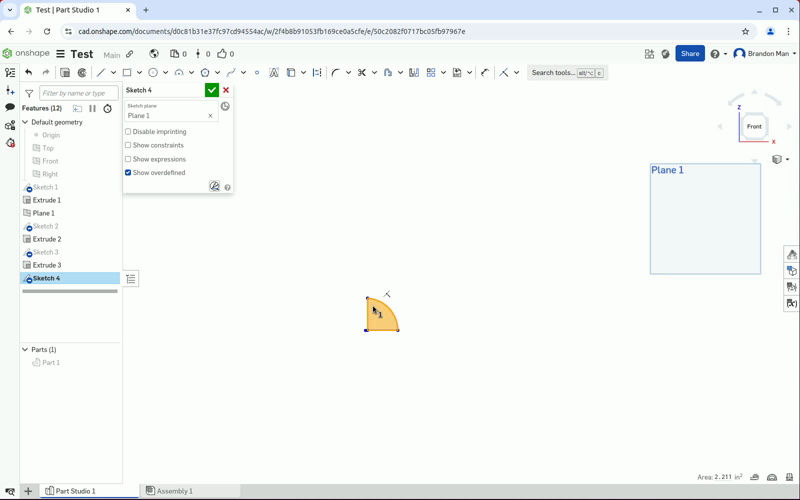
scroll(-6)
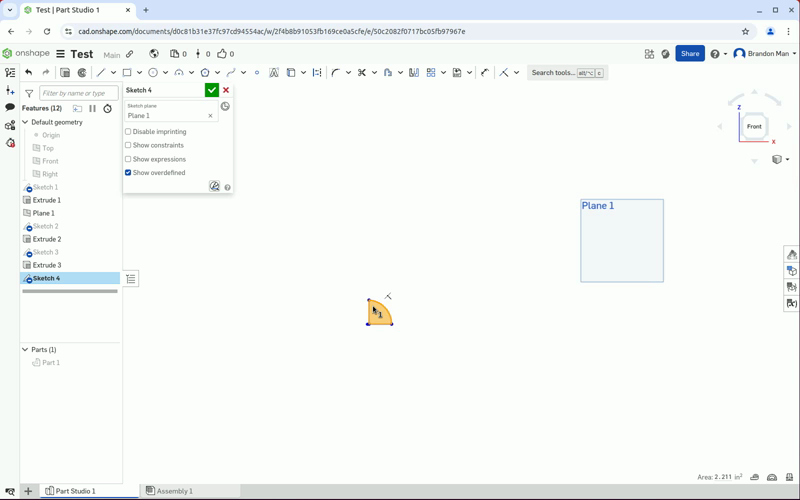
scroll(-6)
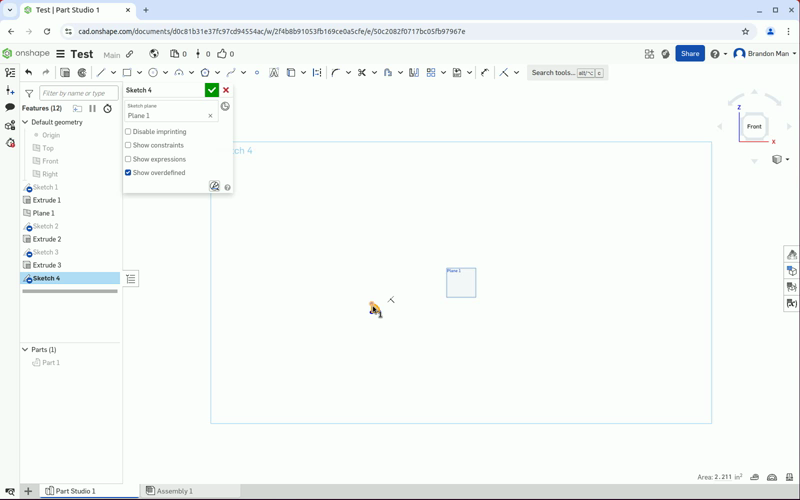
mouse_move(73, 352)
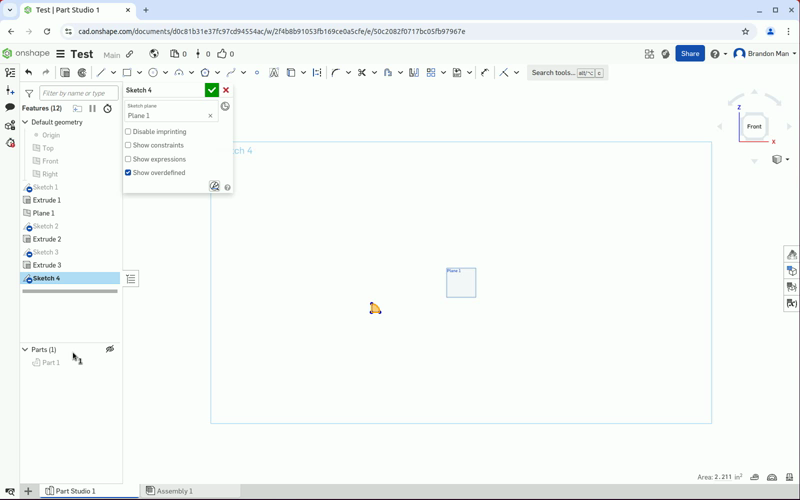
key(shift+y)
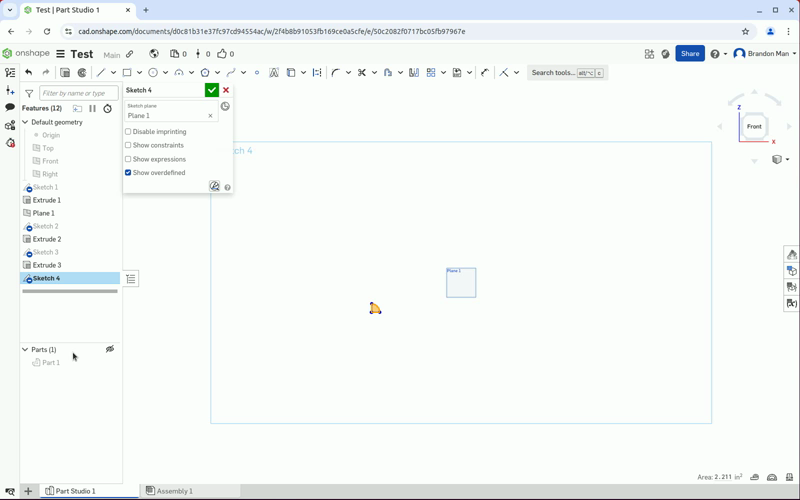
key(shift+e)
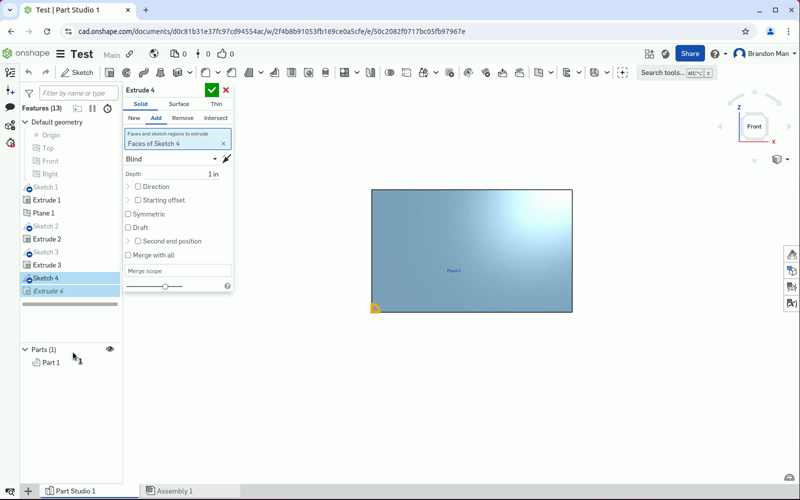
mouse_move(143, 106)
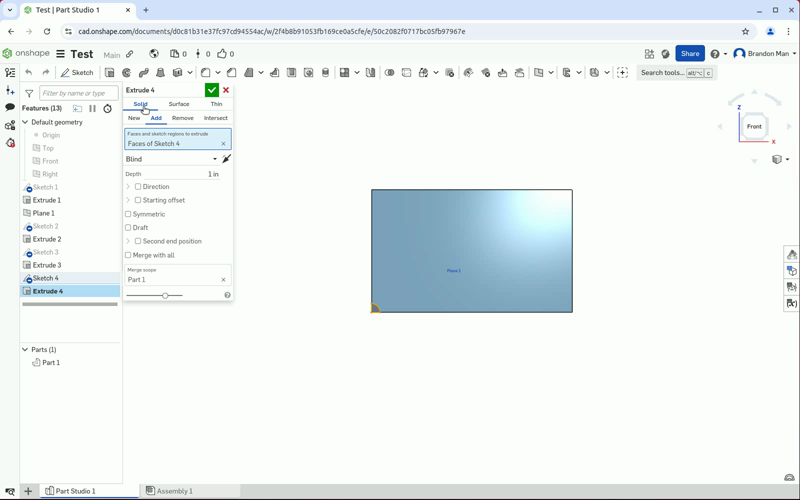
click(143, 106)
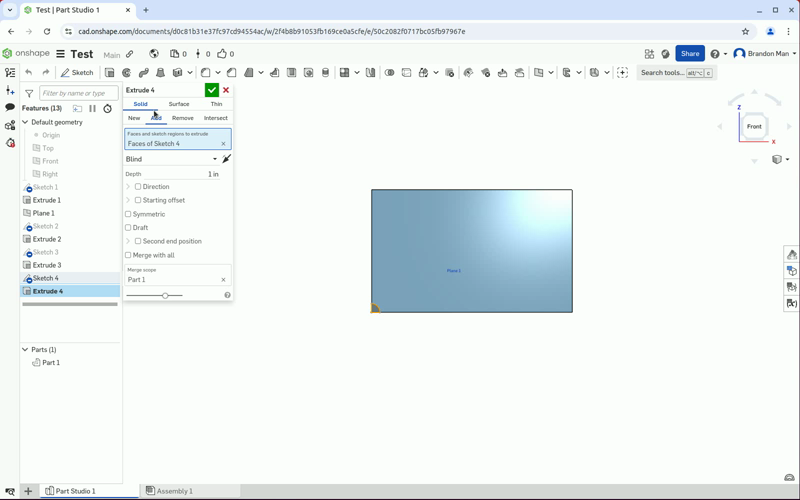
mouse_move(186, 120)
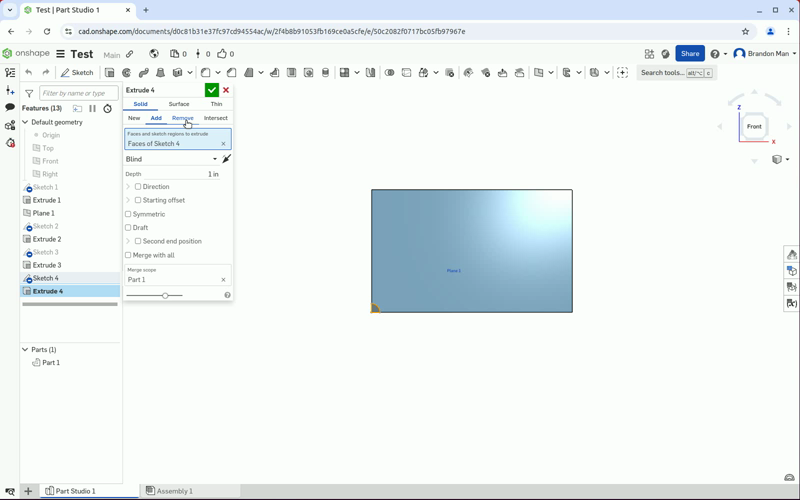
click(186, 120)
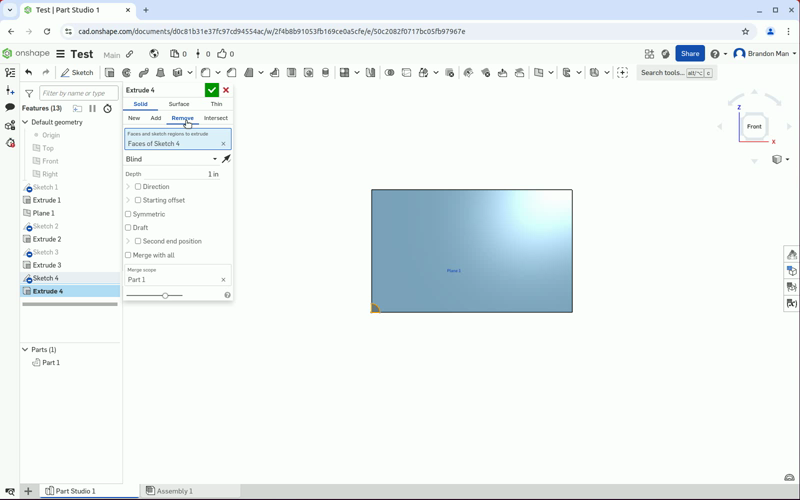
key(tab, 4)
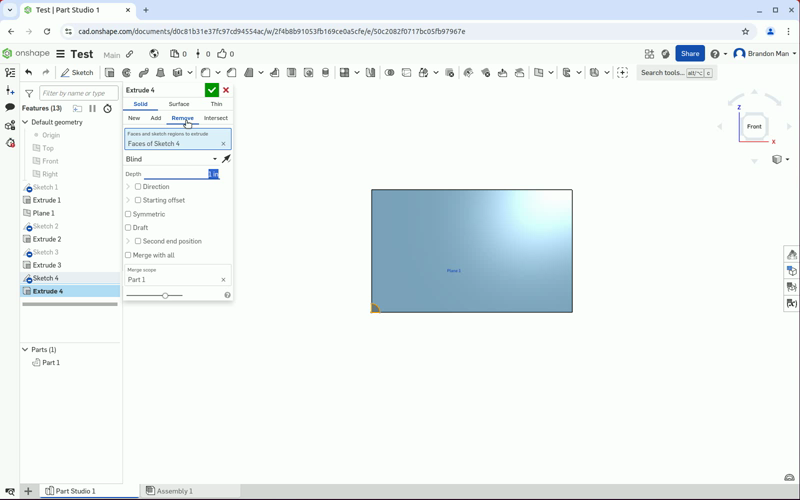
text(6.018)
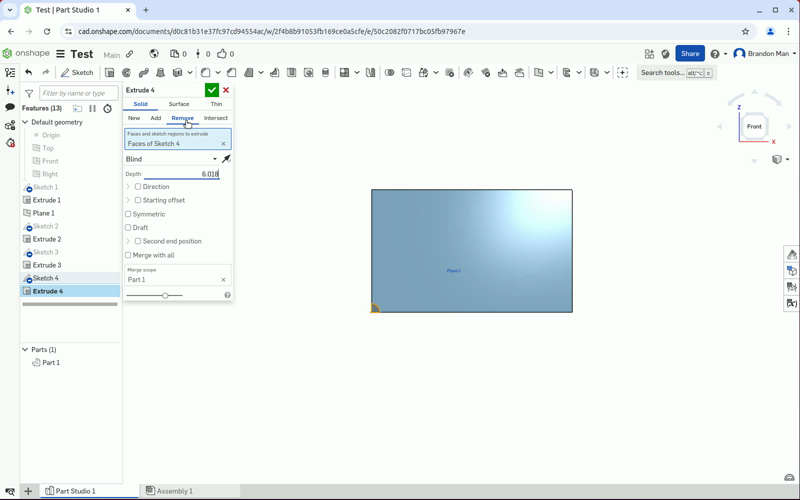
key(tab, 6)
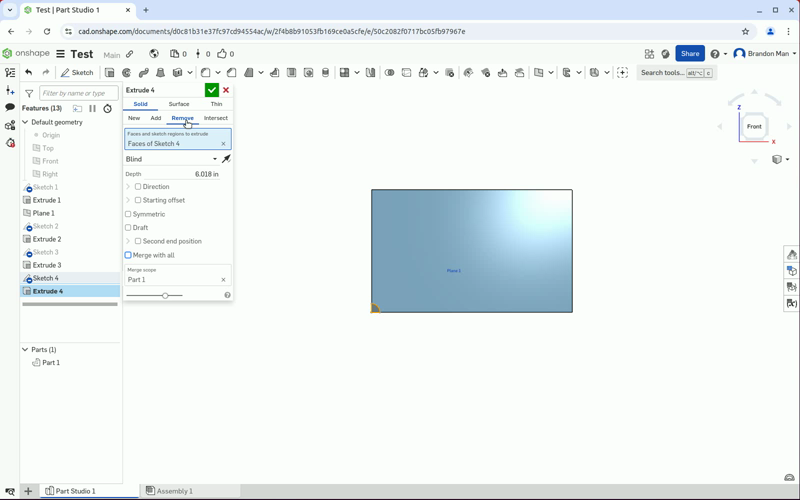
key(space)
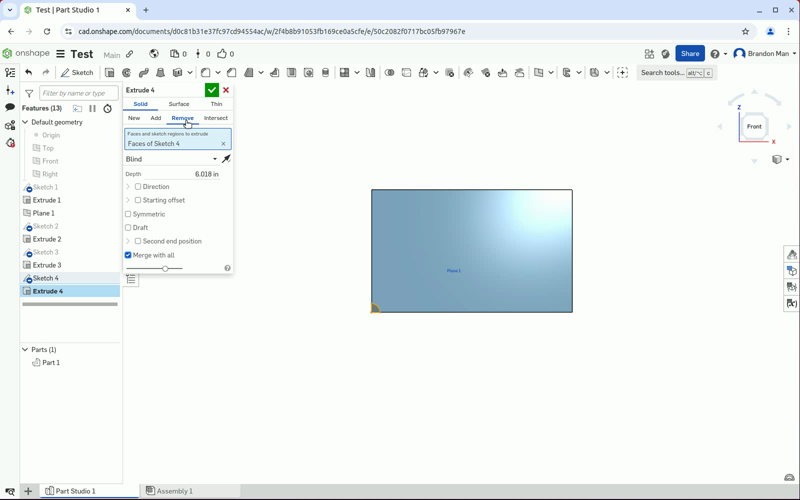
key(enter)
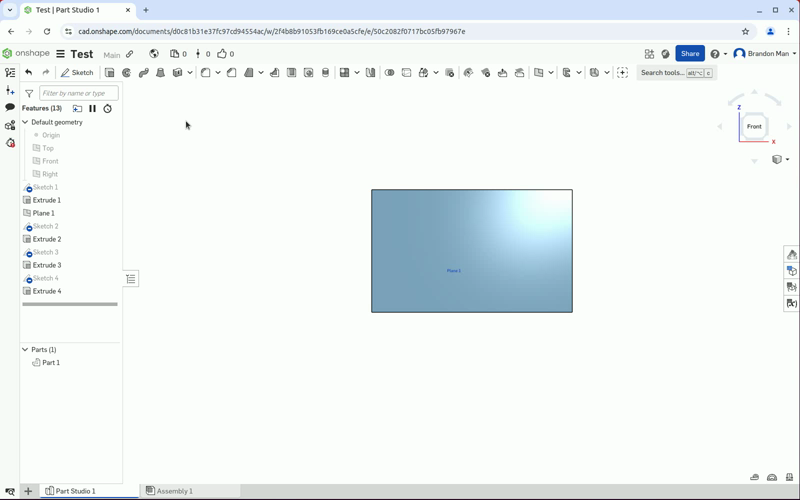
key(shift+h)
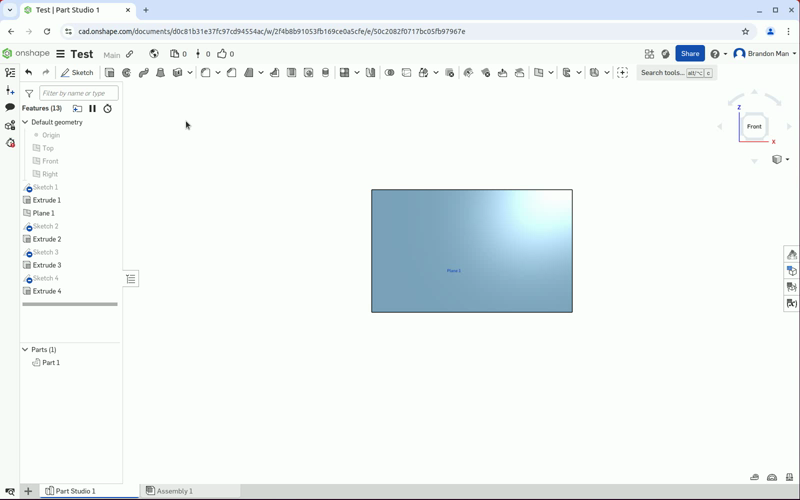
key(shift+h)
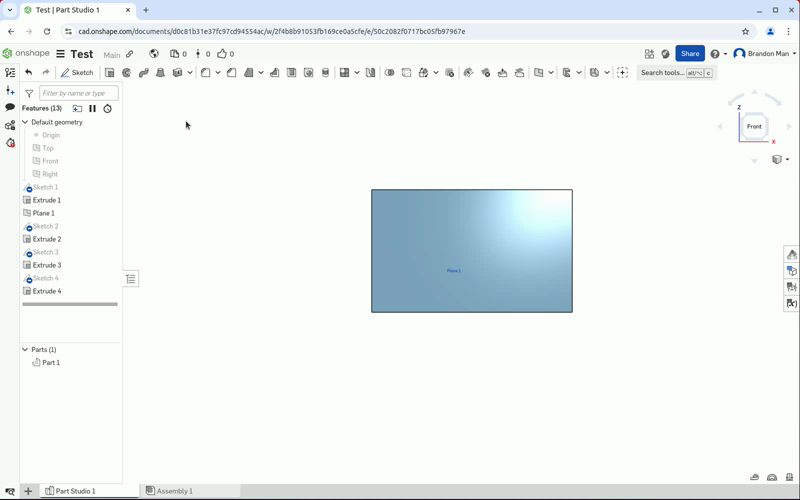
mouse_move(73, 189)
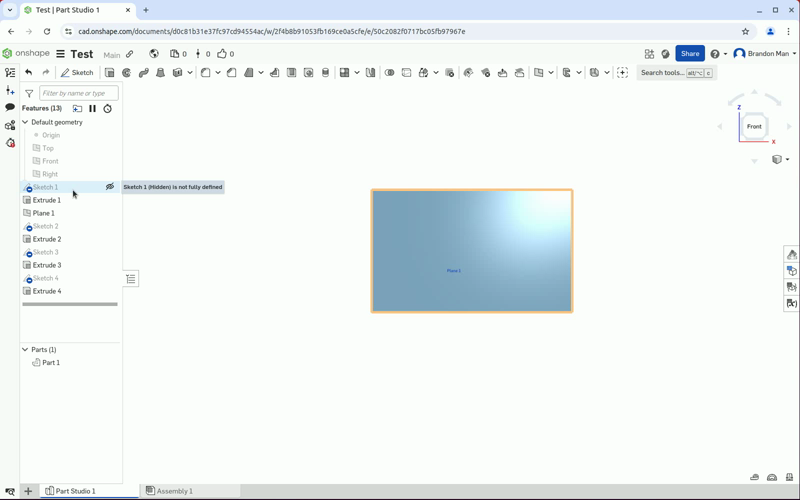
click(73, 189)
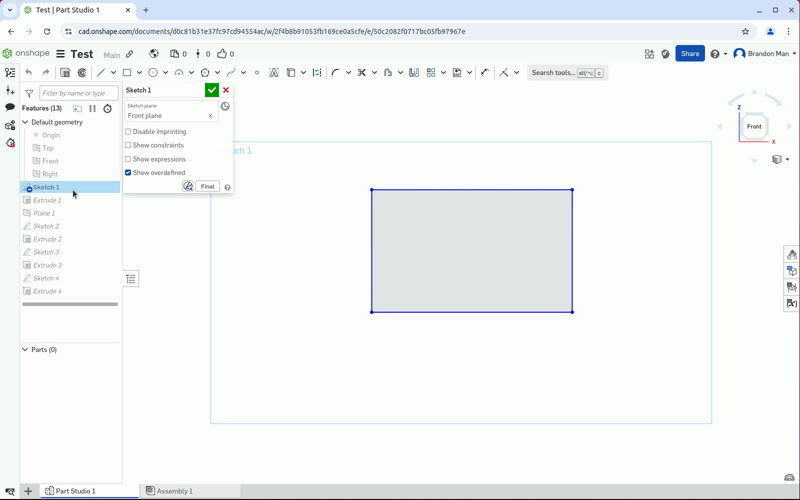
mouse_move(229, 92)
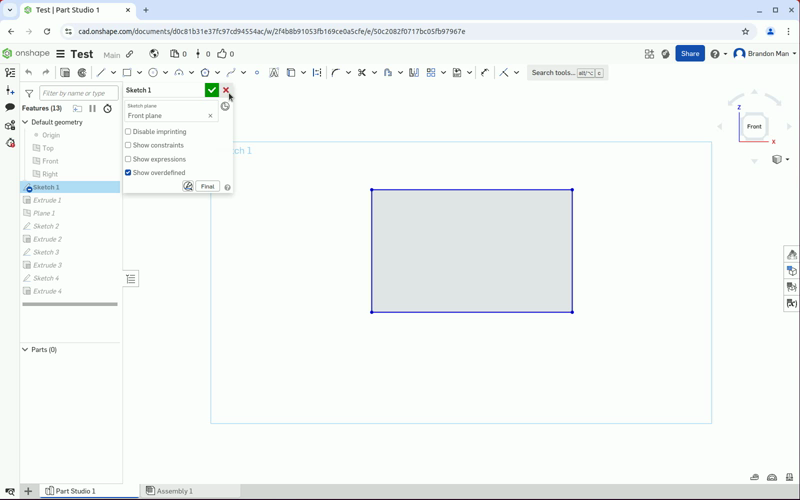
click(229, 92)
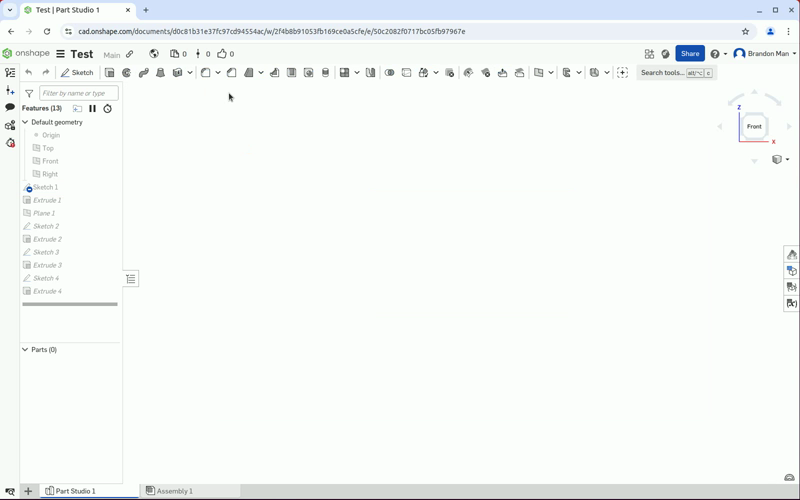
key(shift+s)
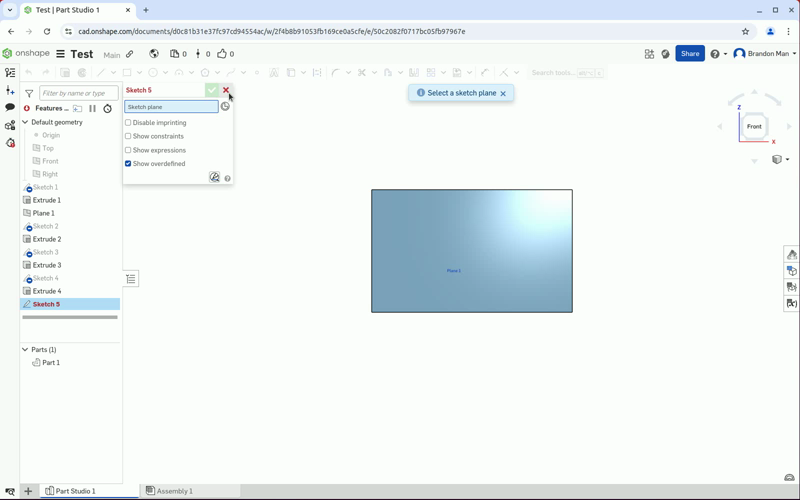
mouse_move(73, 215)
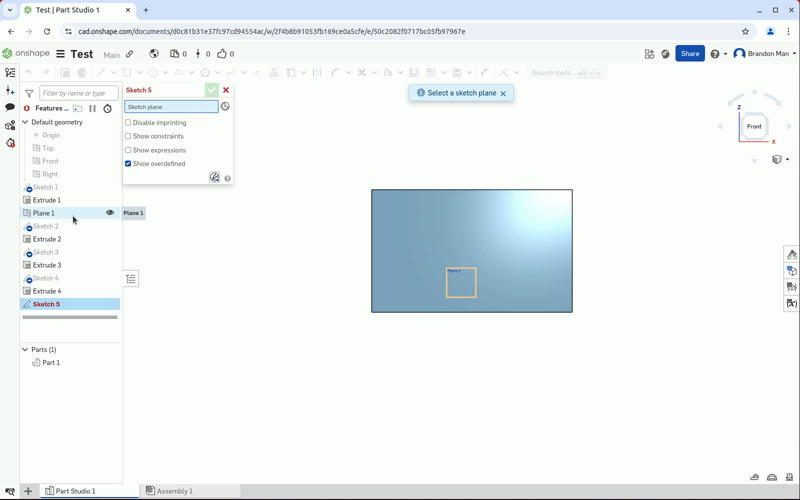
click(73, 215)
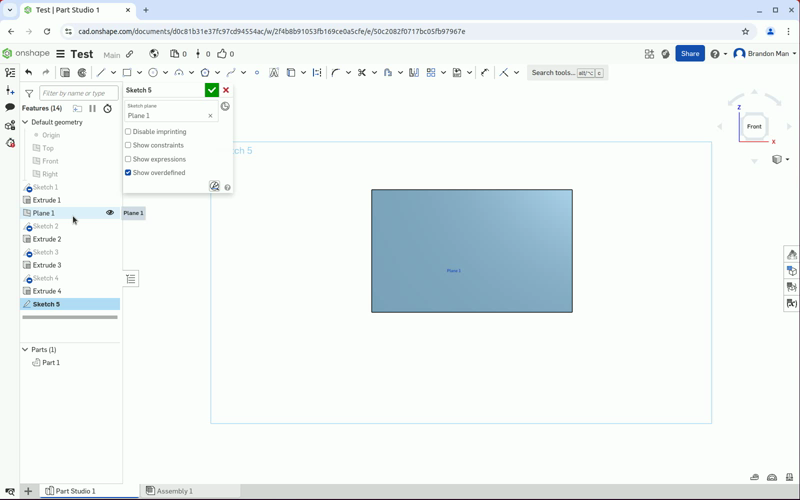
mouse_move(73, 352)
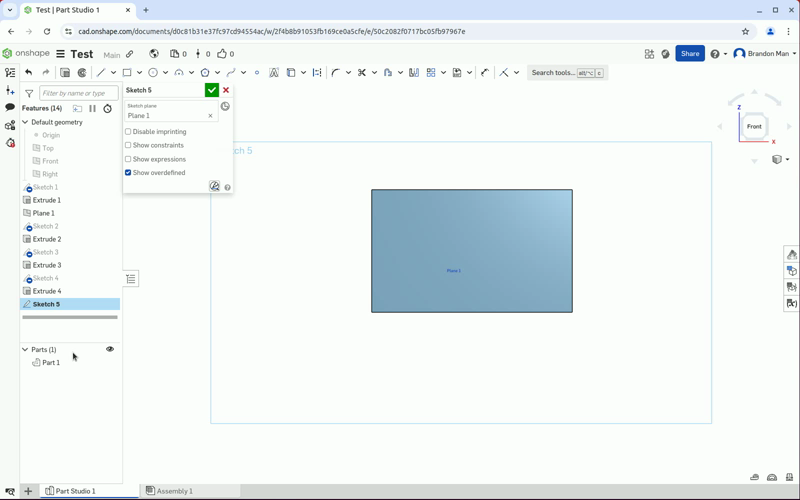
key(y)
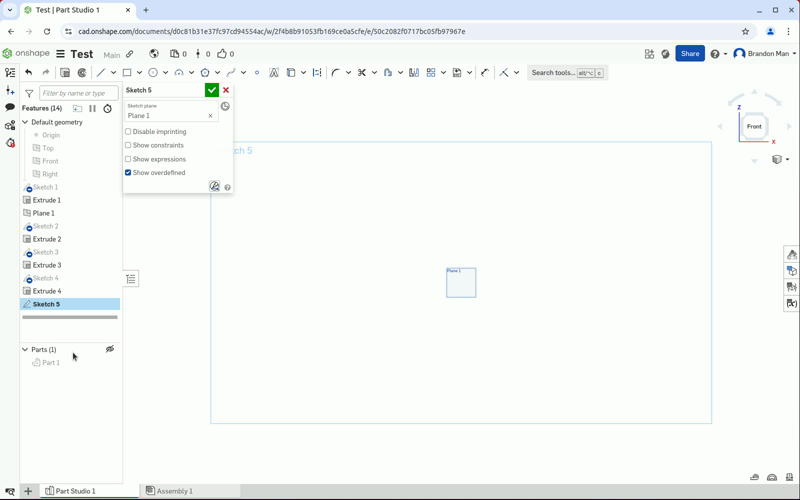
key(l)
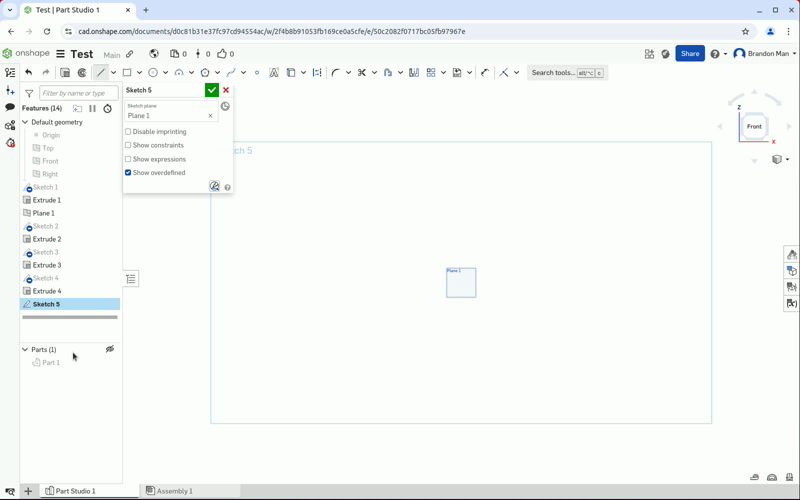
key_down(shift)
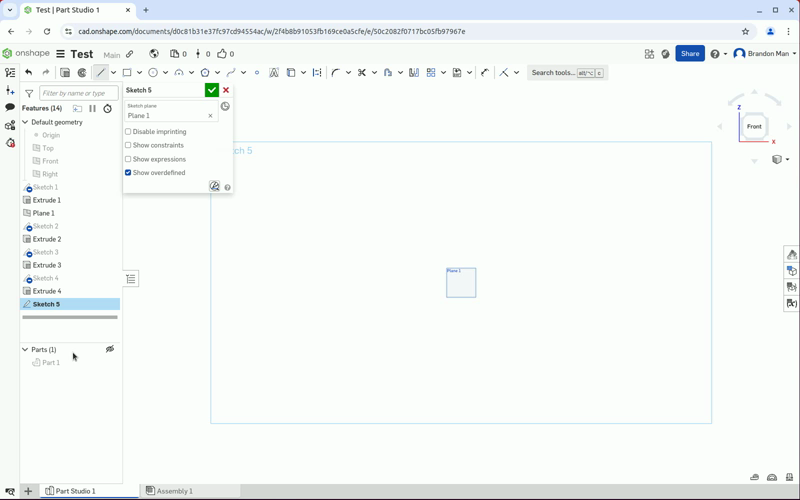
mouse_move(566, 312)
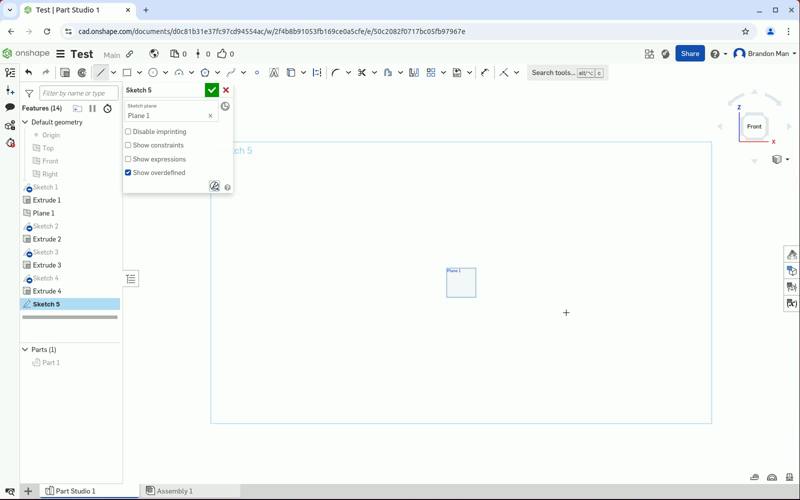
click(566, 312)
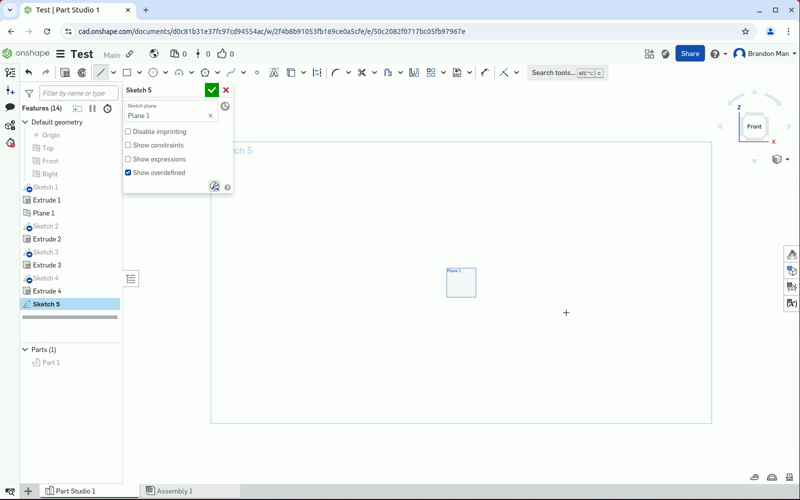
key_up(shift)
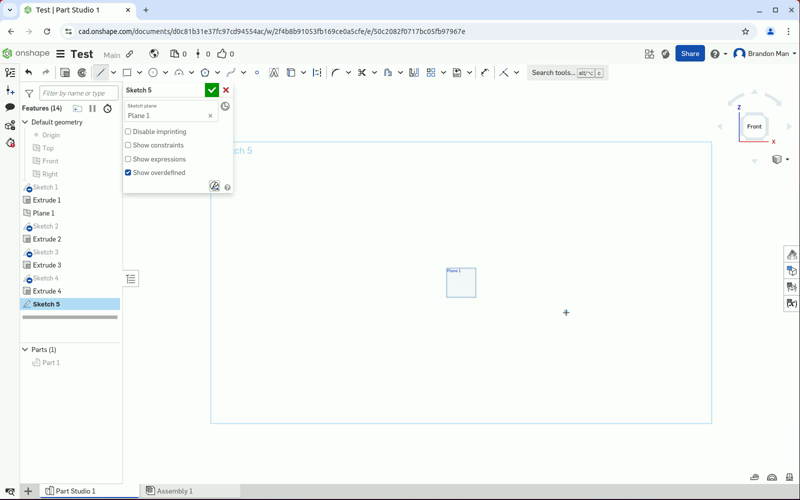
key_down(shift)
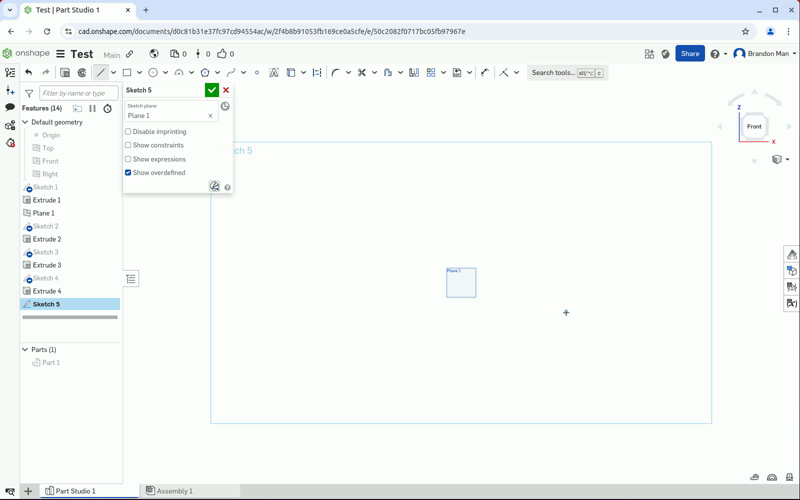
mouse_move(589, 312)
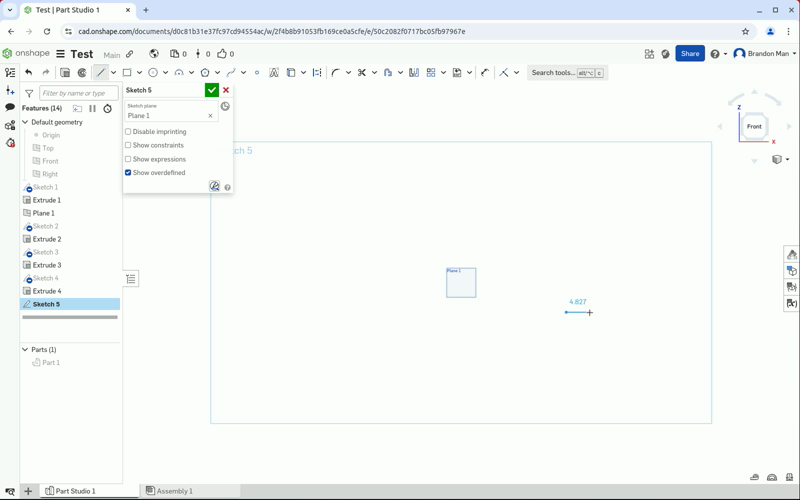
mouse_move(574, 312)
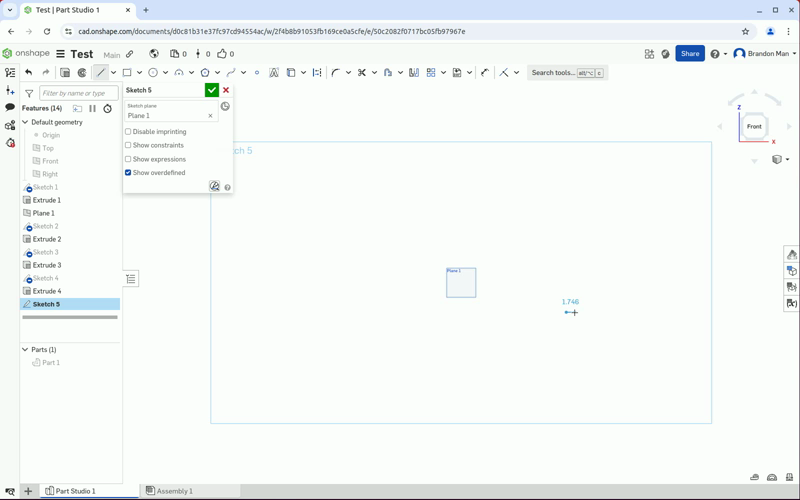
click(574, 312)
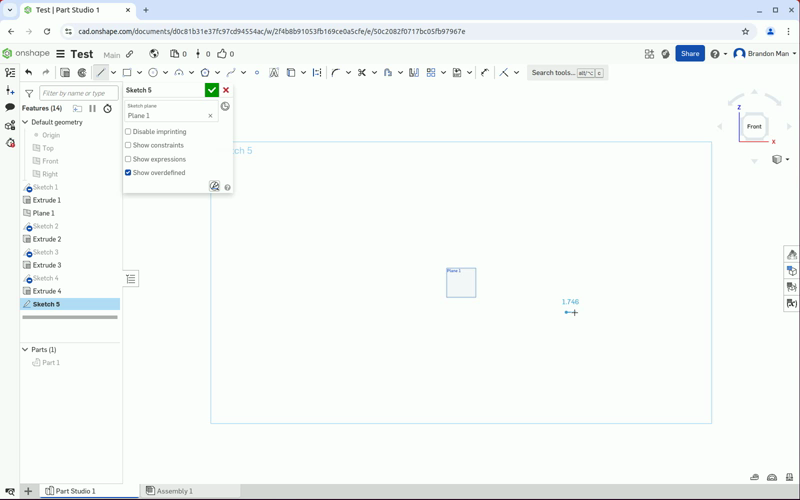
key_up(shift)
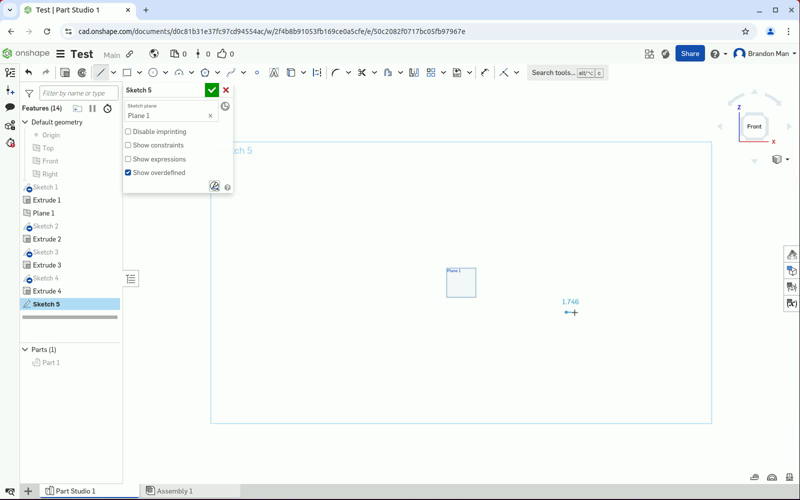
key_down(shift)
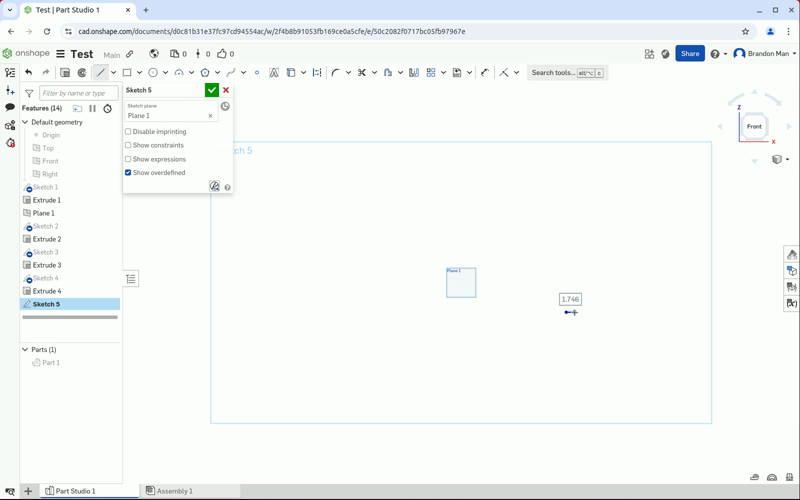
mouse_move(589, 312)
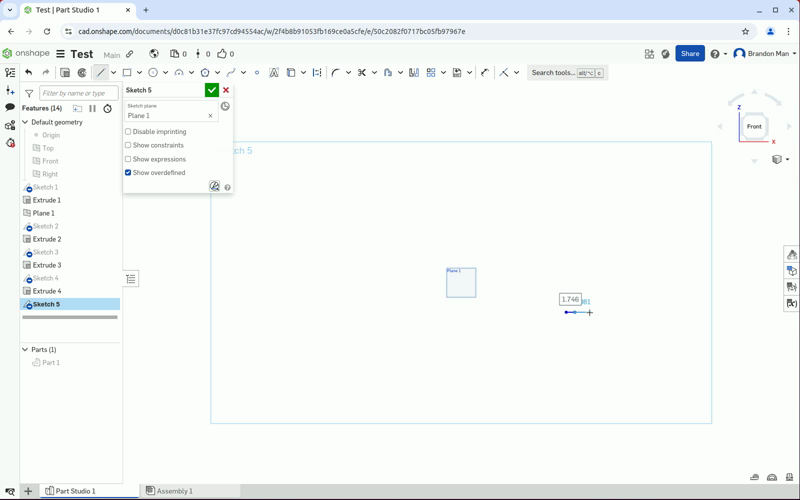
mouse_move(574, 303)
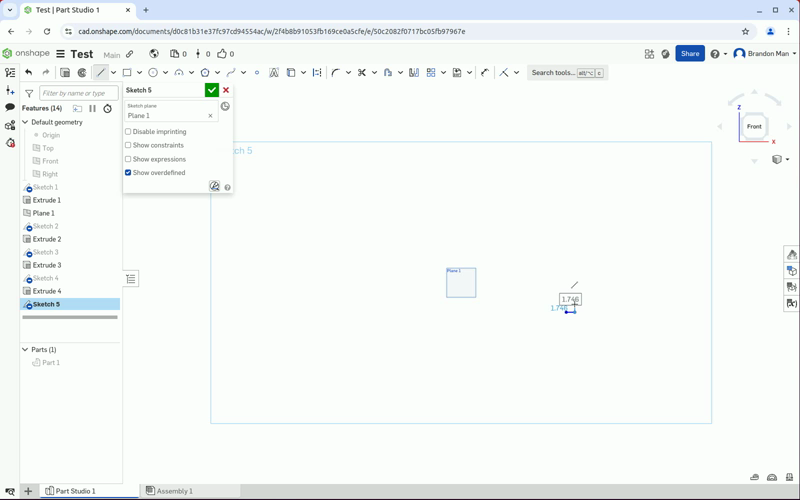
click(574, 303)
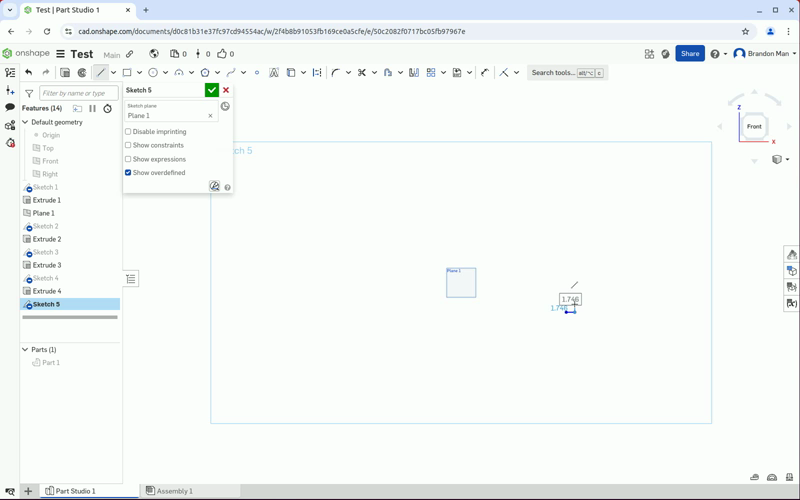
key_up(shift)
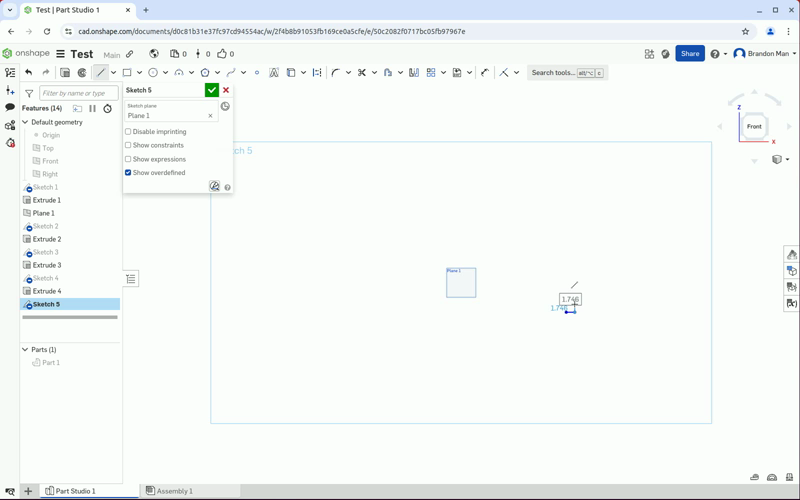
key(esc)
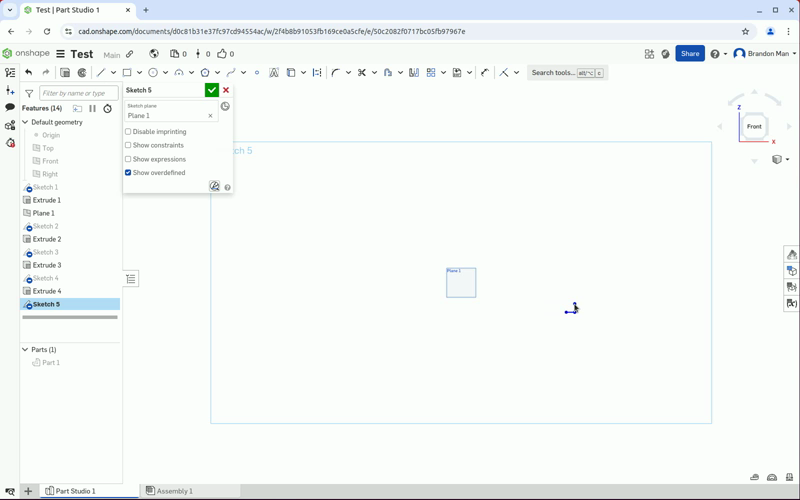
key(a)
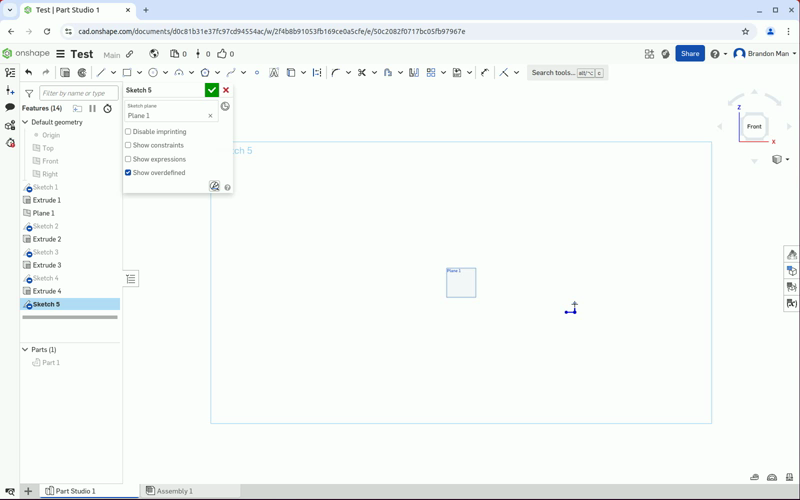
mouse_move(574, 303)
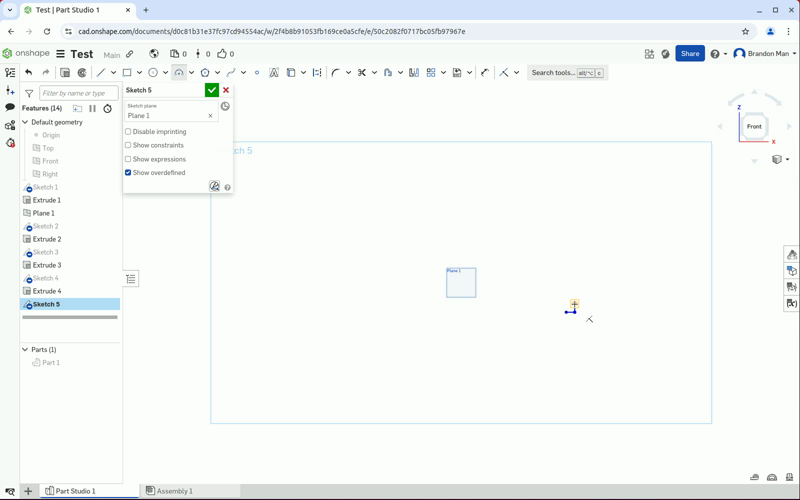
click(574, 303)
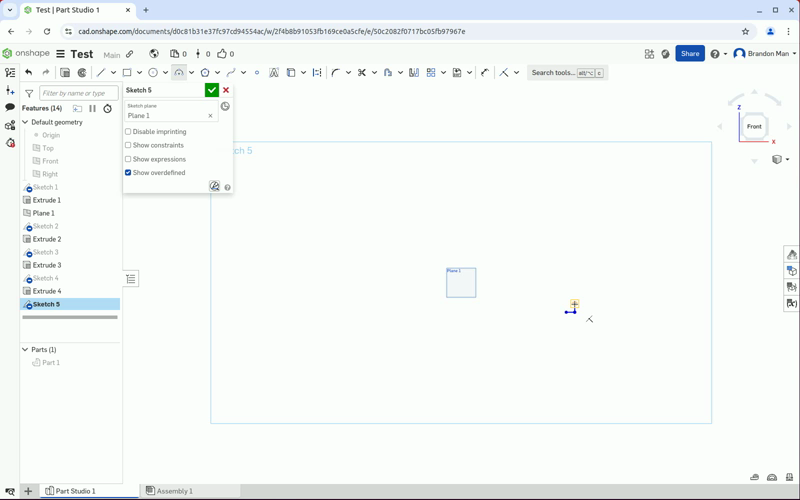
mouse_move(566, 312)
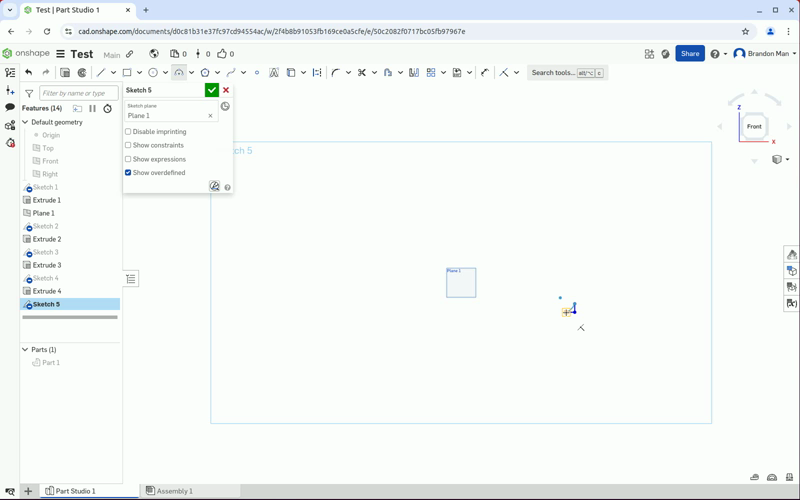
click(566, 312)
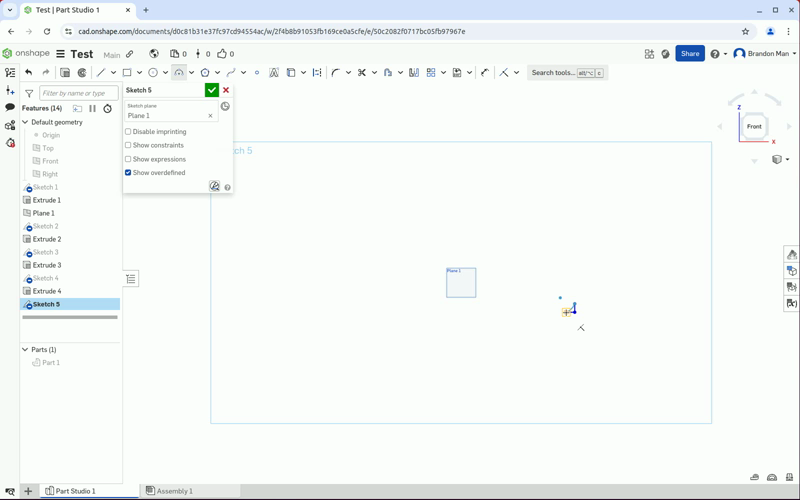
key_down(shift)
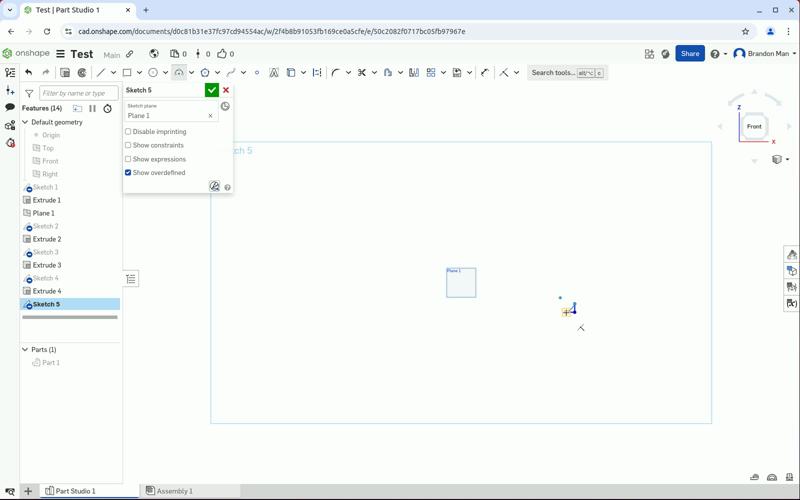
mouse_move(568, 306)
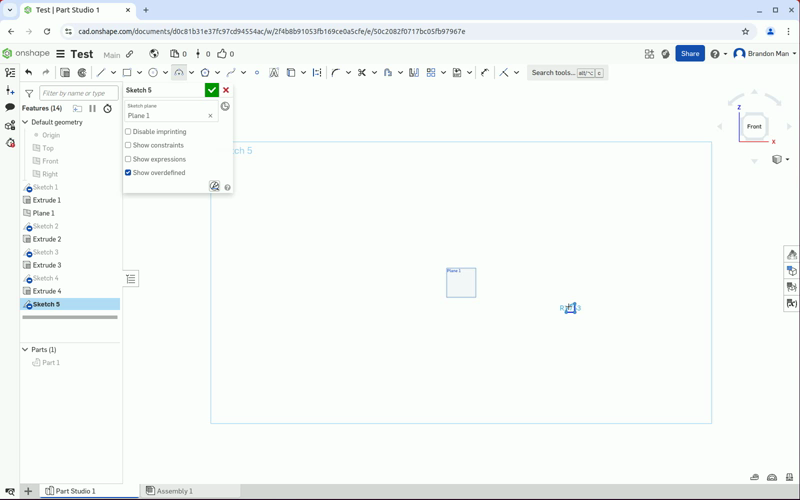
click(568, 306)
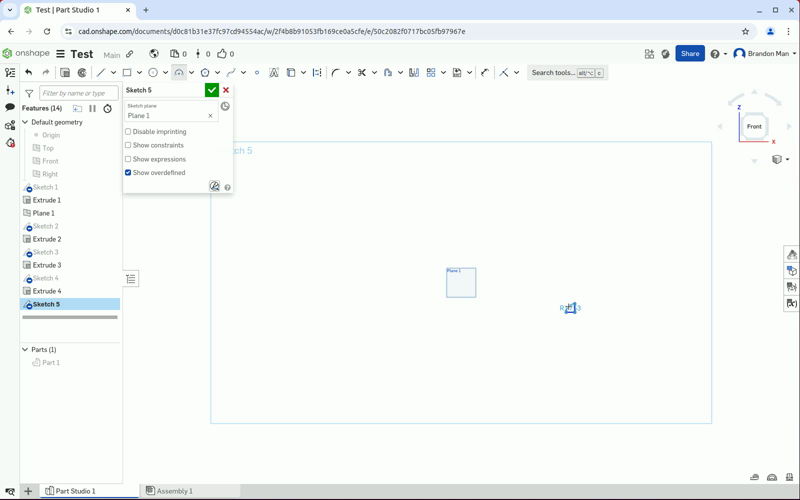
key_up(shift)
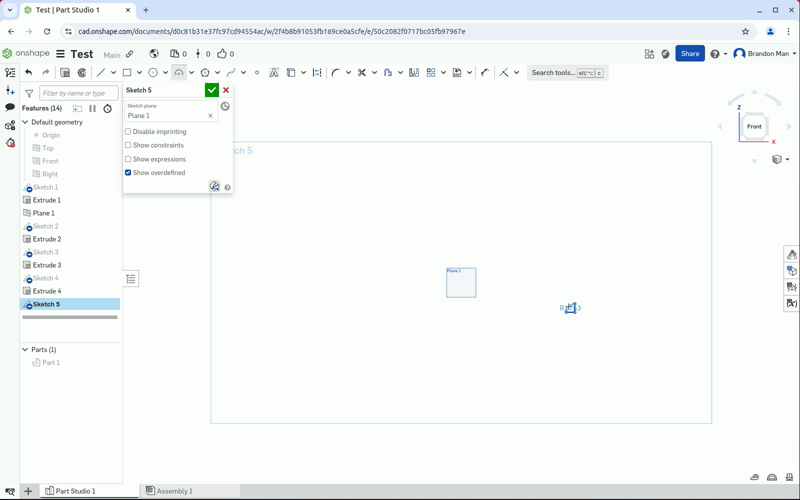
key(esc)
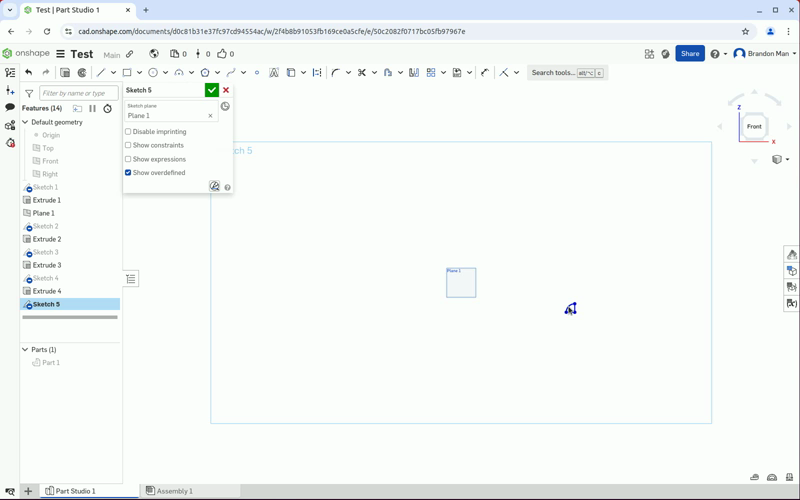
mouse_move(568, 306)
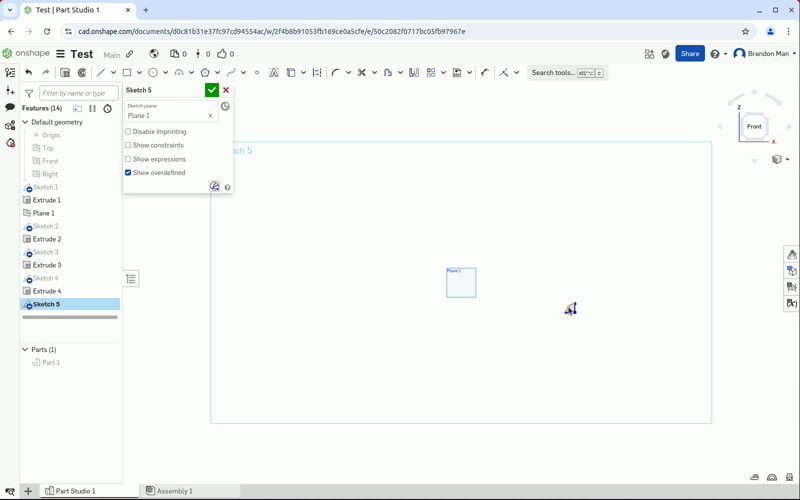
scroll(6)
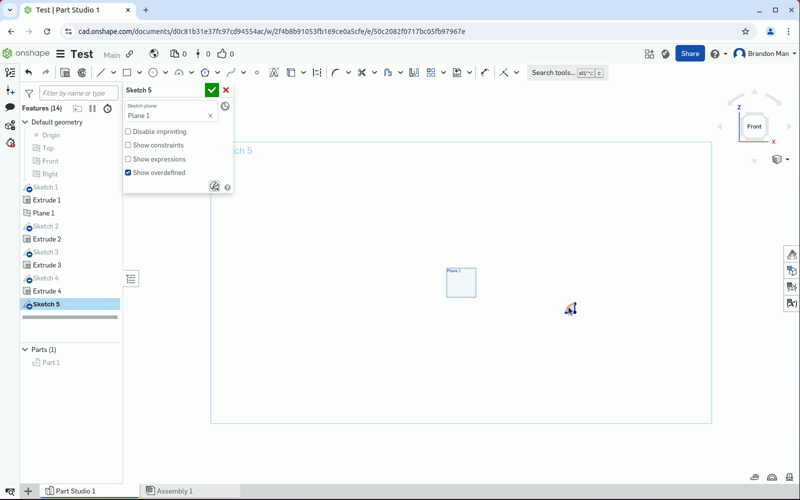
scroll(6)
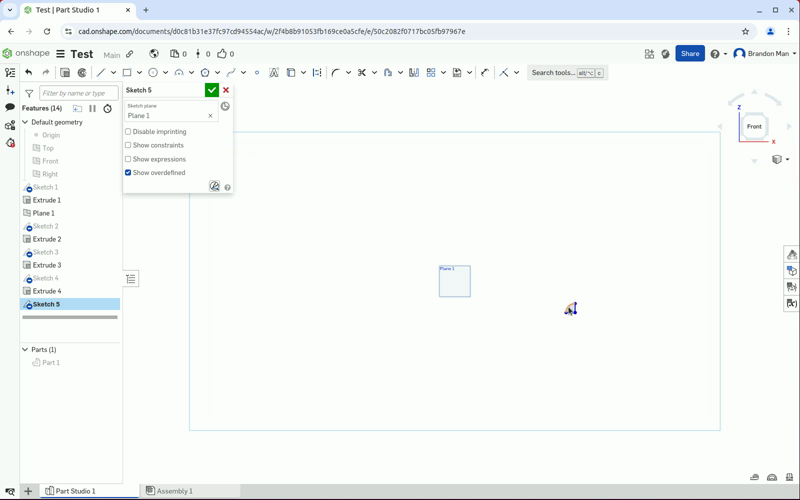
scroll(6)
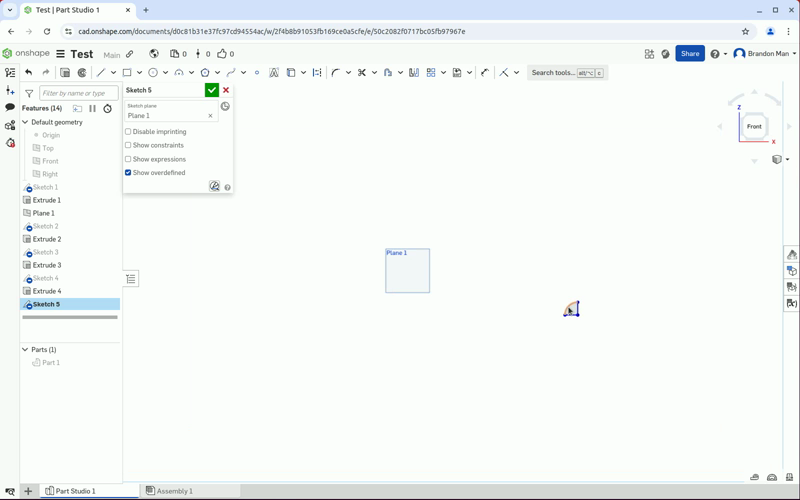
scroll(6)
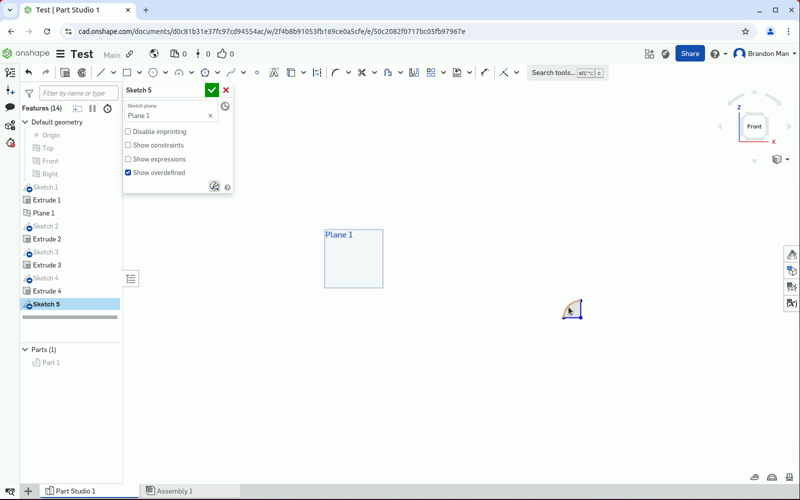
scroll(6)
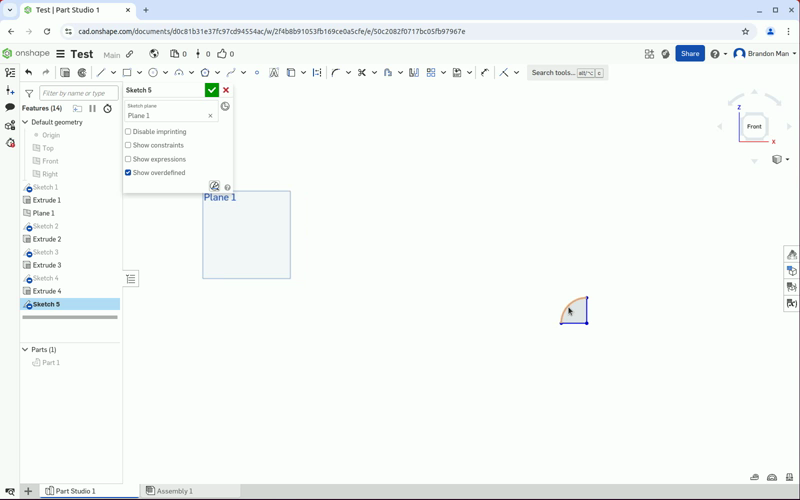
scroll(6)
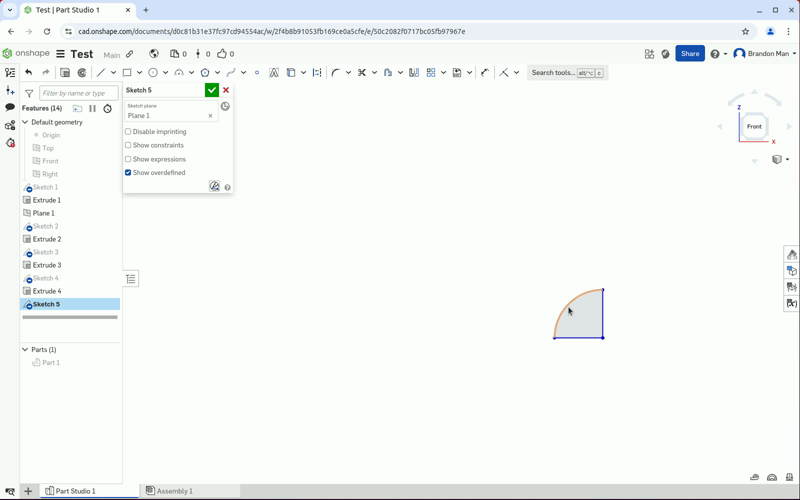
scroll(6)
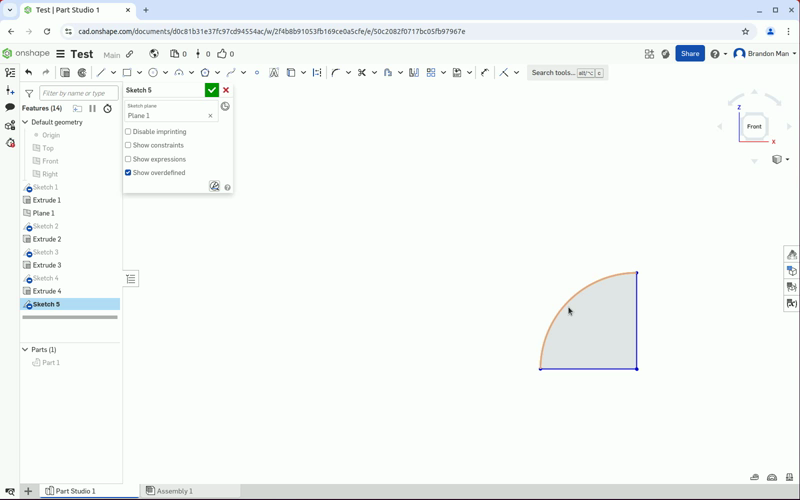
click(568, 306)
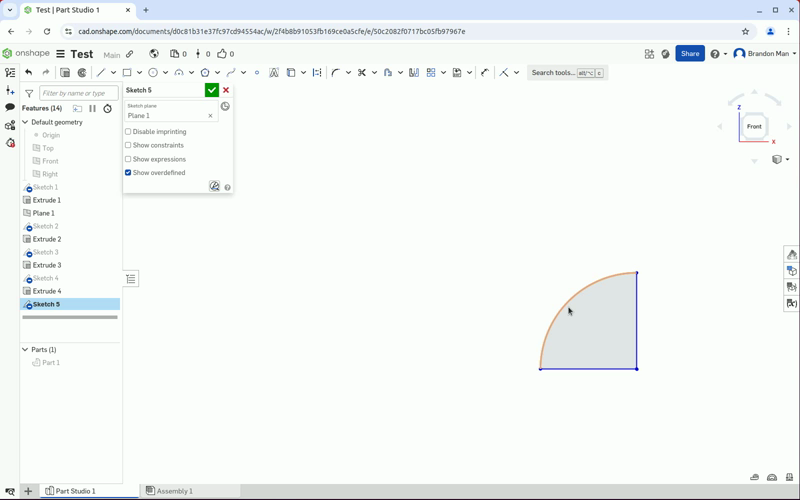
scroll(-6)
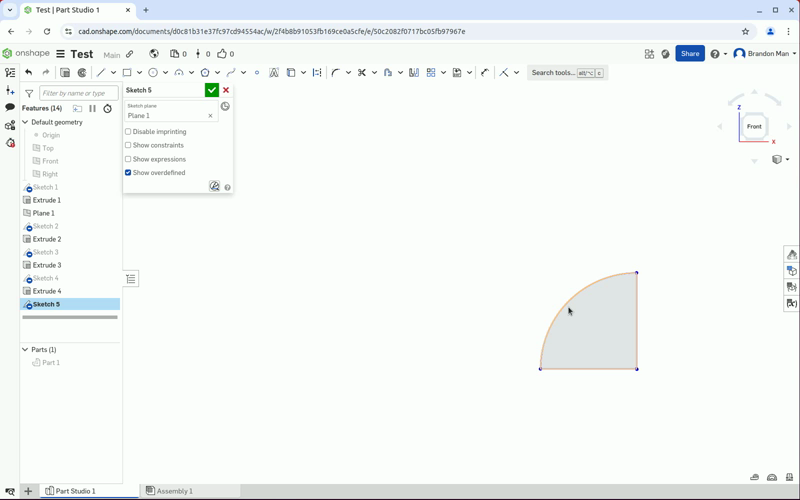
scroll(-6)
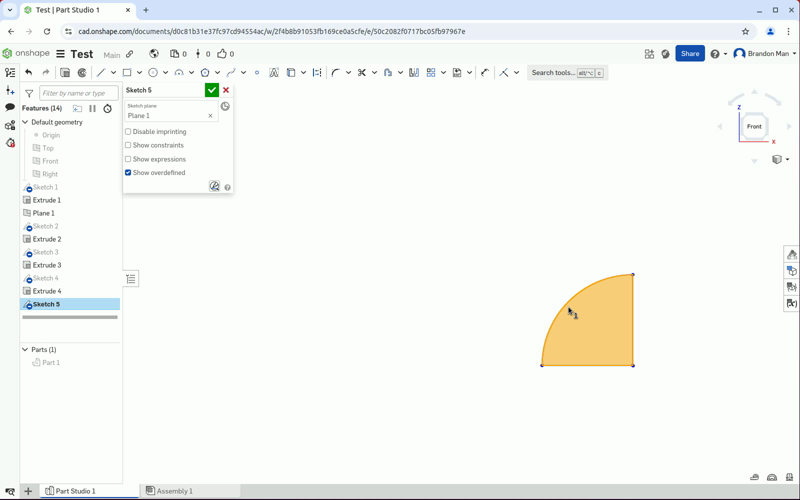
scroll(-6)
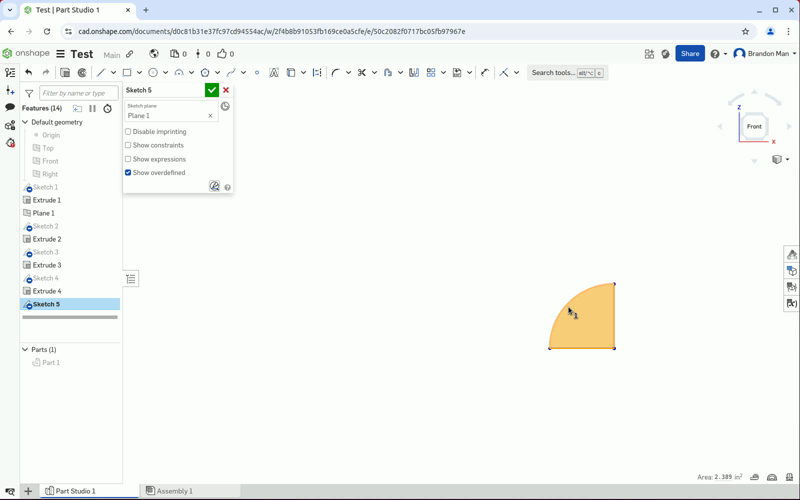
scroll(-6)
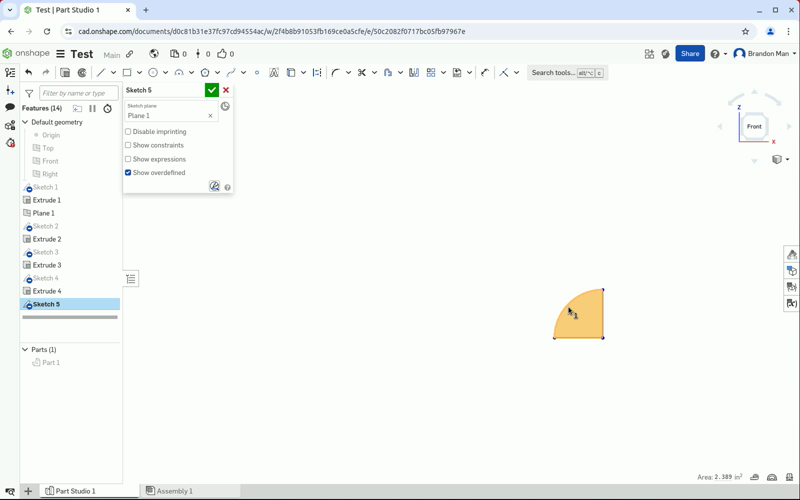
scroll(-6)
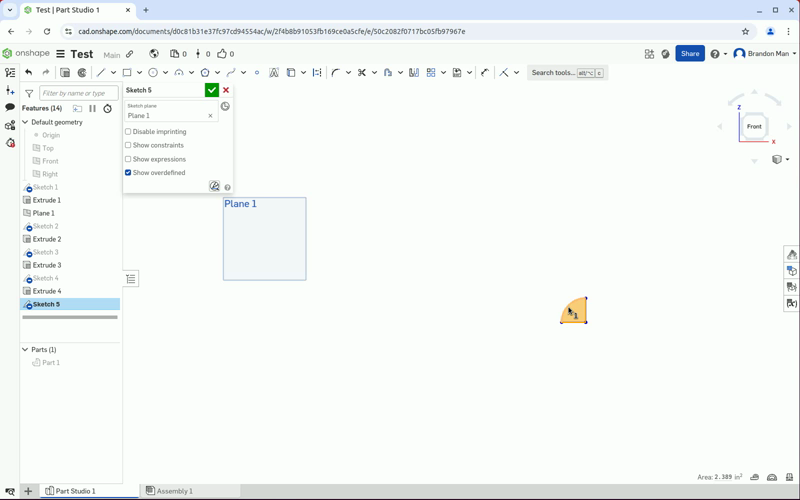
scroll(-6)
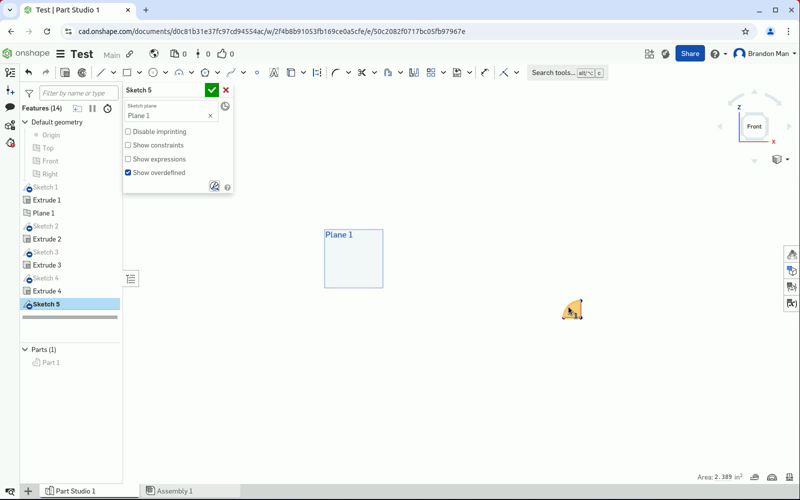
scroll(-6)
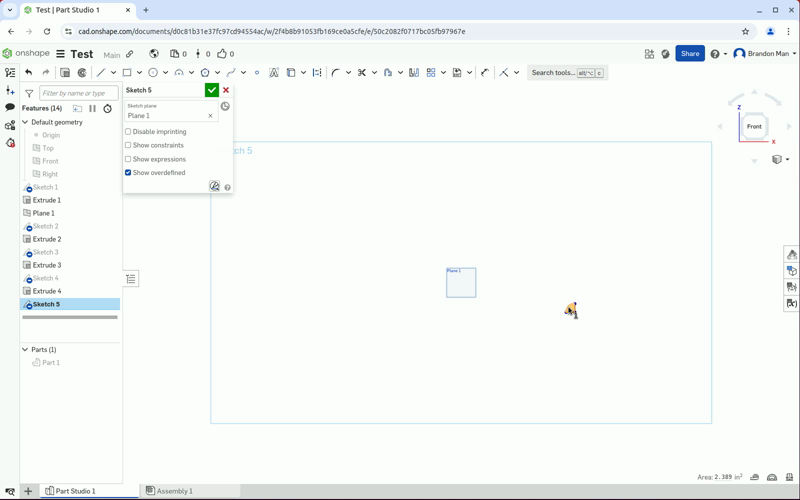
mouse_move(73, 352)
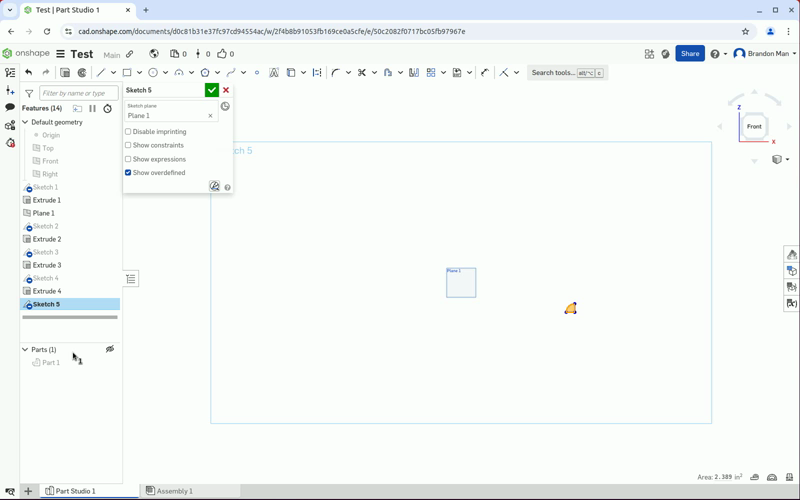
key(shift+y)
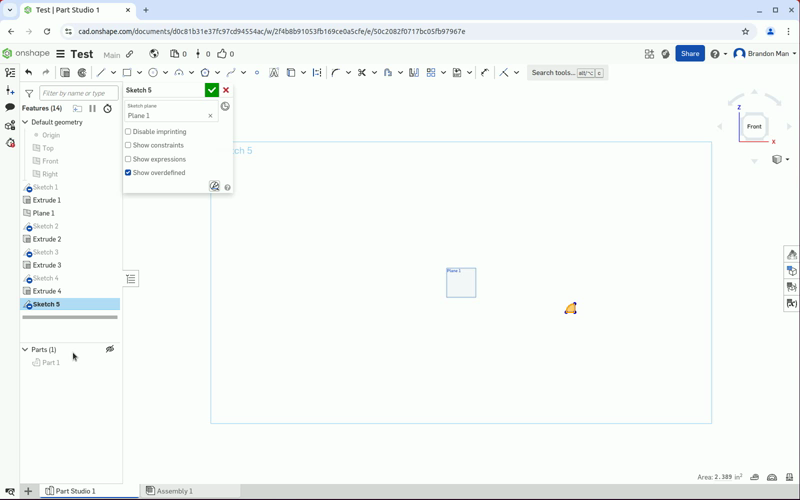
key(shift+e)
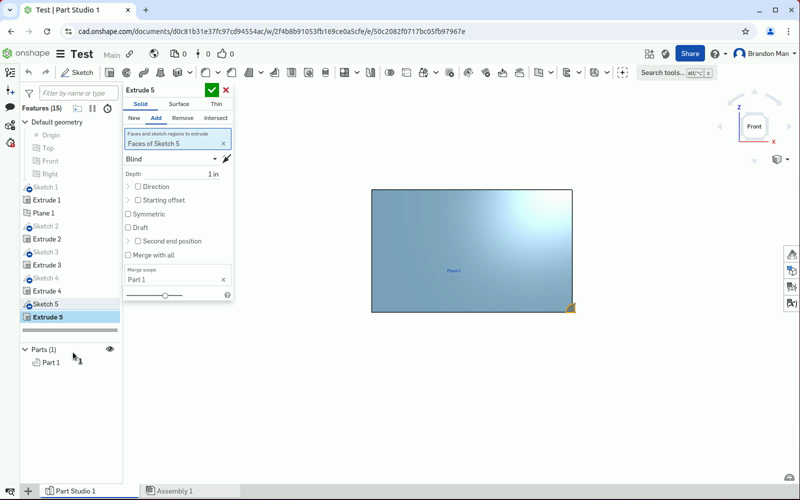
mouse_move(143, 106)
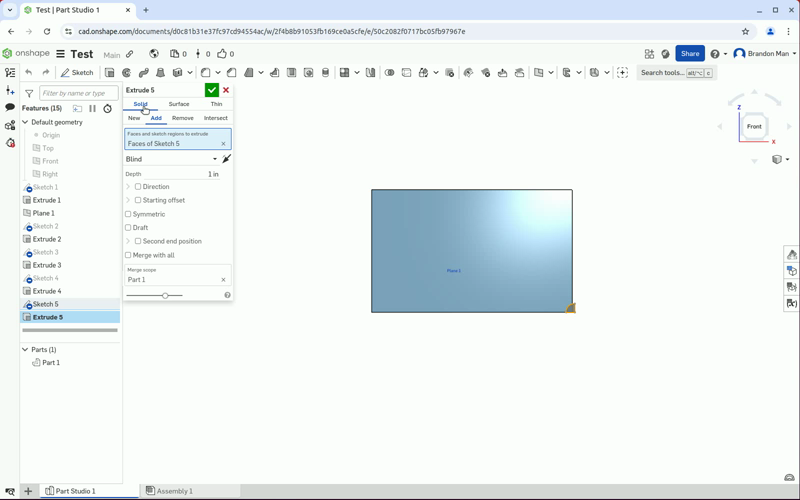
click(143, 106)
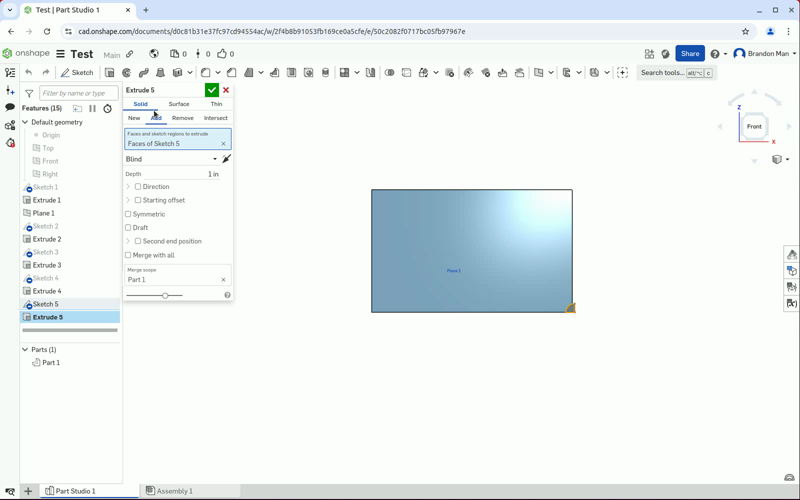
mouse_move(186, 120)
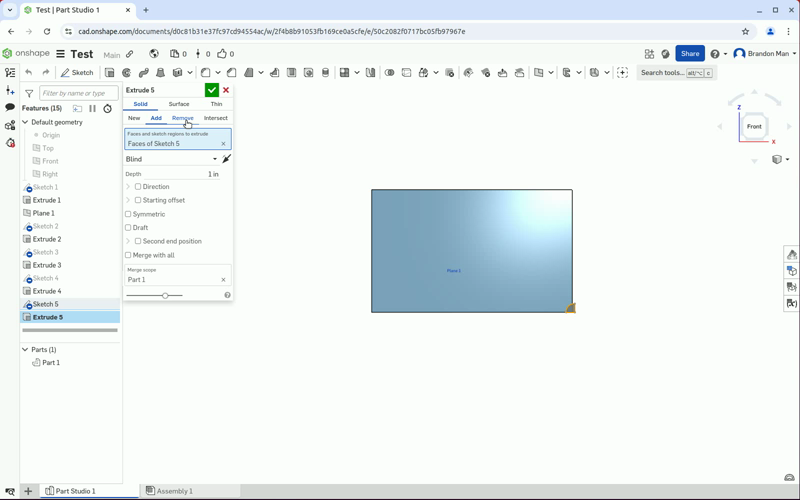
click(186, 120)
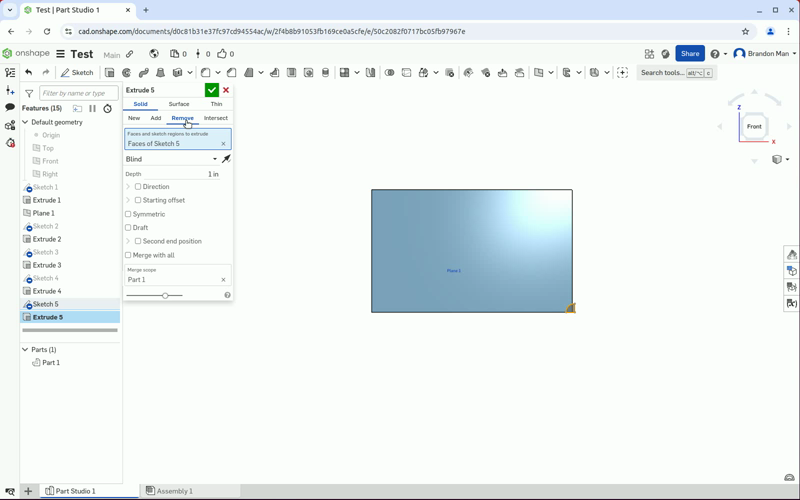
key(tab, 4)
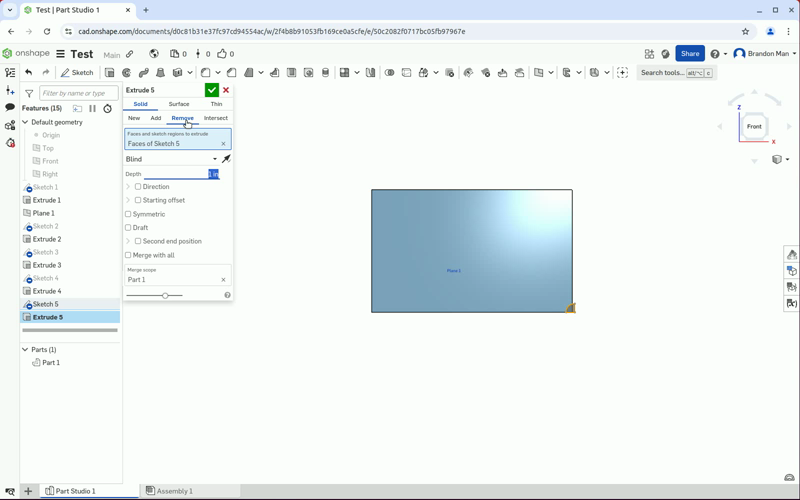
text(6.018)
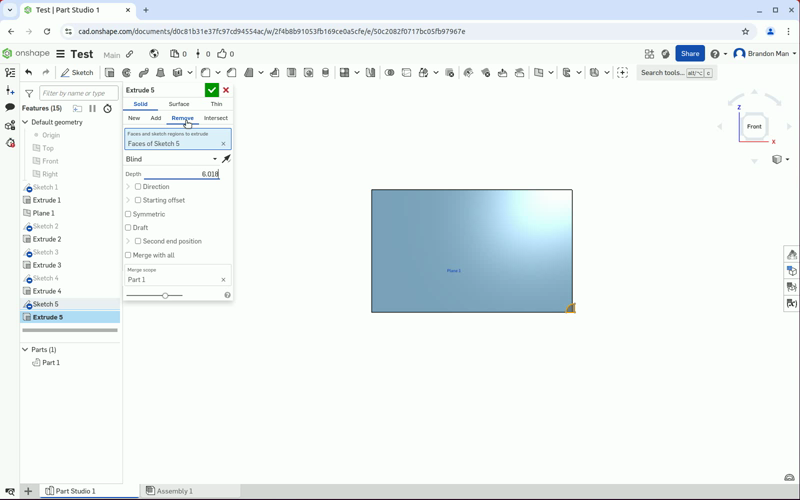
key(tab, 6)
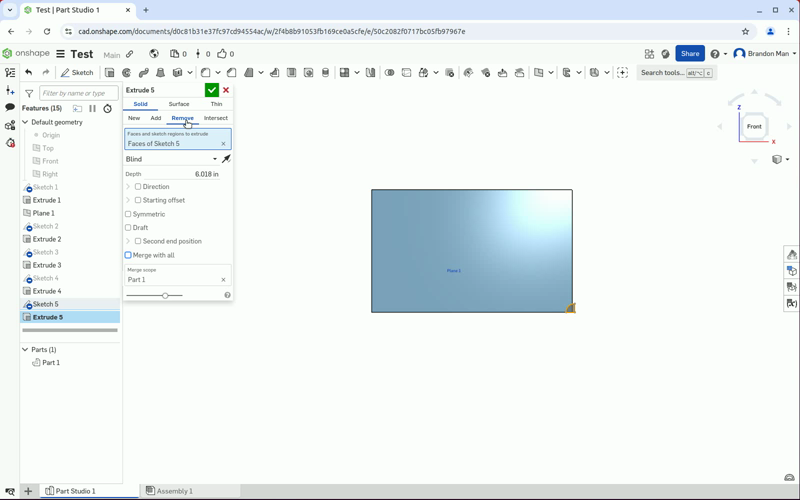
key(space)
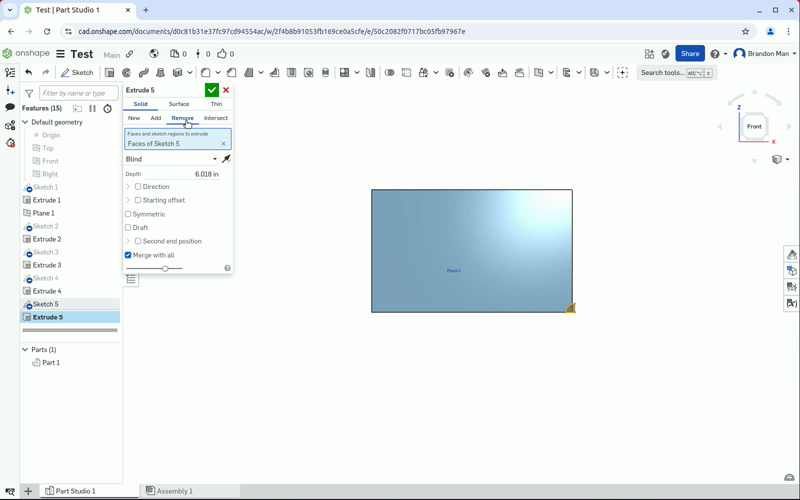
key(enter)
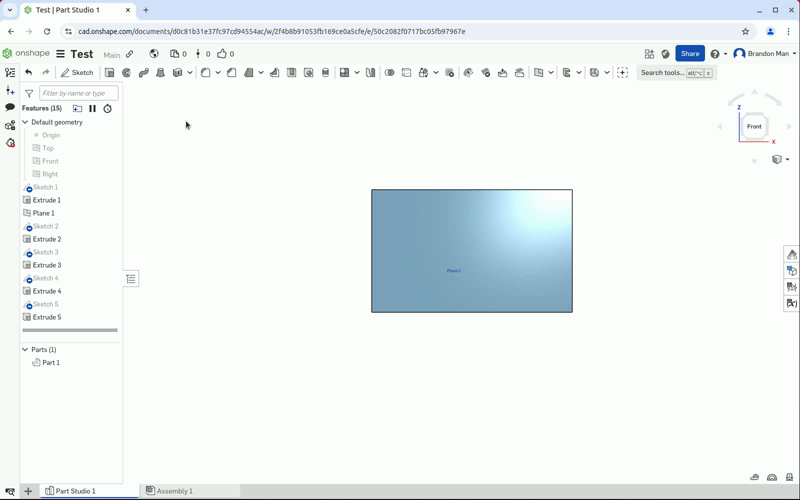
key(shift+h)
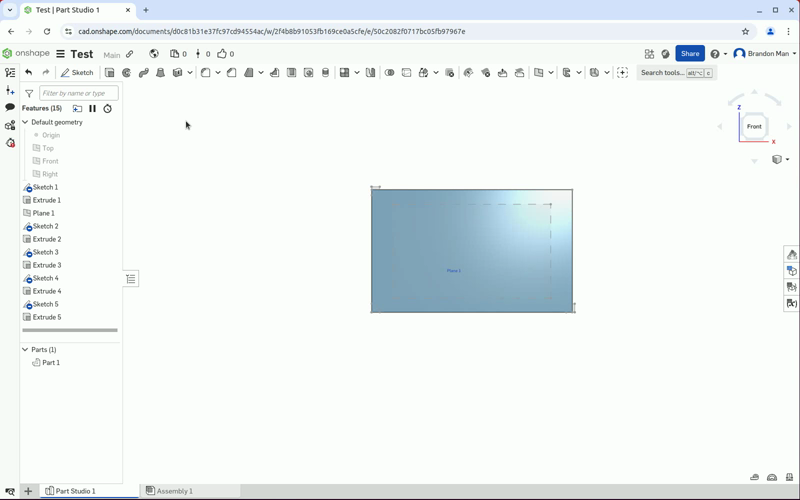
key(shift+h)
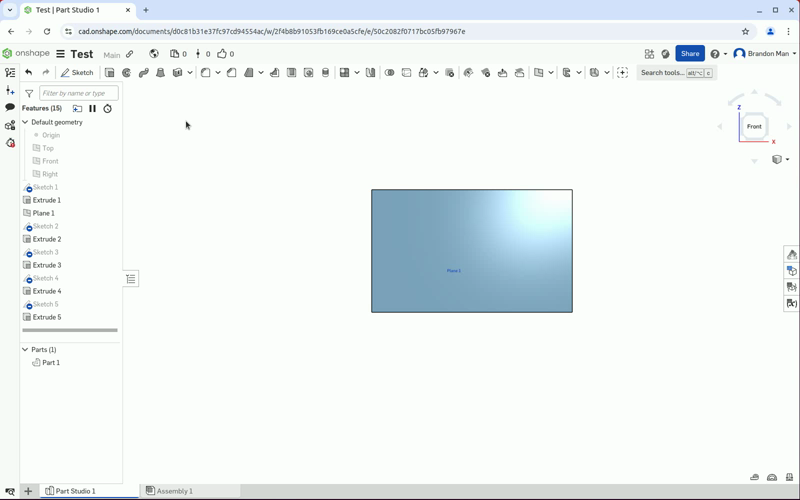
mouse_move(73, 189)
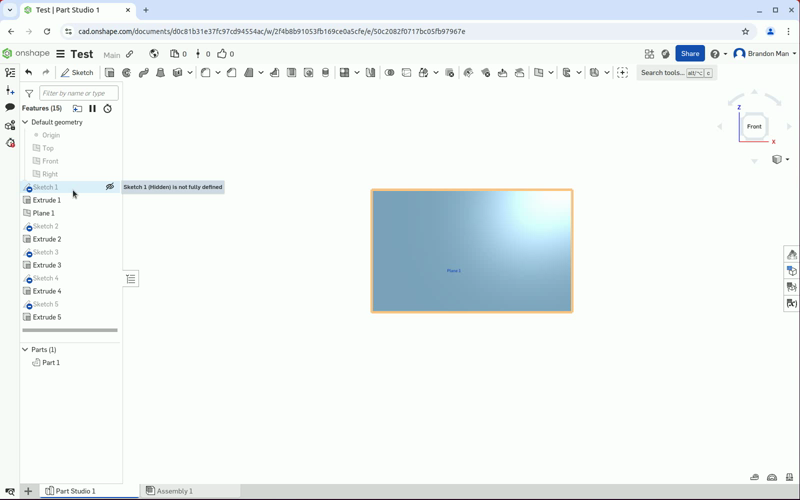
click(73, 189)
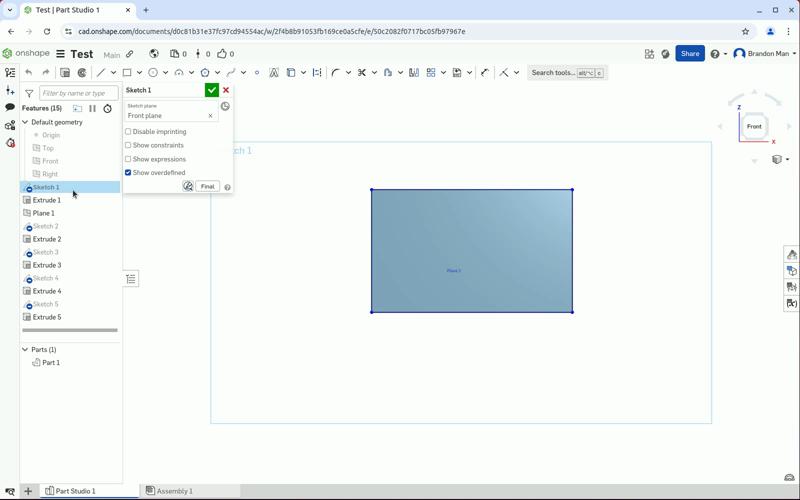
mouse_move(229, 92)
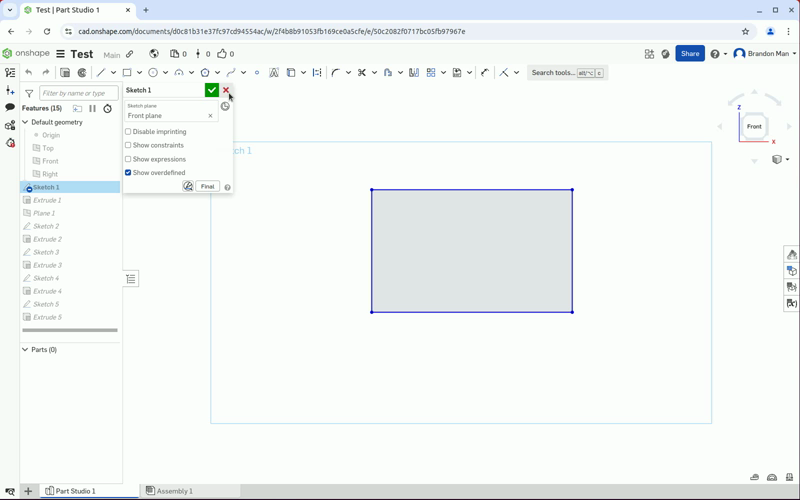
click(229, 92)
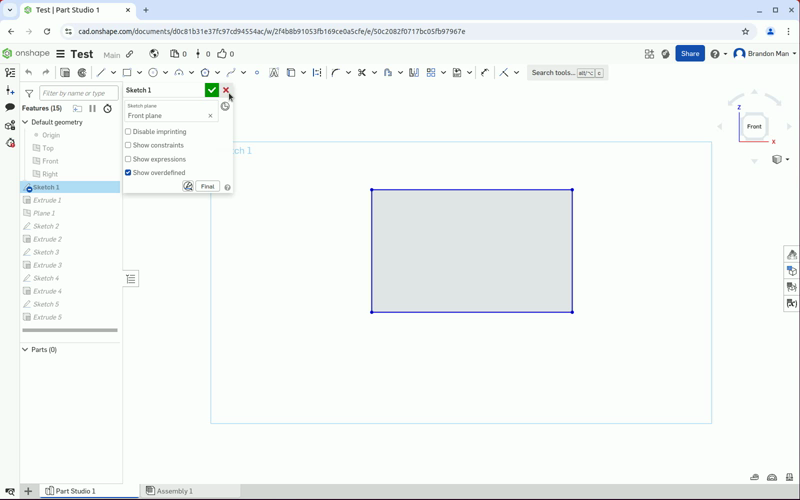
key(shift+s)
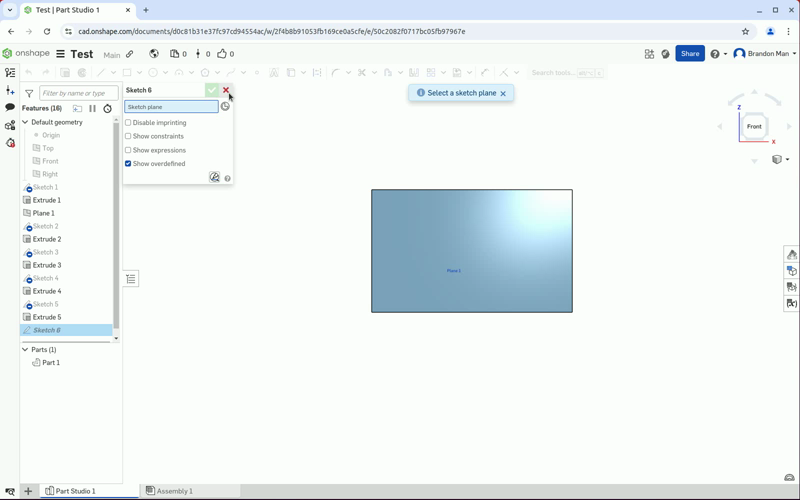
mouse_move(69, 215)
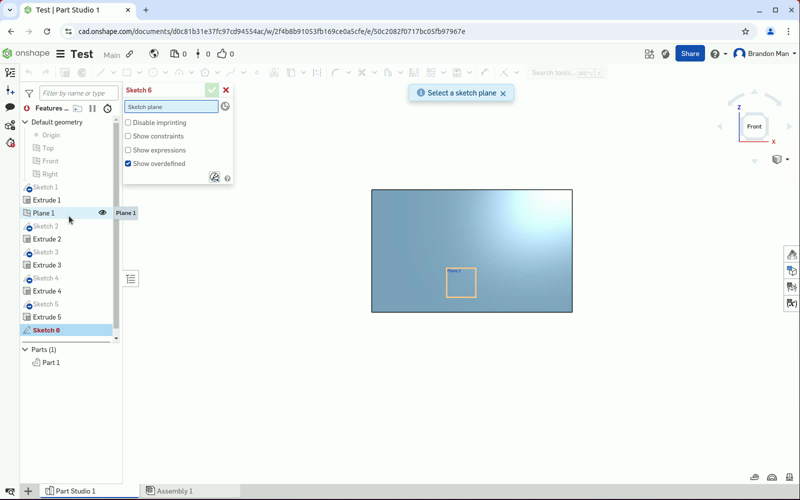
click(69, 215)
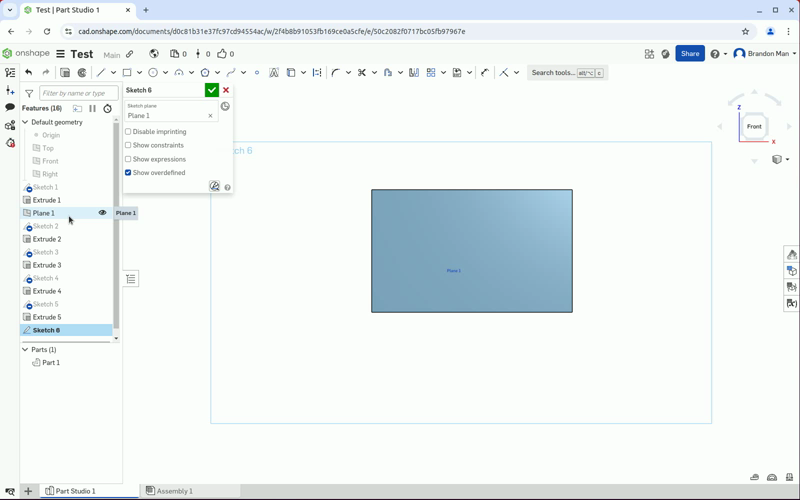
mouse_move(73, 352)
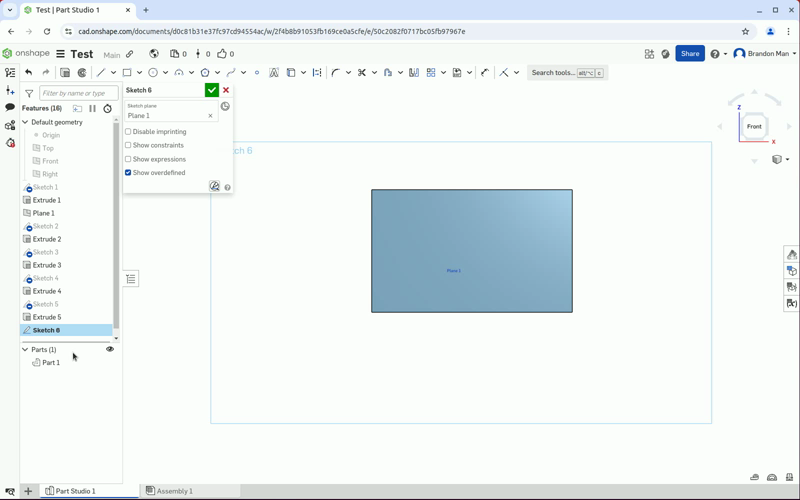
key(y)
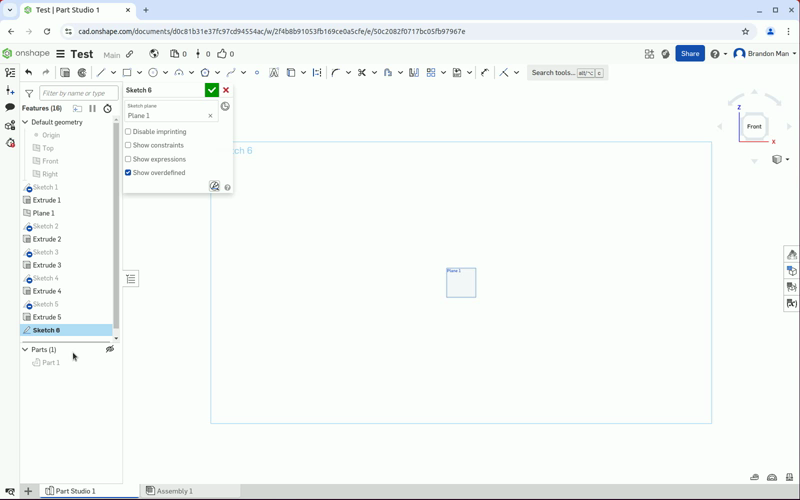
key(a)
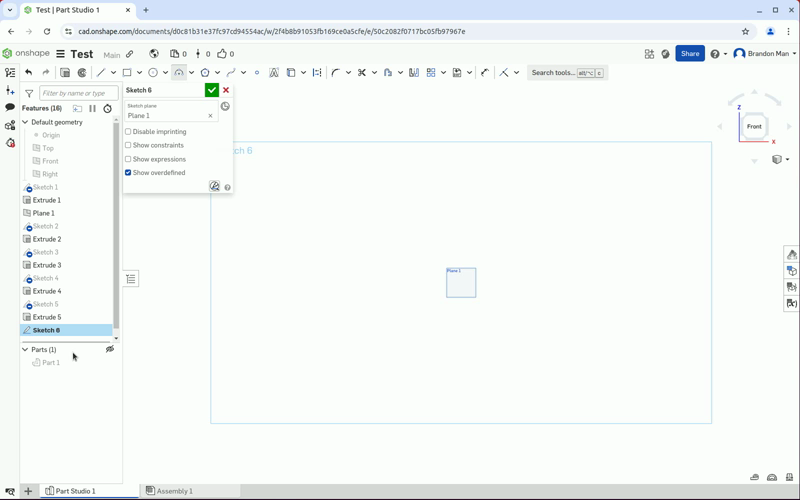
key_down(shift)
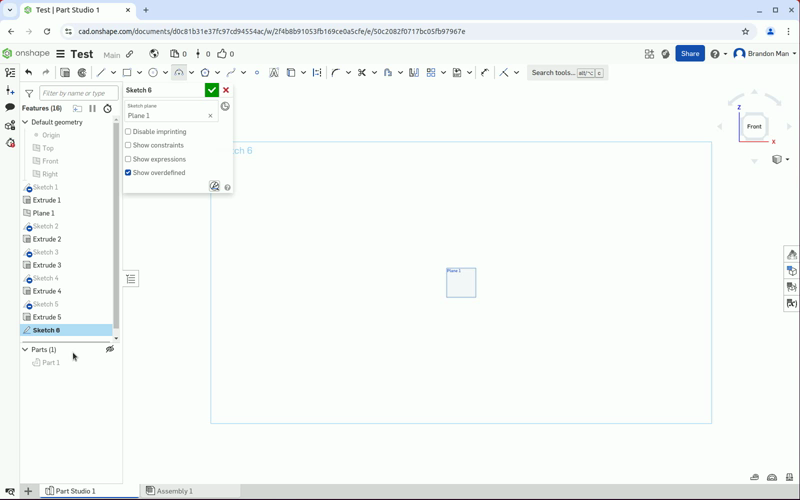
mouse_move(566, 189)
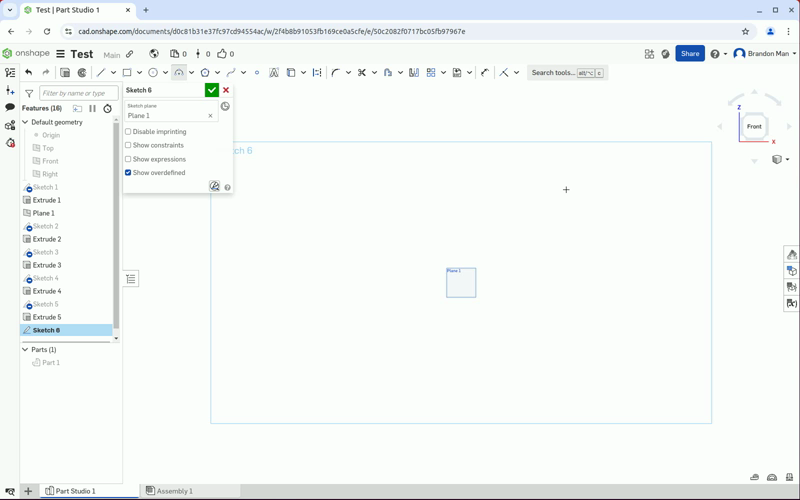
click(566, 189)
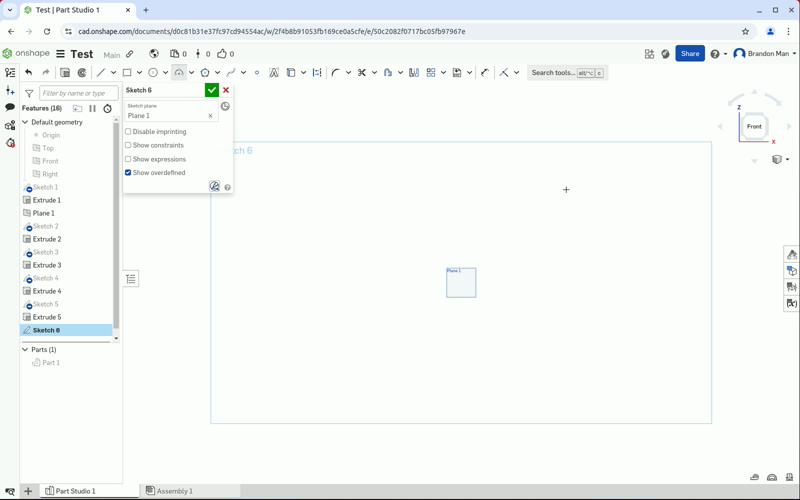
key_up(shift)
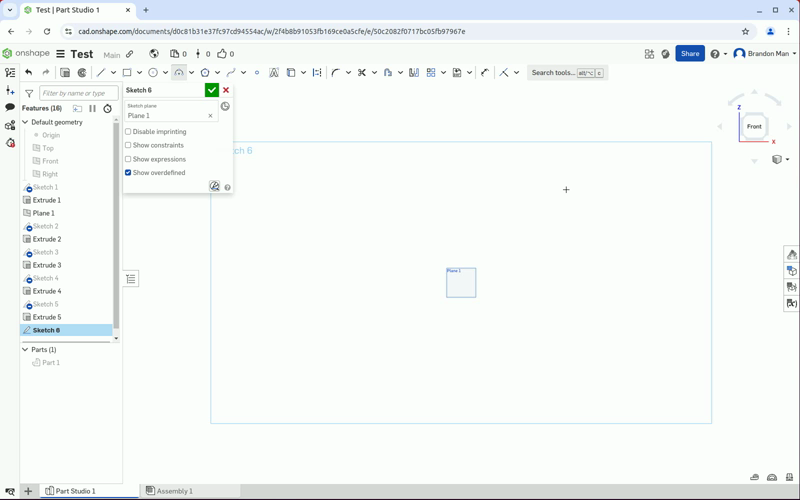
key_down(shift)
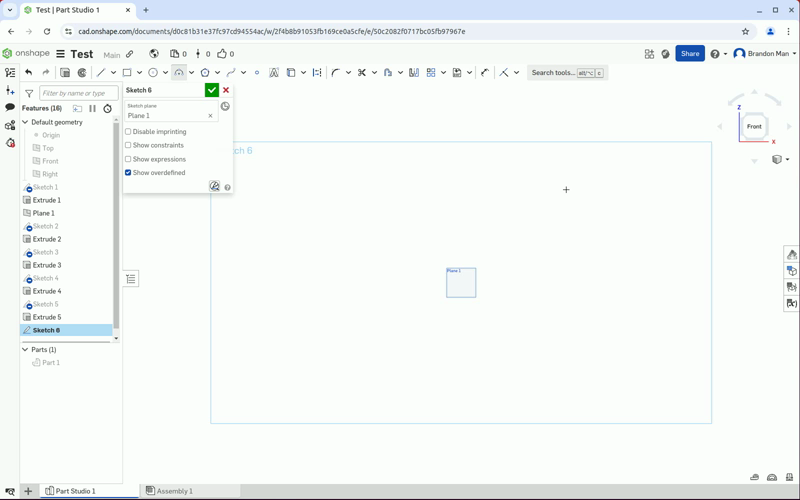
mouse_move(574, 197)
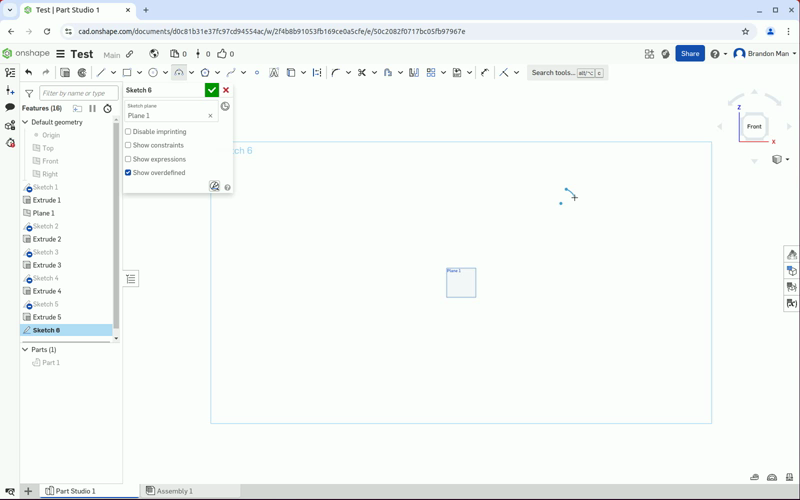
click(574, 197)
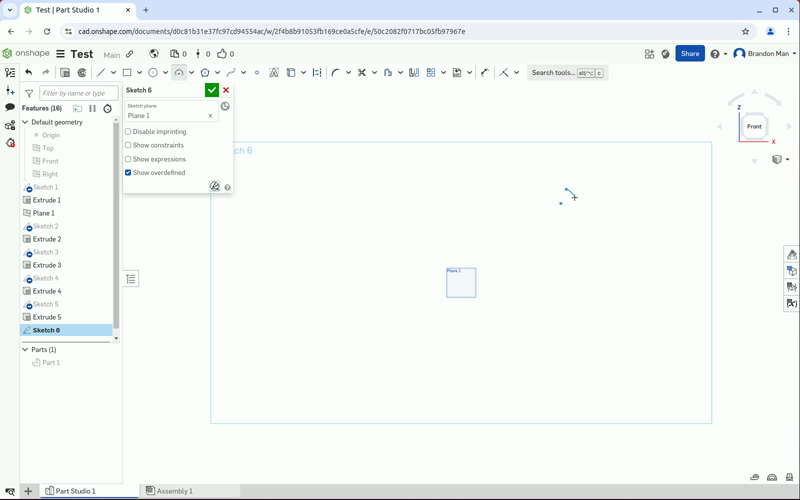
mouse_move(568, 195)
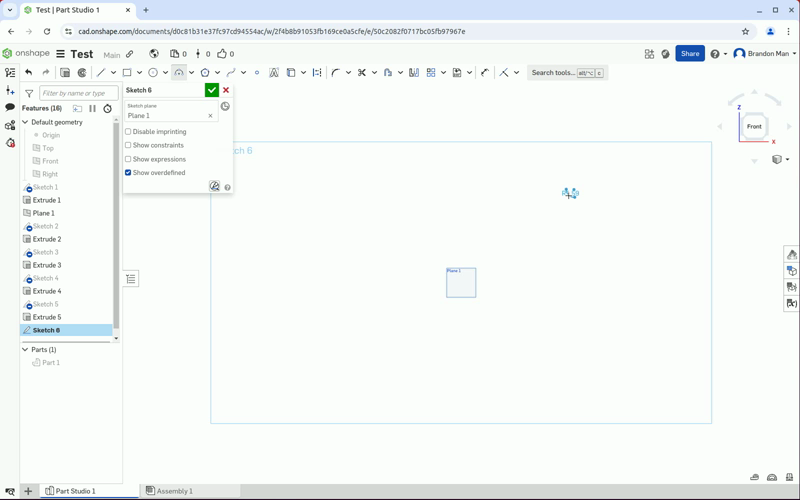
click(568, 195)
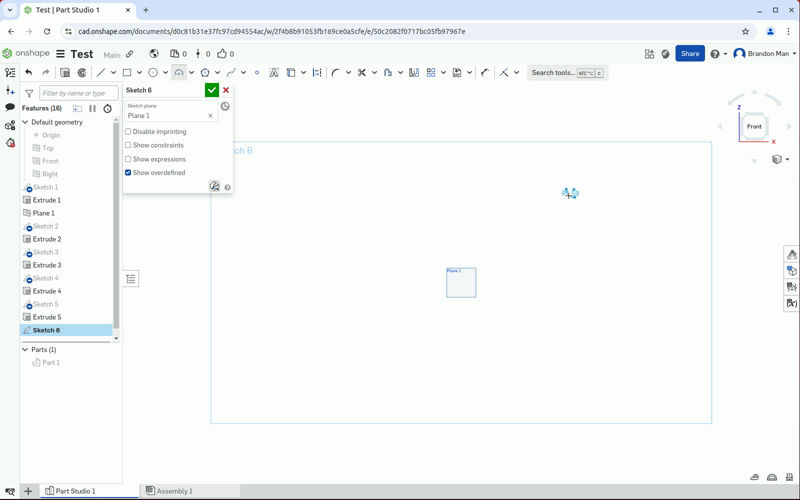
key_up(shift)
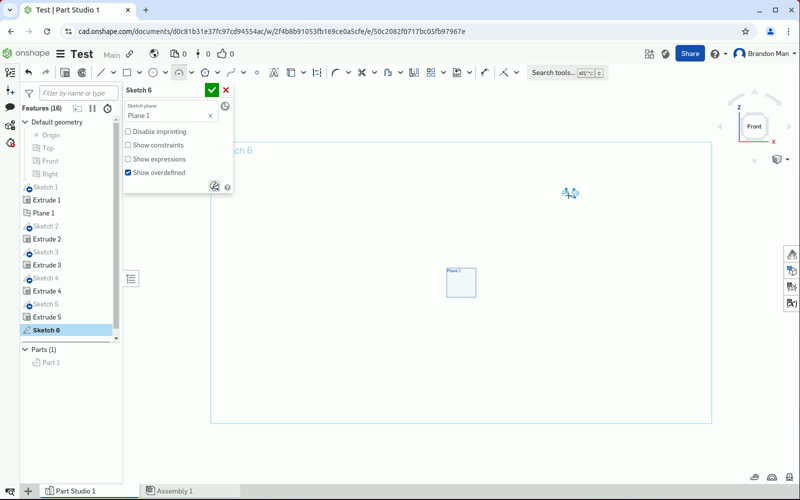
key(esc)
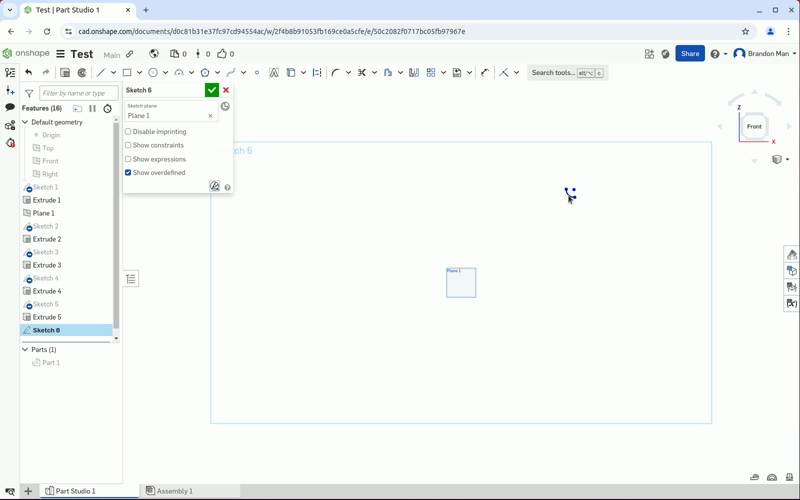
key(l)
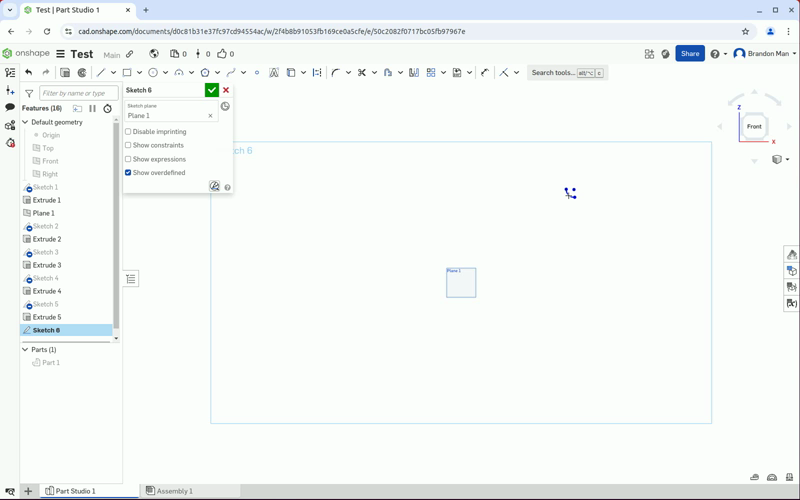
mouse_move(574, 197)
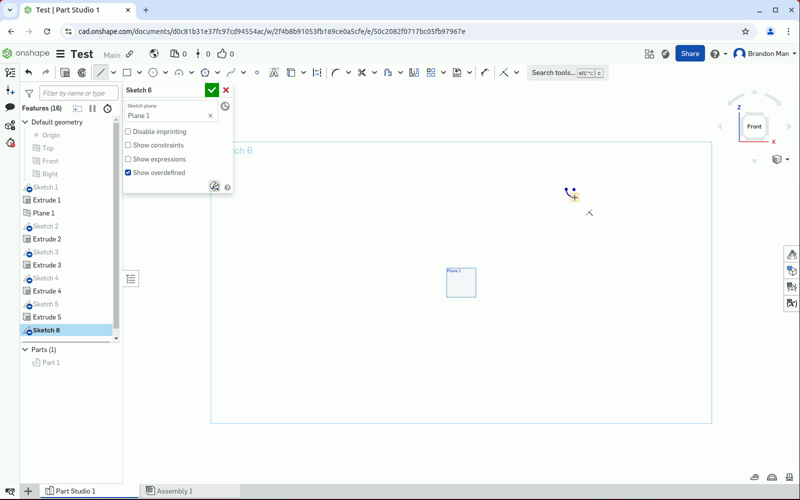
click(574, 197)
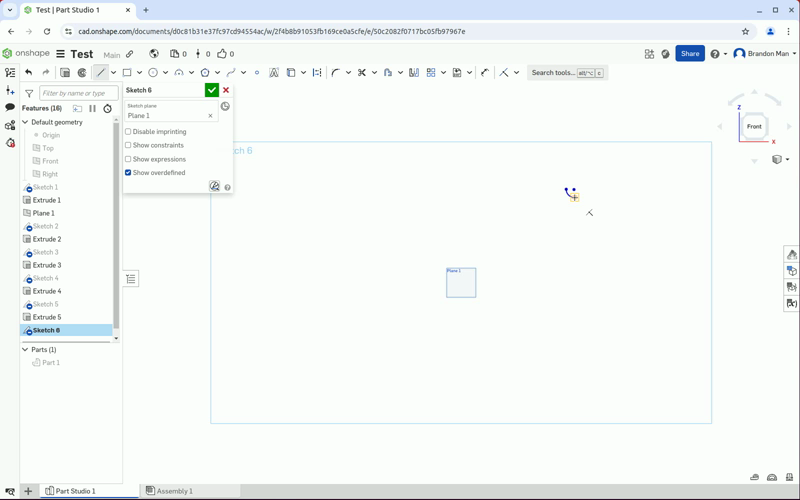
key_down(shift)
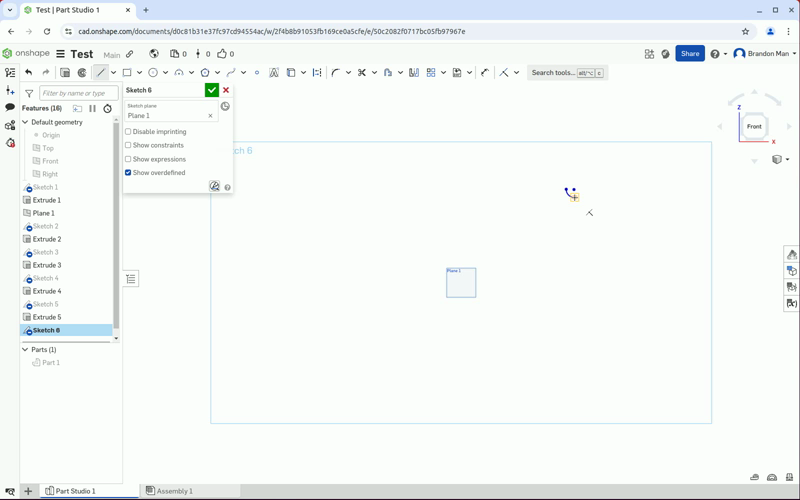
mouse_move(589, 197)
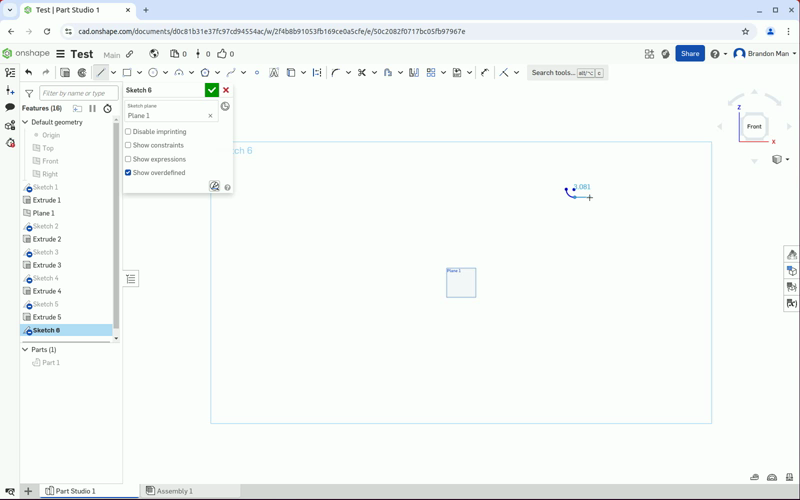
mouse_move(574, 189)
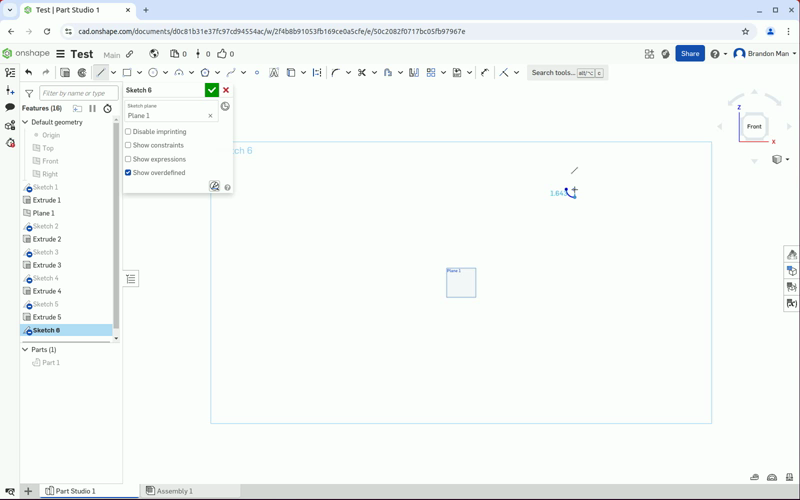
click(574, 189)
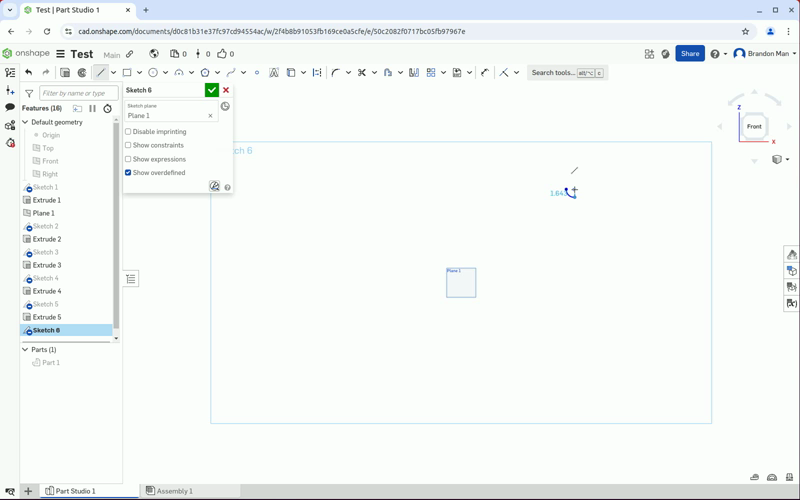
key_up(shift)
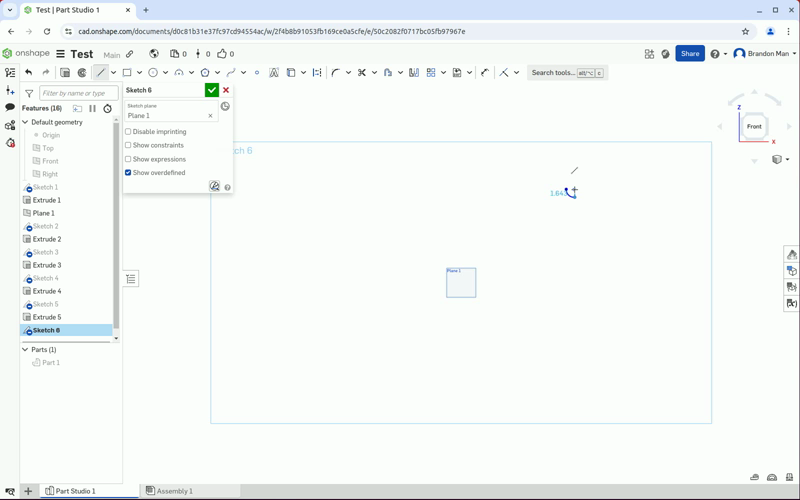
mouse_move(589, 189)
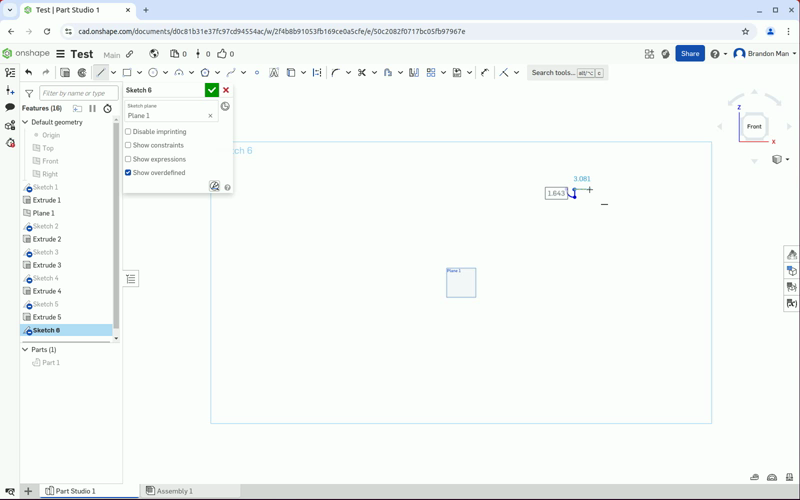
key_down(shift)
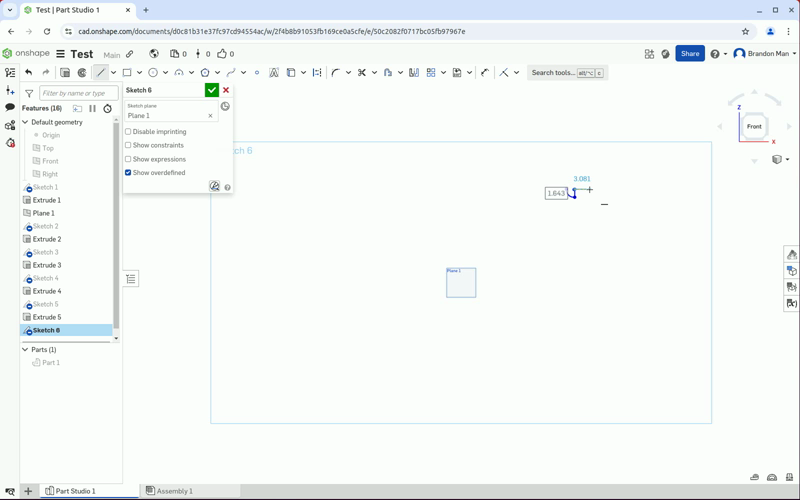
mouse_move(566, 189)
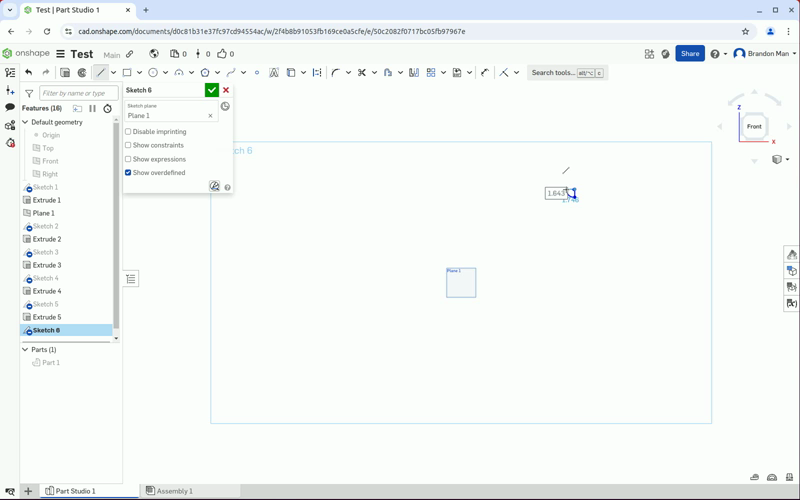
key_up(shift)
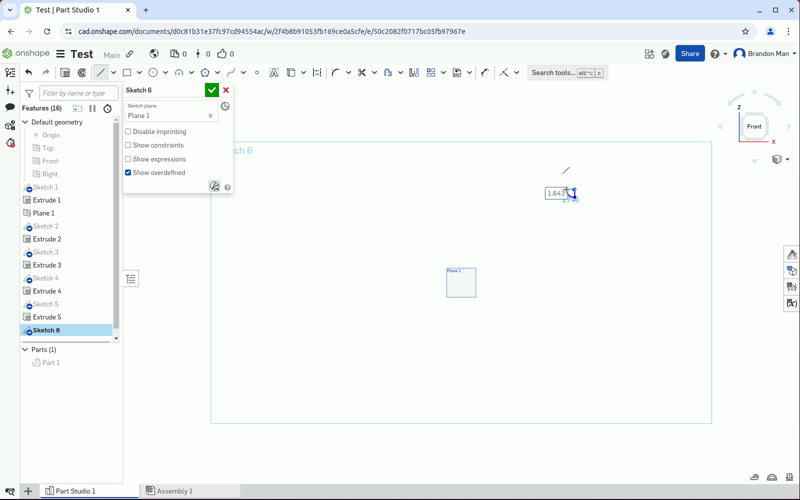
click(566, 189)
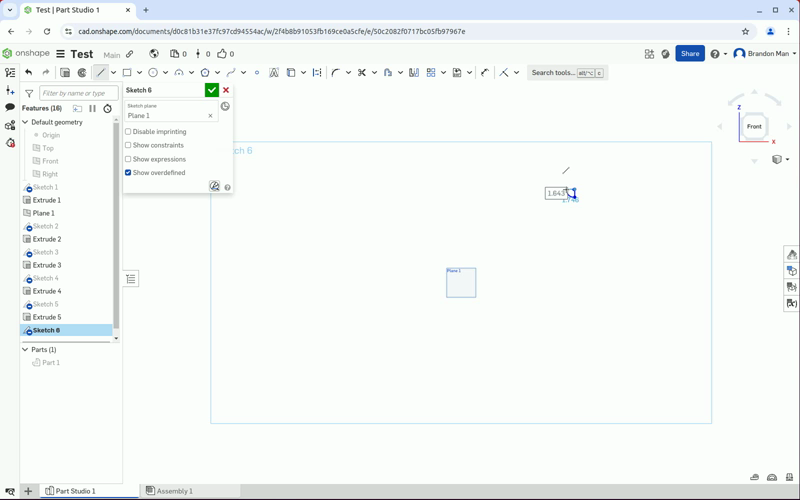
key(esc)
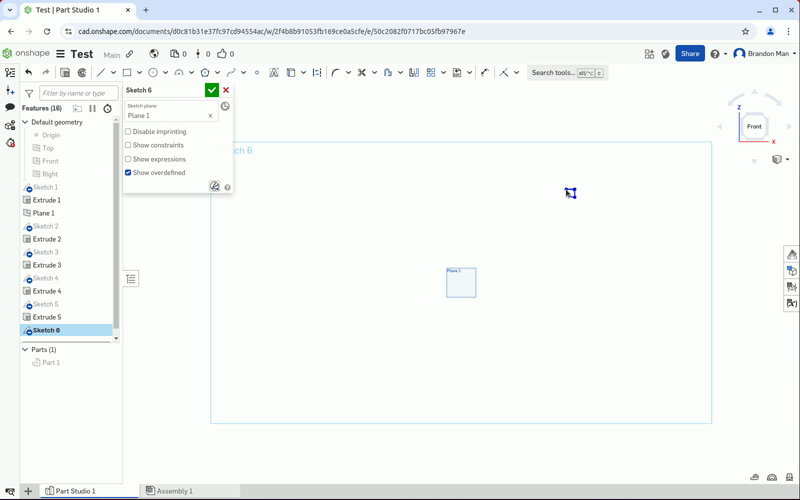
mouse_move(570, 192)
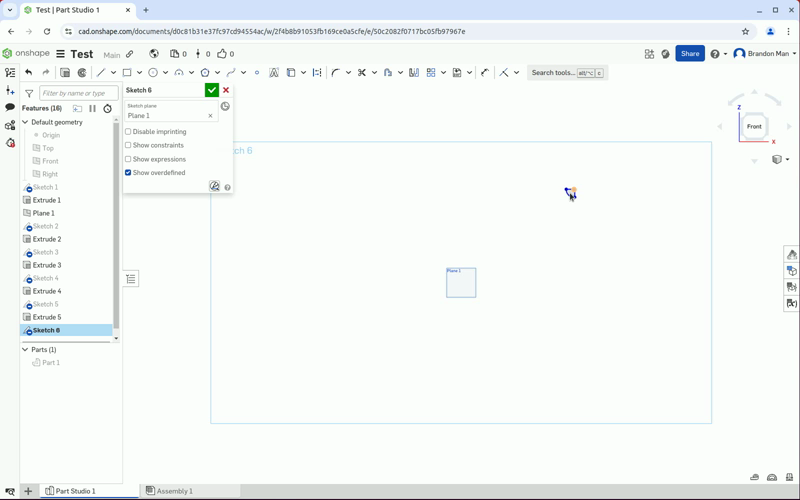
scroll(6)
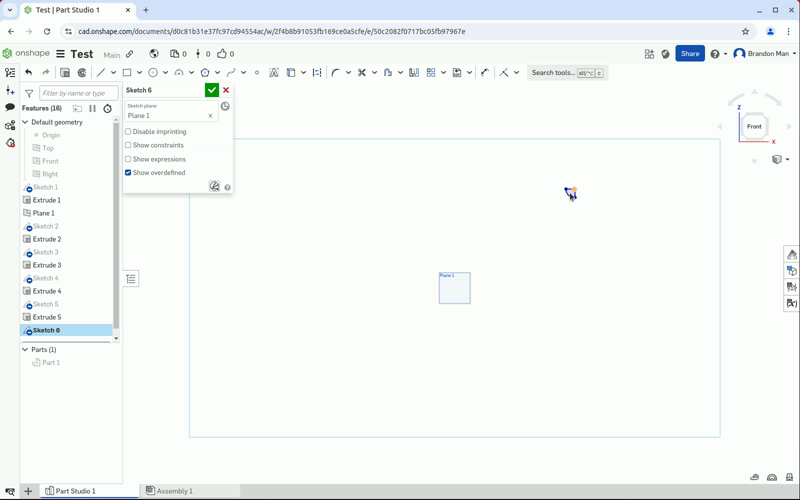
scroll(6)
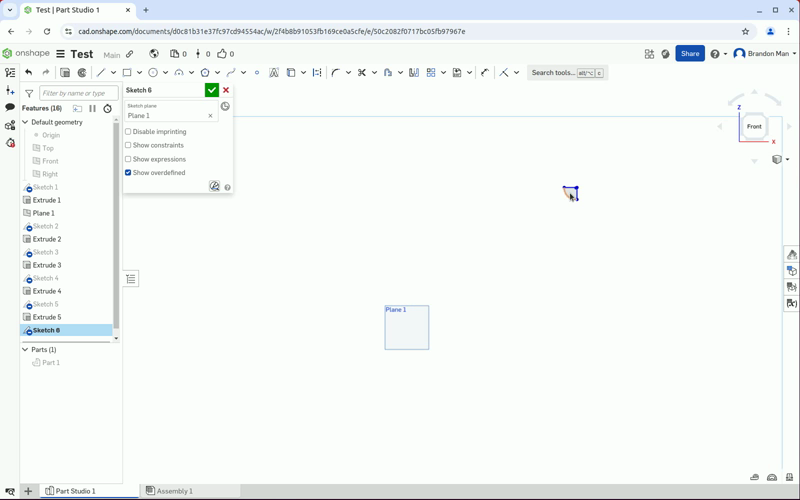
scroll(6)
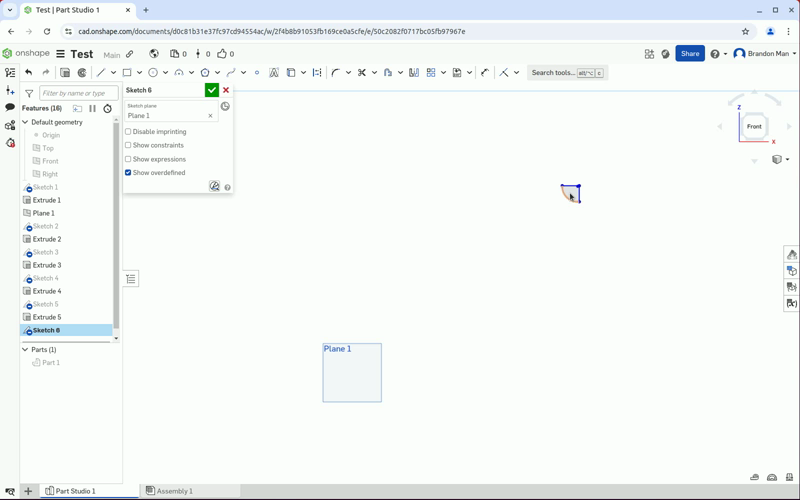
scroll(6)
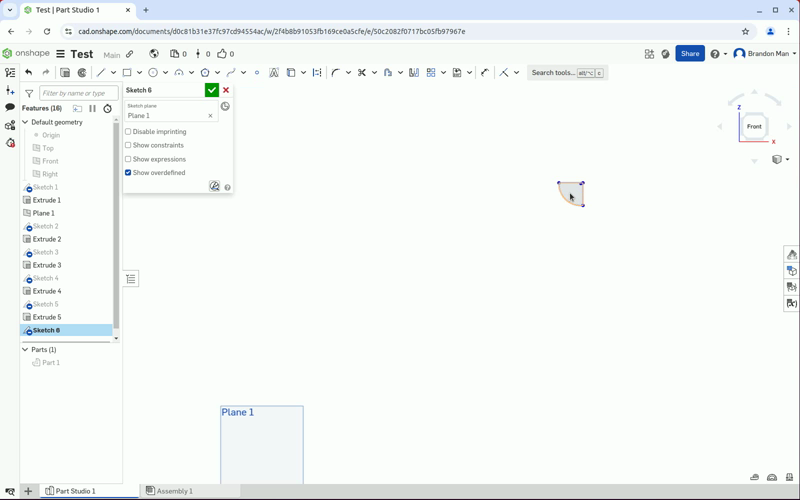
scroll(6)
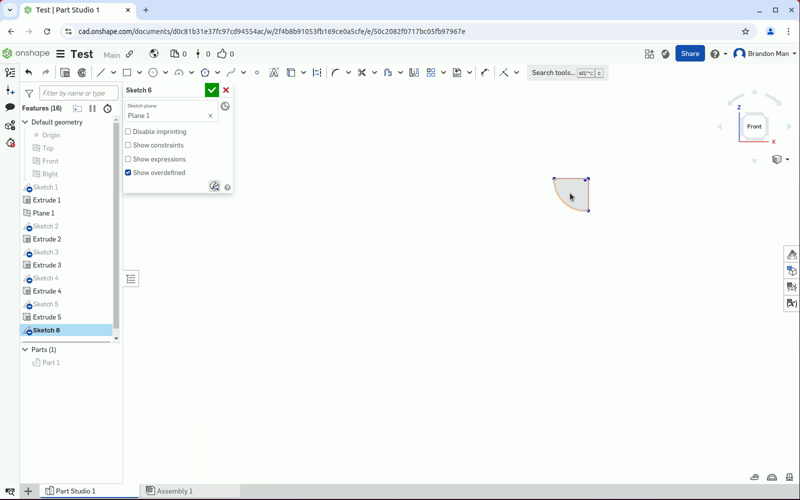
scroll(6)
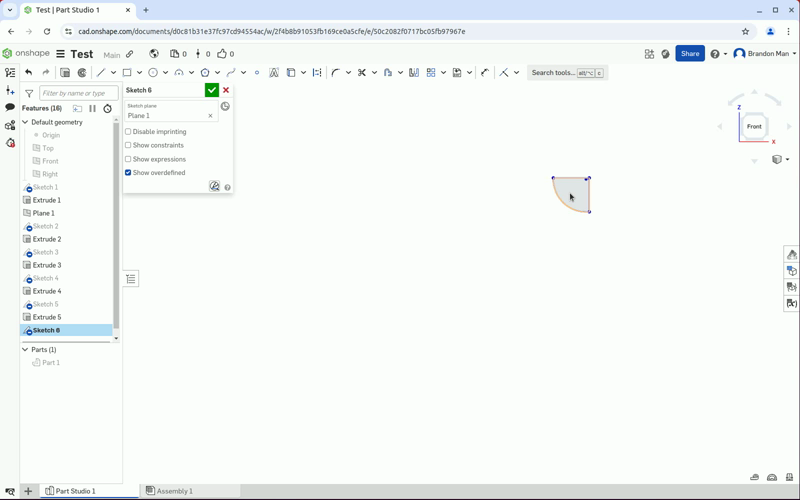
scroll(6)
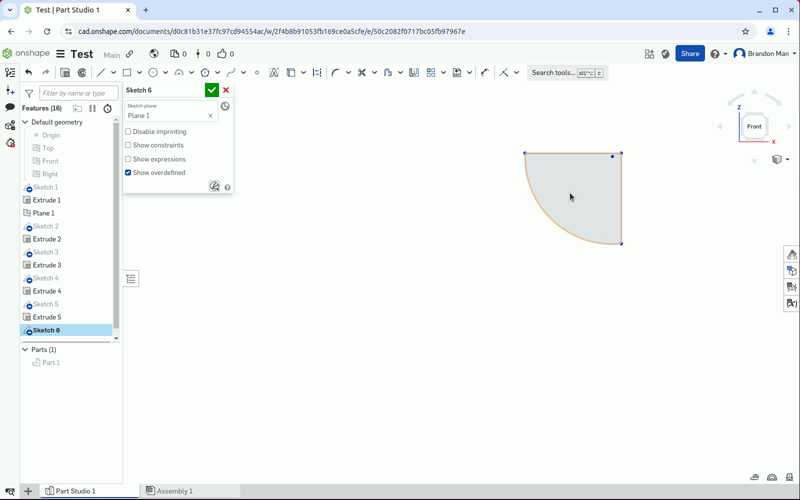
click(570, 192)
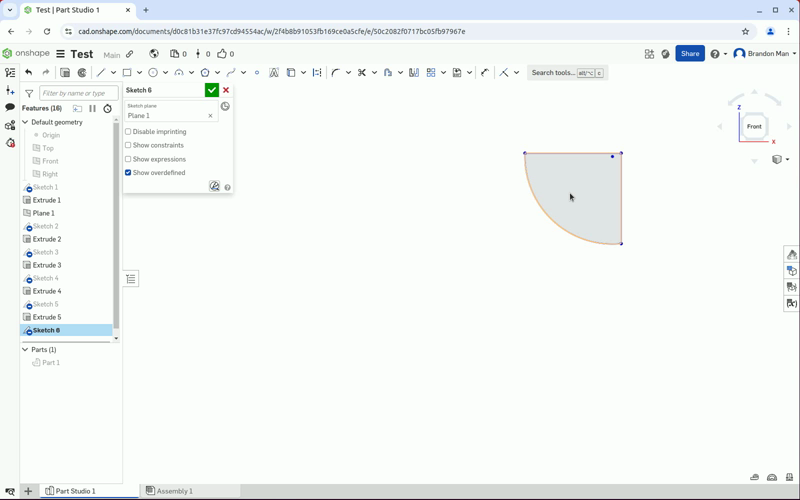
scroll(-6)
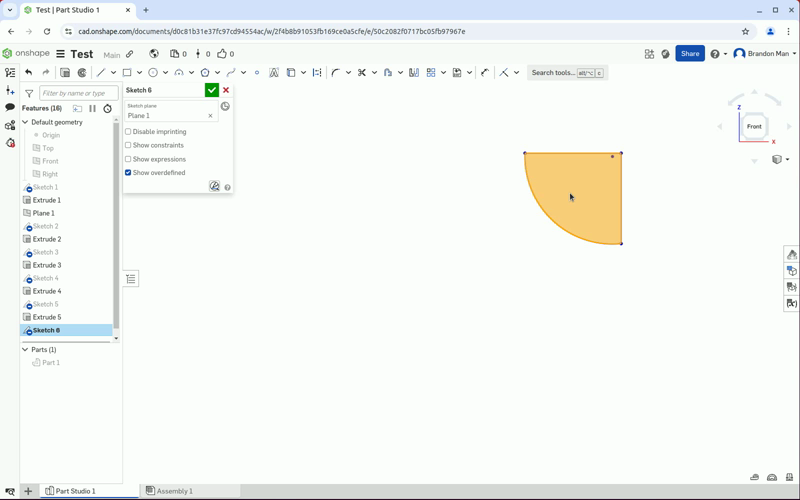
scroll(-6)
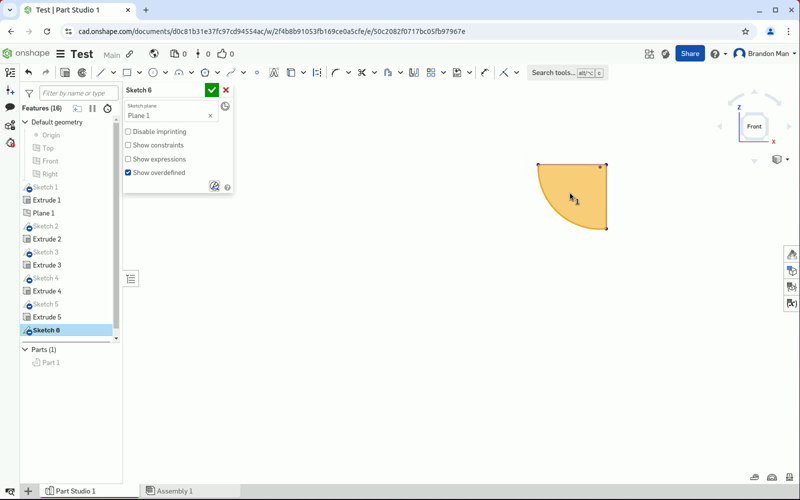
scroll(-6)
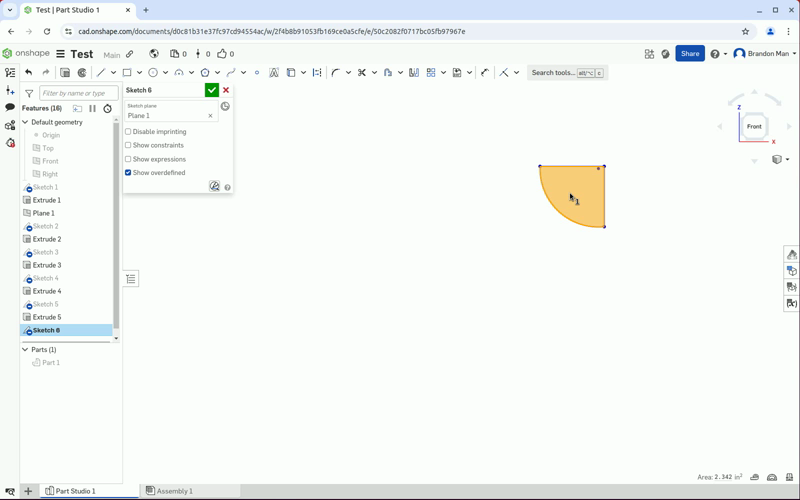
scroll(-6)
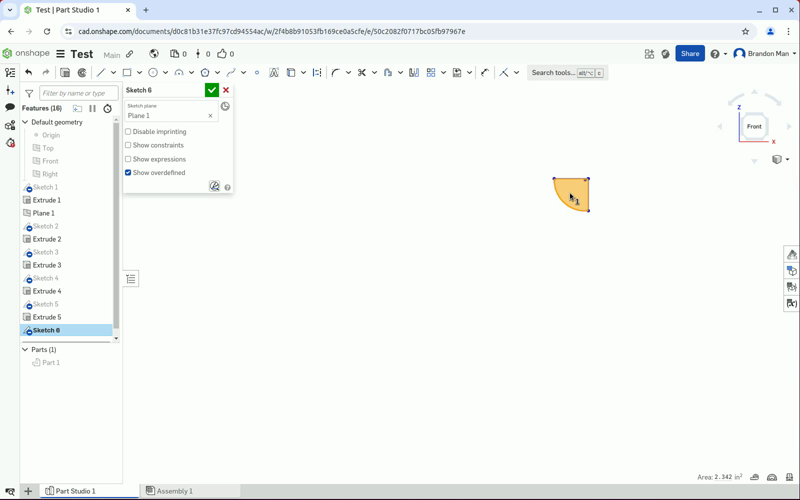
scroll(-6)
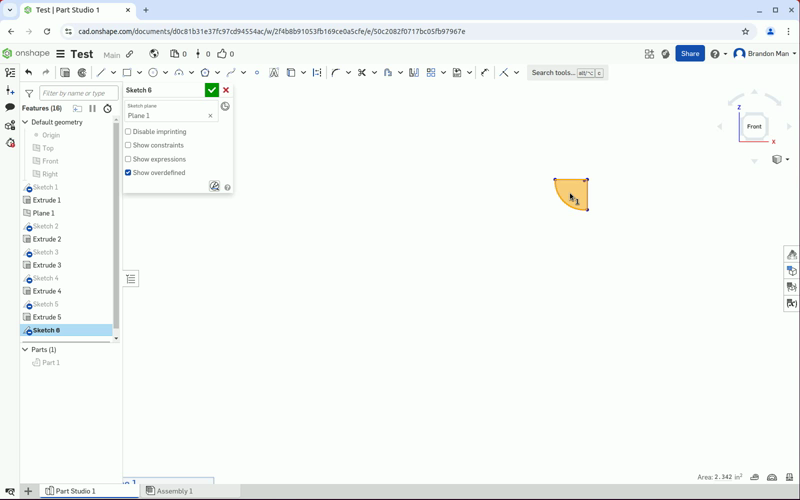
scroll(-6)
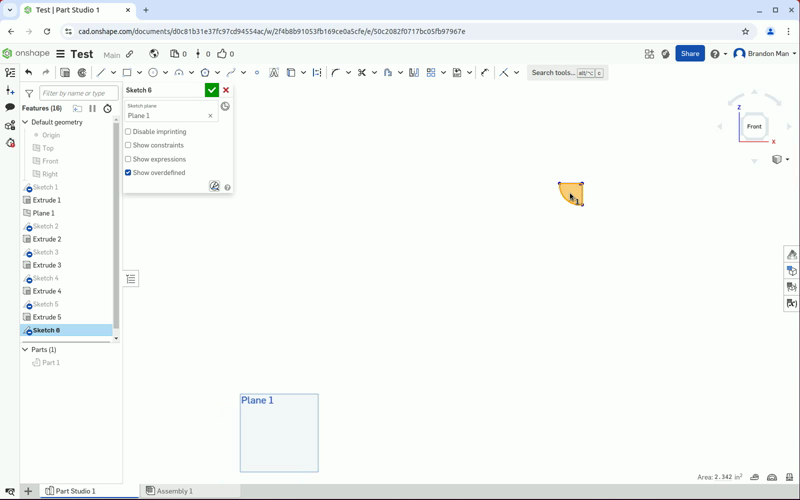
scroll(-6)
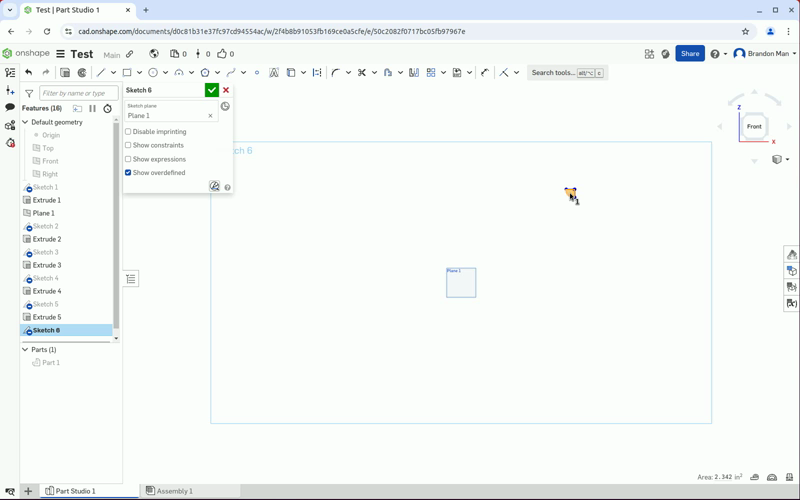
mouse_move(73, 352)
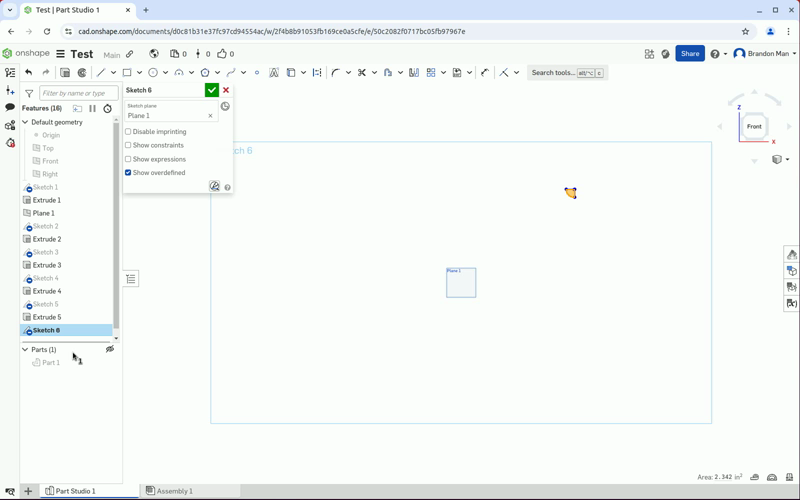
key(shift+y)
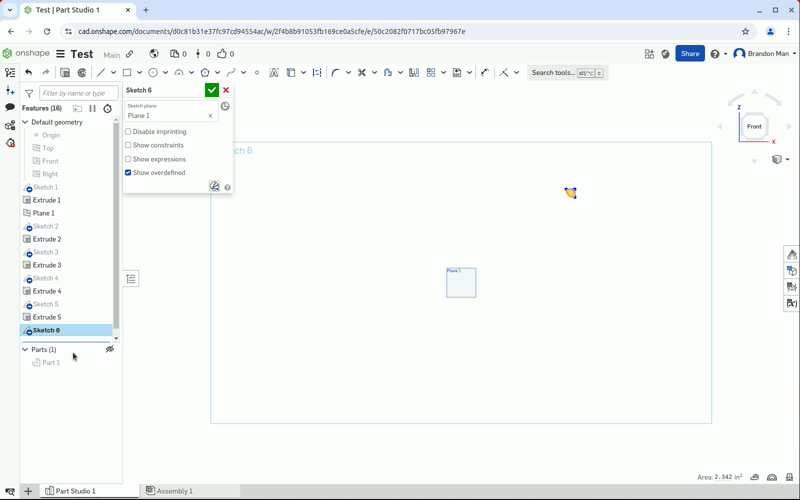
key(shift+e)
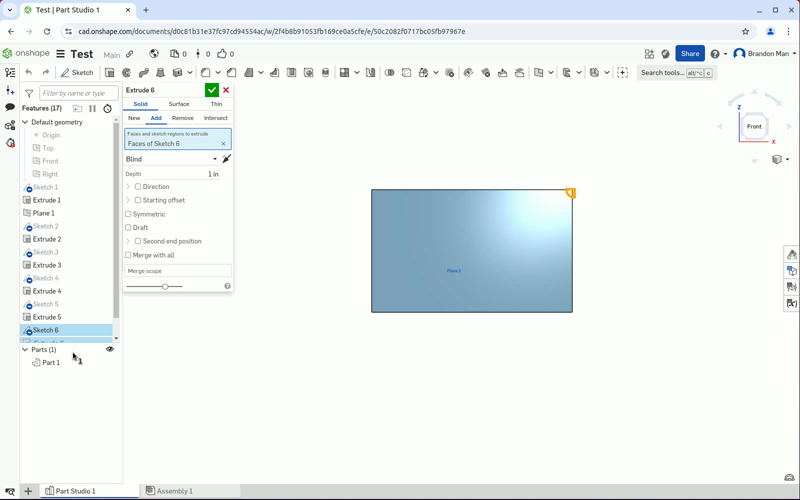
mouse_move(143, 106)
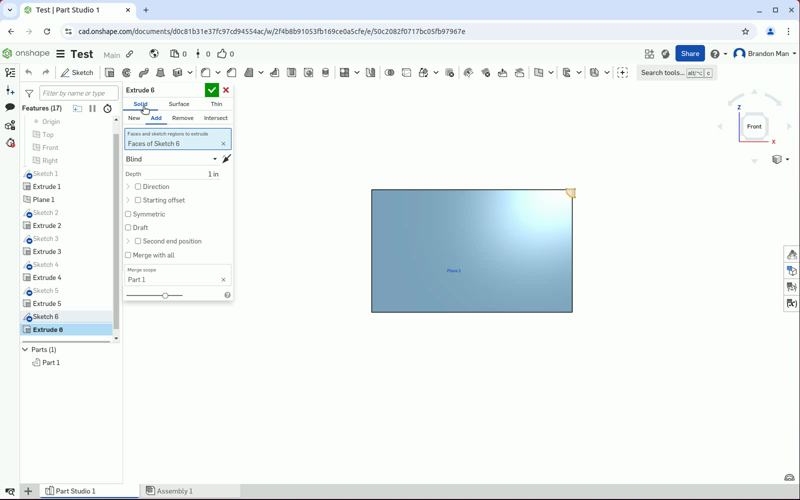
click(143, 106)
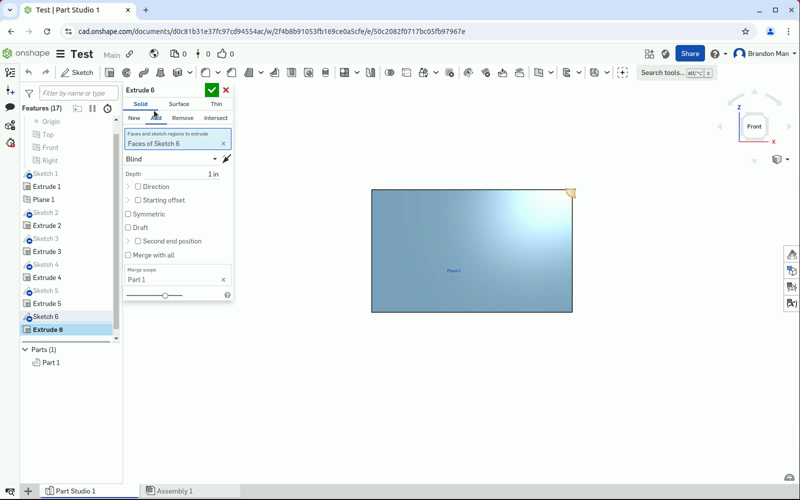
mouse_move(186, 120)
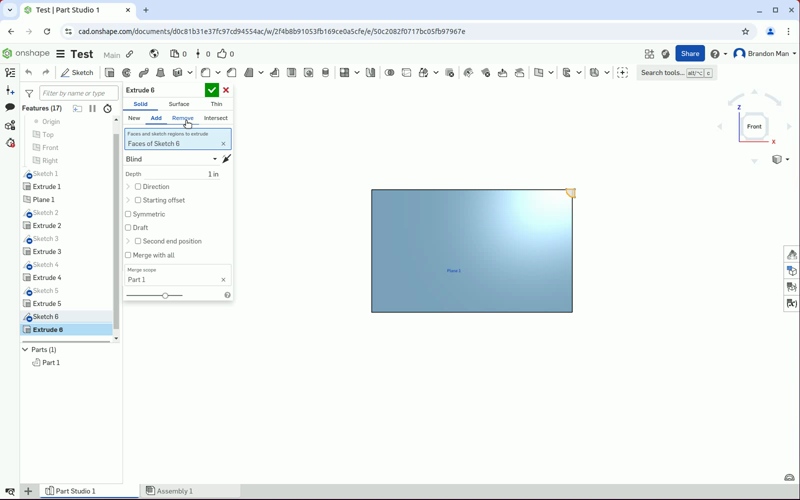
click(186, 120)
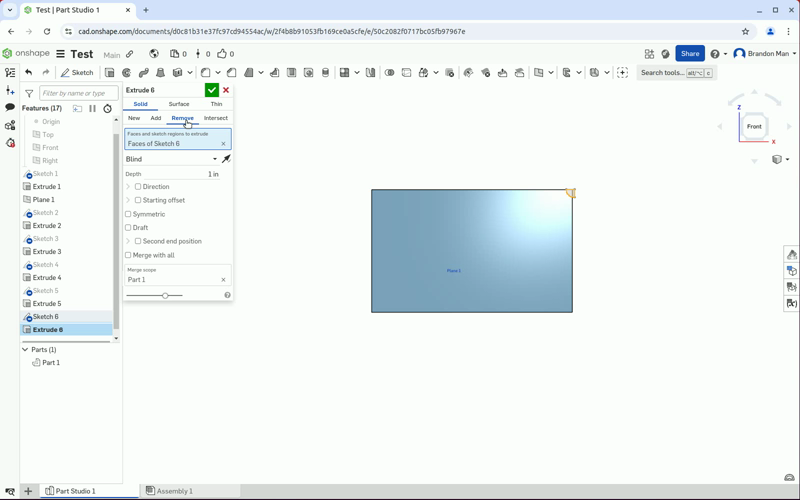
key(tab, 4)
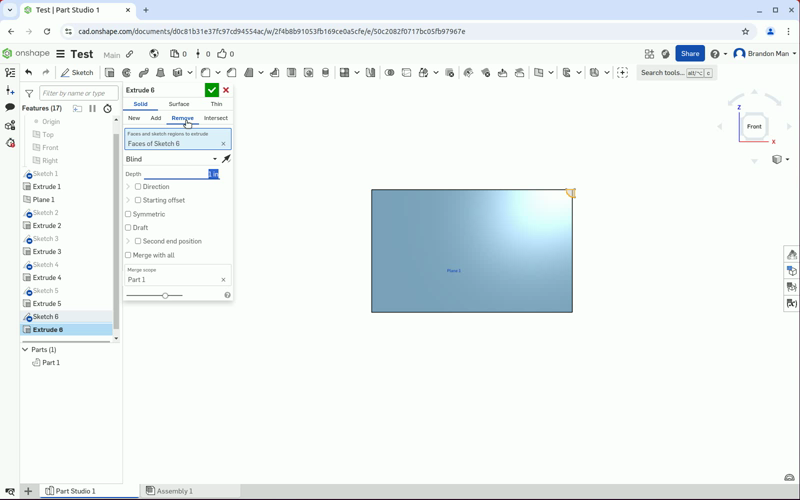
text(6.018)
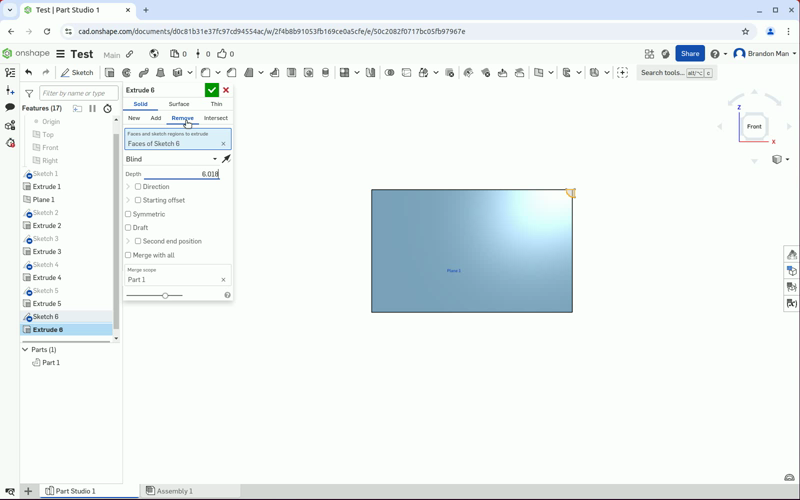
key(tab, 6)
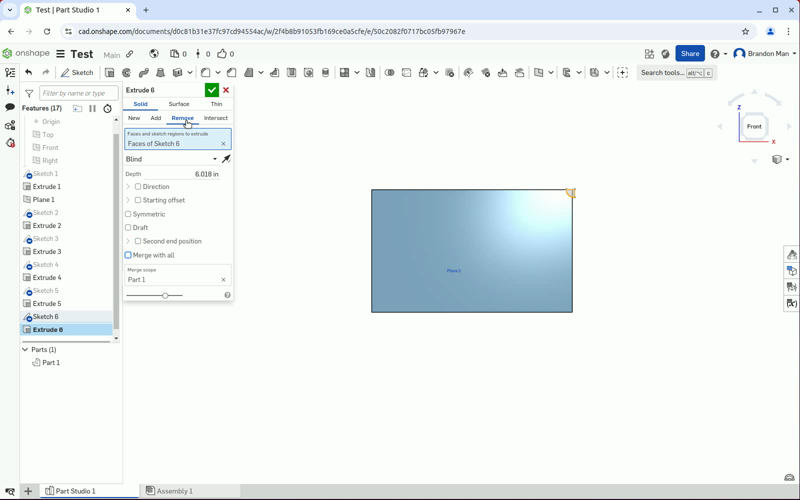
key(space)
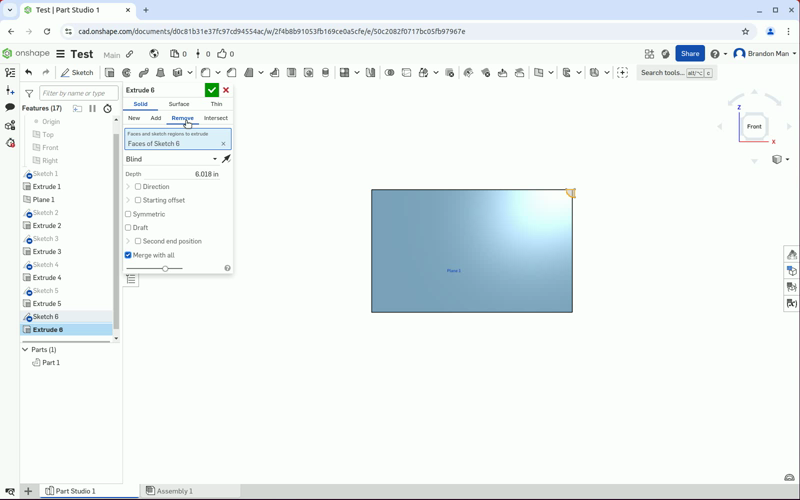
key(enter)
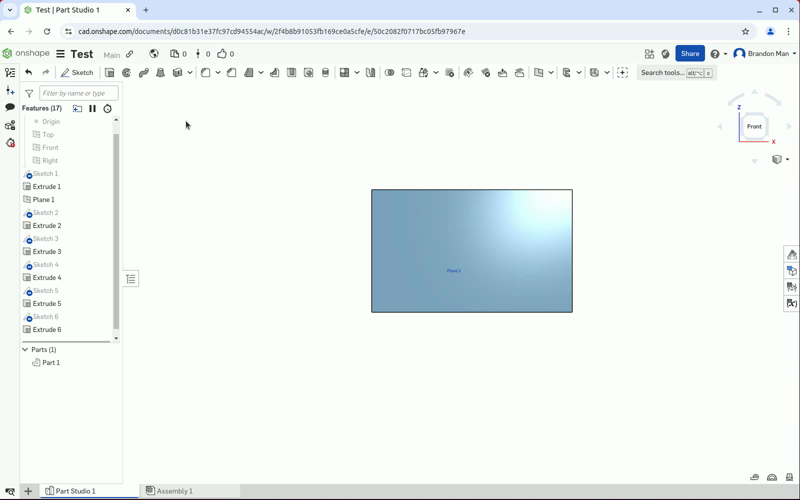
key(shift+h)
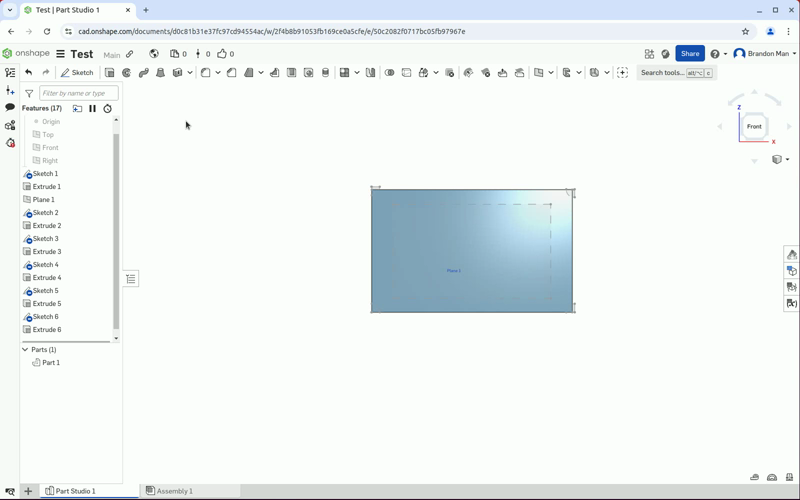
key(shift+h)
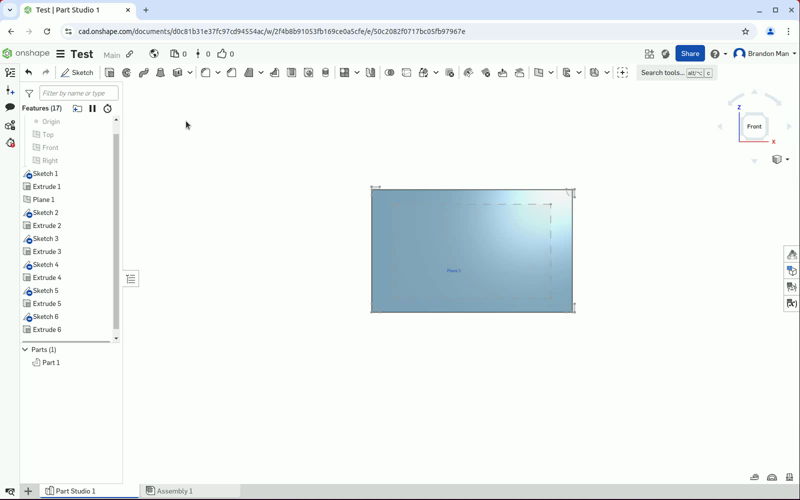
key(shift+7)
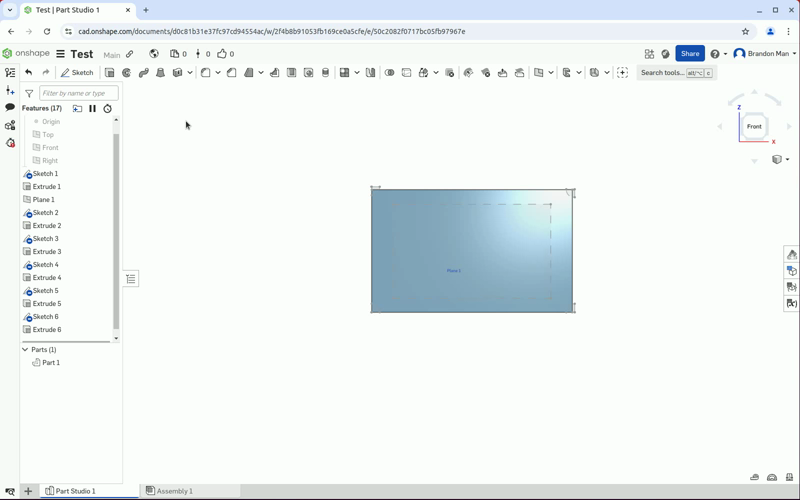
key(left, 2)
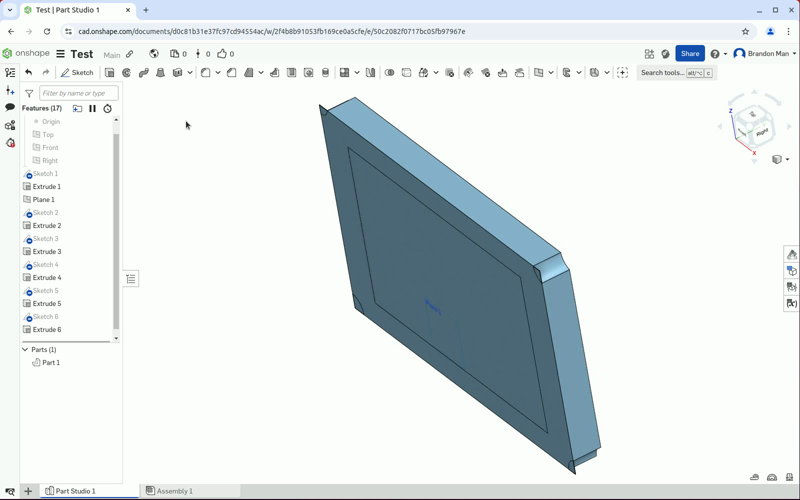
key(down, 2)
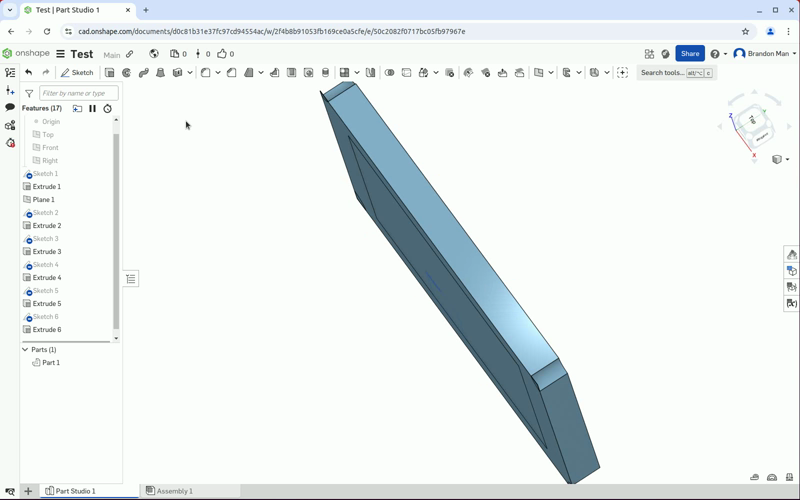
key(up, 2)
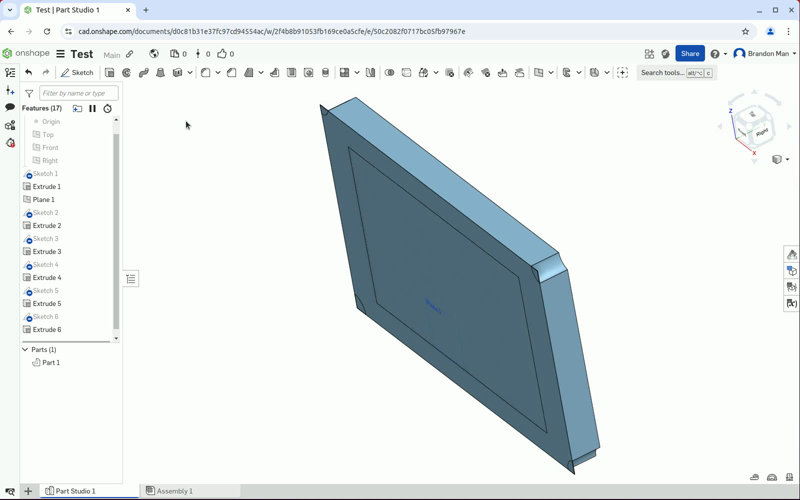
key(right, 2)
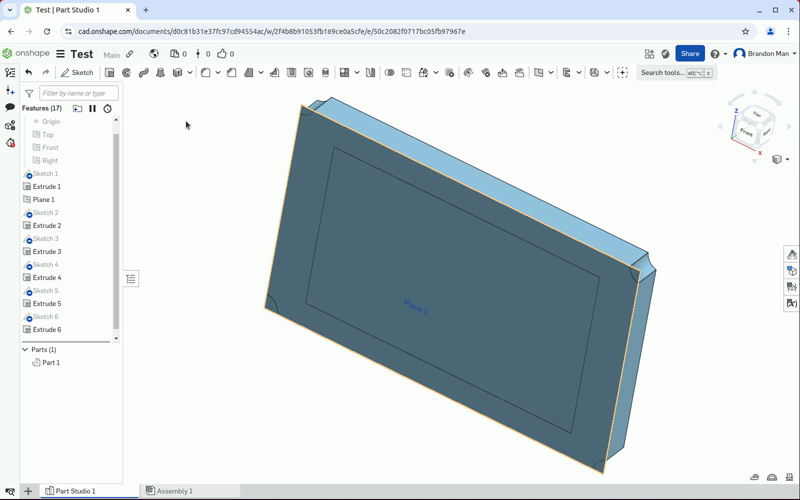
mouse_move(69, 176)
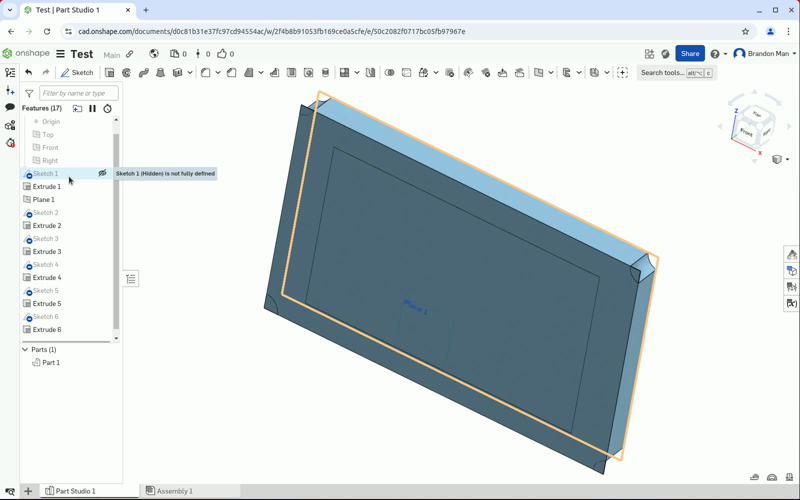
click(69, 176)